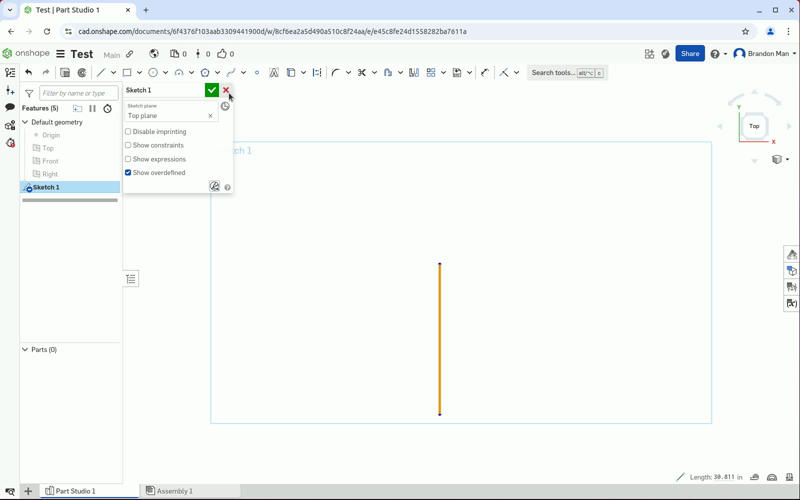
key(shift+h)
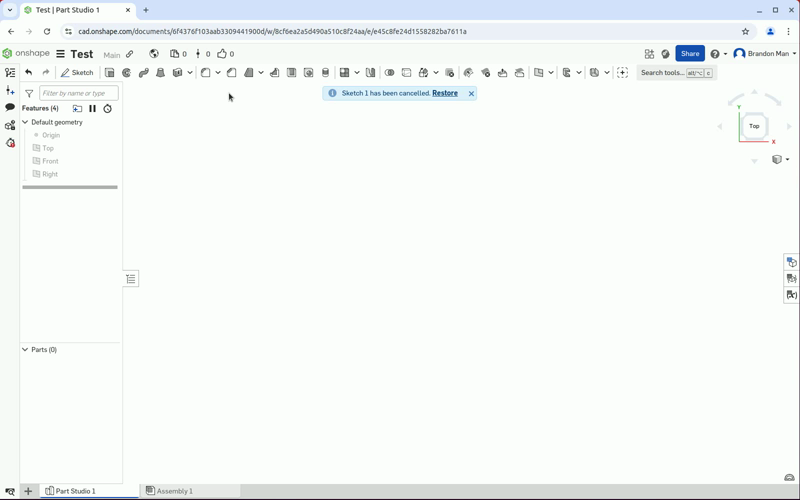
mouse_move(73, 352)
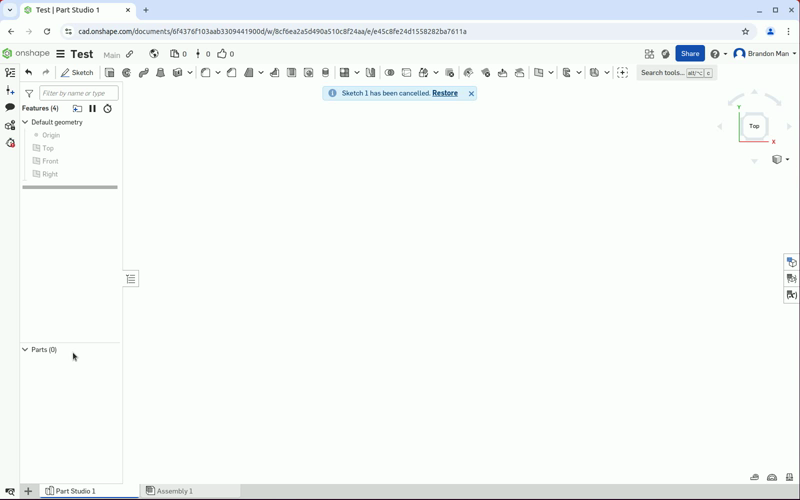
key(y)
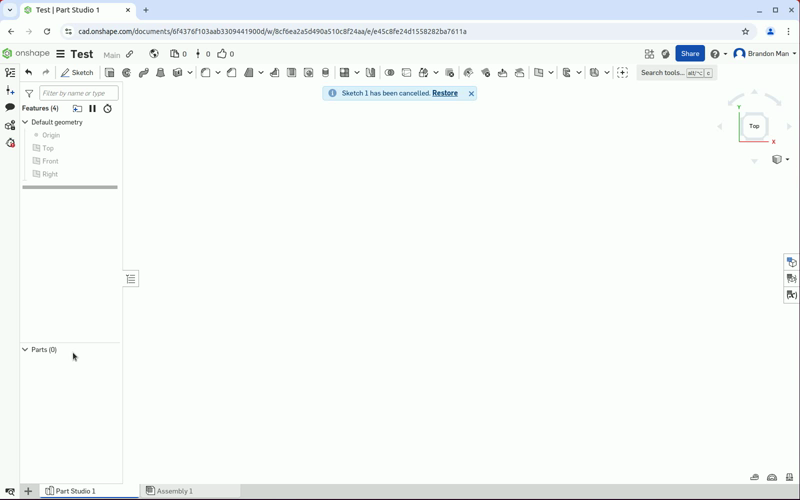
key(shift+p)
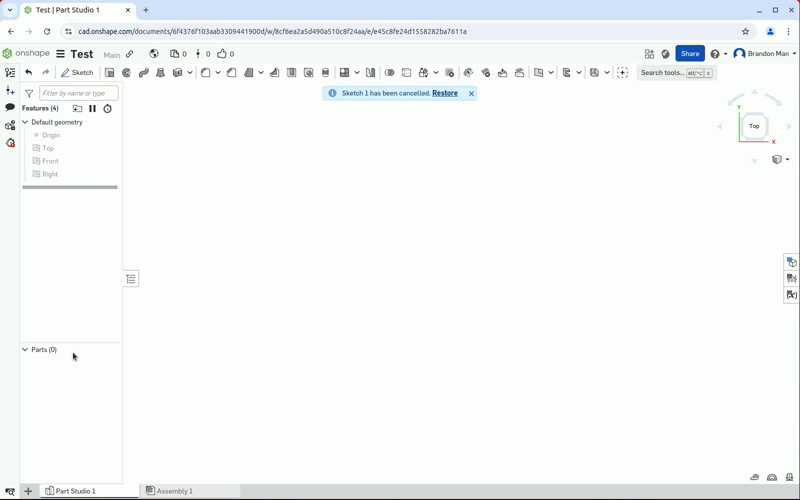
key(space)
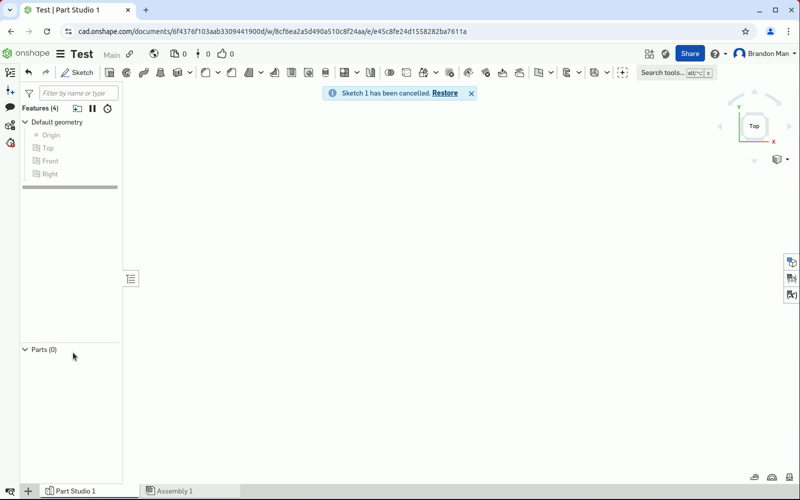
key_down(shift)
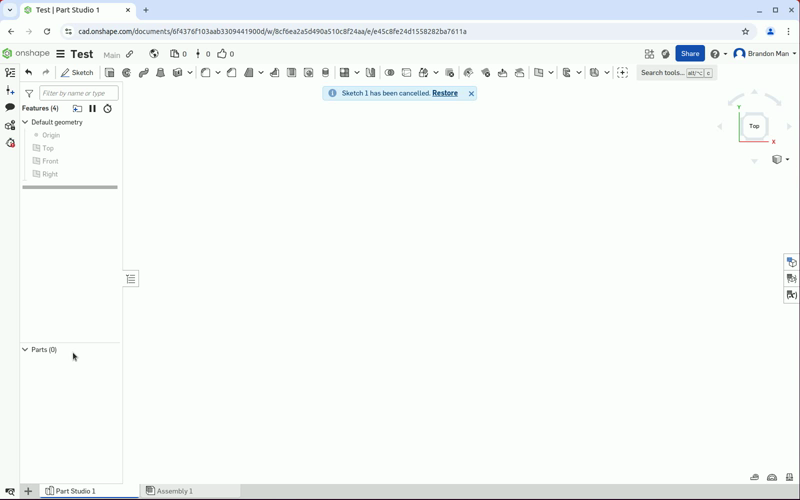
key(up)
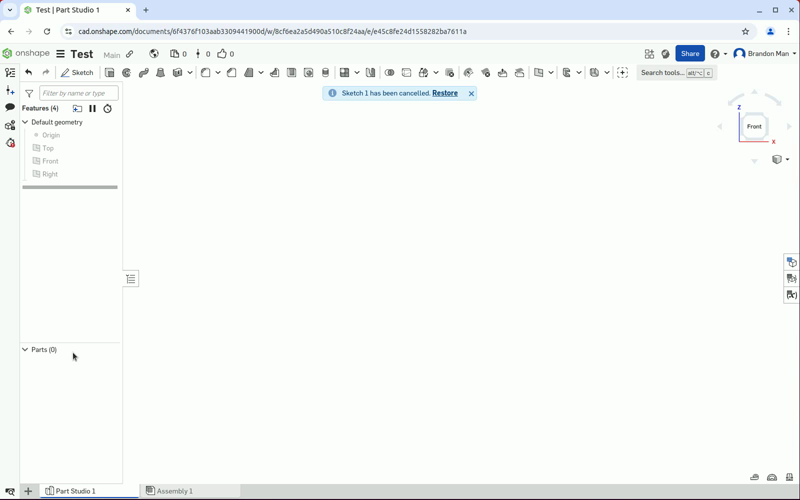
key_up(shift)
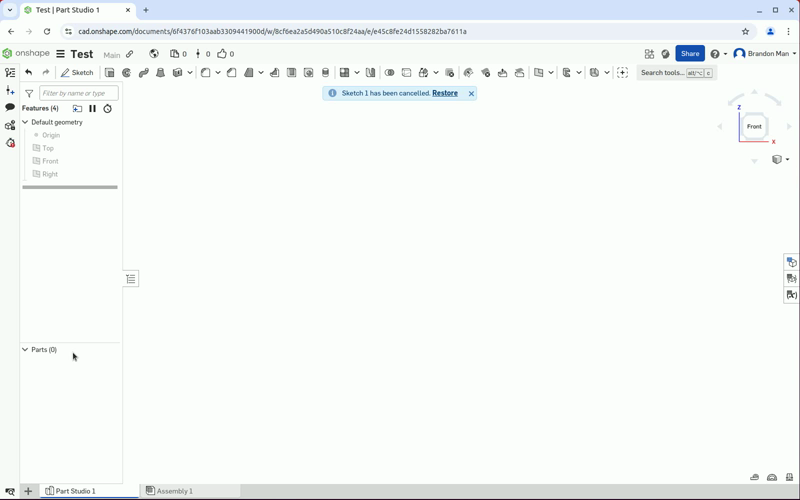
mouse_move(73, 352)
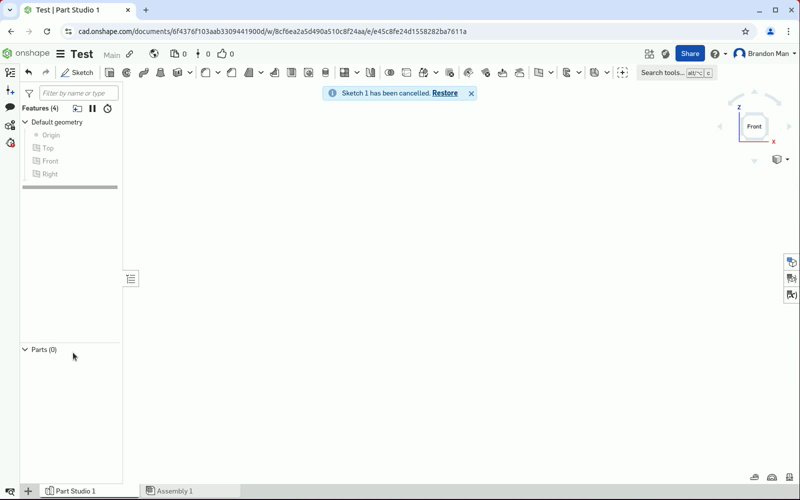
key(shift+y)
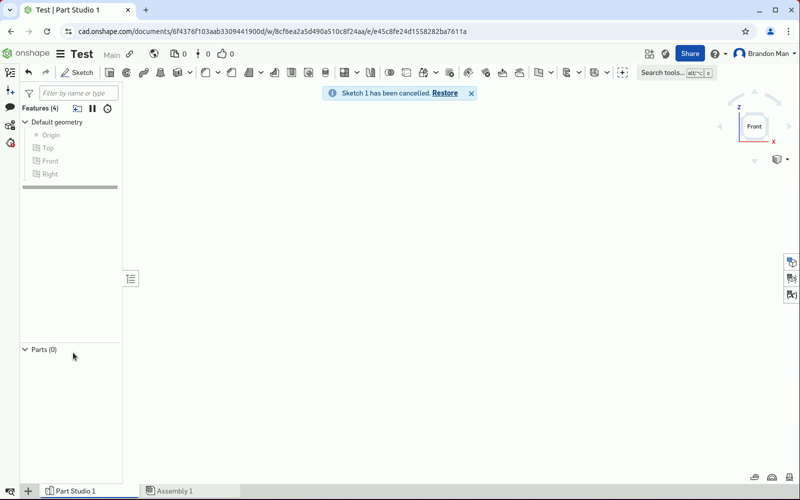
key(shift+s)
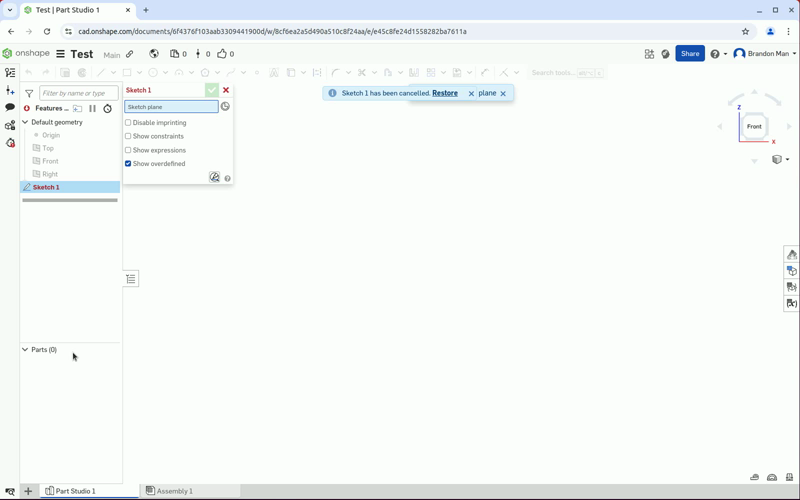
mouse_move(73, 163)
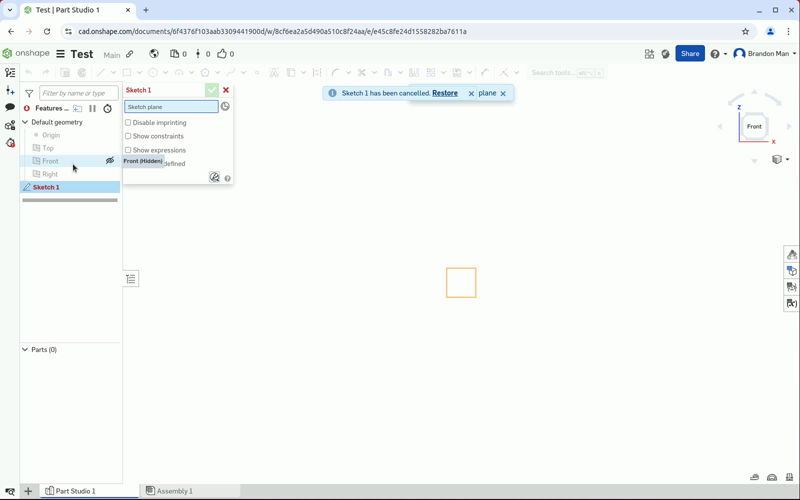
click(73, 163)
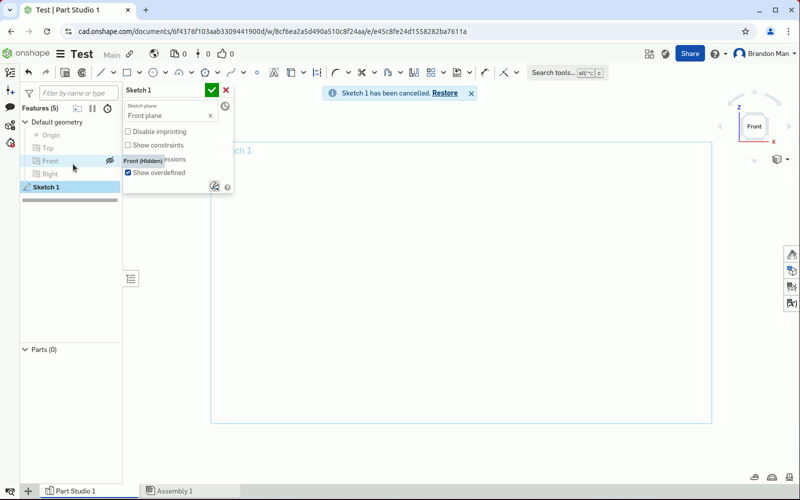
mouse_move(73, 352)
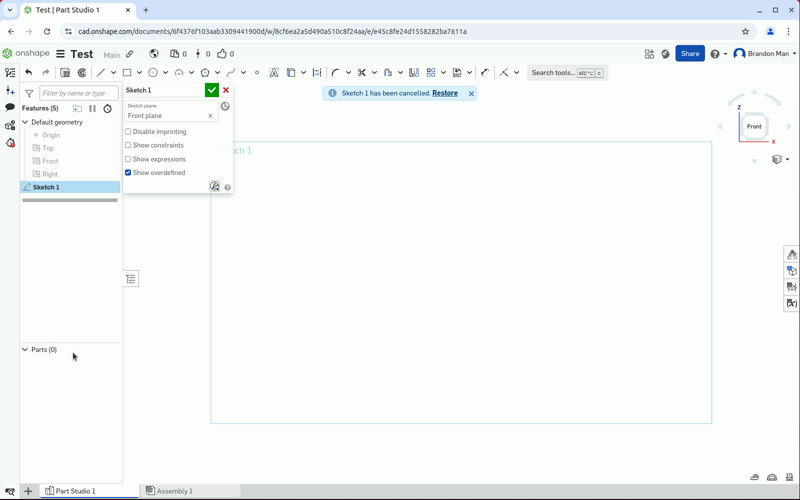
key(y)
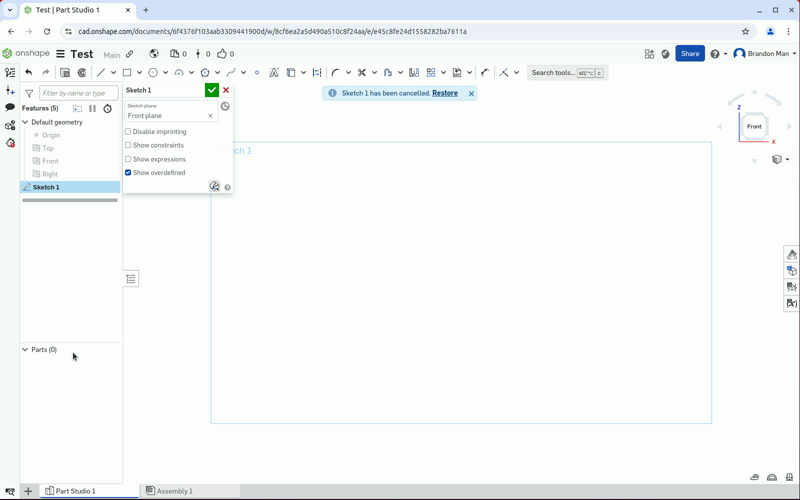
key(a)
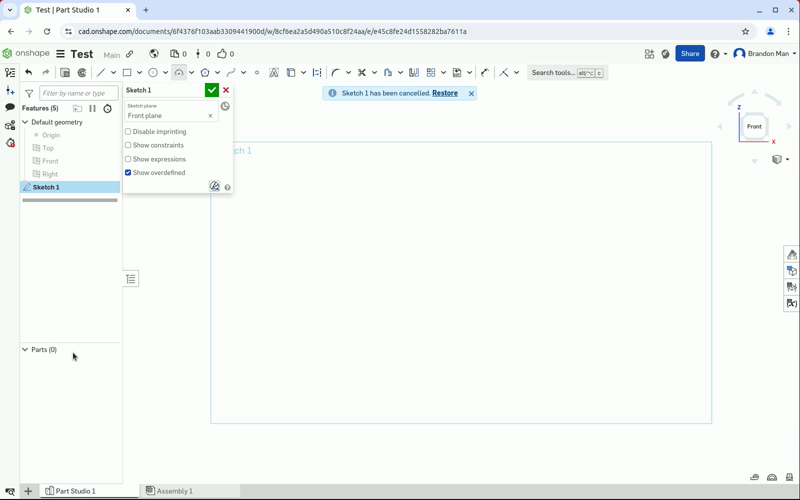
key_down(shift)
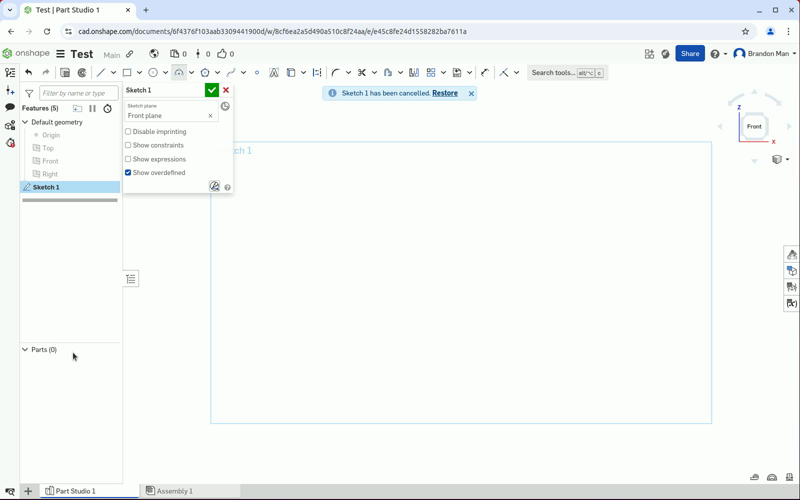
mouse_move(459, 319)
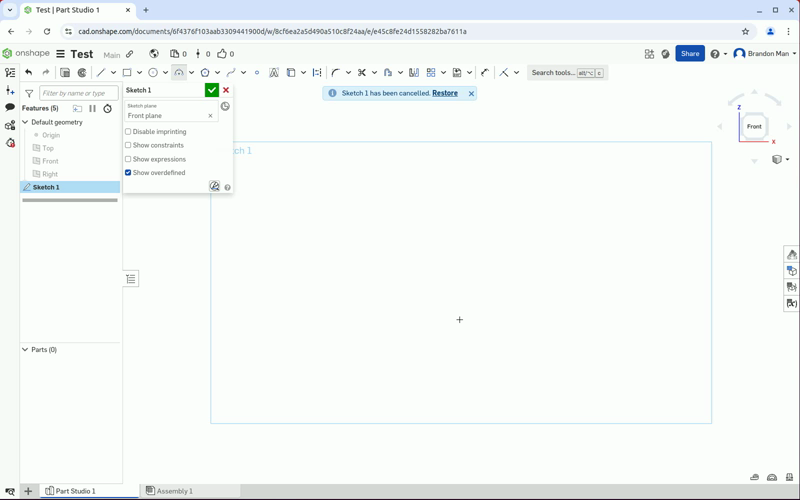
click(459, 319)
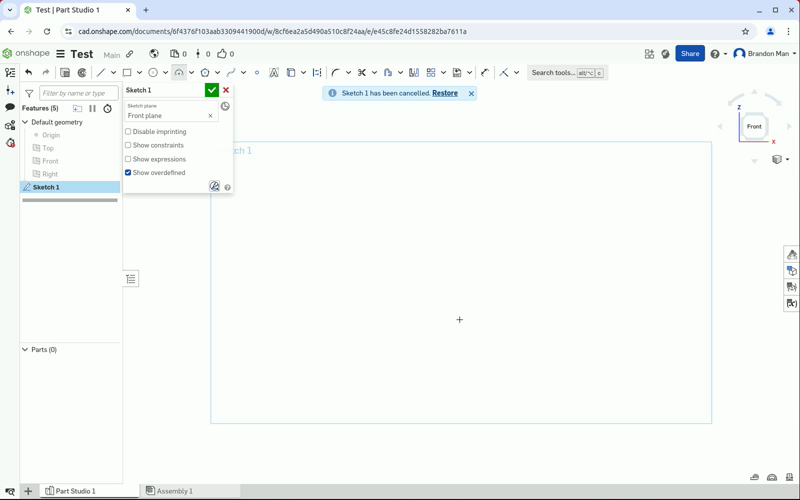
key_up(shift)
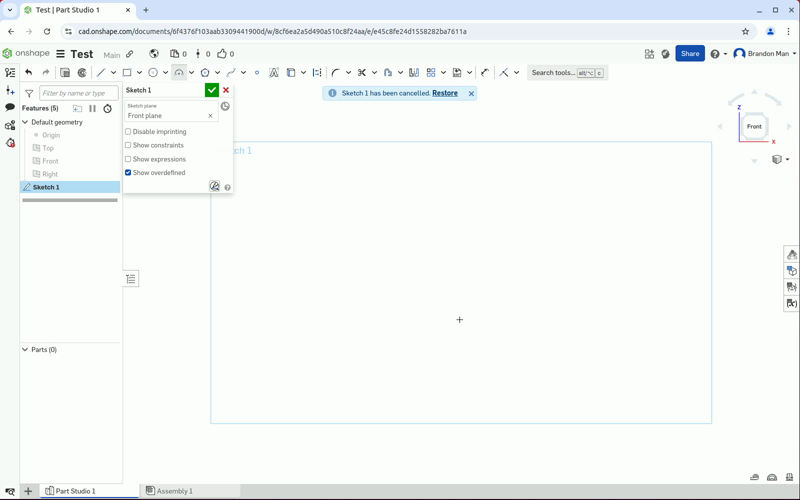
key_down(shift)
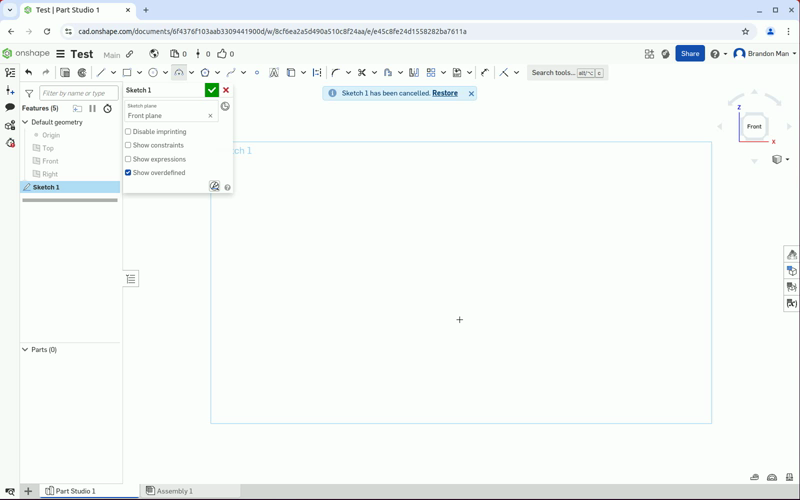
mouse_move(494, 341)
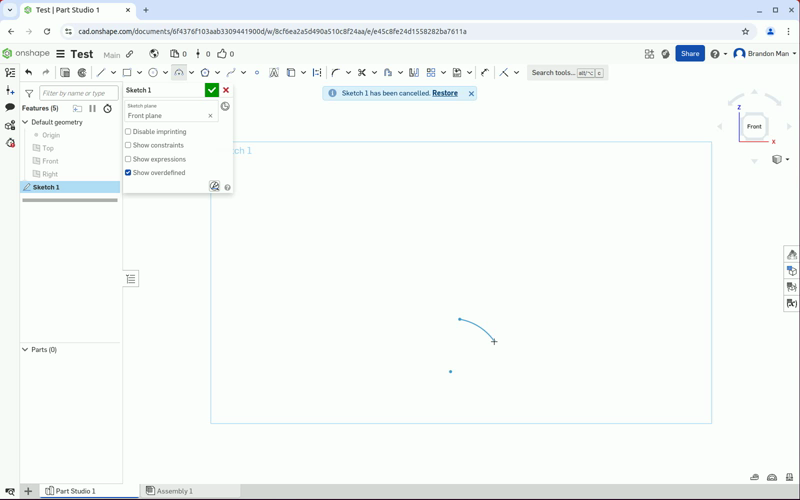
click(494, 341)
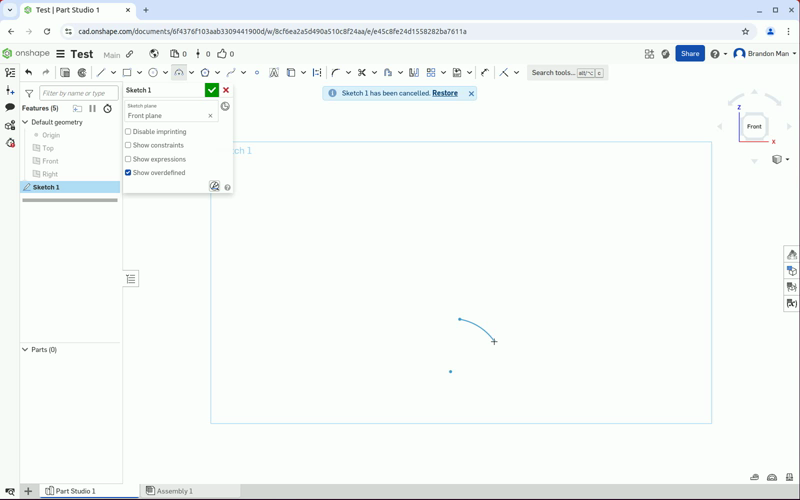
mouse_move(480, 325)
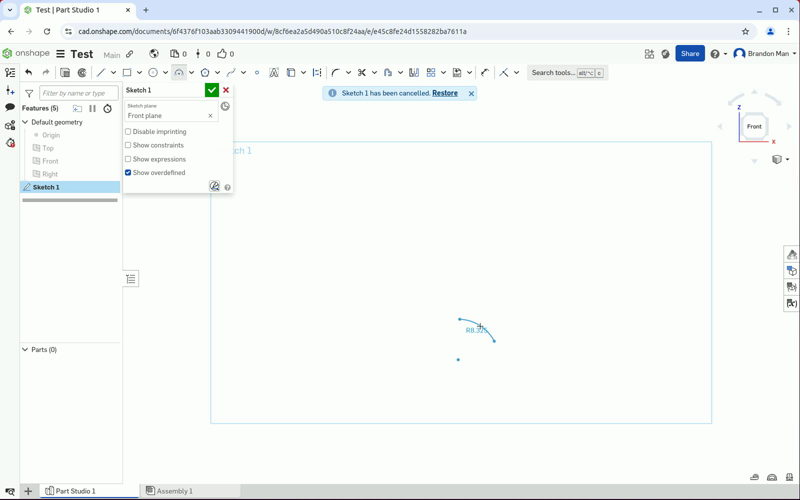
click(480, 325)
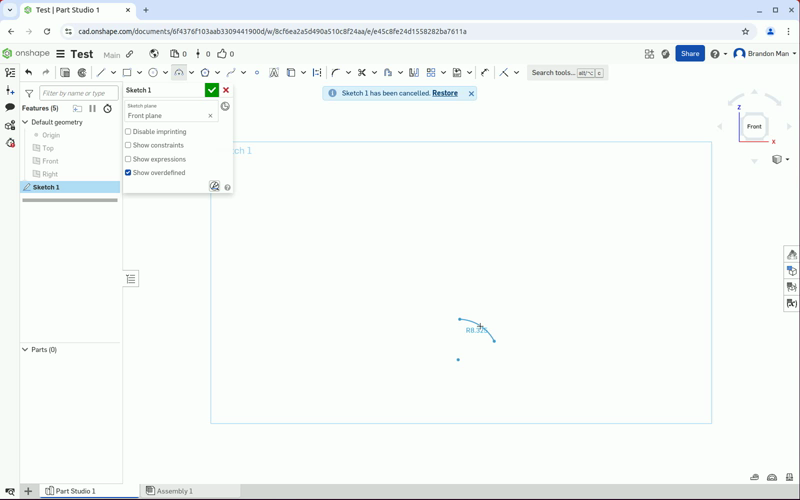
key_up(shift)
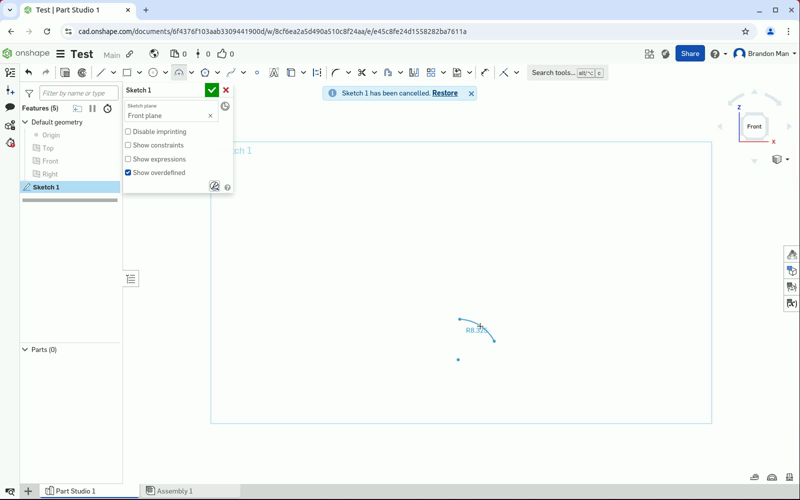
mouse_move(494, 341)
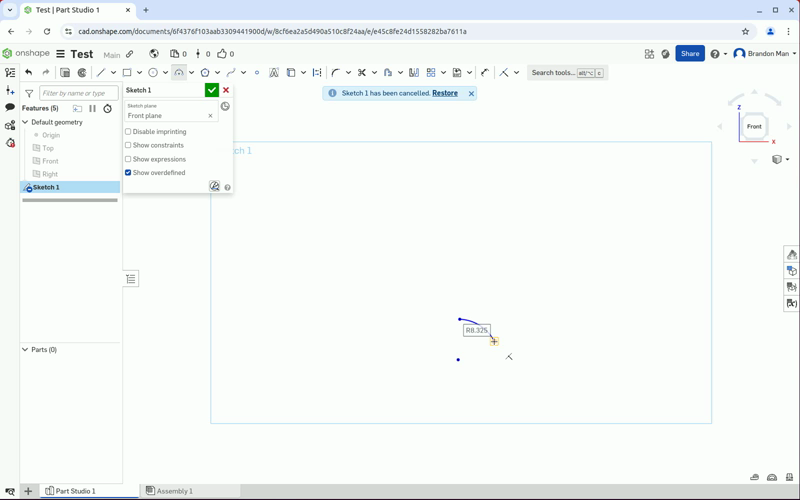
click(494, 341)
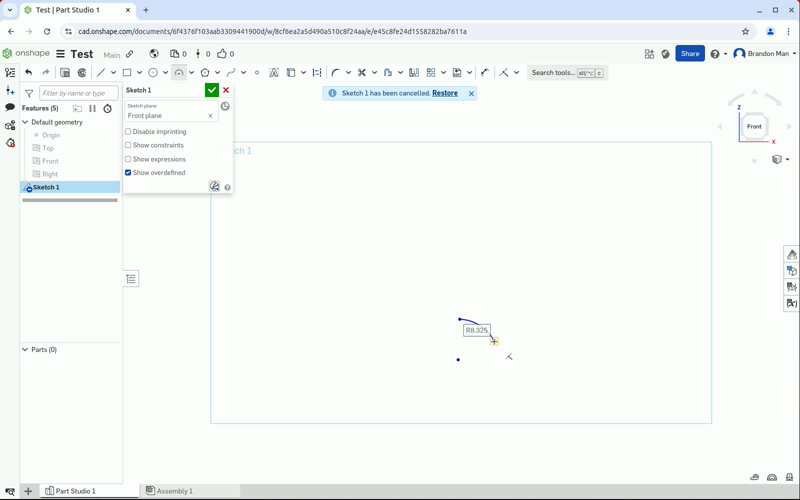
key_down(shift)
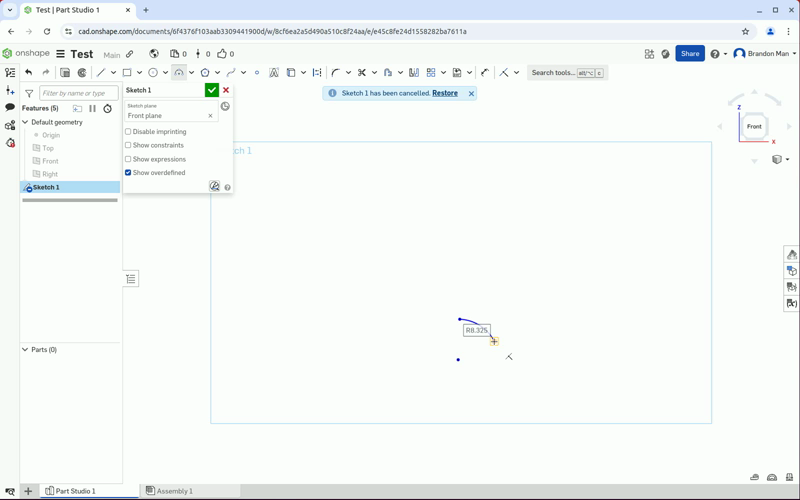
mouse_move(528, 288)
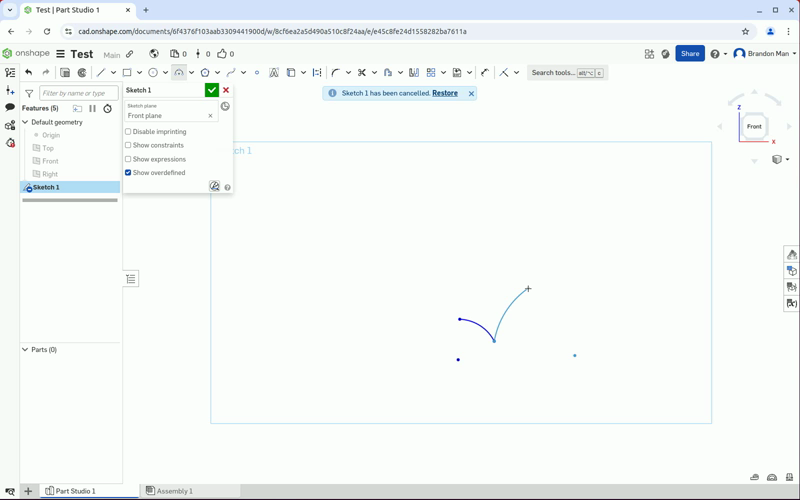
click(528, 288)
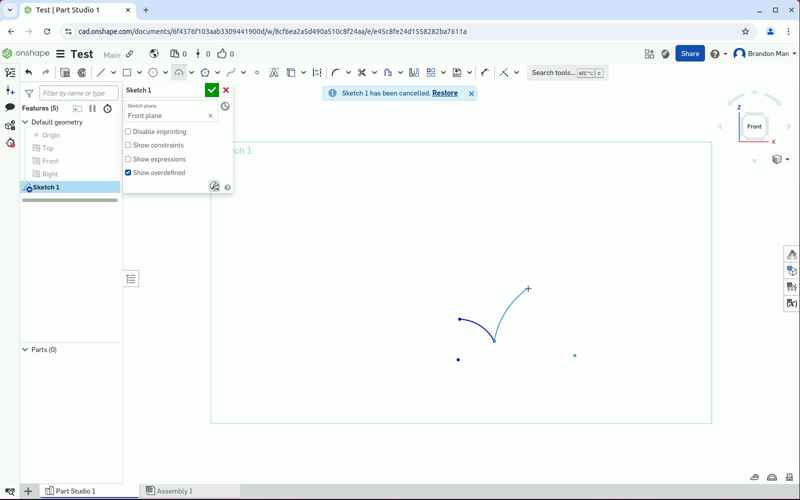
mouse_move(495, 305)
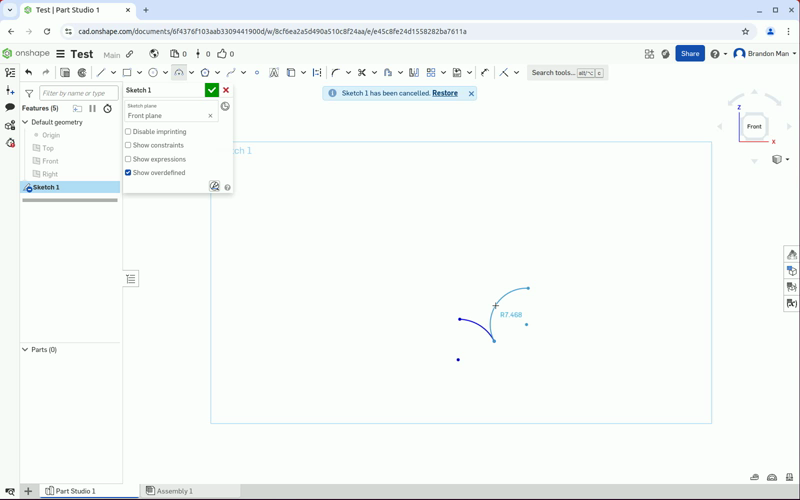
click(495, 305)
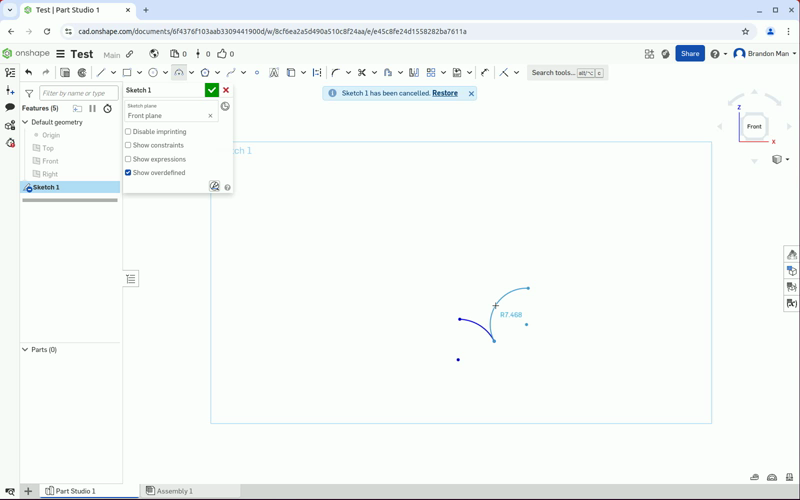
key_up(shift)
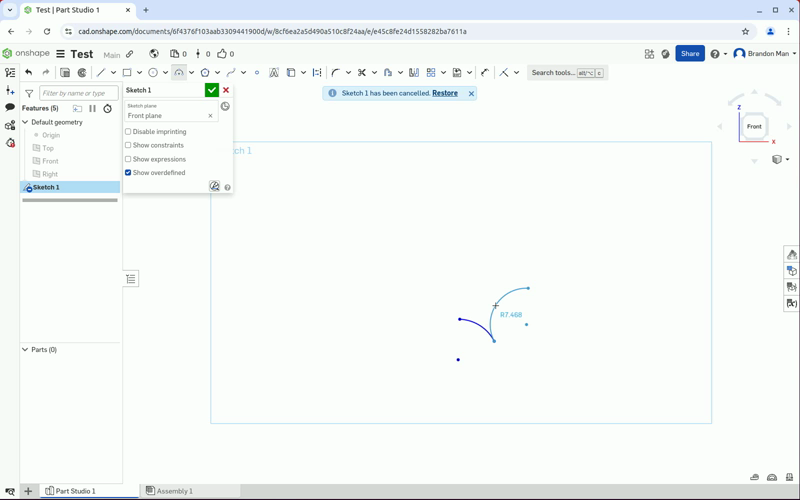
mouse_move(528, 288)
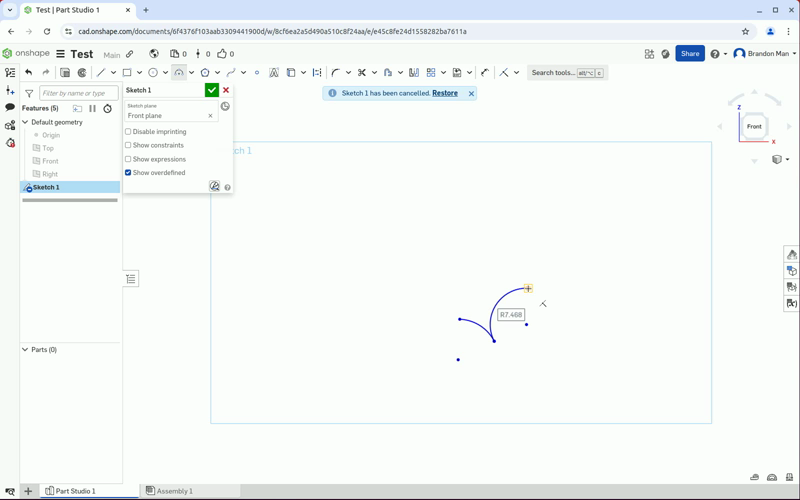
click(528, 288)
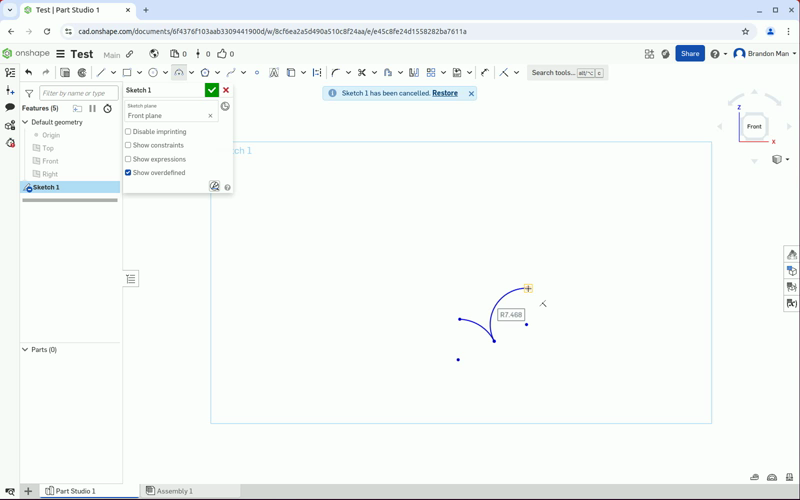
key_down(shift)
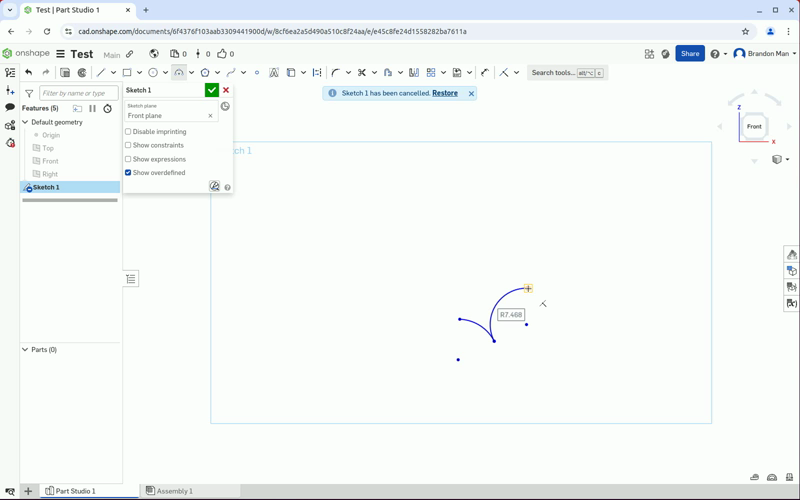
mouse_move(493, 266)
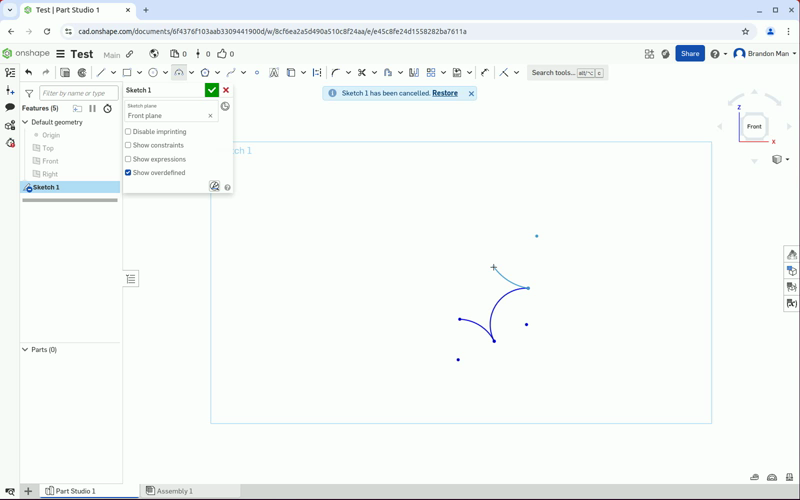
click(493, 266)
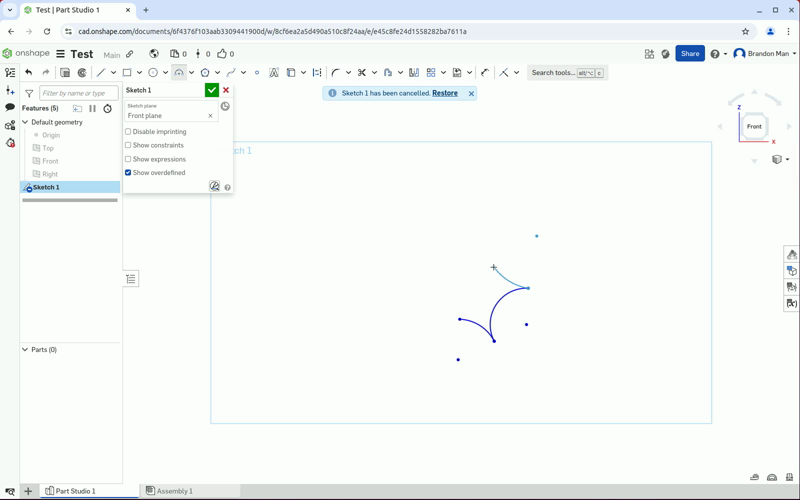
mouse_move(507, 282)
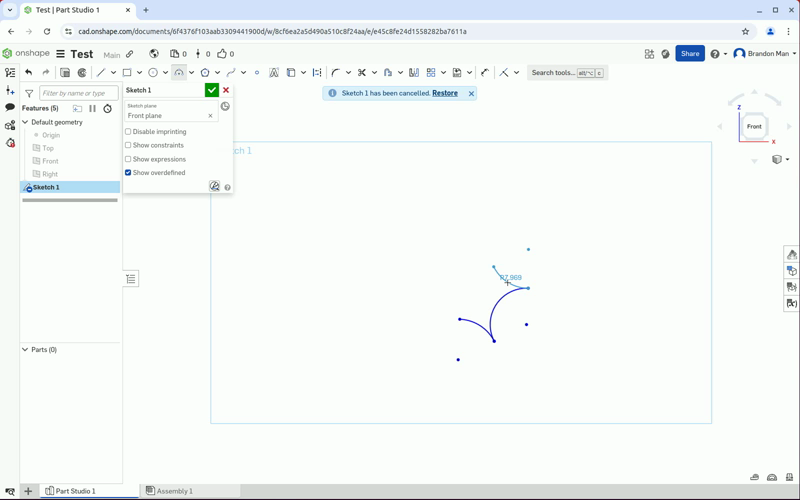
click(507, 282)
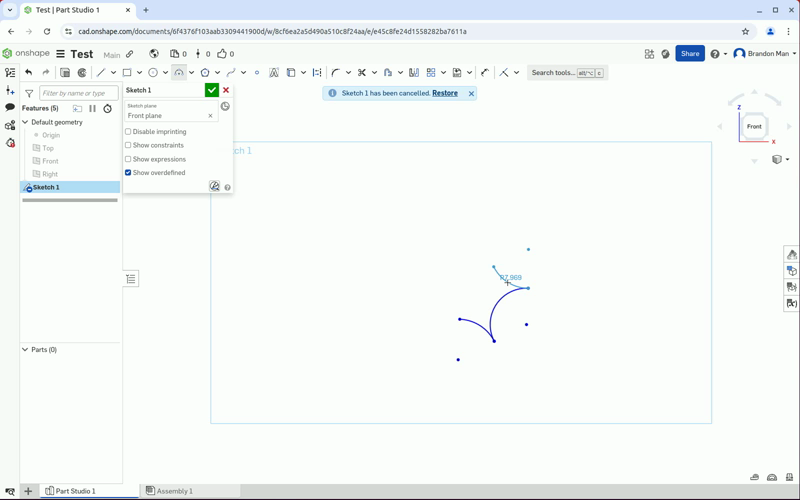
key_up(shift)
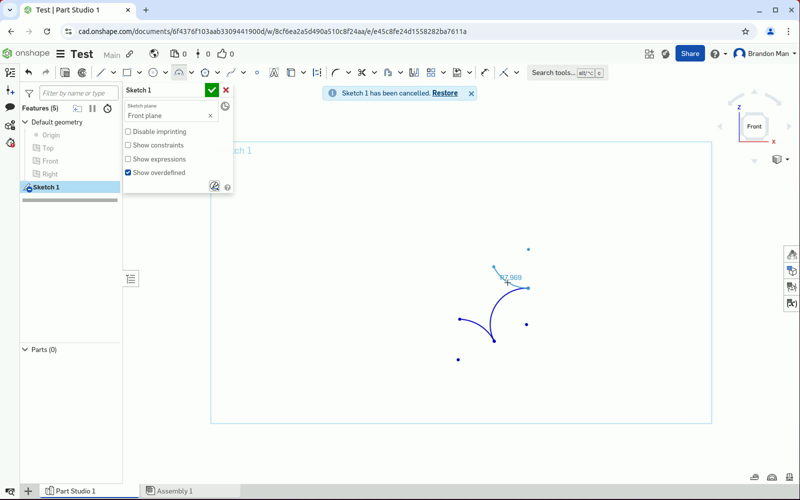
mouse_move(493, 266)
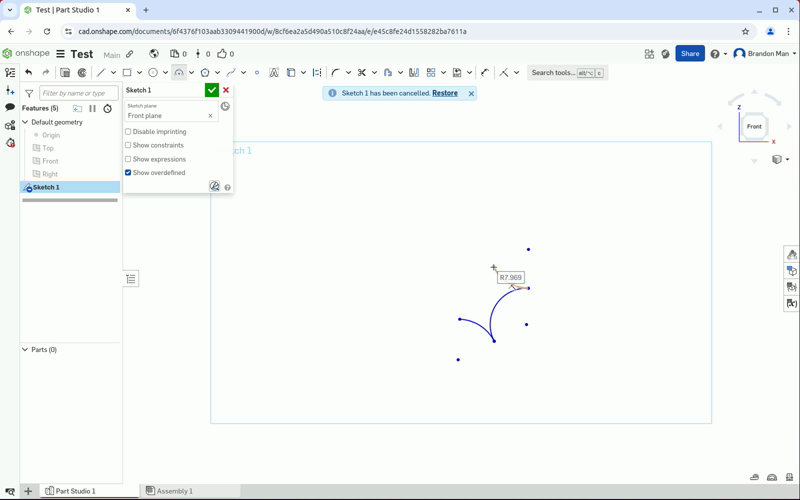
click(493, 266)
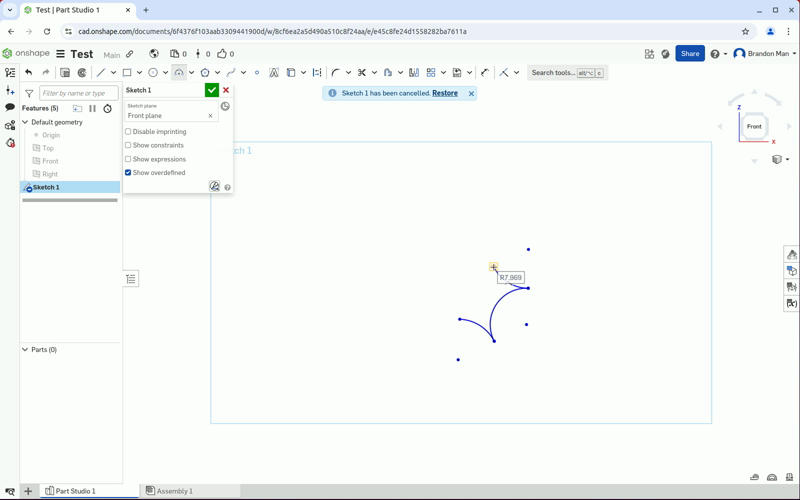
mouse_move(459, 319)
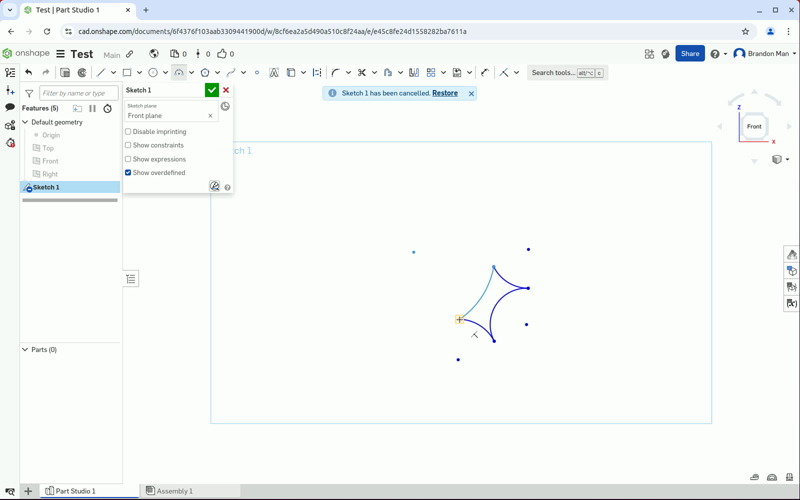
click(459, 319)
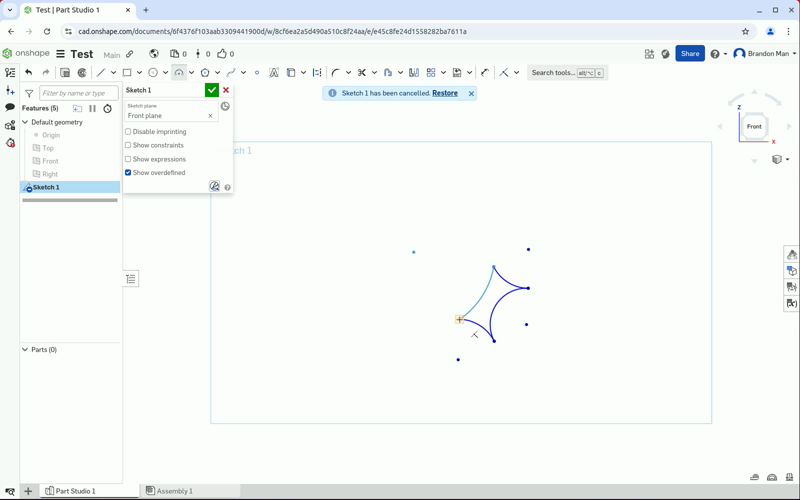
key_down(shift)
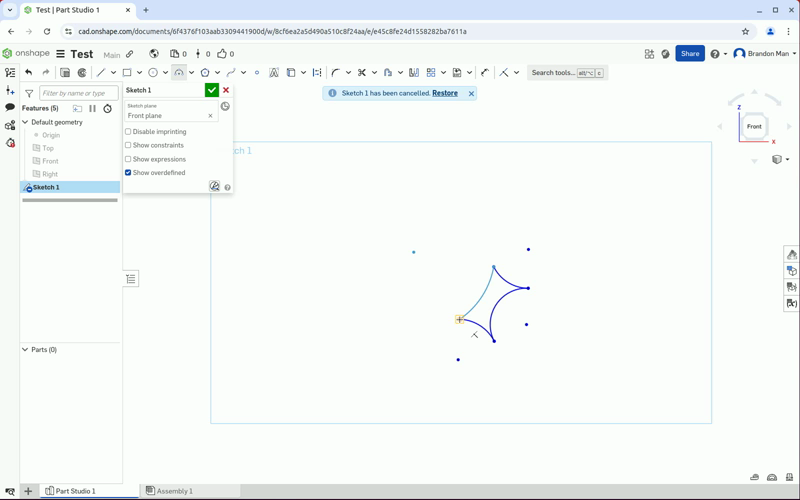
mouse_move(491, 302)
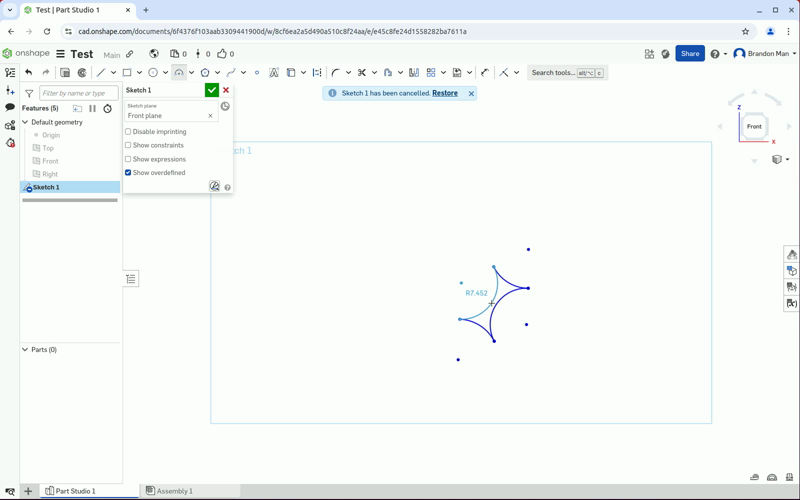
click(491, 302)
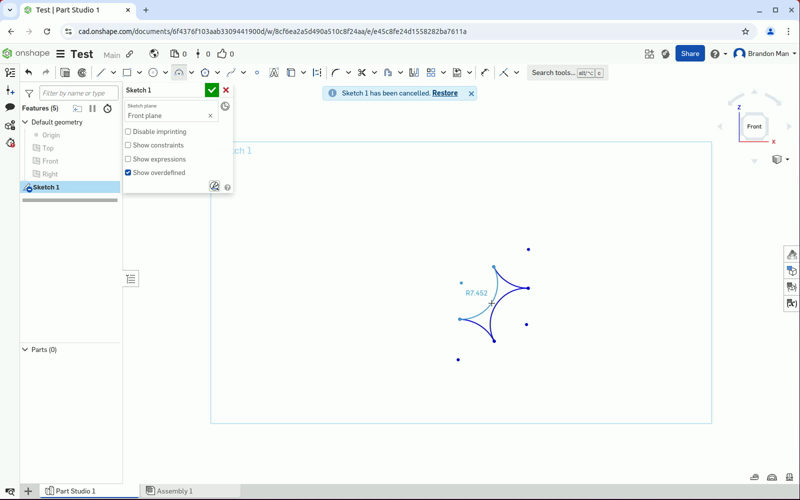
key_up(shift)
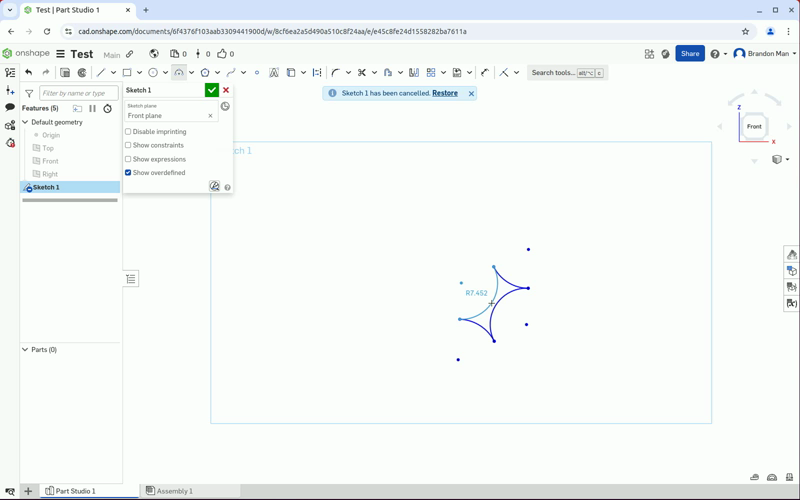
key(esc)
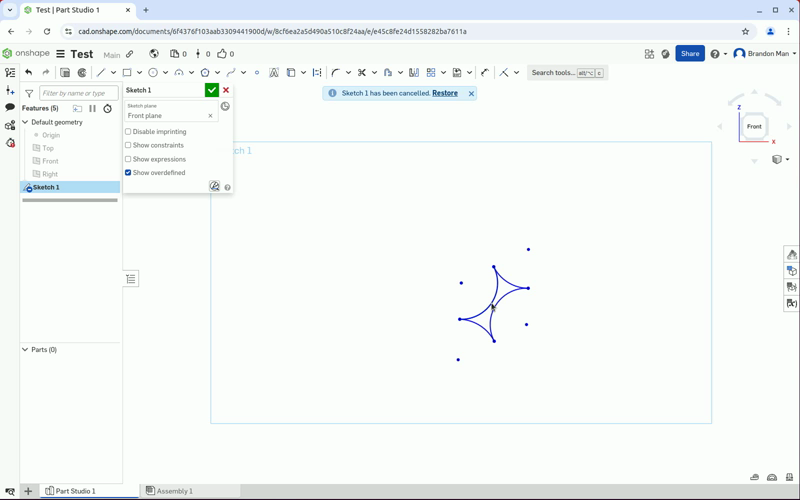
mouse_move(485, 316)
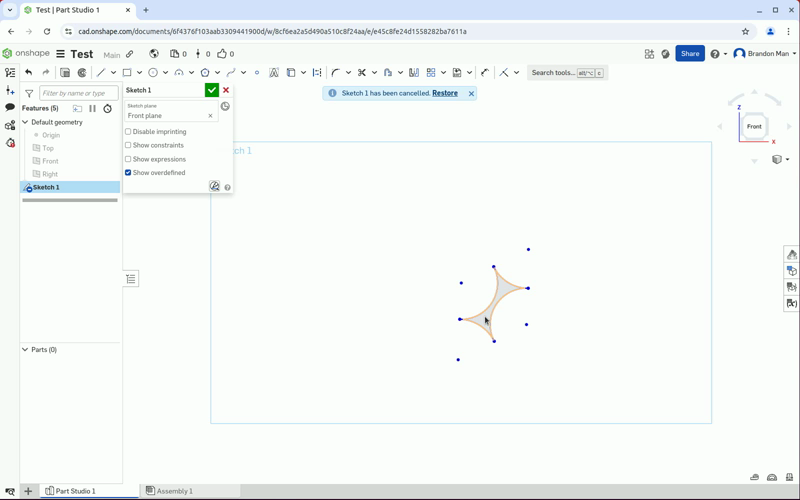
scroll(6)
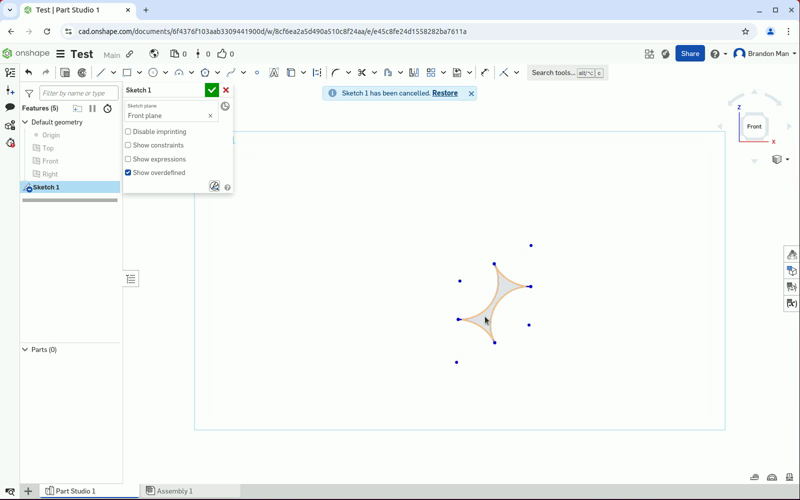
scroll(6)
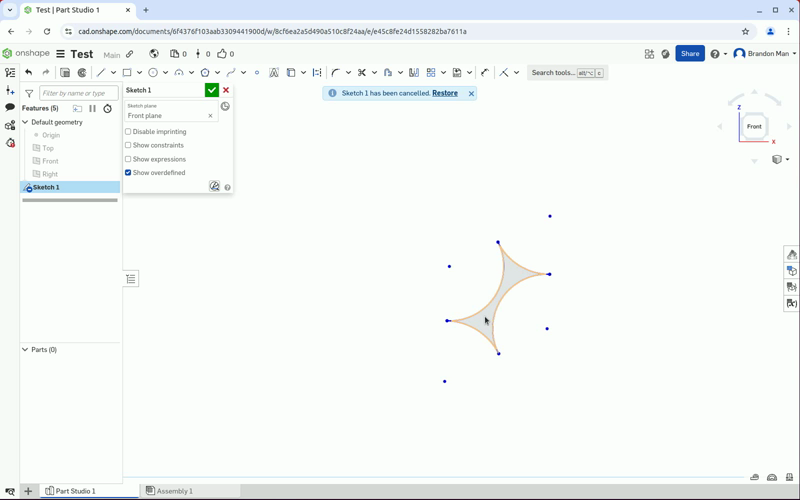
scroll(6)
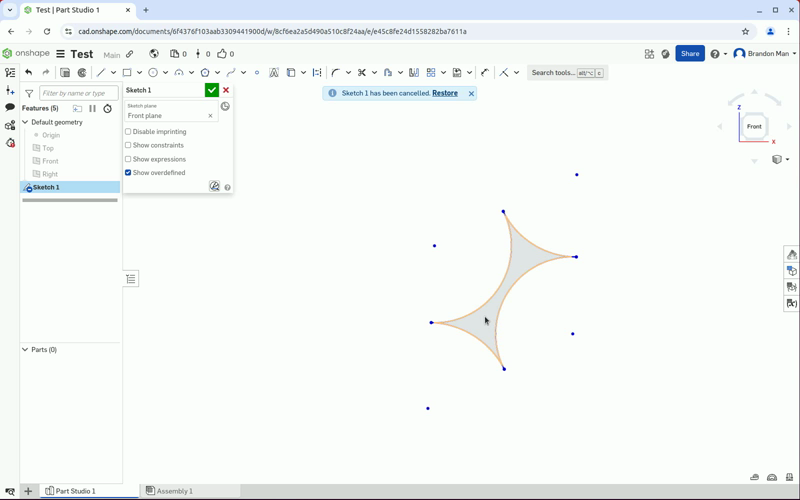
scroll(6)
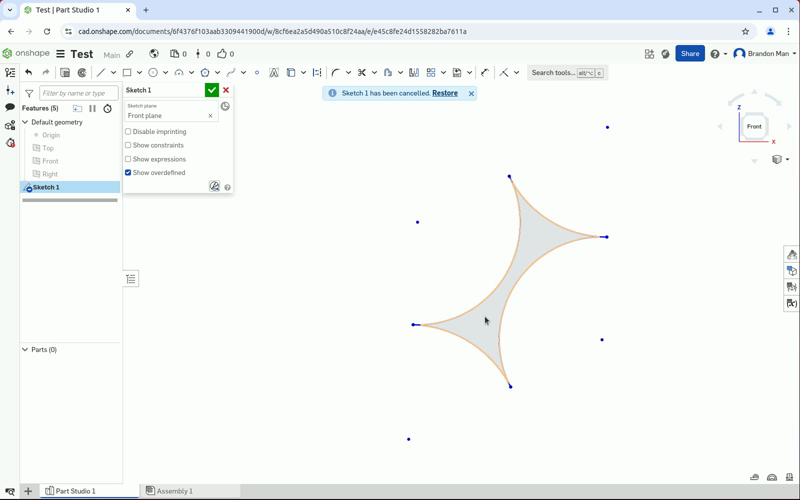
scroll(6)
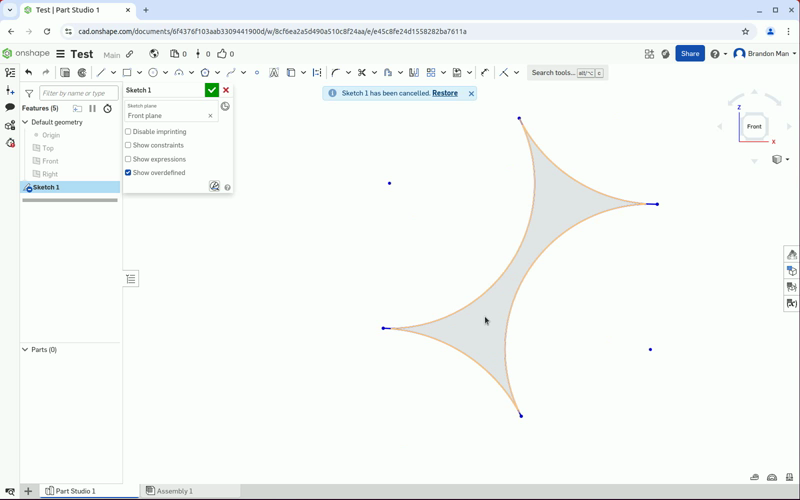
scroll(6)
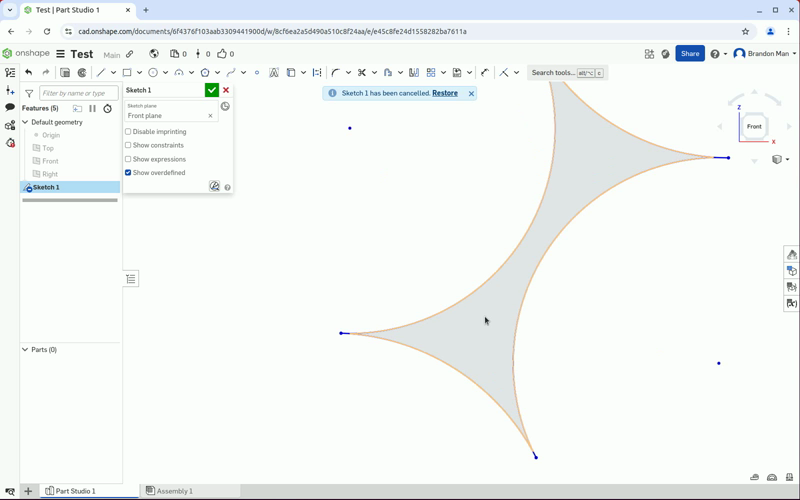
scroll(6)
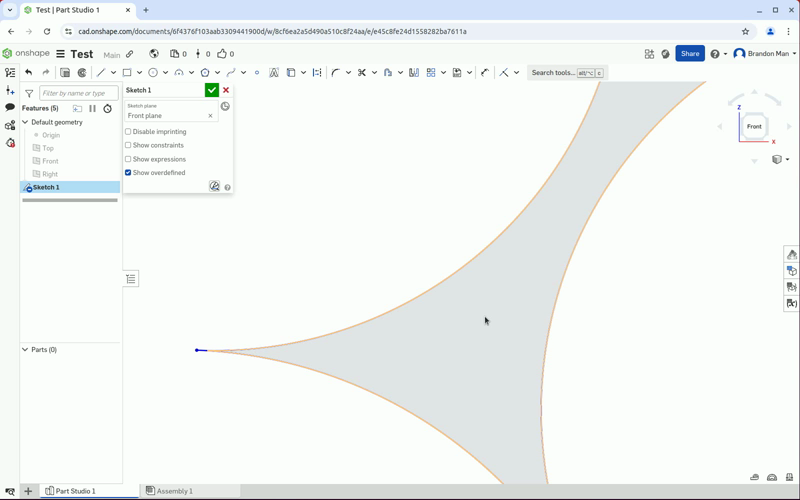
click(485, 316)
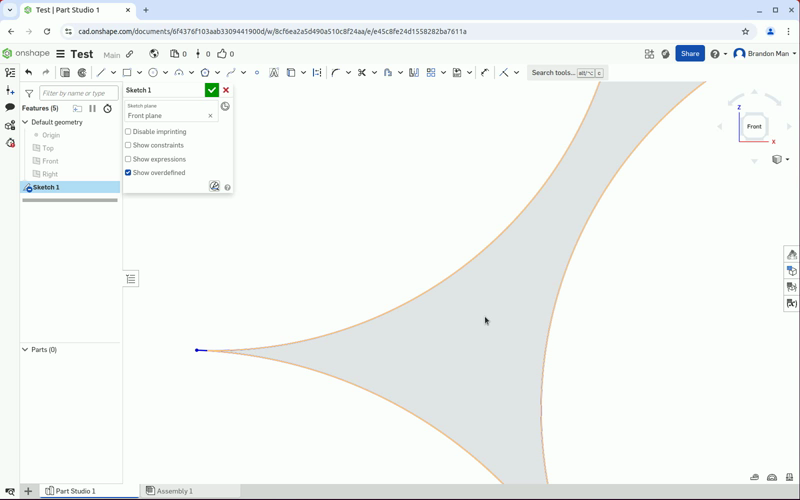
scroll(-6)
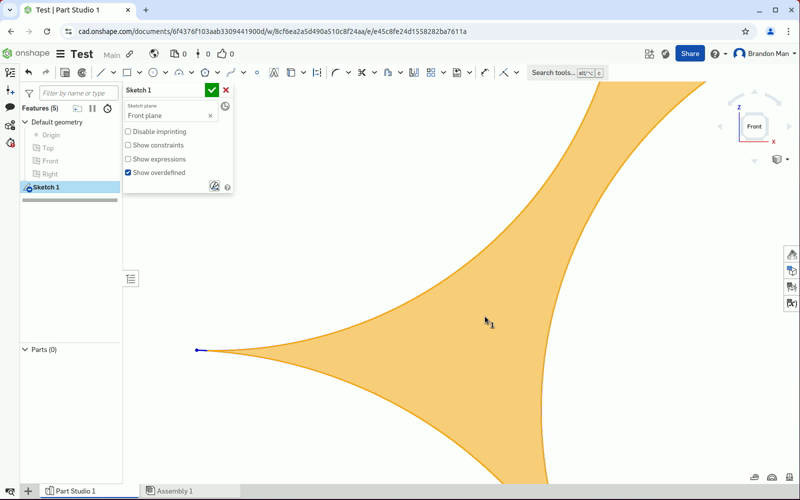
scroll(-6)
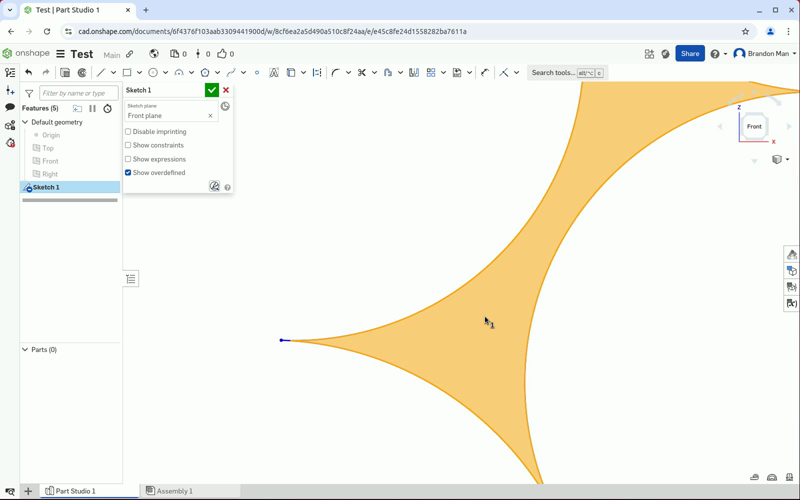
scroll(-6)
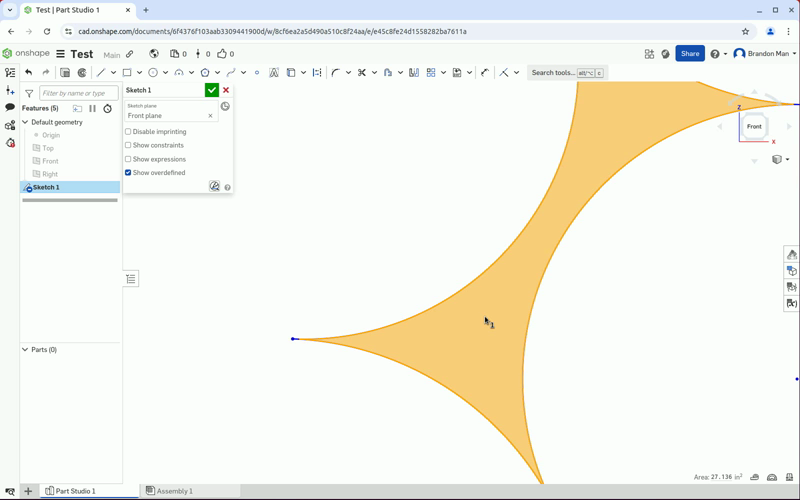
scroll(-6)
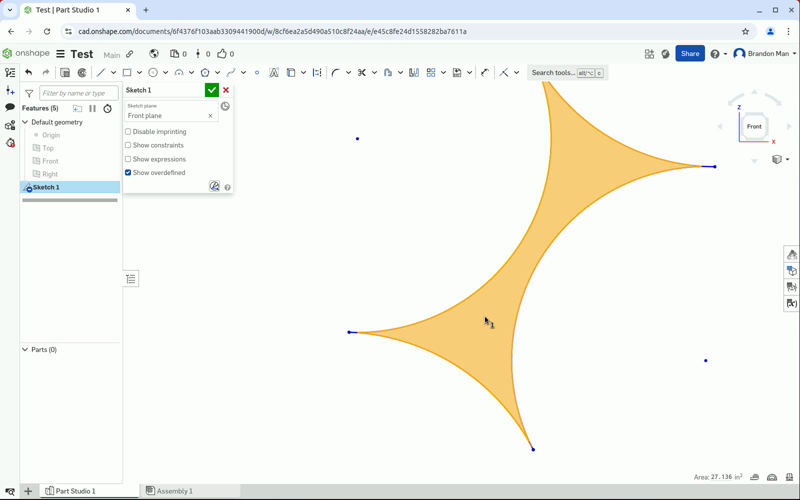
scroll(-6)
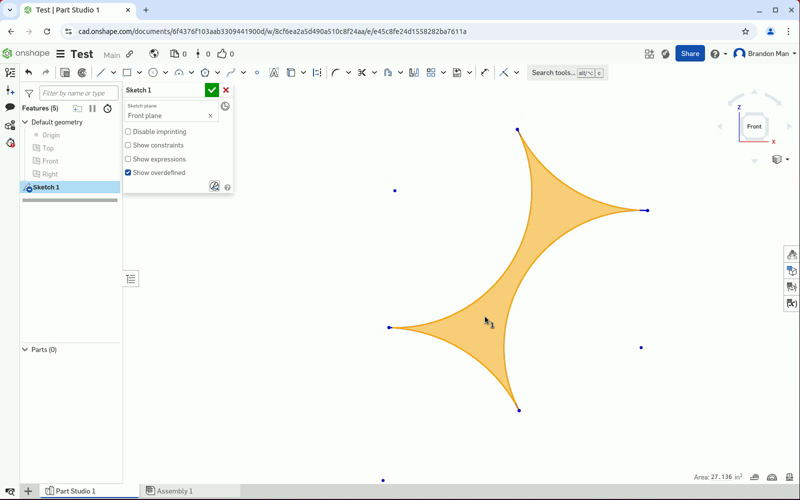
scroll(-6)
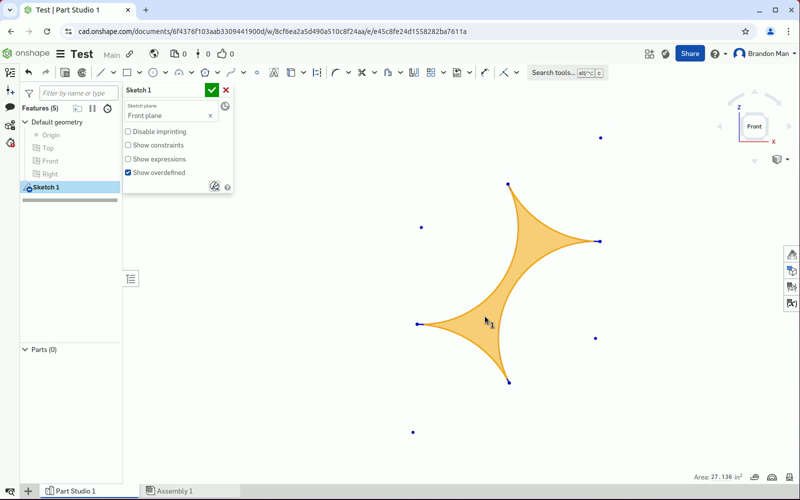
scroll(-6)
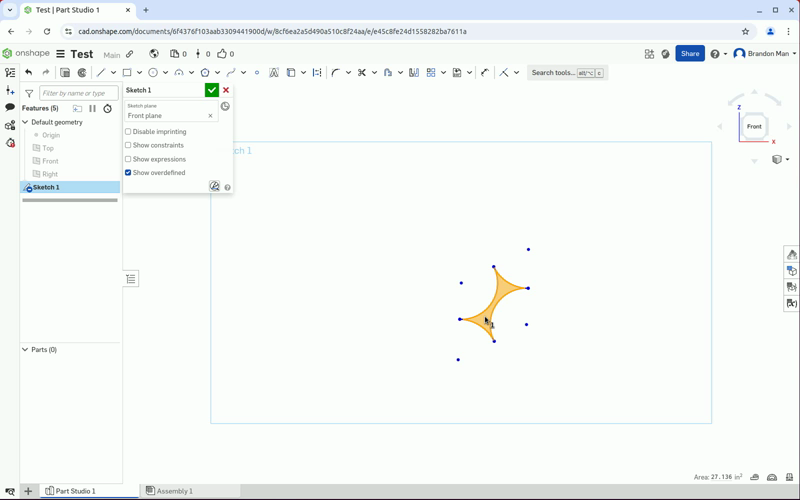
mouse_move(73, 352)
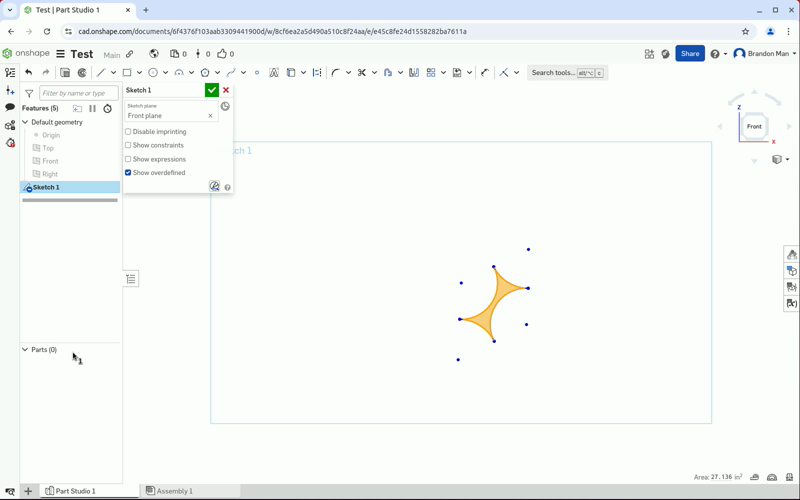
key(shift+y)
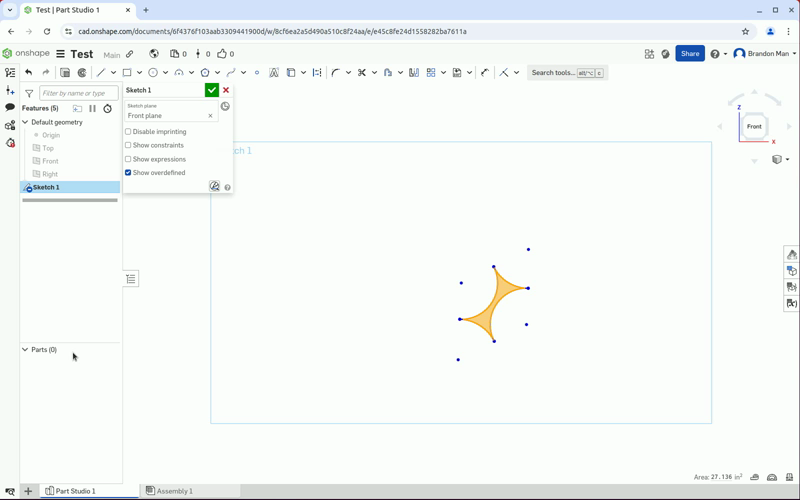
key(shift+e)
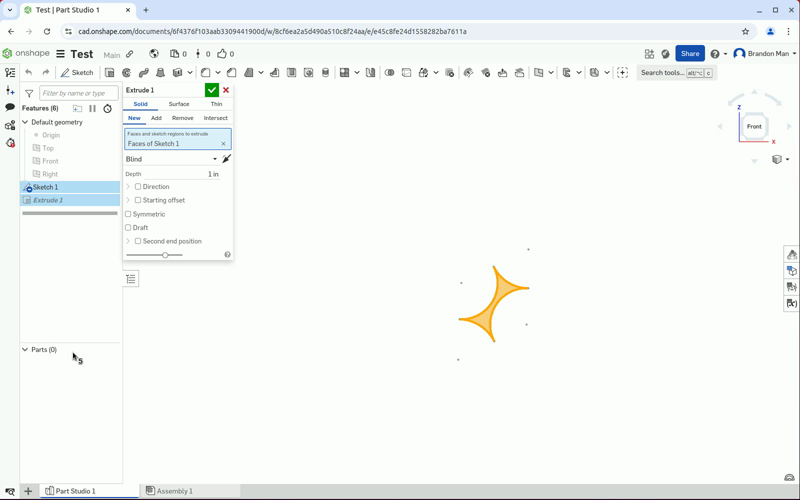
mouse_move(143, 106)
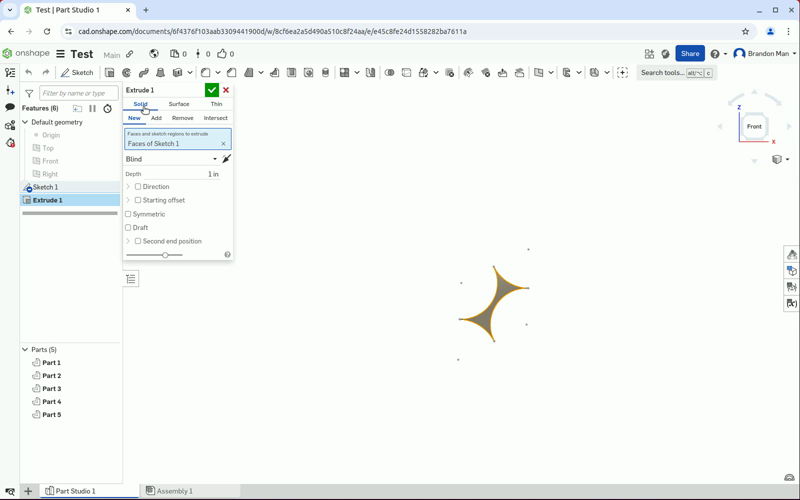
click(143, 106)
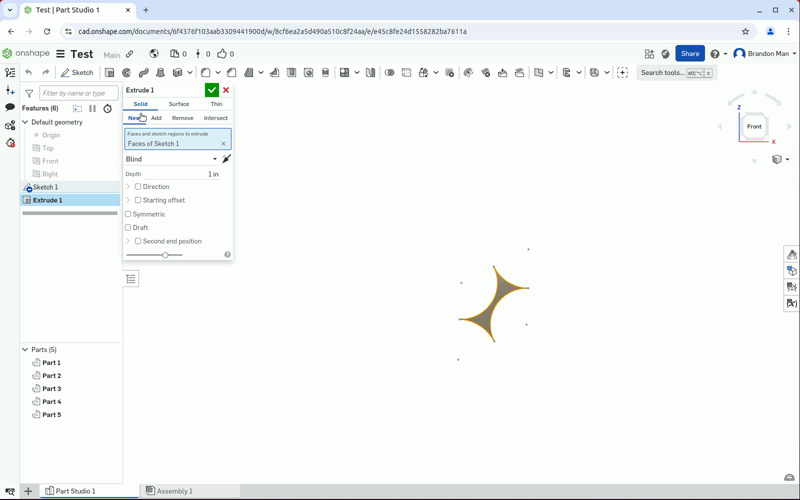
mouse_move(137, 120)
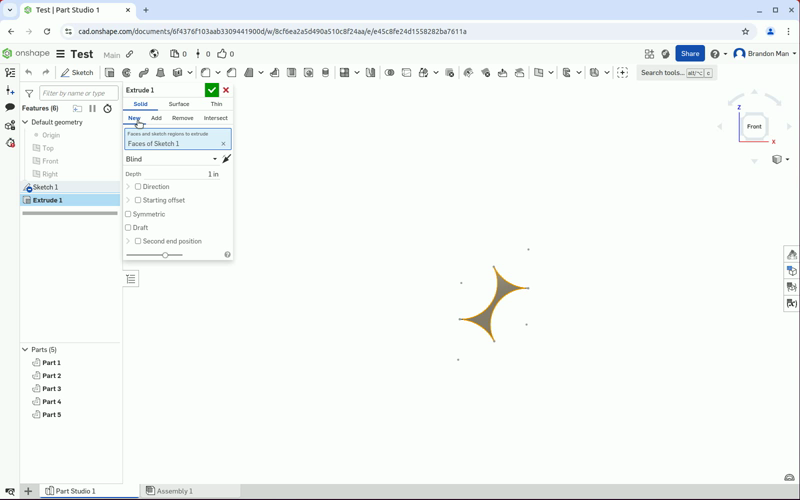
click(137, 120)
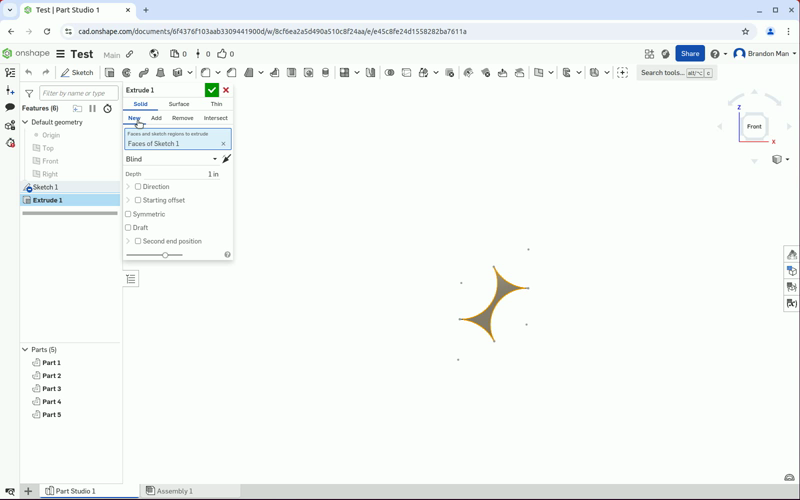
key(tab, 4)
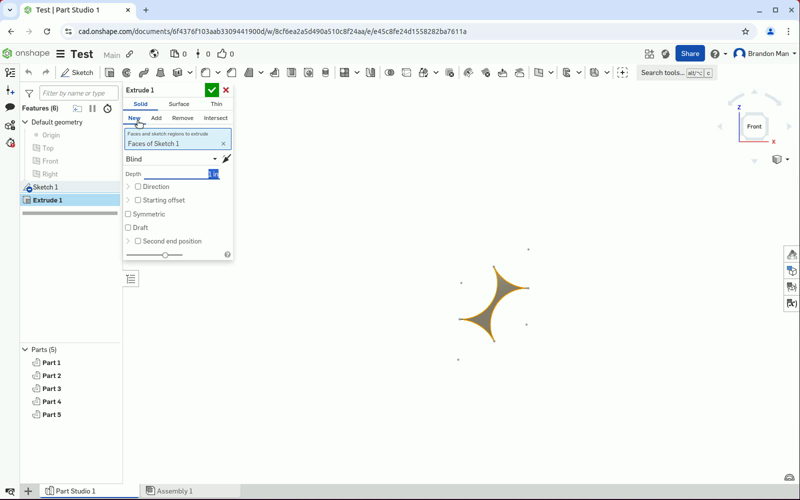
text(3.37)
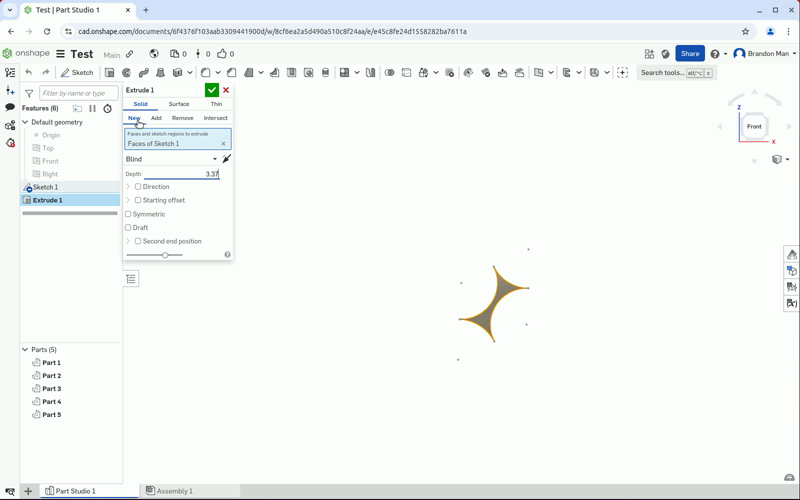
key(enter)
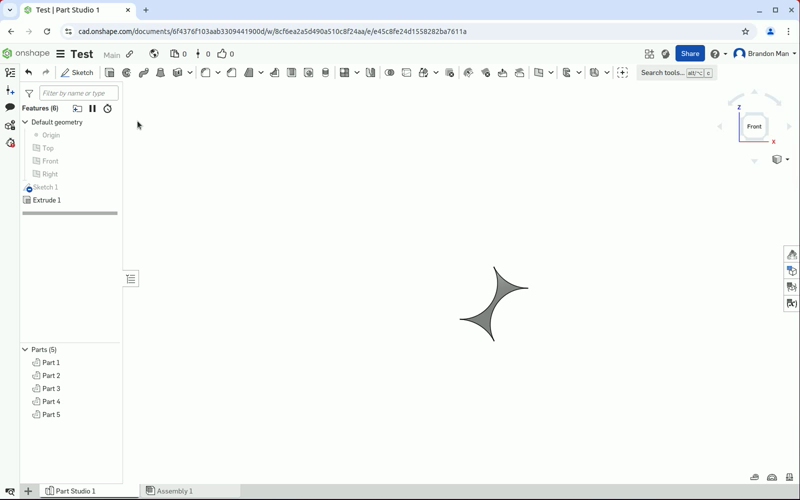
key(shift+h)
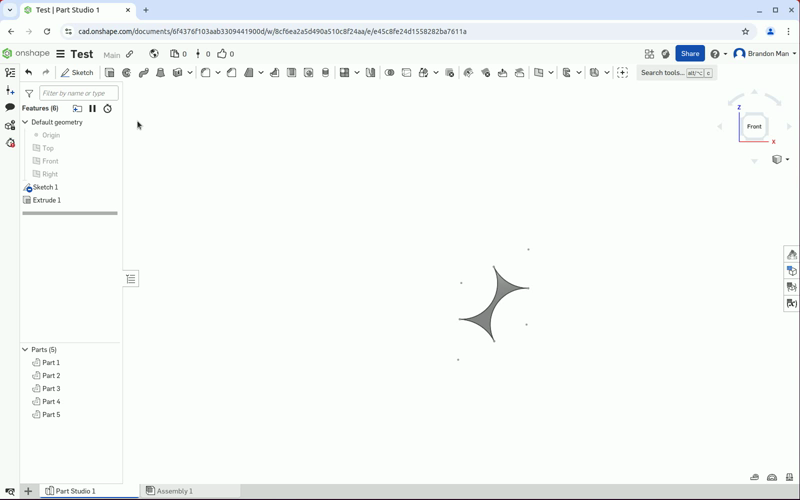
key(shift+h)
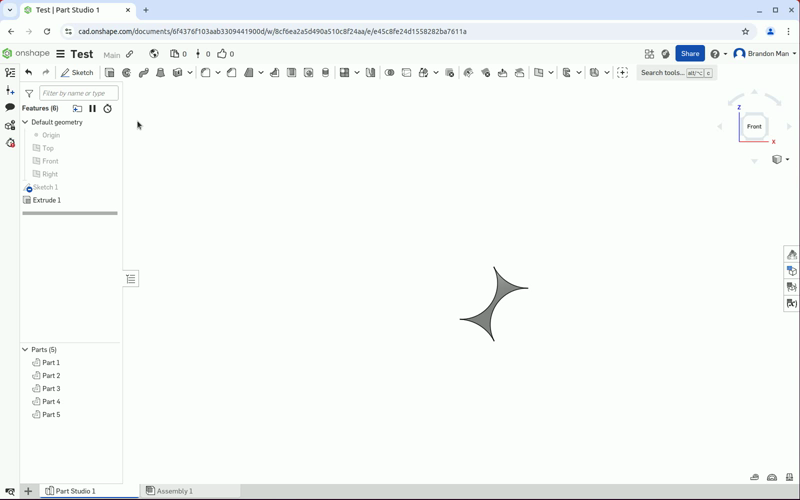
mouse_move(73, 189)
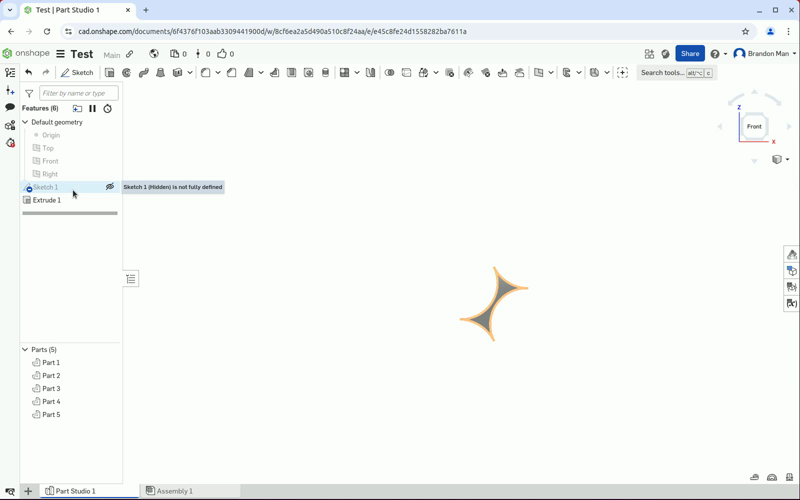
click(73, 189)
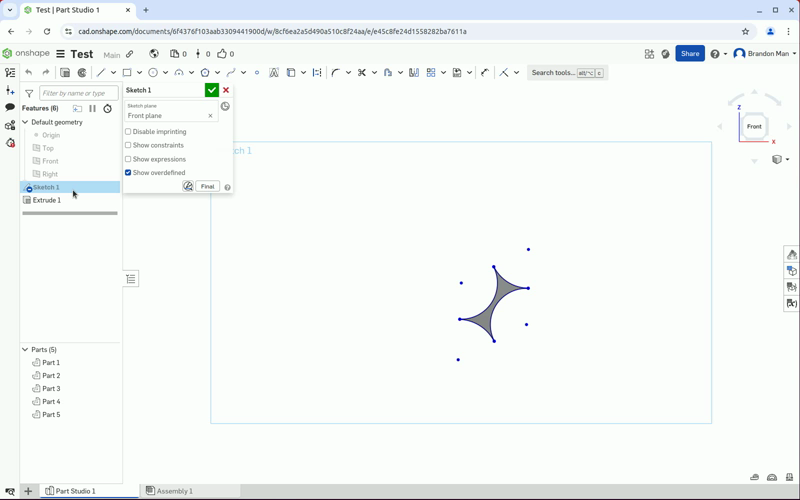
mouse_move(229, 92)
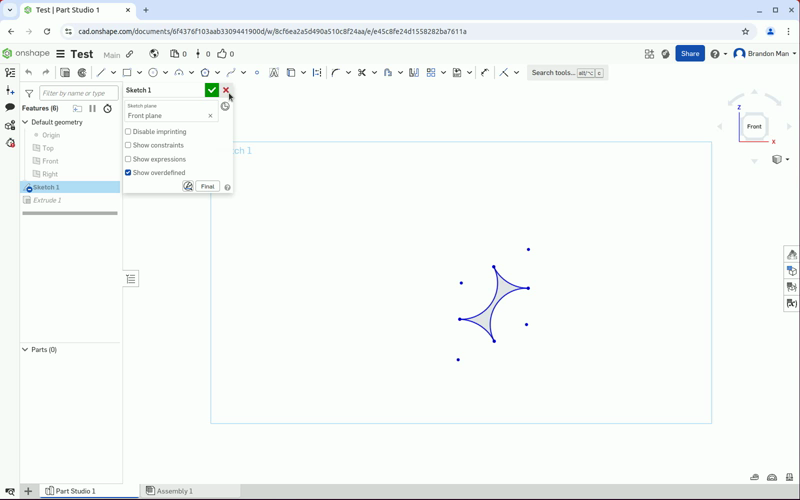
click(229, 92)
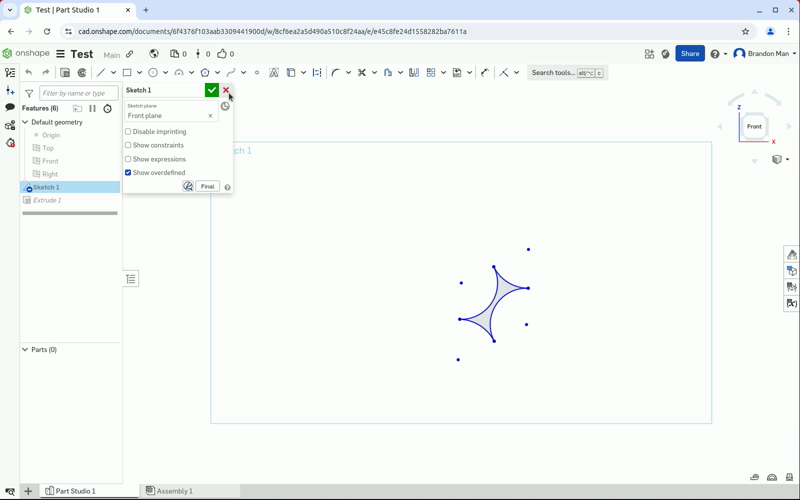
key(shift+s)
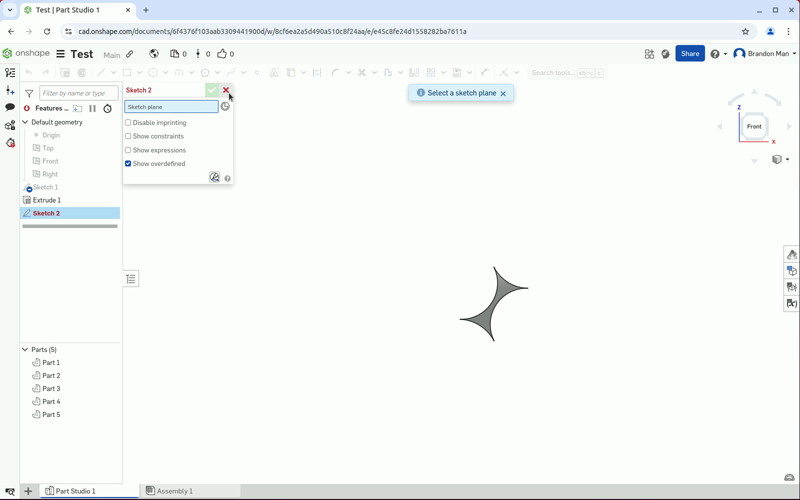
mouse_move(73, 163)
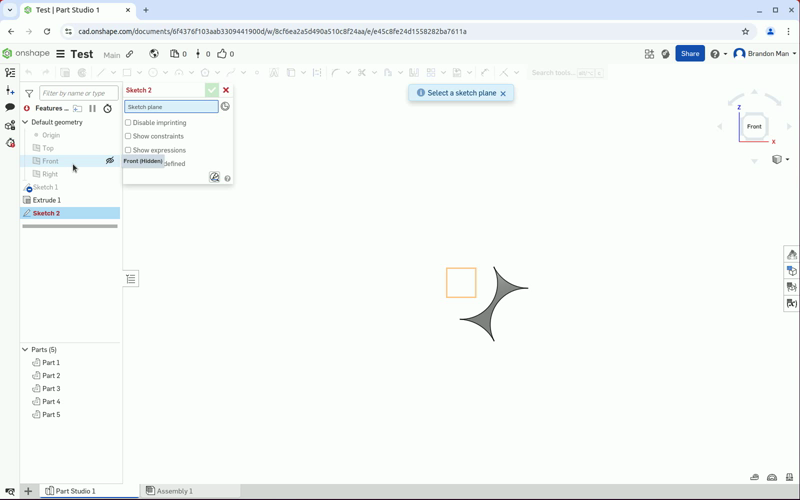
click(73, 163)
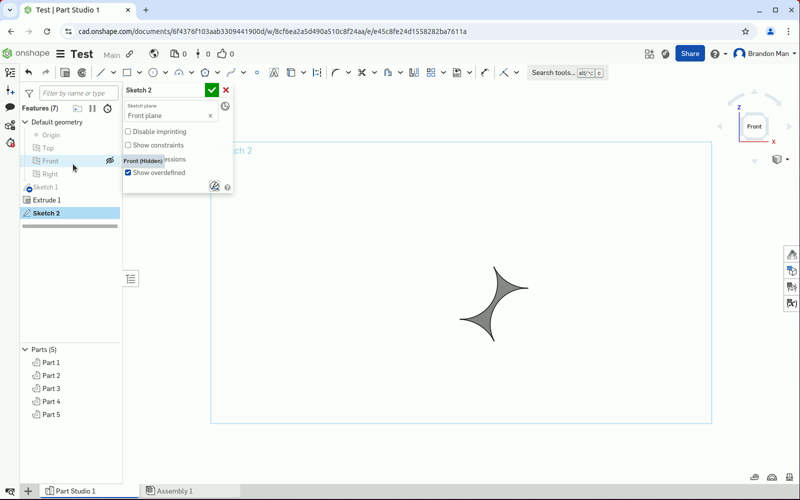
mouse_move(73, 352)
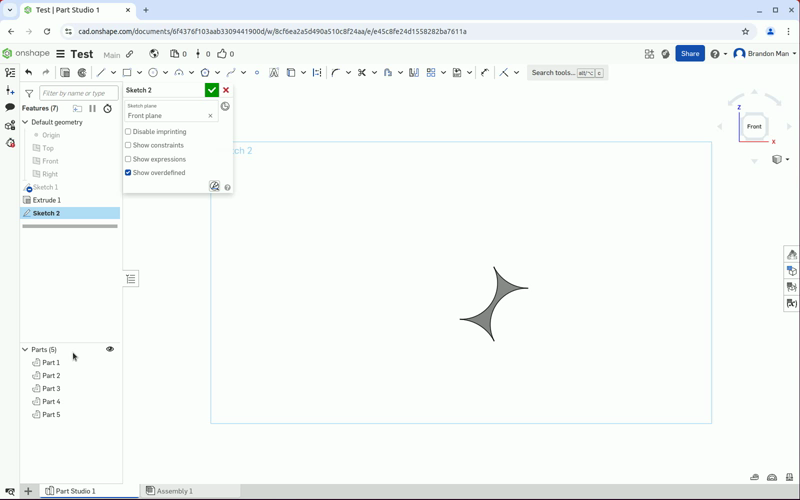
key(y)
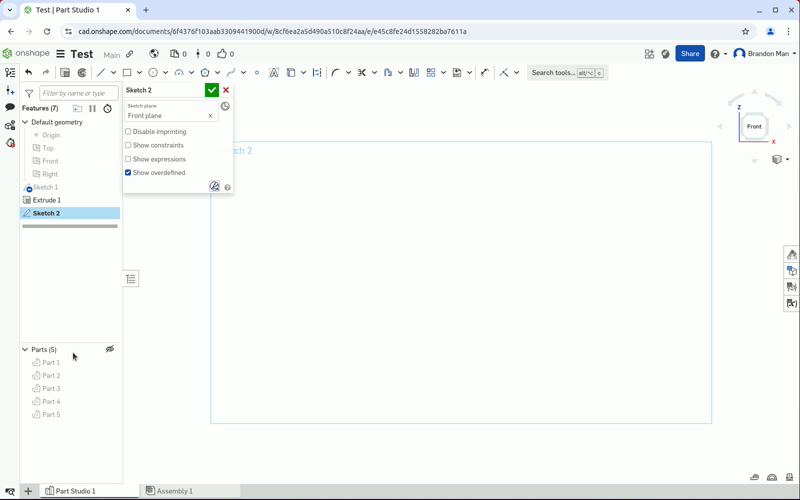
key(a)
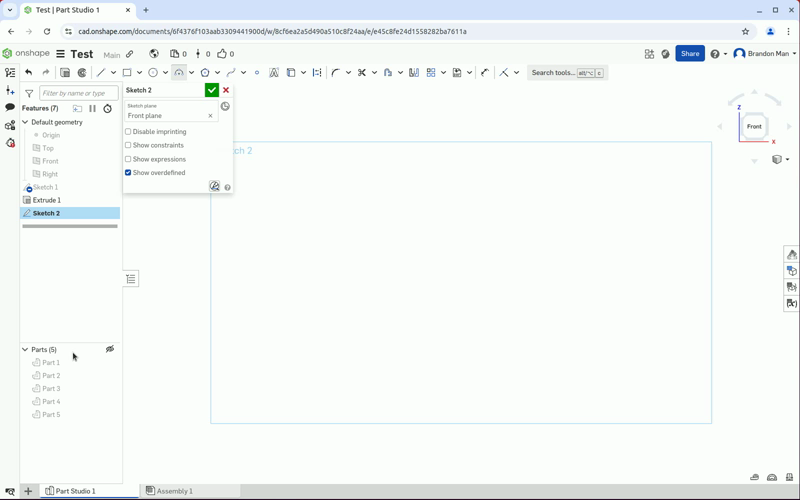
key_down(shift)
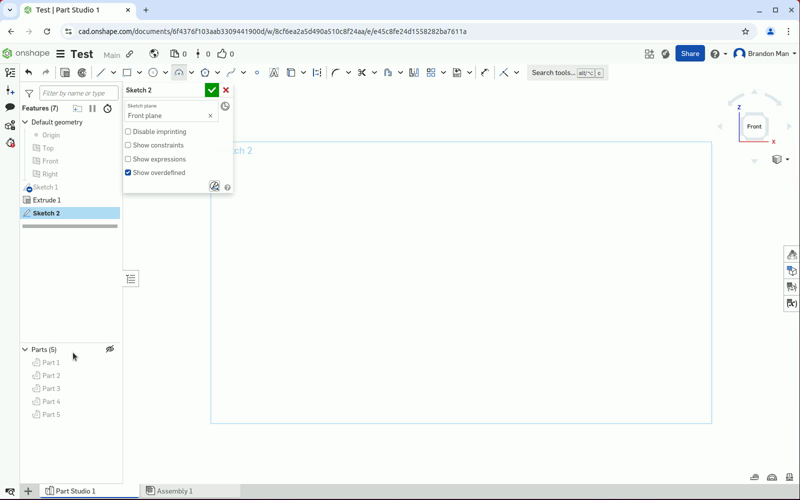
mouse_move(393, 281)
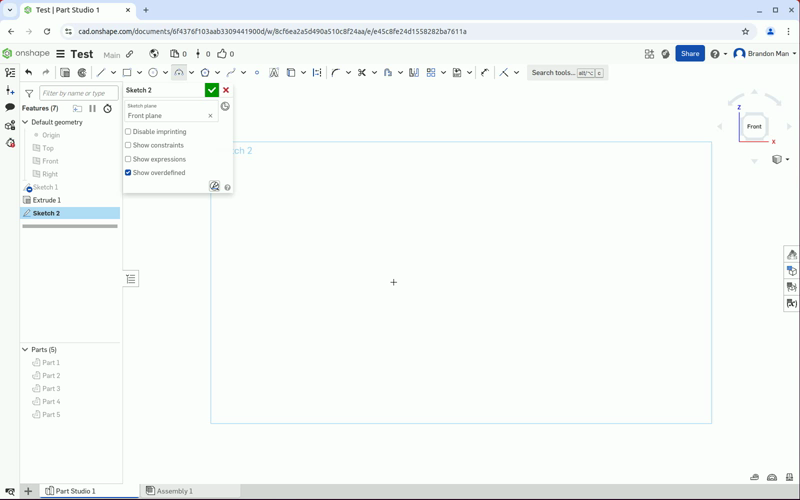
click(393, 281)
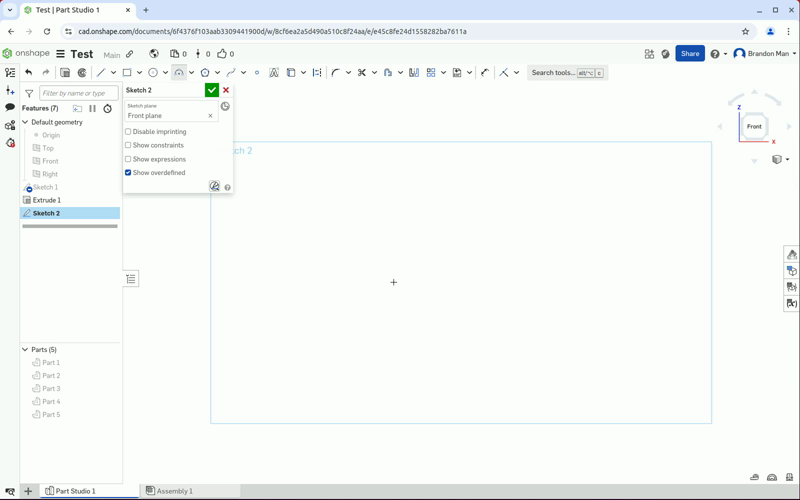
key_up(shift)
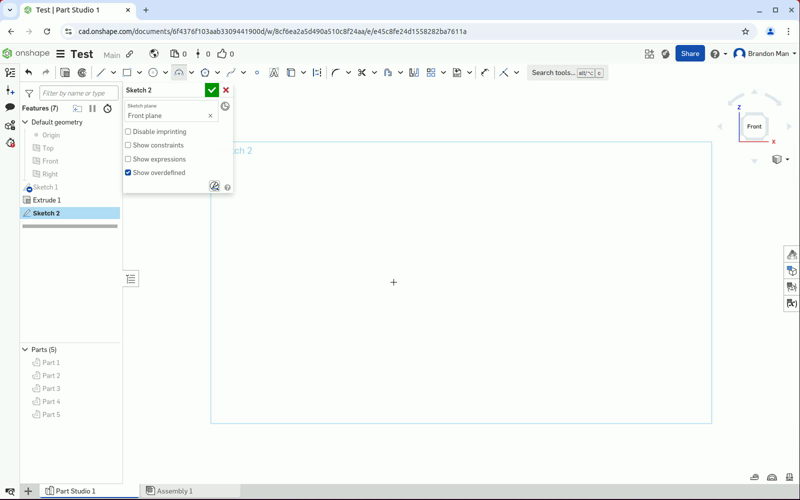
key_down(shift)
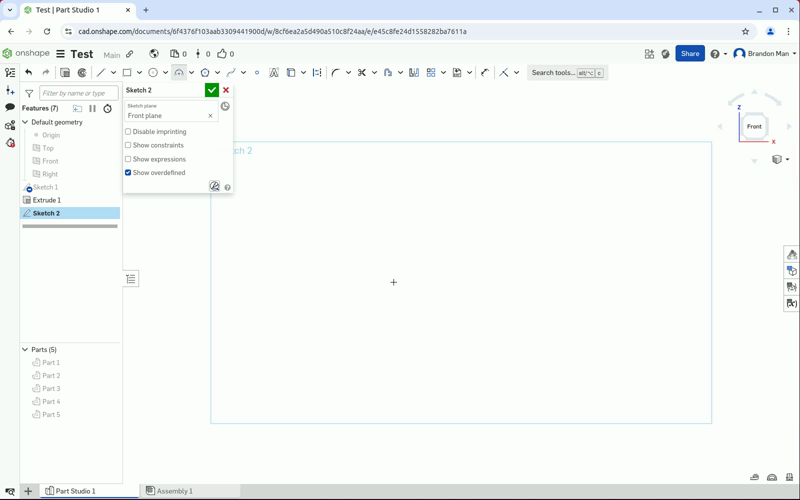
mouse_move(422, 337)
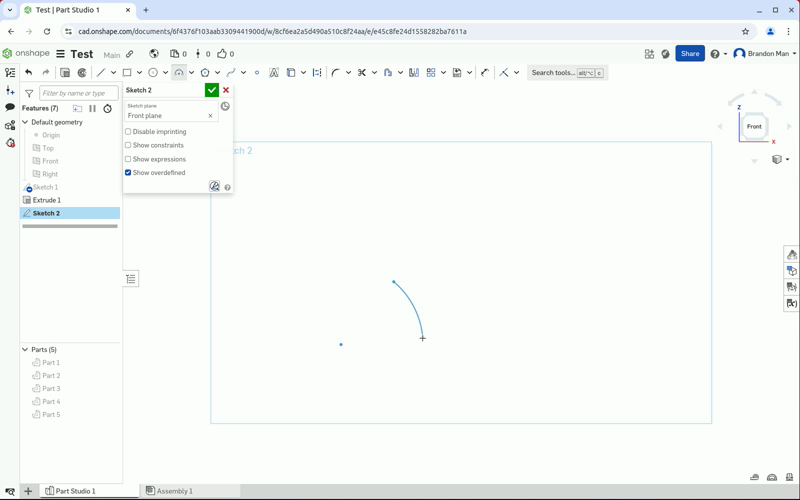
click(422, 337)
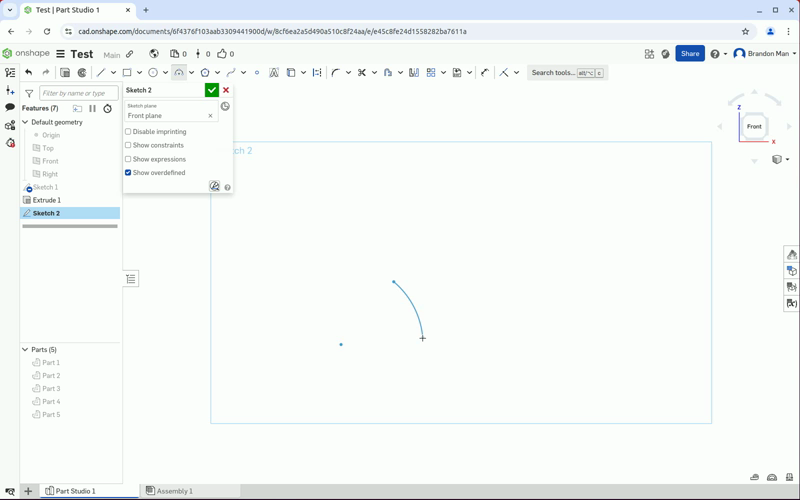
mouse_move(424, 301)
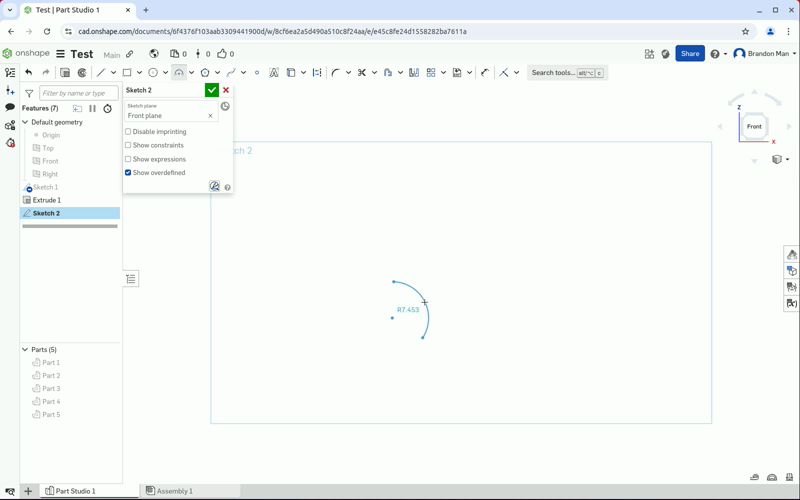
click(424, 301)
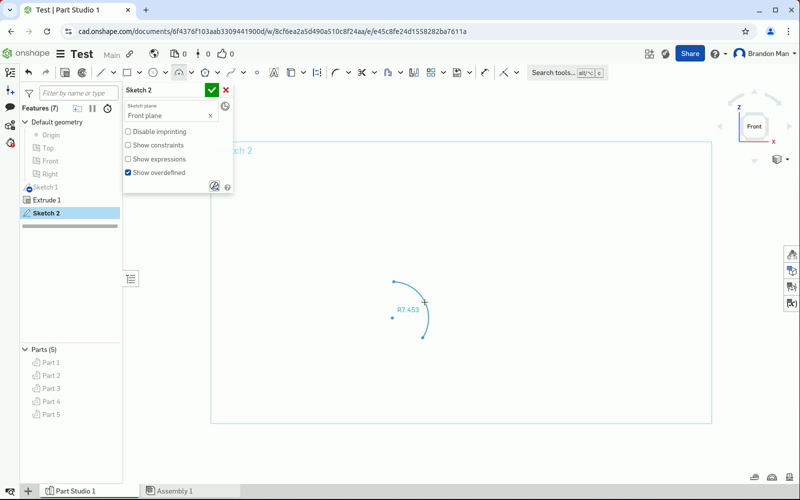
key_up(shift)
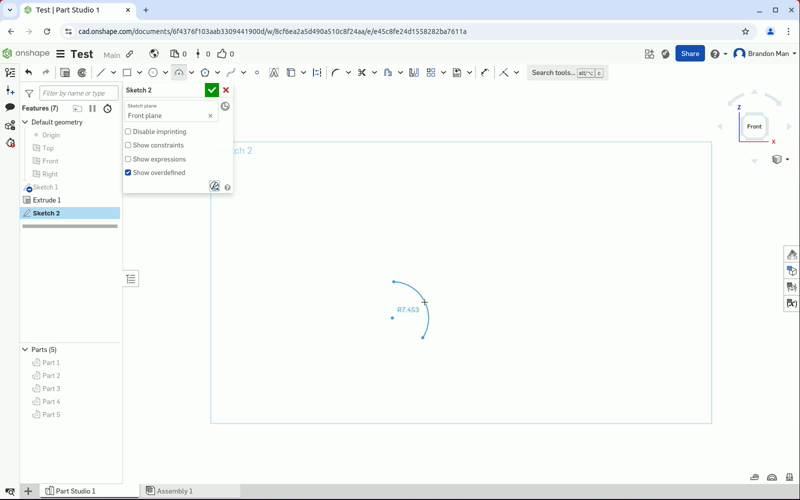
mouse_move(422, 337)
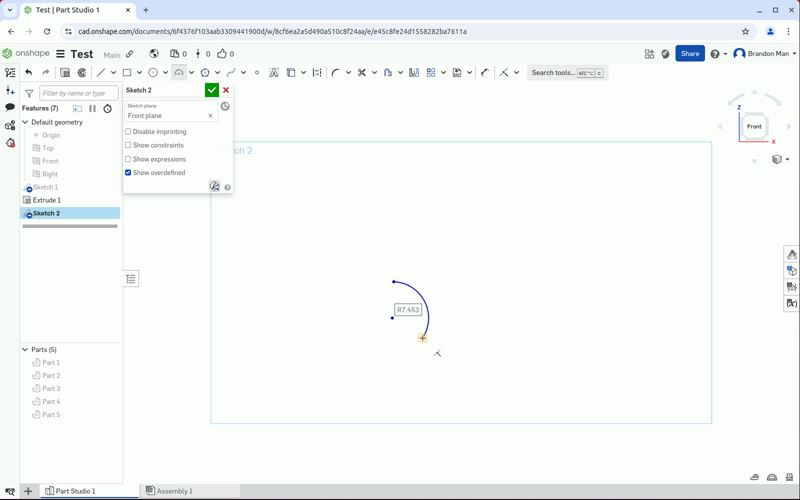
click(422, 337)
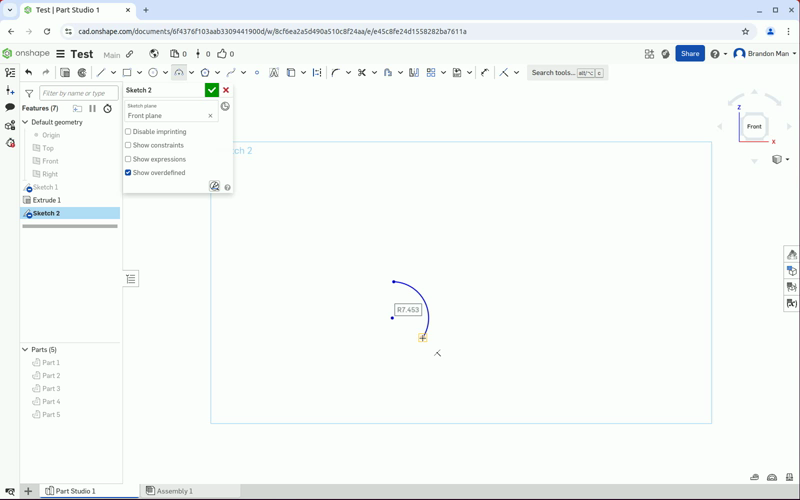
key_down(shift)
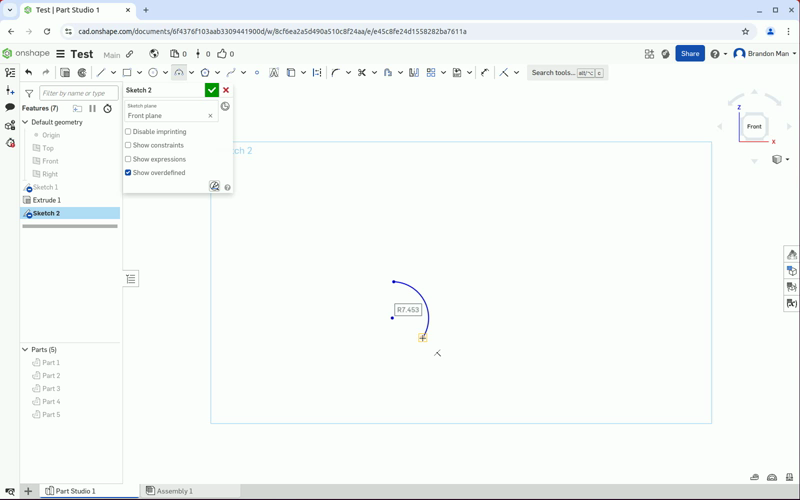
mouse_move(458, 318)
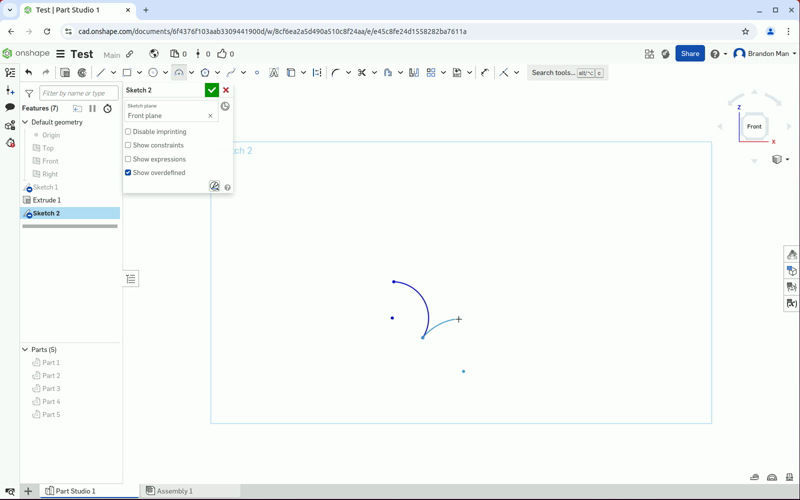
click(458, 318)
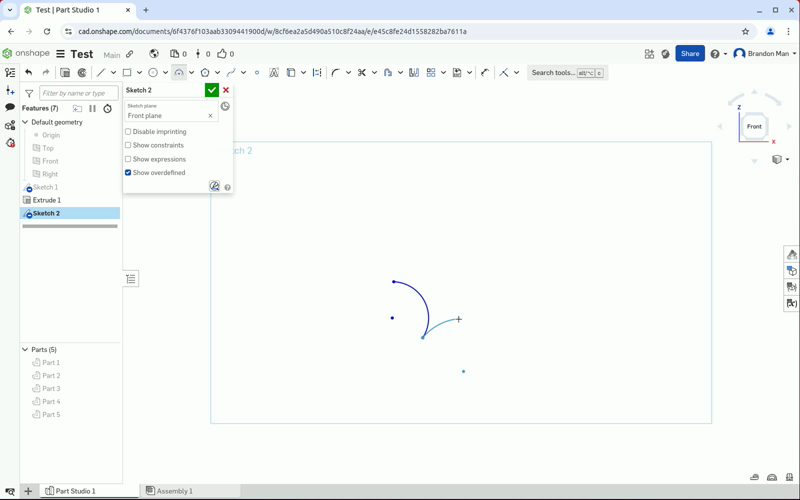
mouse_move(438, 323)
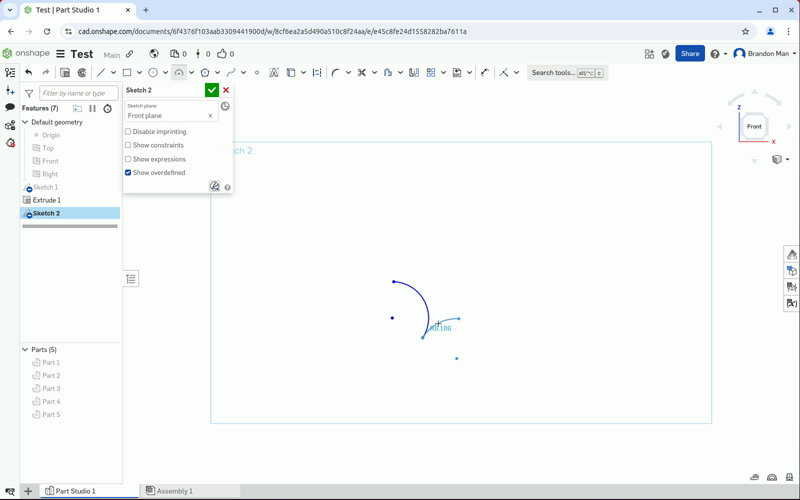
click(438, 323)
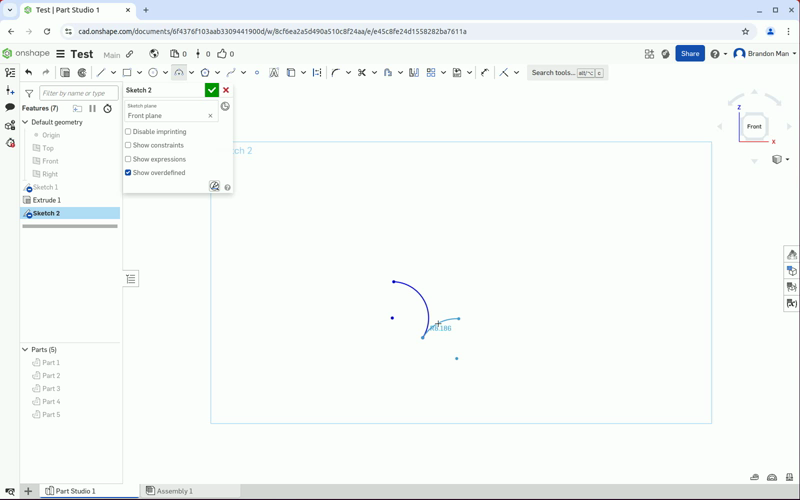
key_up(shift)
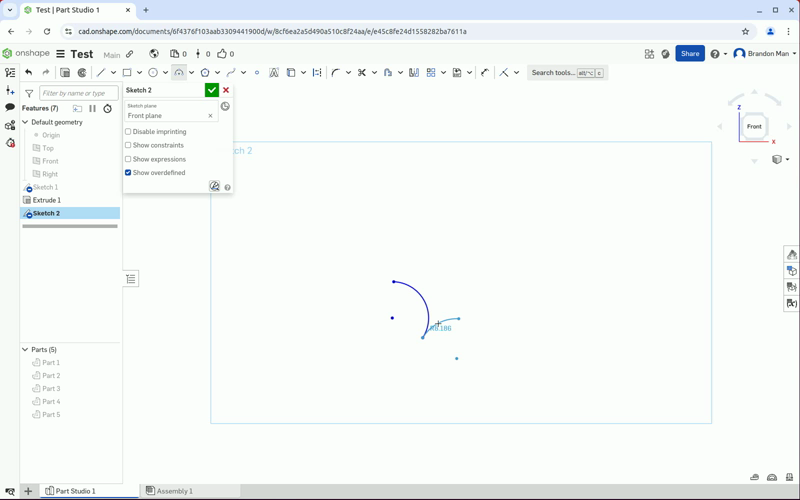
mouse_move(458, 318)
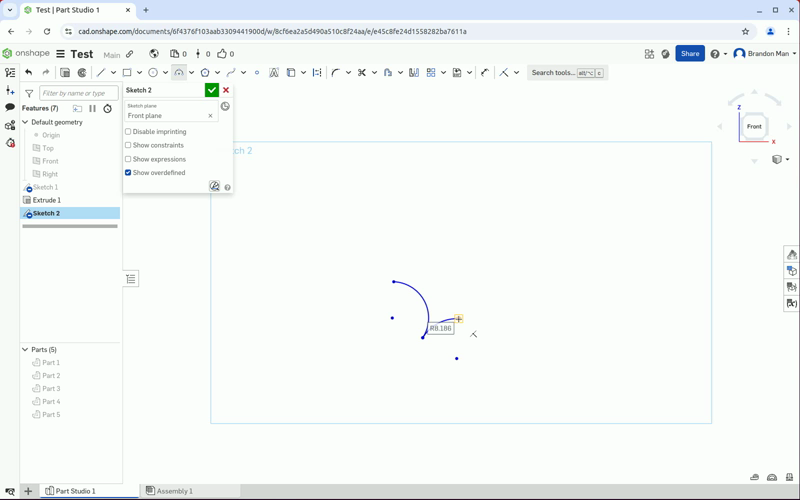
click(458, 318)
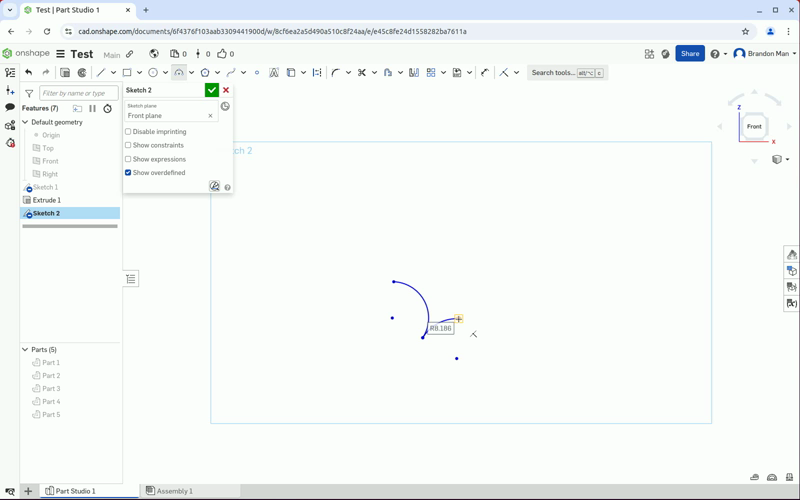
key_down(shift)
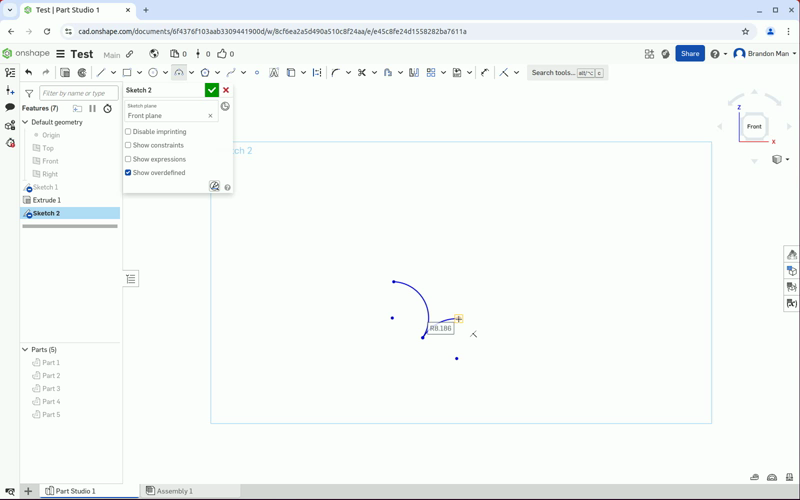
mouse_move(430, 263)
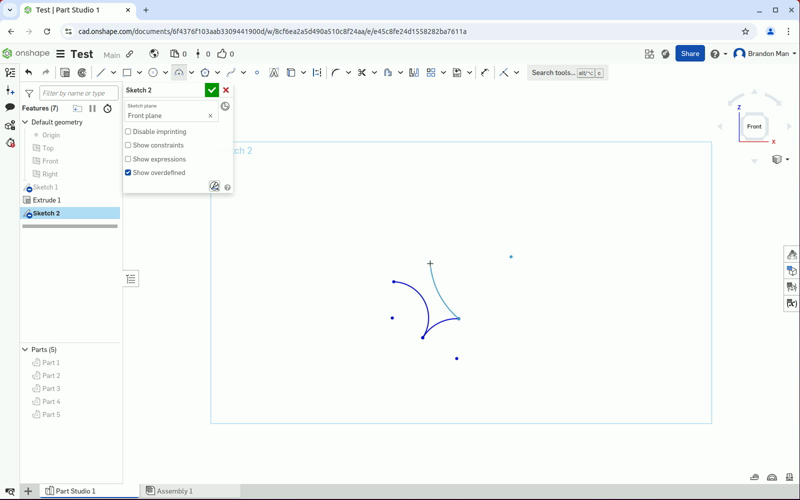
click(430, 263)
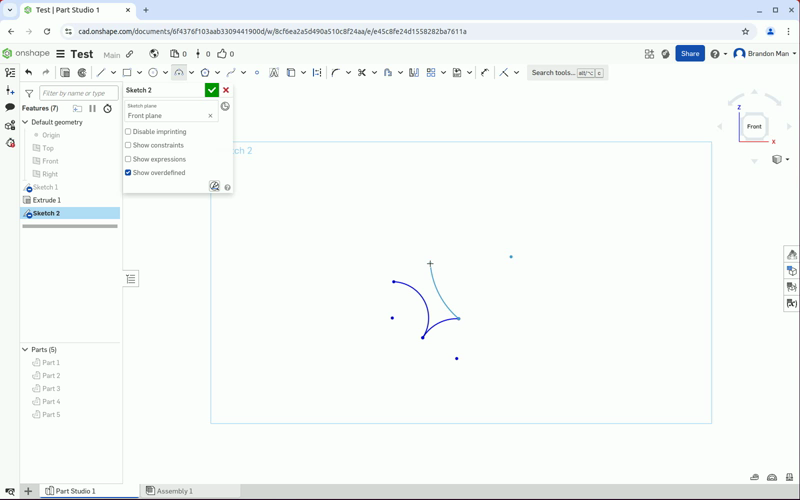
mouse_move(428, 299)
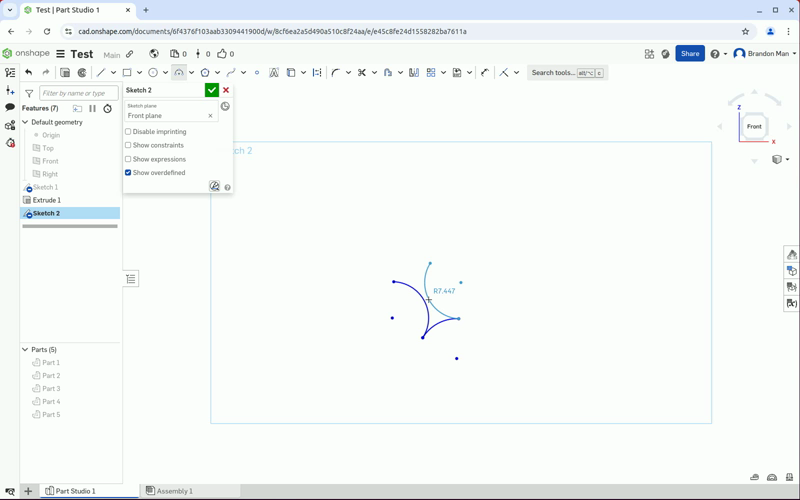
click(428, 299)
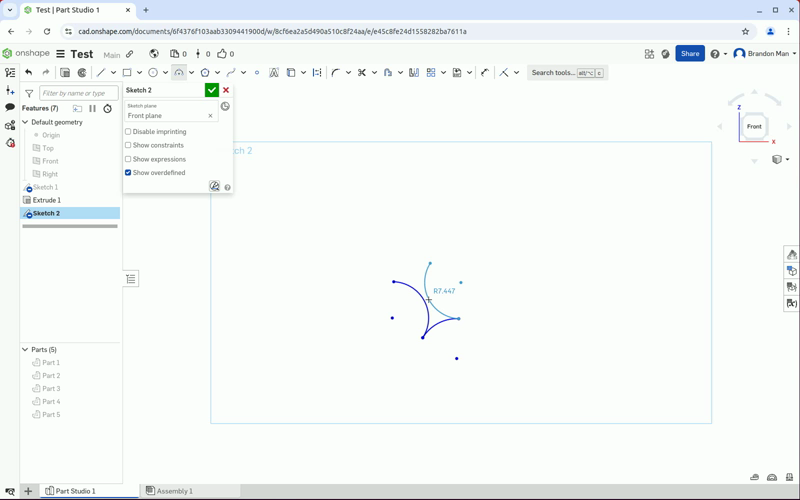
key_up(shift)
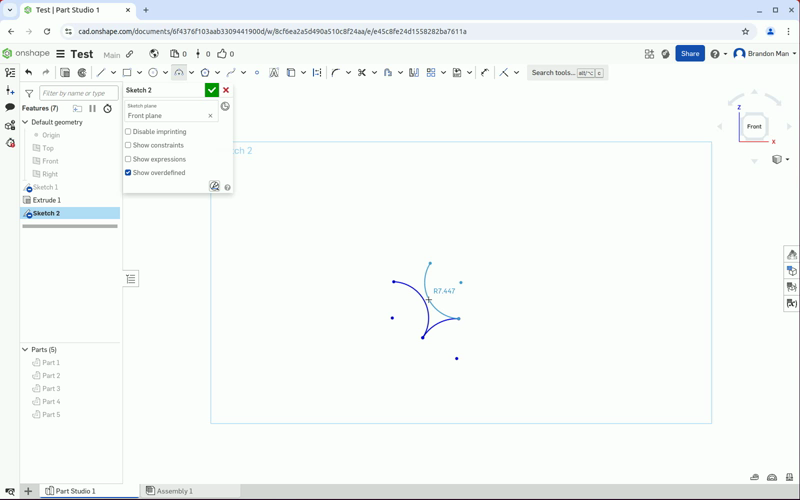
mouse_move(430, 263)
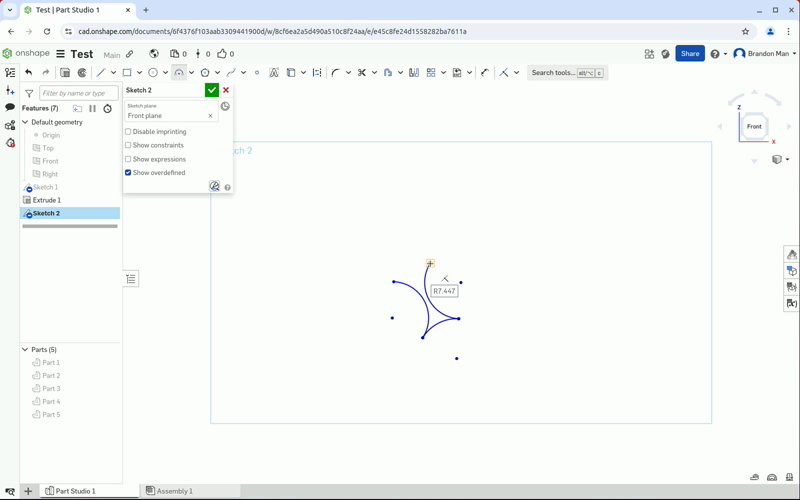
click(430, 263)
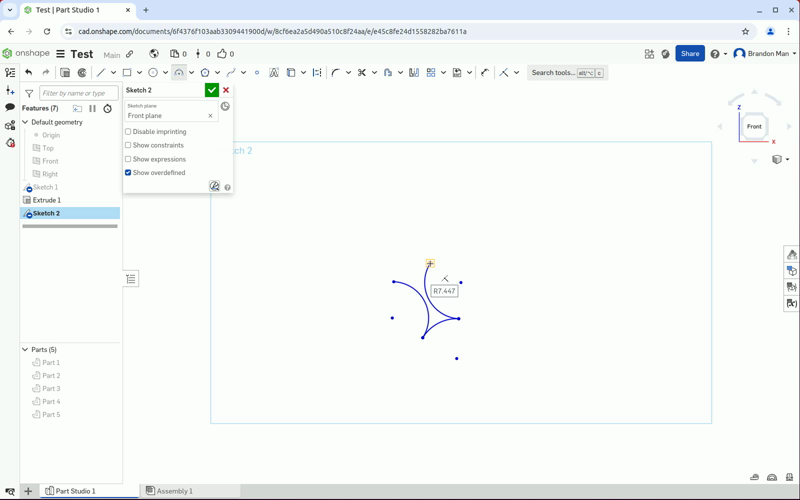
mouse_move(393, 281)
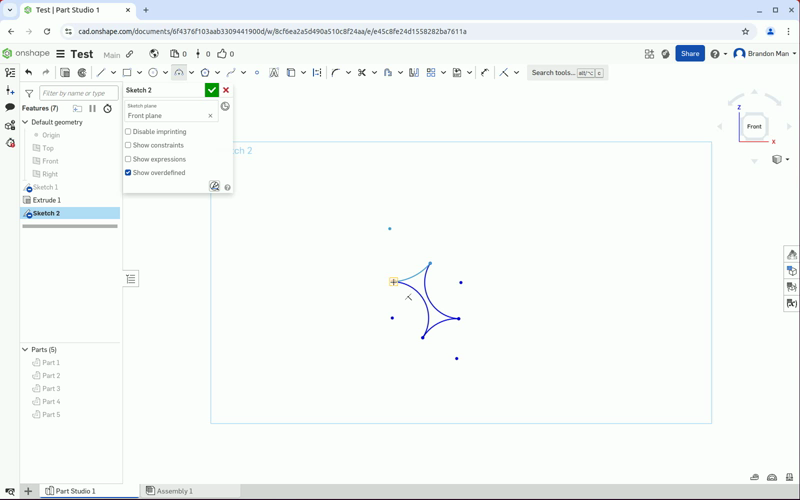
click(393, 281)
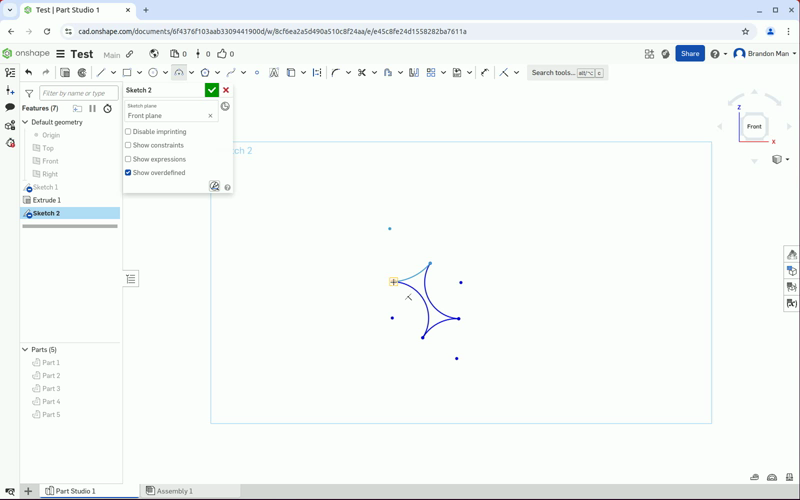
key_down(shift)
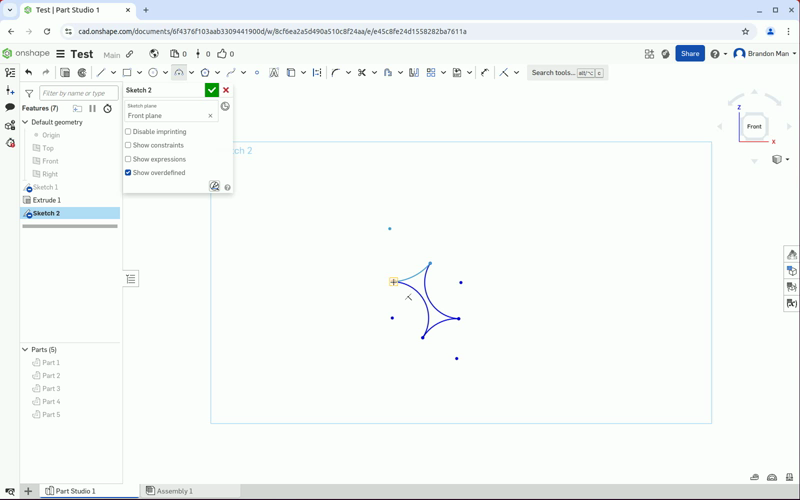
mouse_move(414, 277)
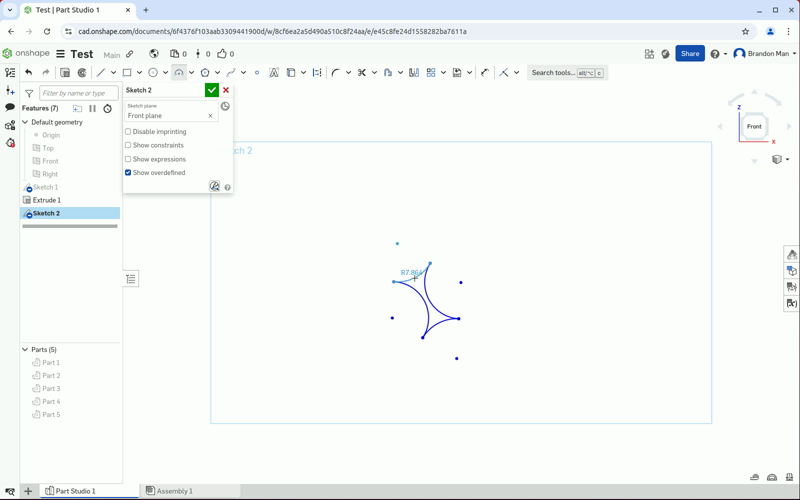
click(414, 277)
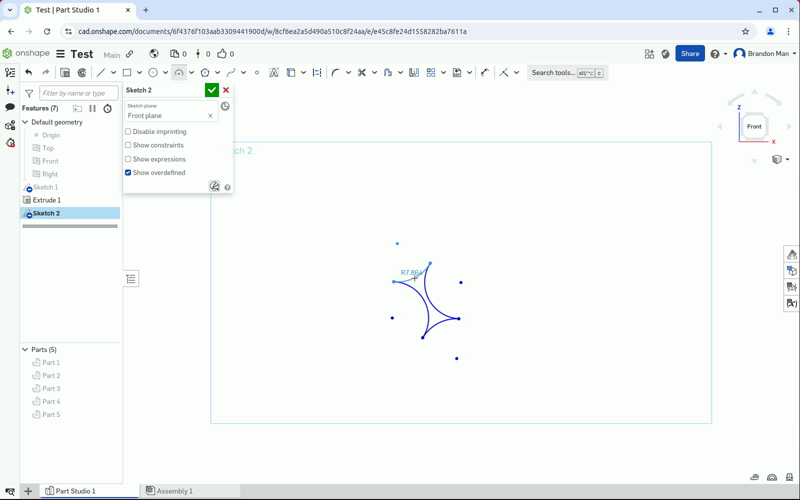
key_up(shift)
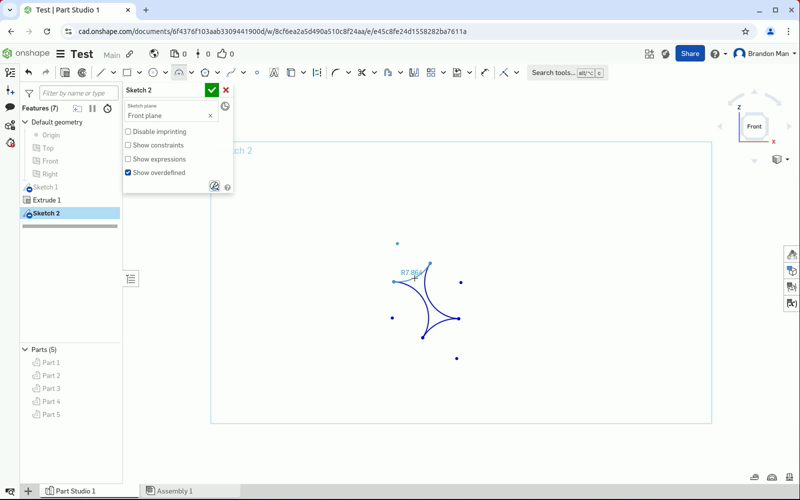
key(esc)
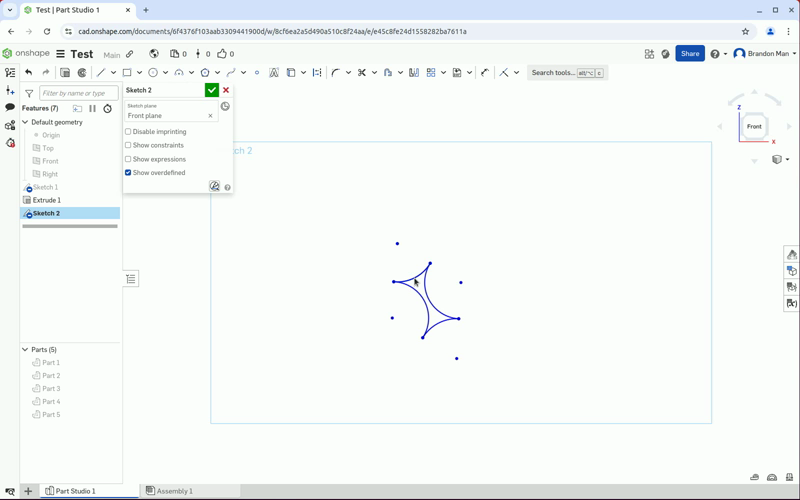
mouse_move(451, 320)
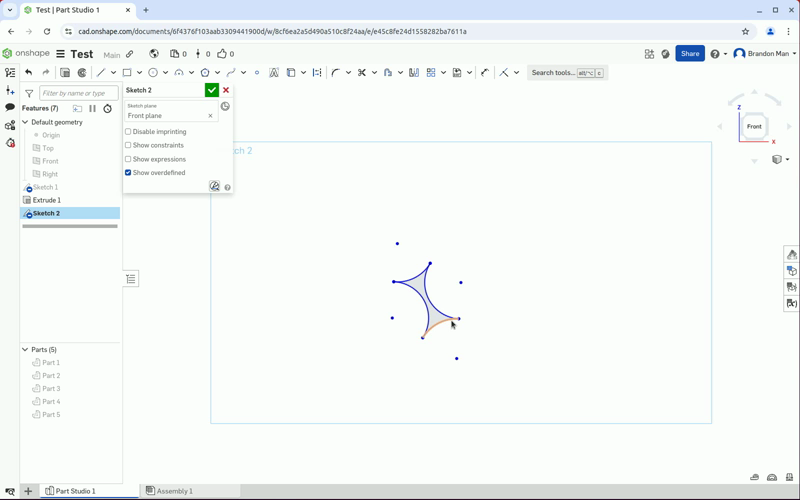
scroll(6)
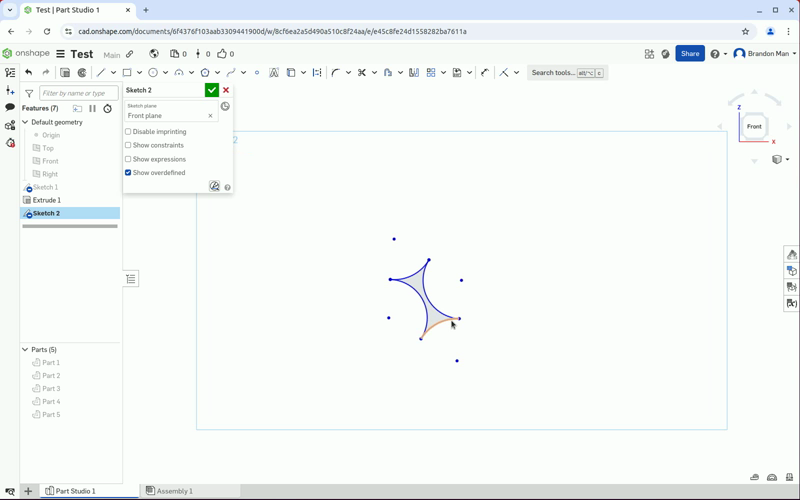
scroll(6)
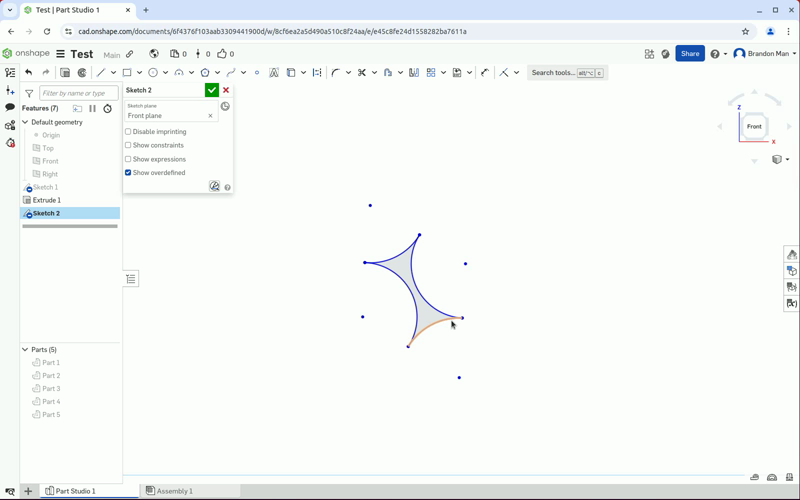
scroll(6)
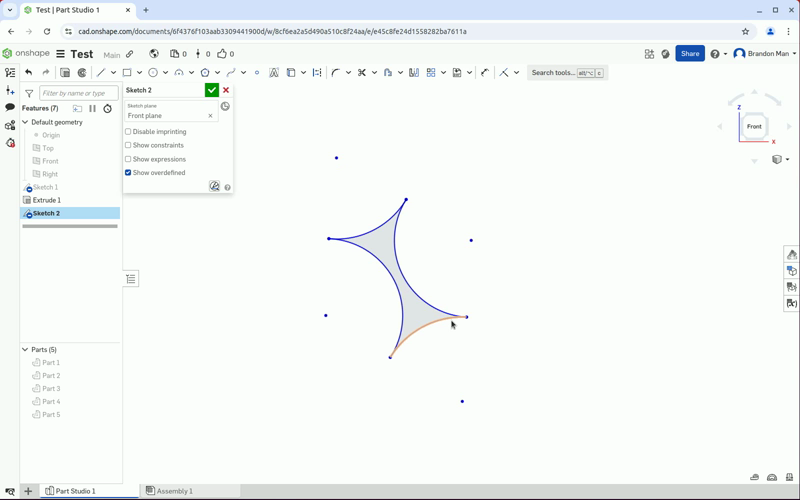
scroll(6)
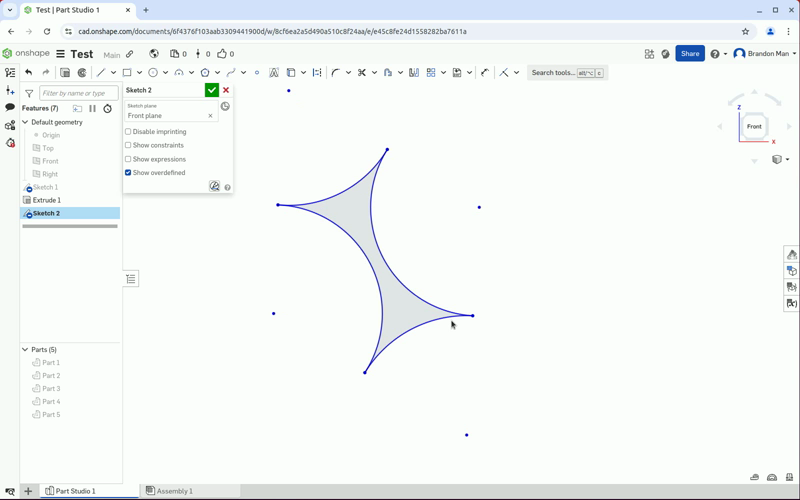
scroll(6)
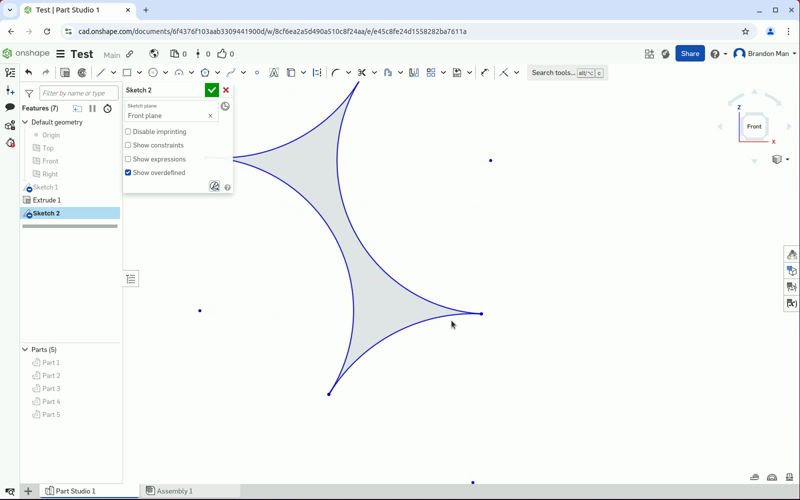
scroll(6)
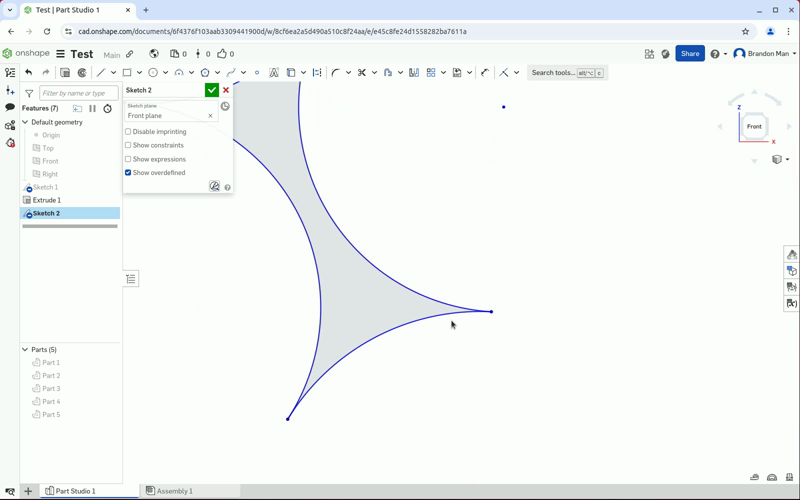
scroll(6)
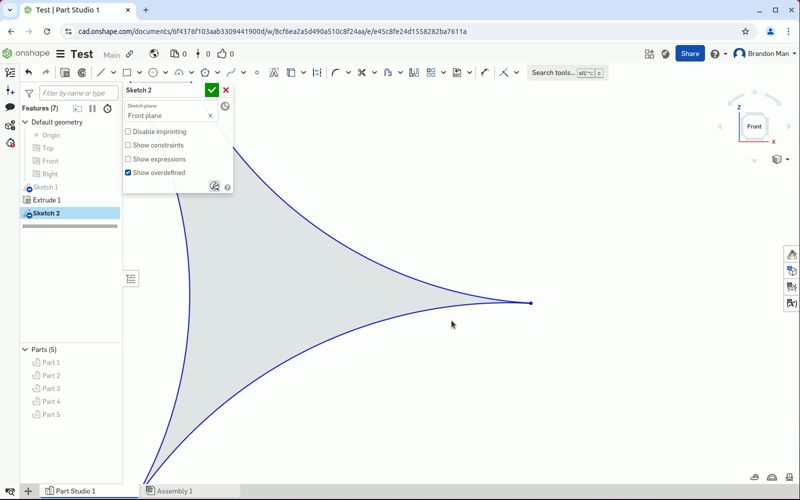
click(451, 320)
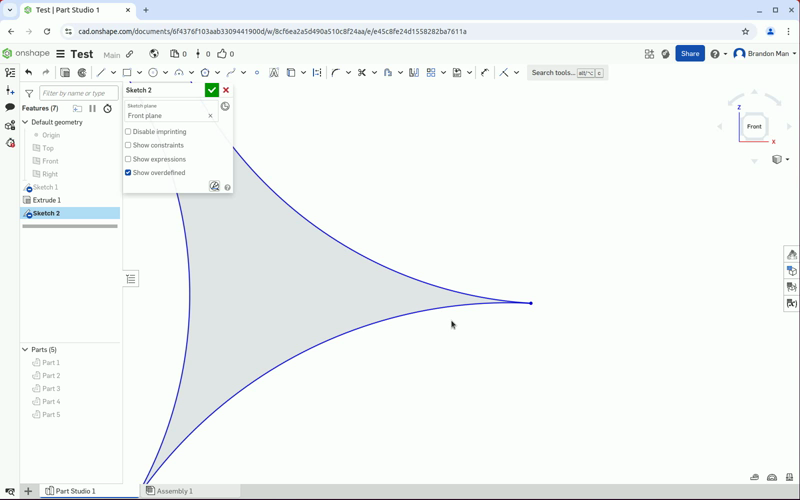
scroll(-6)
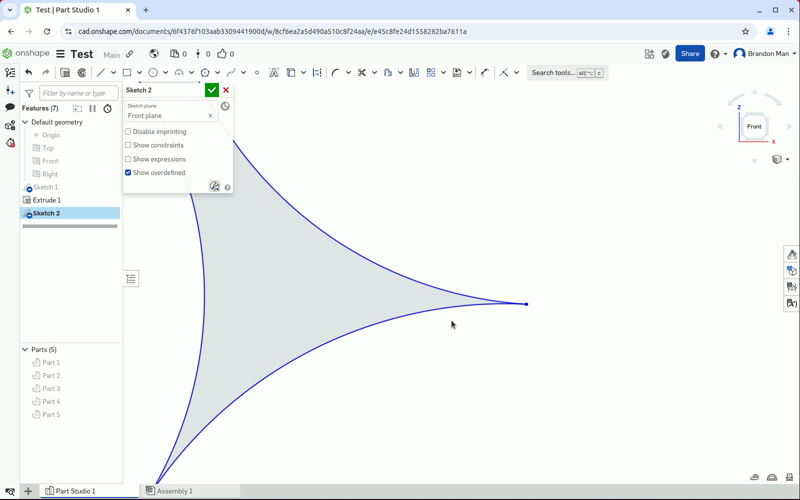
scroll(-6)
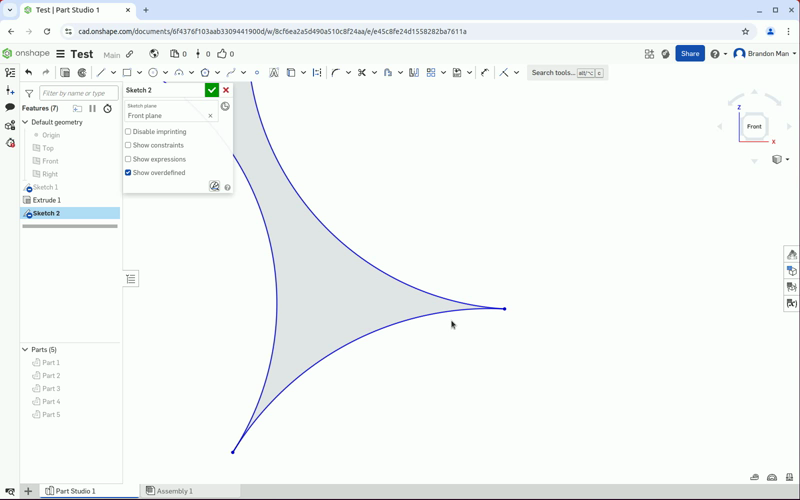
scroll(-6)
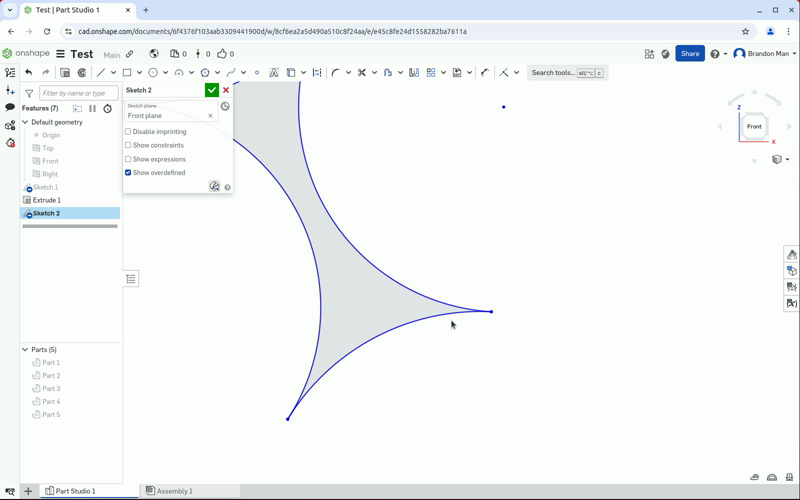
scroll(-6)
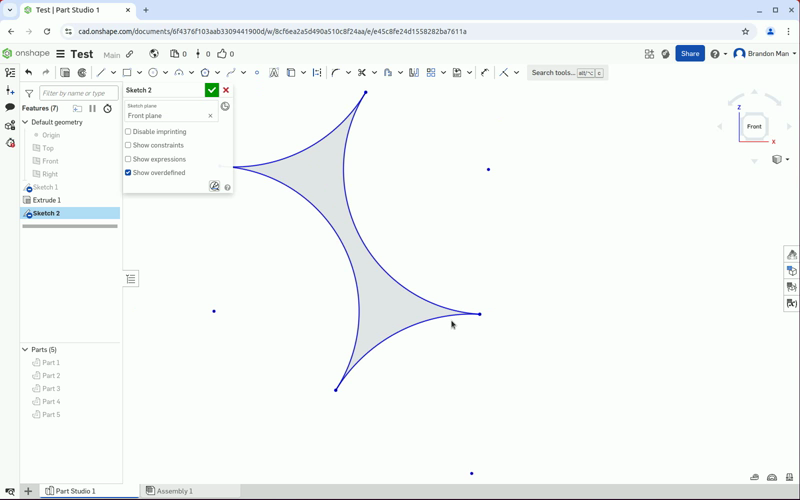
scroll(-6)
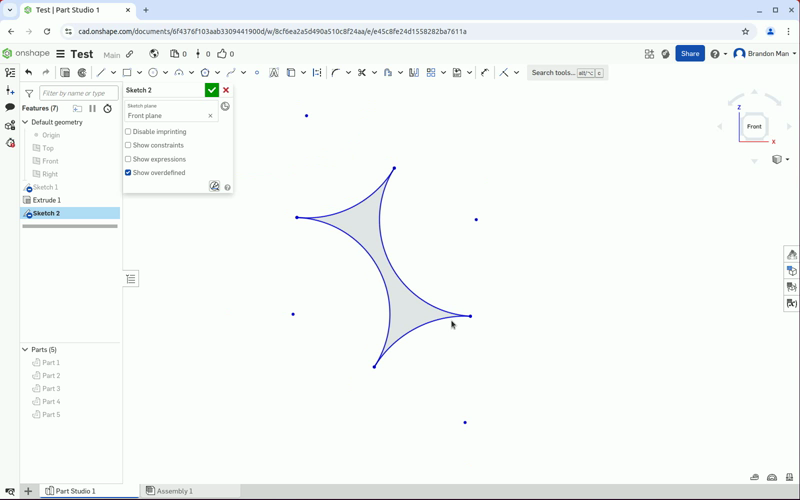
scroll(-6)
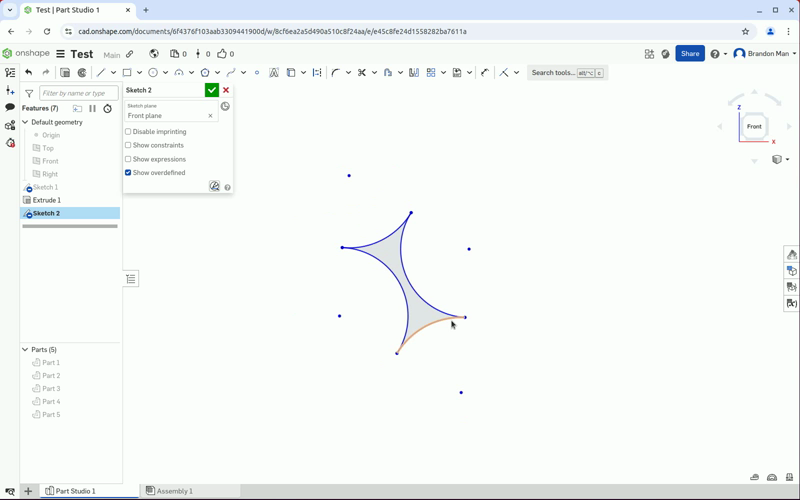
scroll(-6)
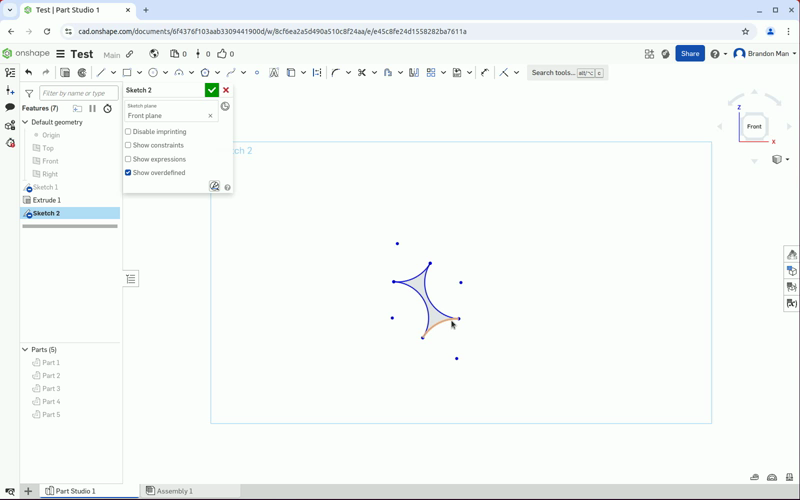
mouse_move(73, 352)
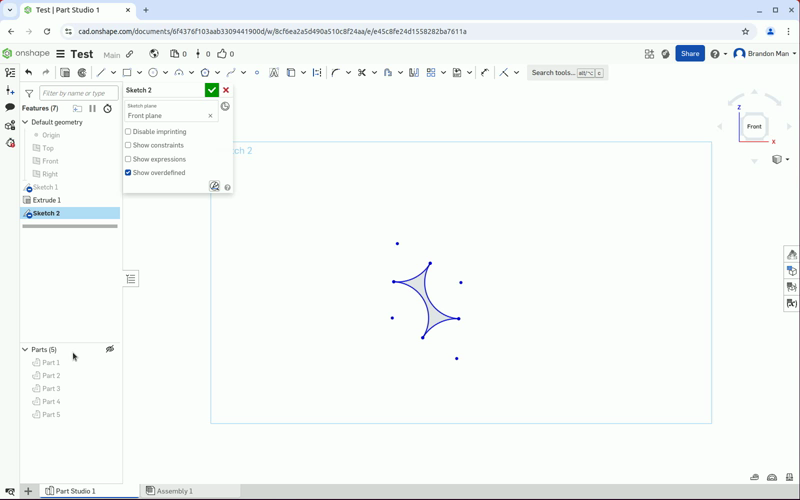
key(shift+y)
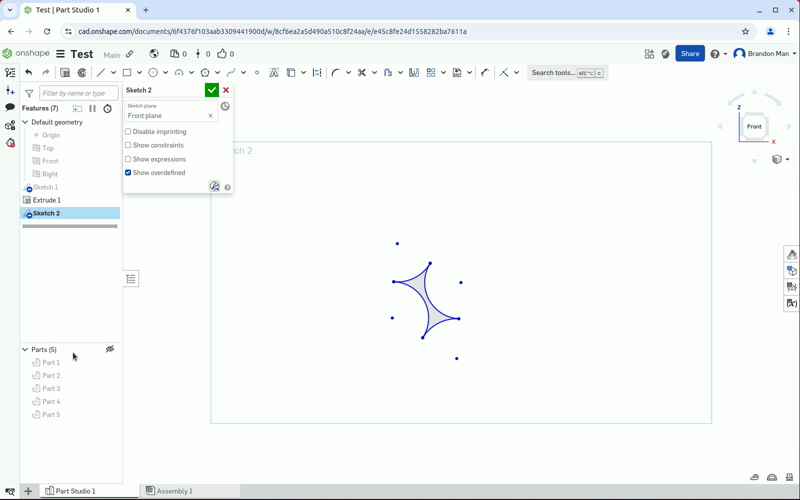
key(shift+e)
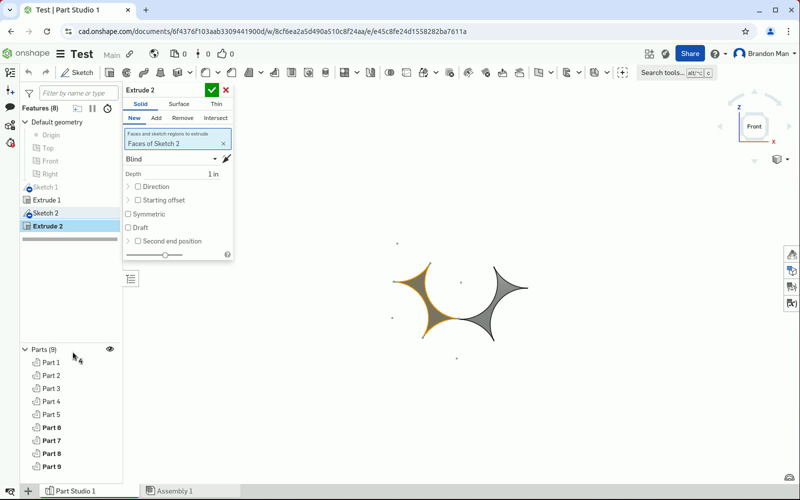
mouse_move(143, 106)
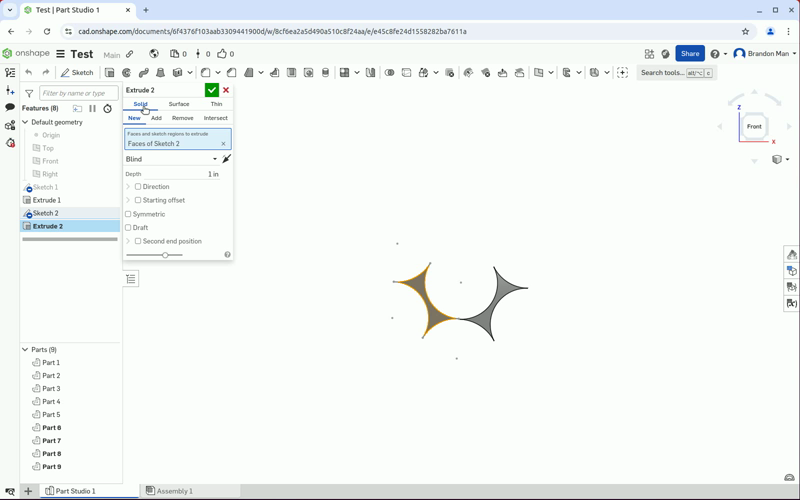
click(143, 106)
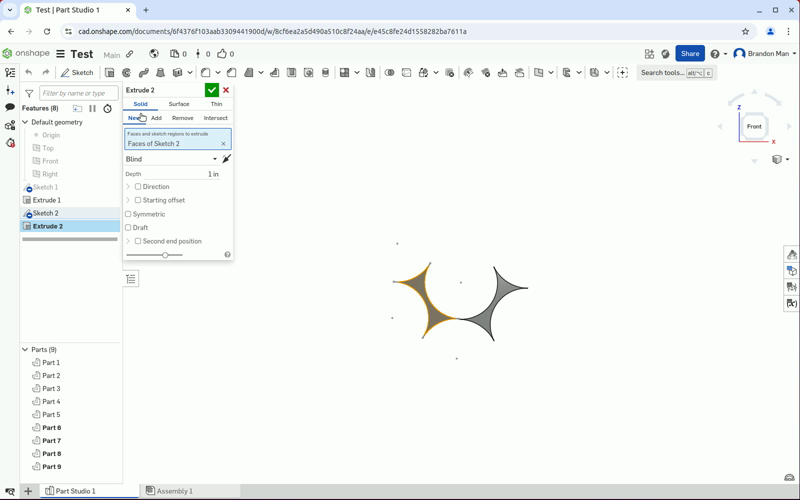
mouse_move(137, 120)
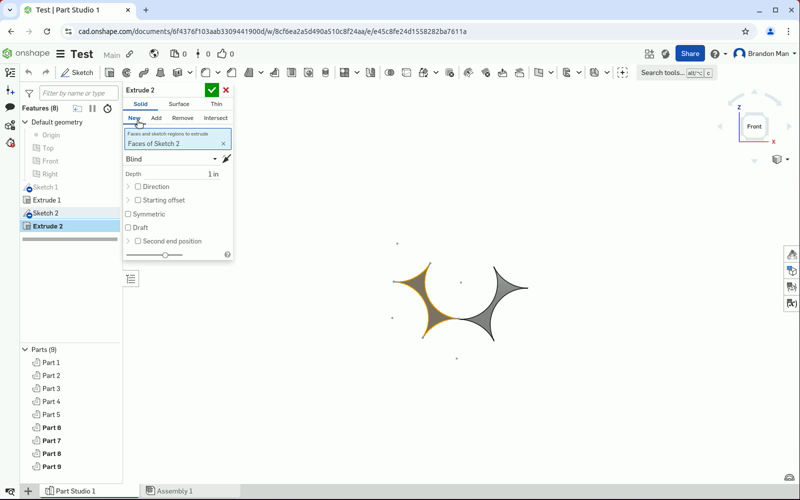
click(137, 120)
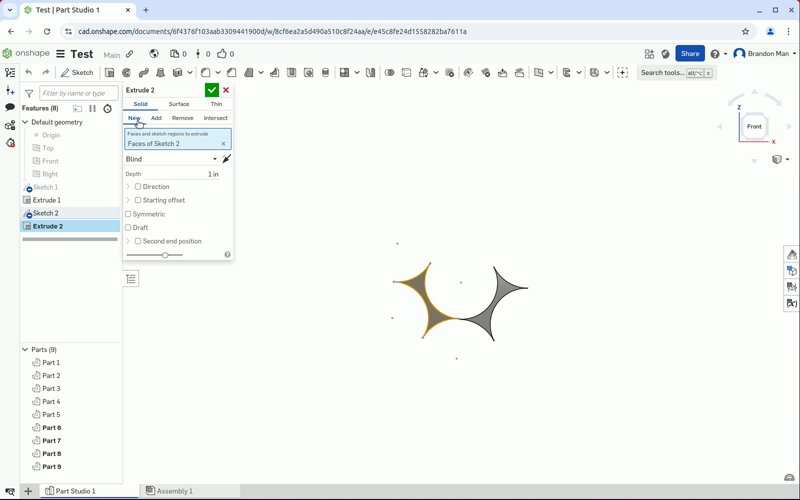
key(tab, 4)
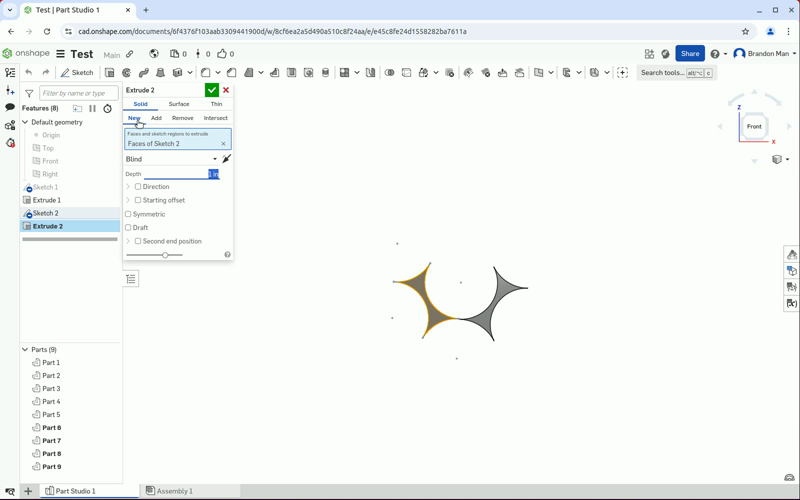
text(3.37)
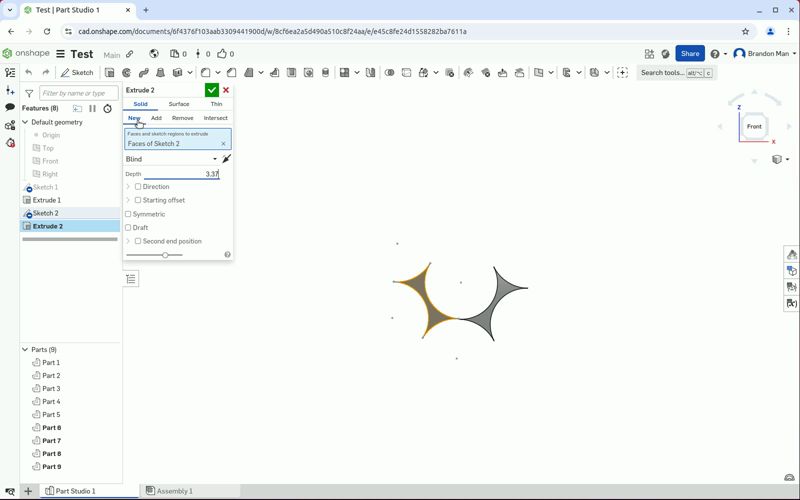
key(enter)
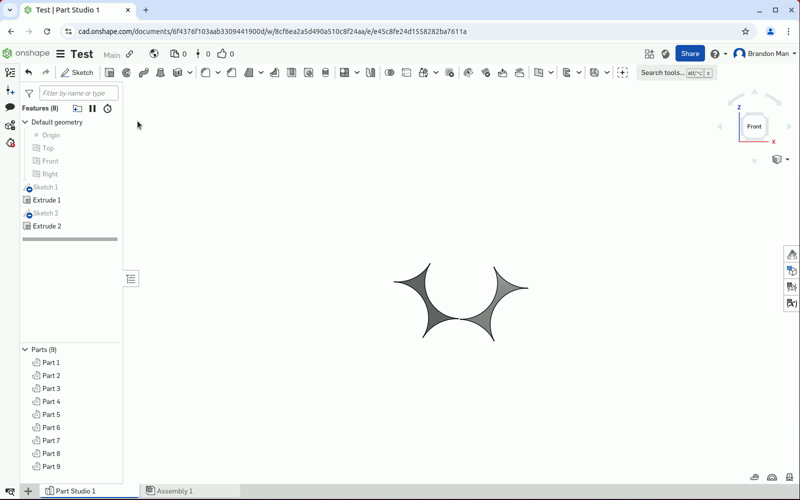
key(shift+h)
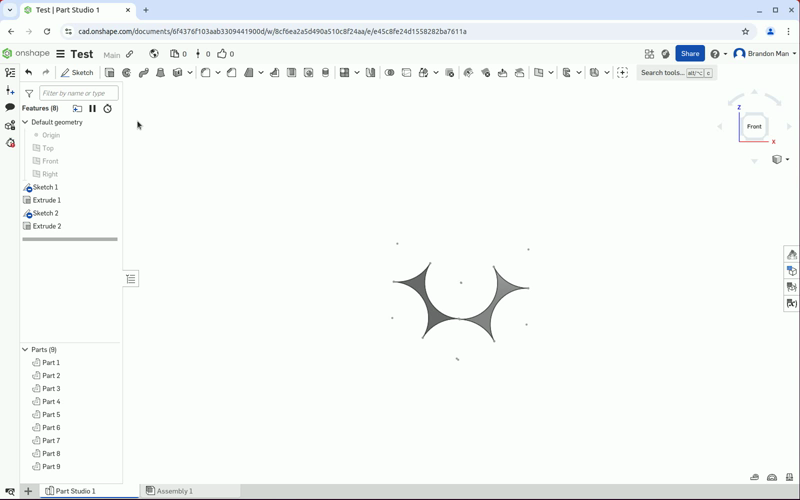
key(shift+h)
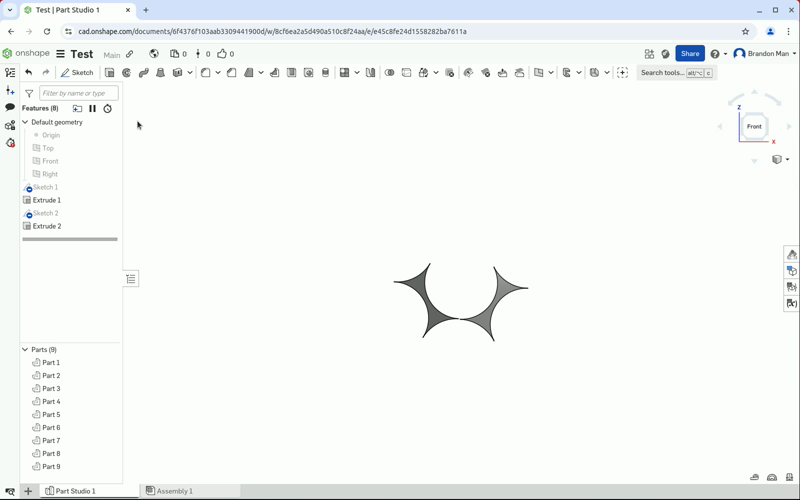
mouse_move(73, 189)
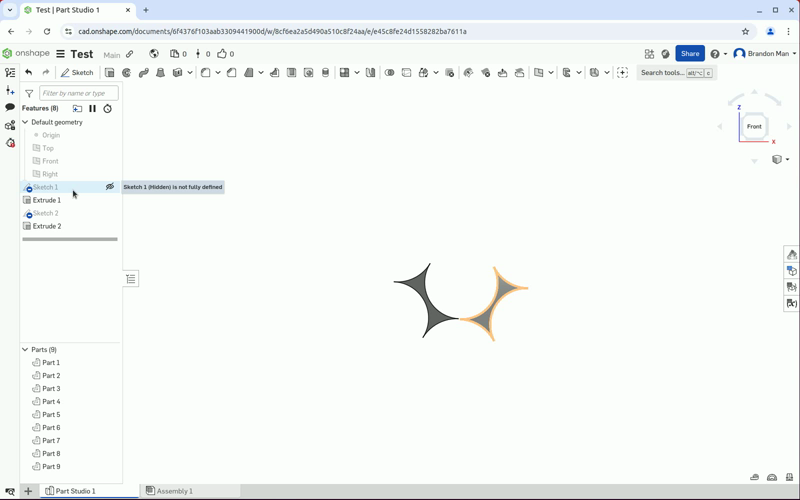
click(73, 189)
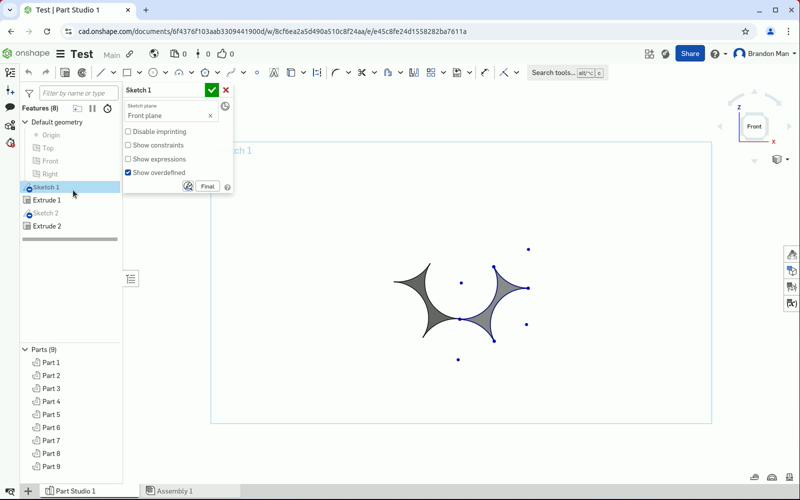
mouse_move(229, 92)
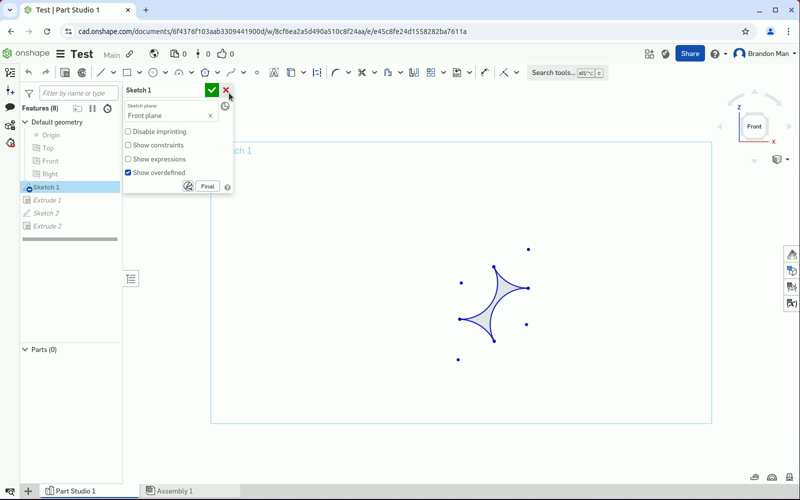
click(229, 92)
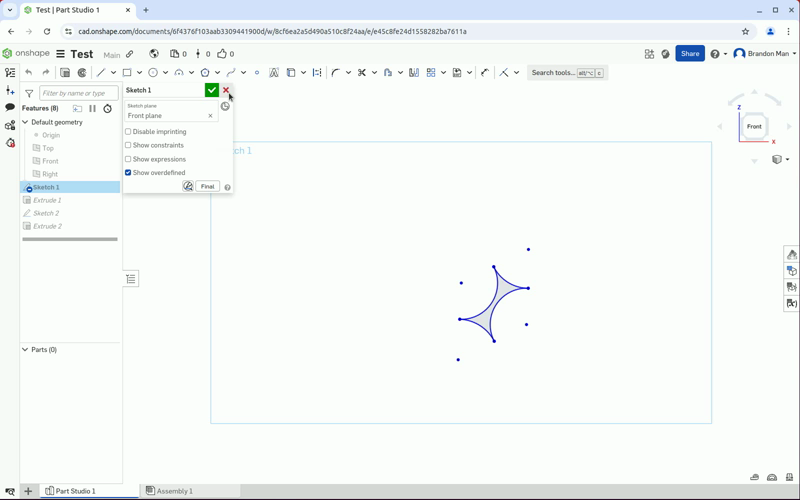
key(shift+s)
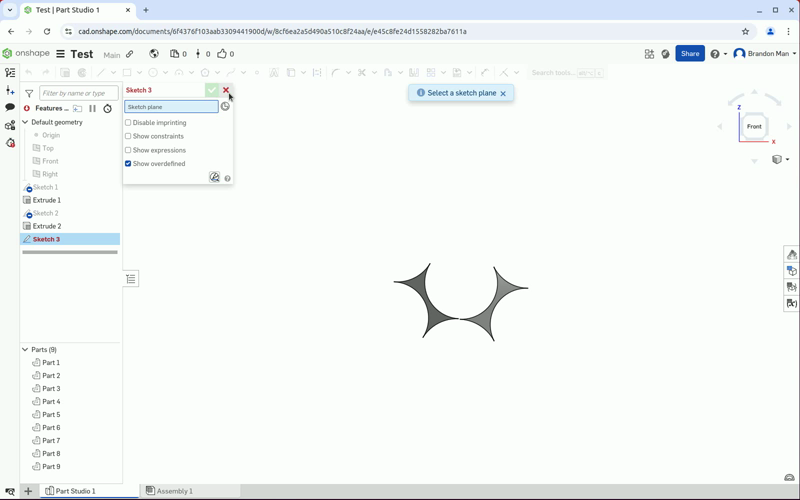
mouse_move(73, 163)
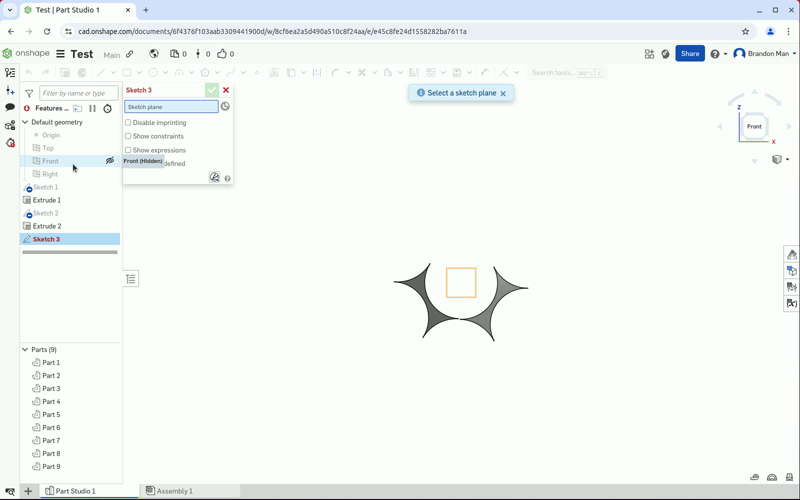
click(73, 163)
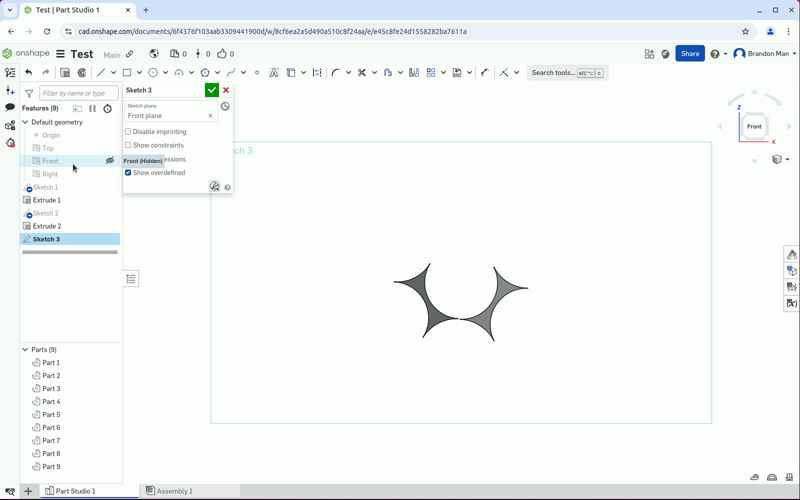
mouse_move(73, 352)
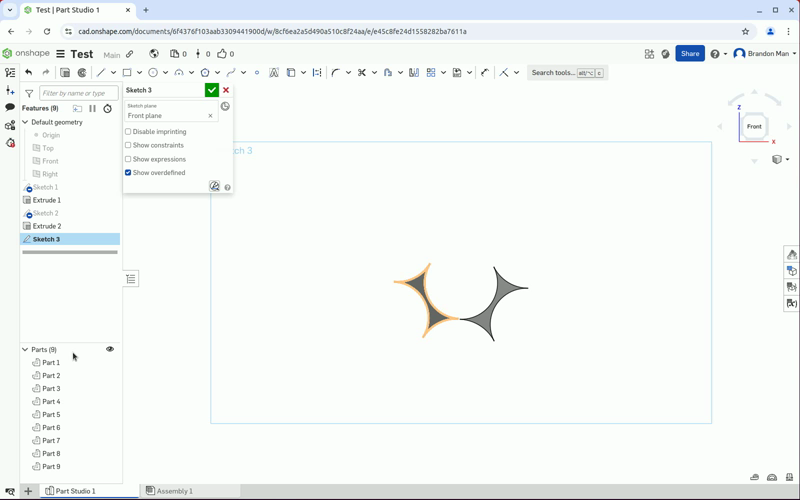
key(y)
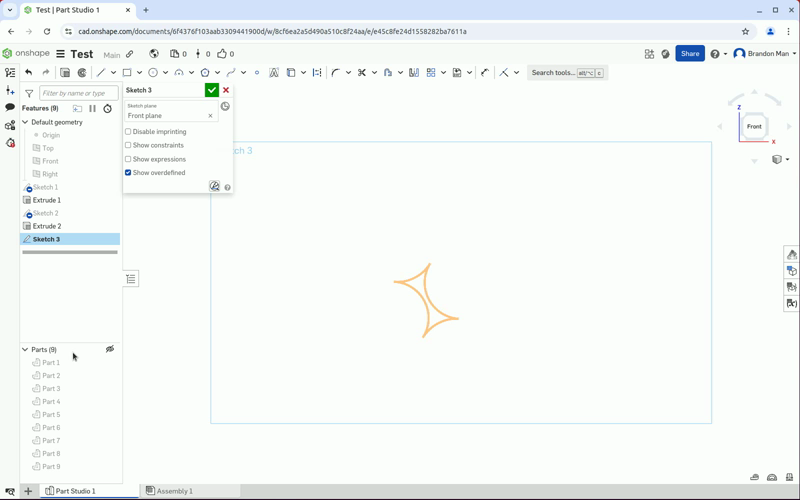
key(a)
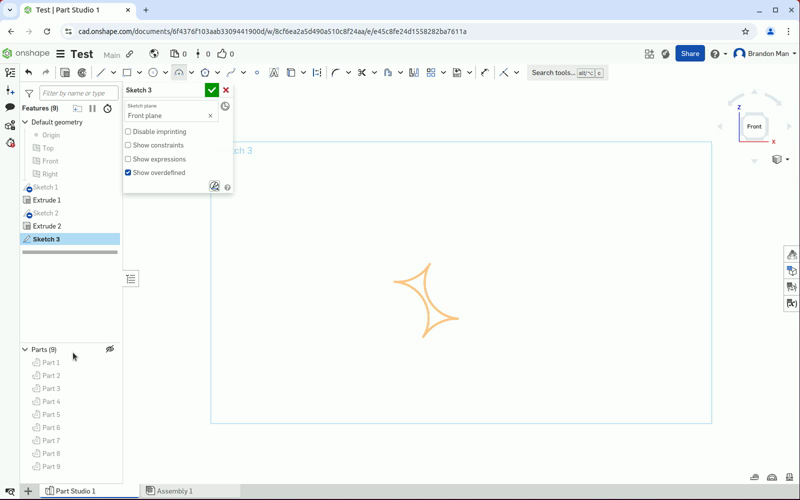
key_down(shift)
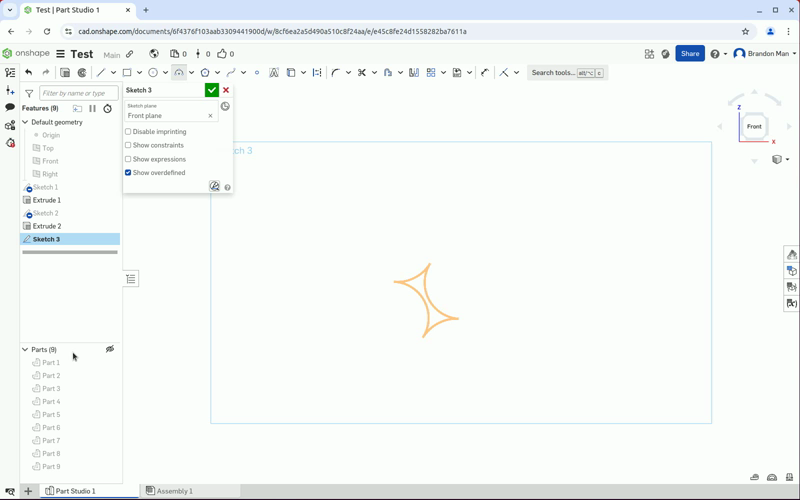
mouse_move(430, 262)
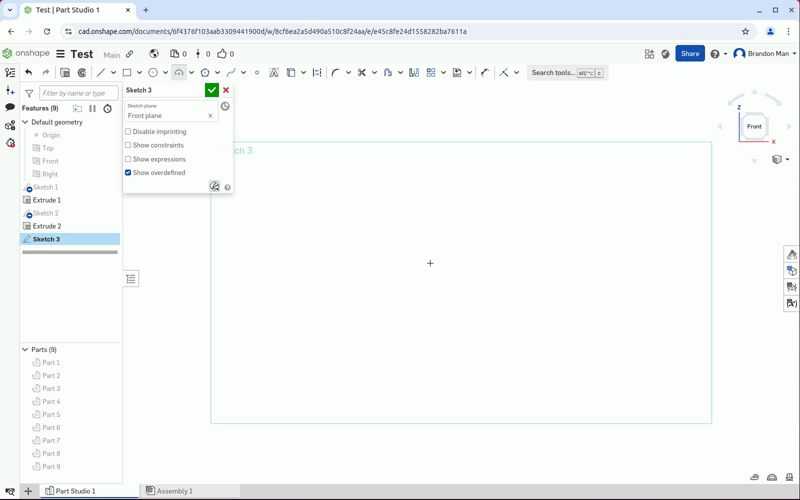
click(430, 262)
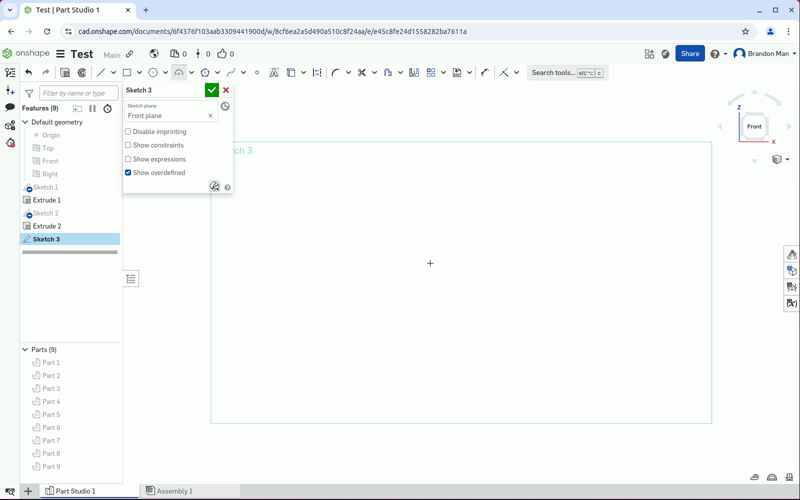
key_up(shift)
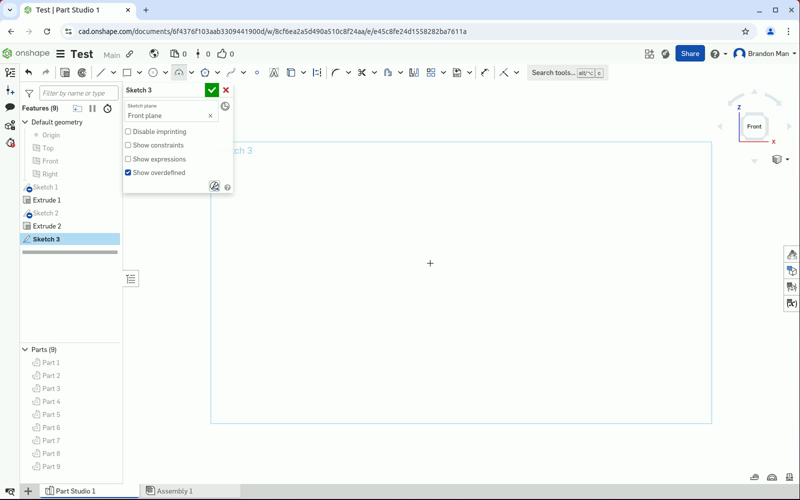
key_down(shift)
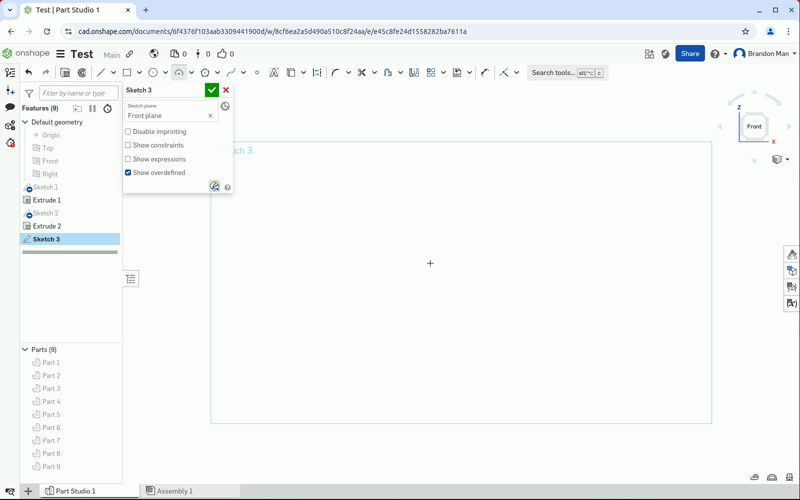
mouse_move(493, 265)
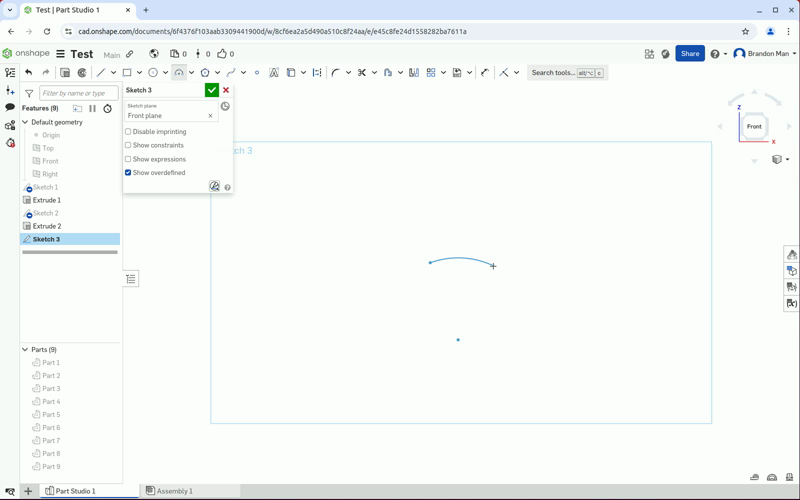
click(493, 265)
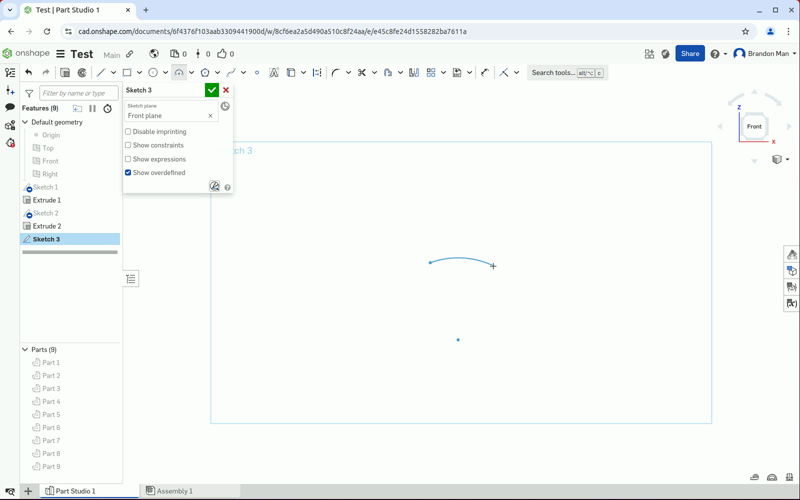
mouse_move(462, 246)
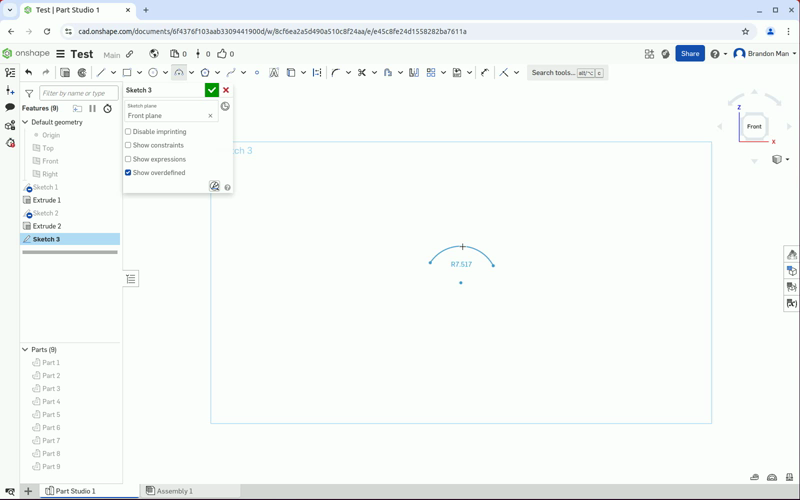
click(462, 246)
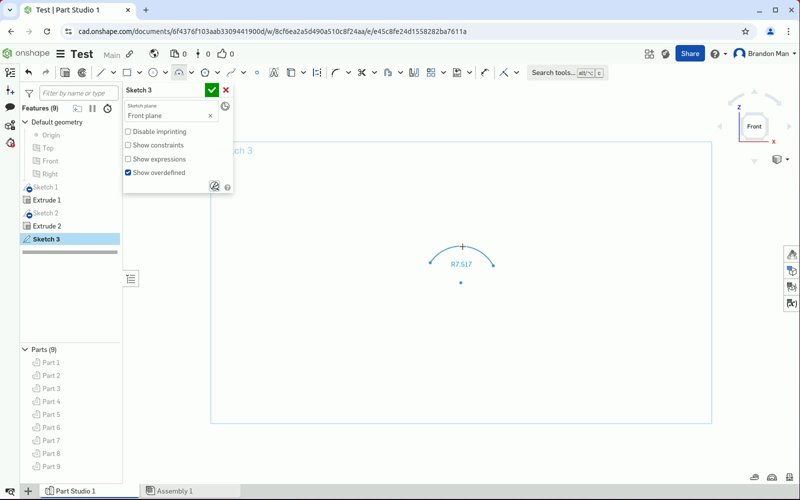
key_up(shift)
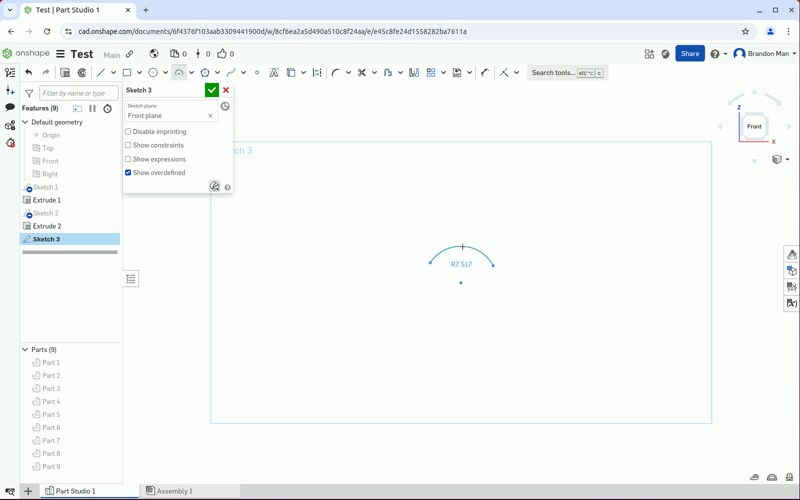
mouse_move(493, 265)
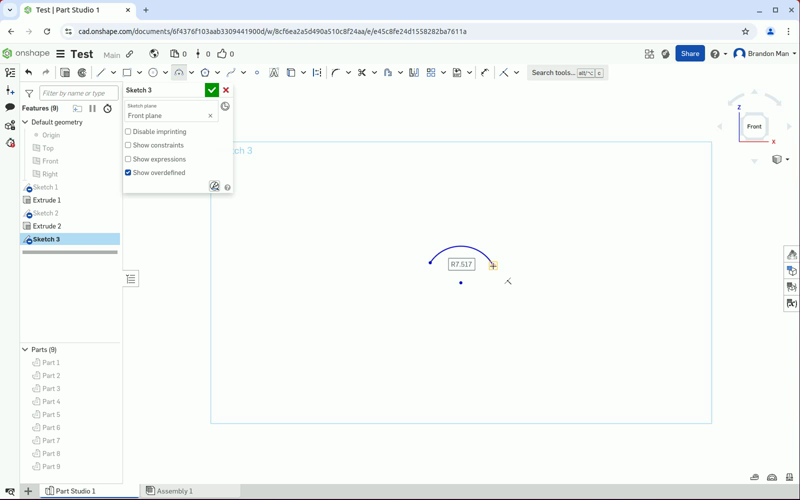
click(493, 265)
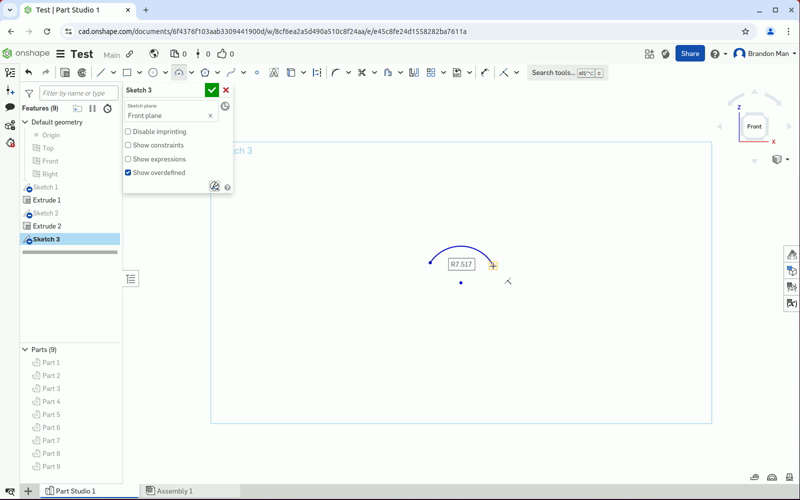
key_down(shift)
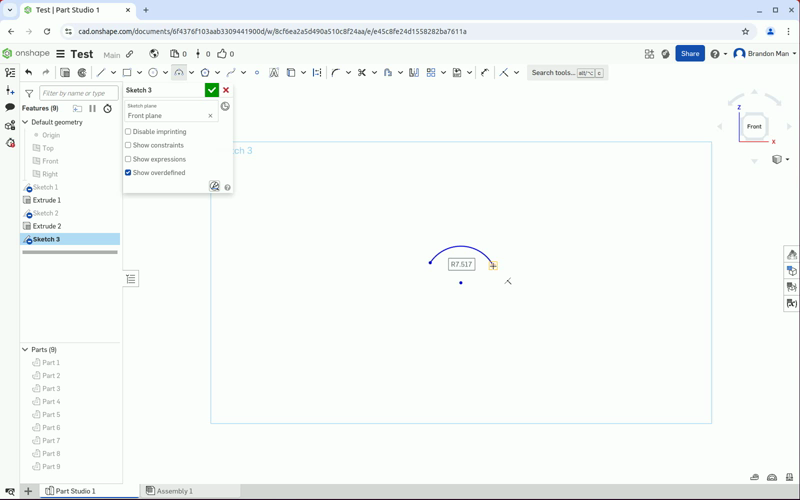
mouse_move(495, 225)
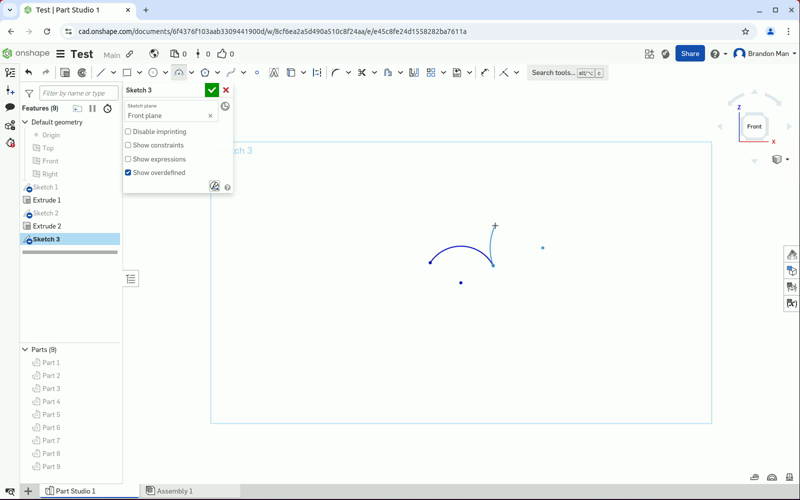
click(495, 225)
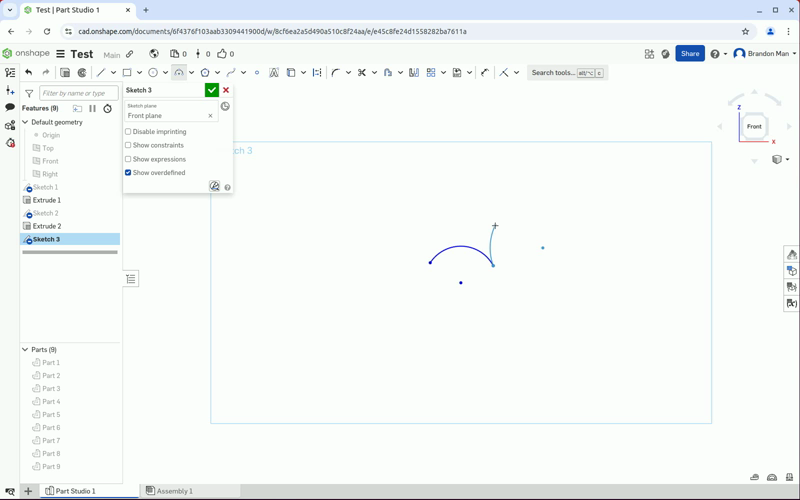
mouse_move(488, 245)
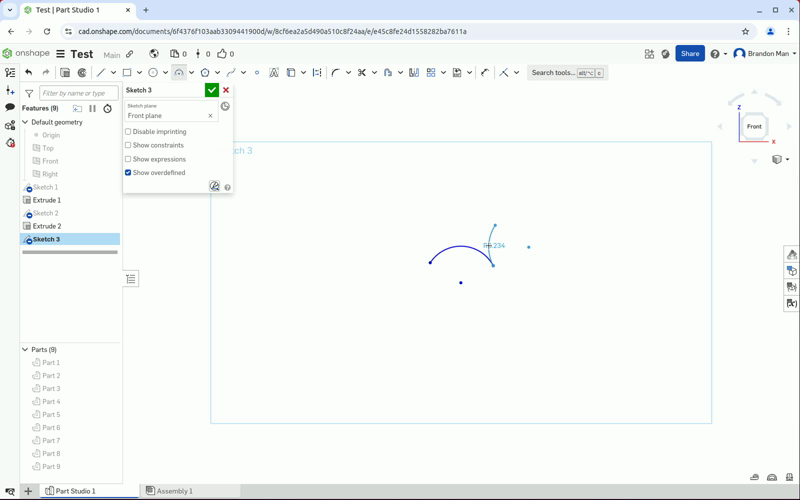
click(488, 245)
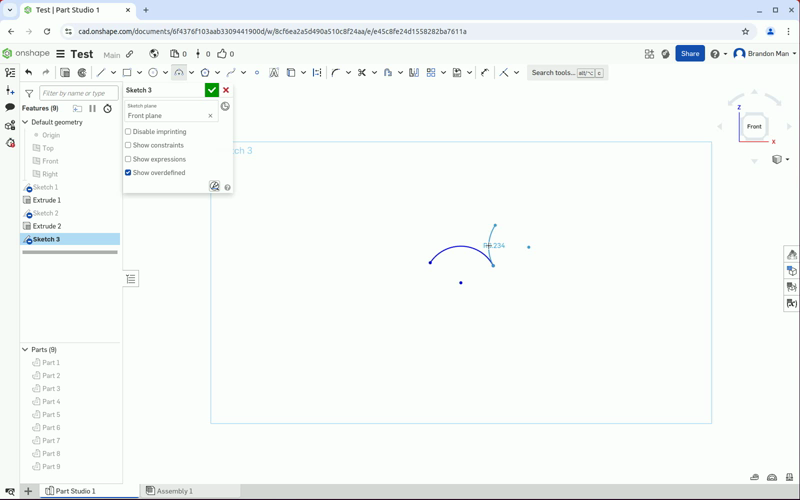
key_up(shift)
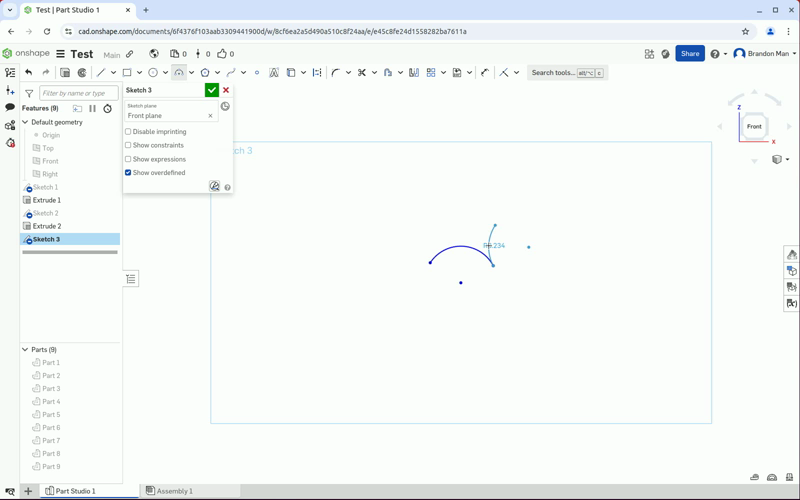
mouse_move(495, 225)
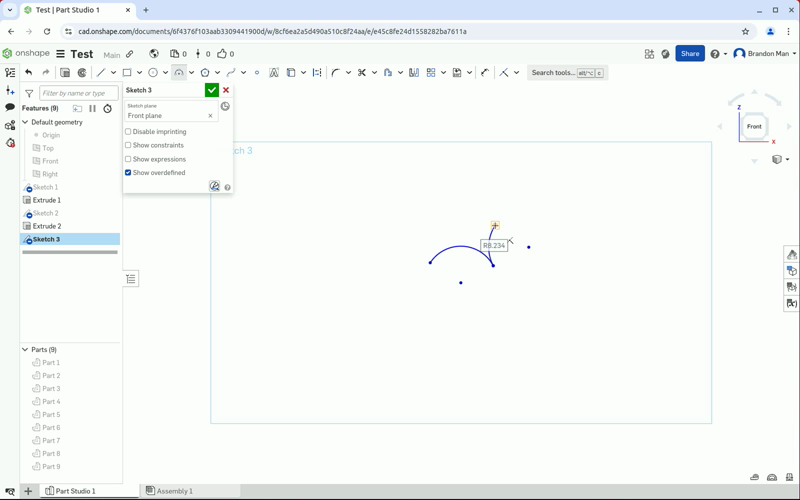
click(495, 225)
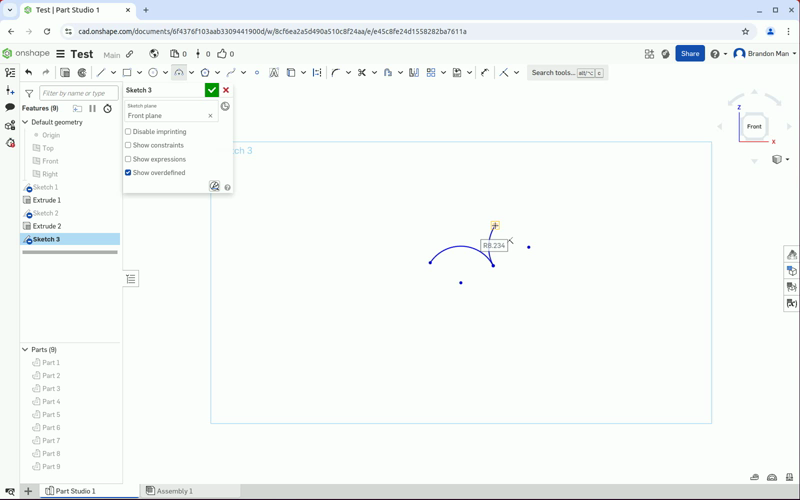
key_down(shift)
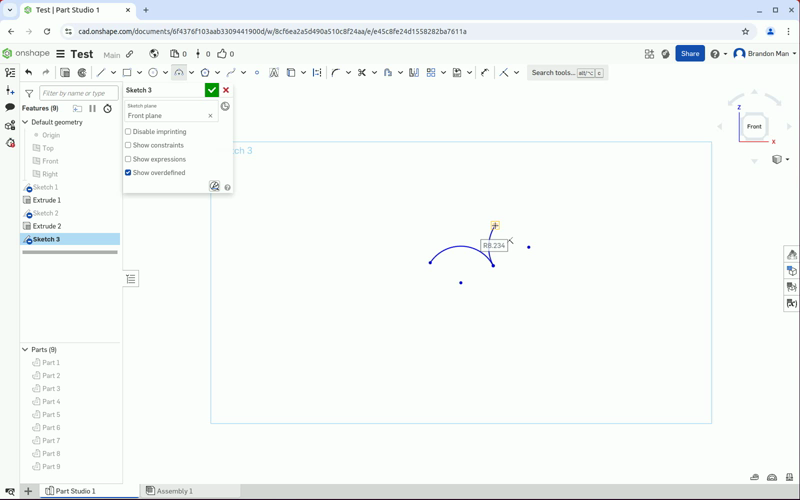
mouse_move(432, 222)
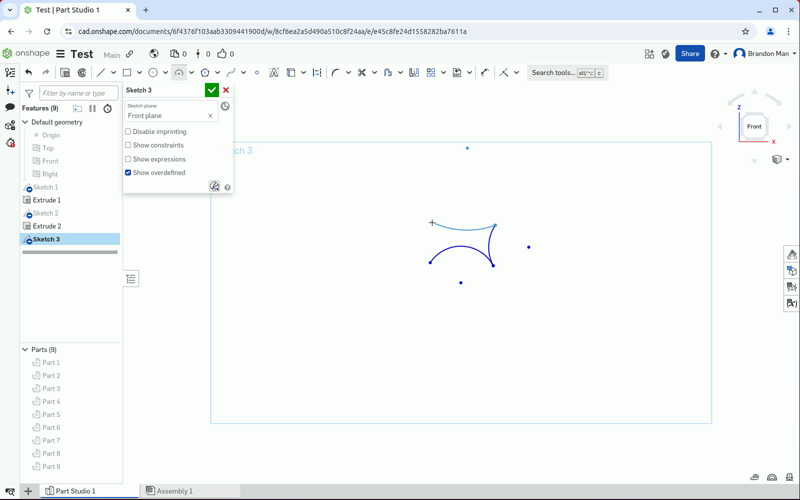
click(432, 222)
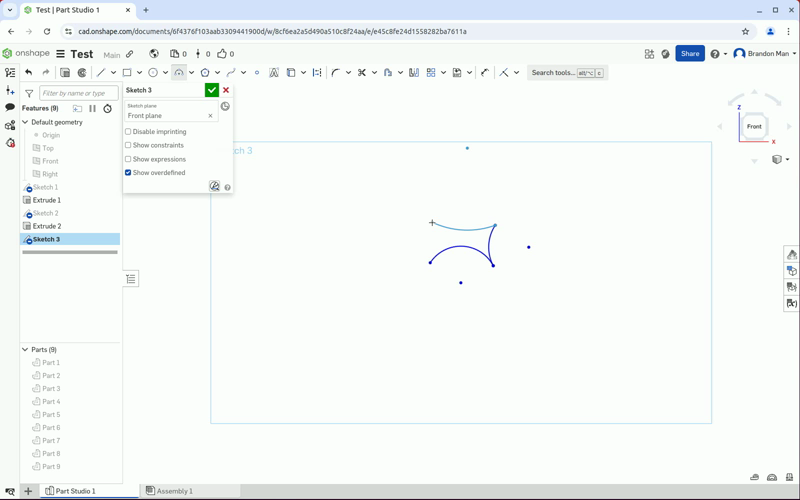
mouse_move(462, 241)
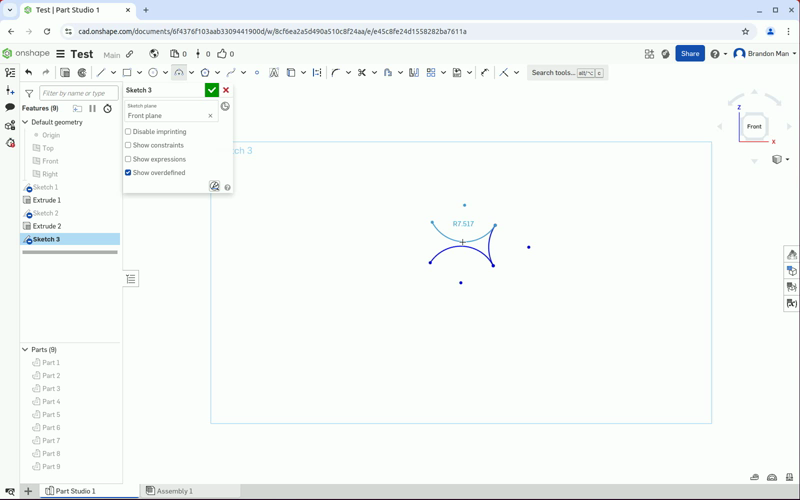
click(462, 241)
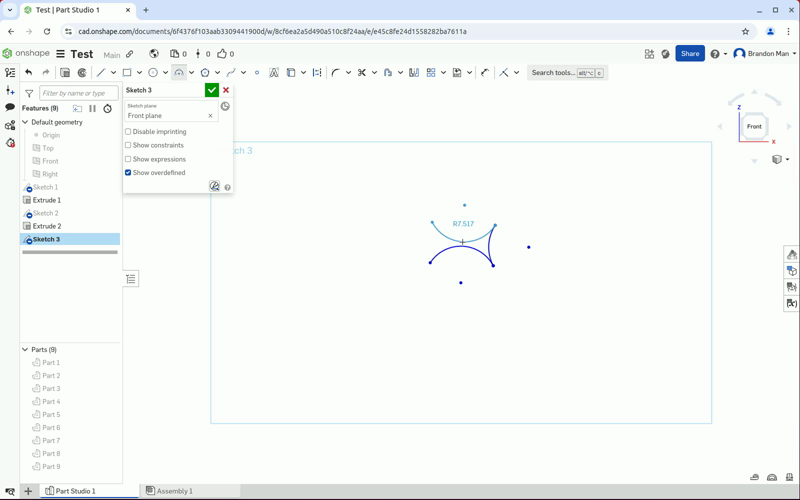
key_up(shift)
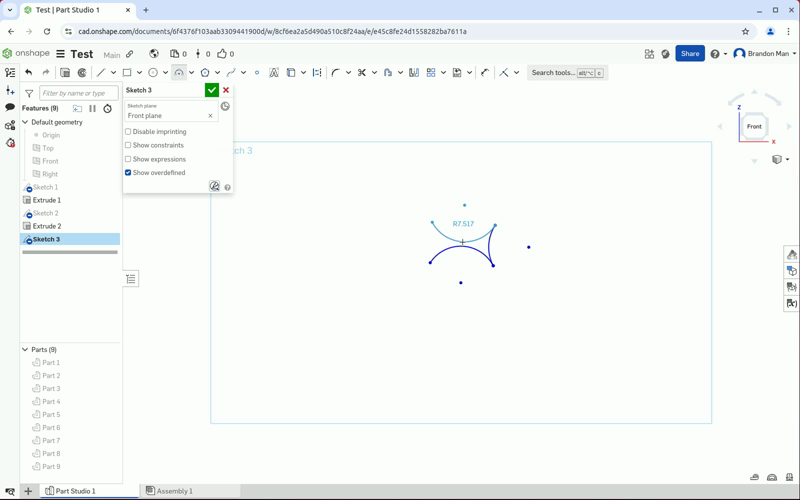
mouse_move(432, 222)
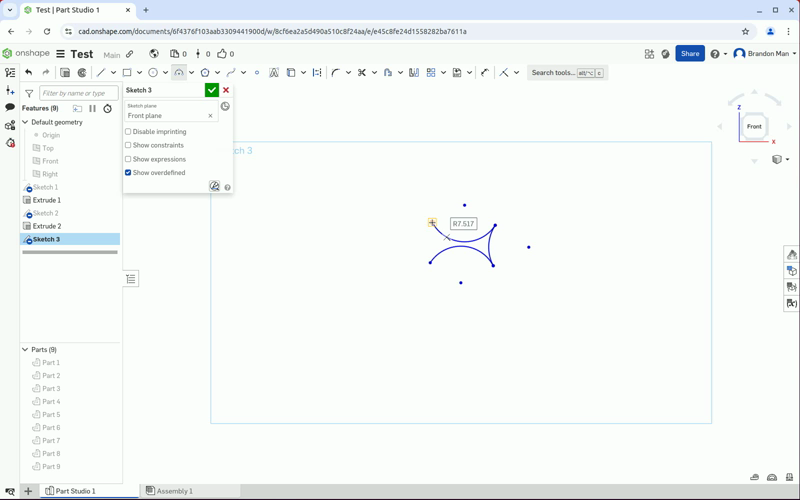
click(432, 222)
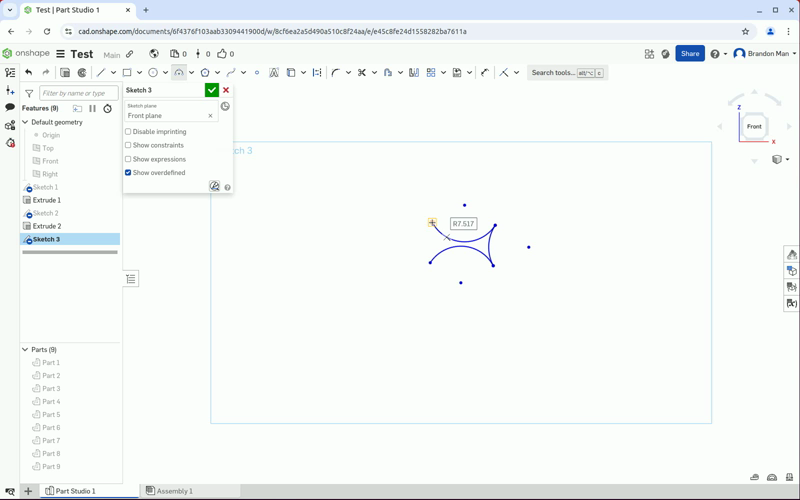
mouse_move(430, 262)
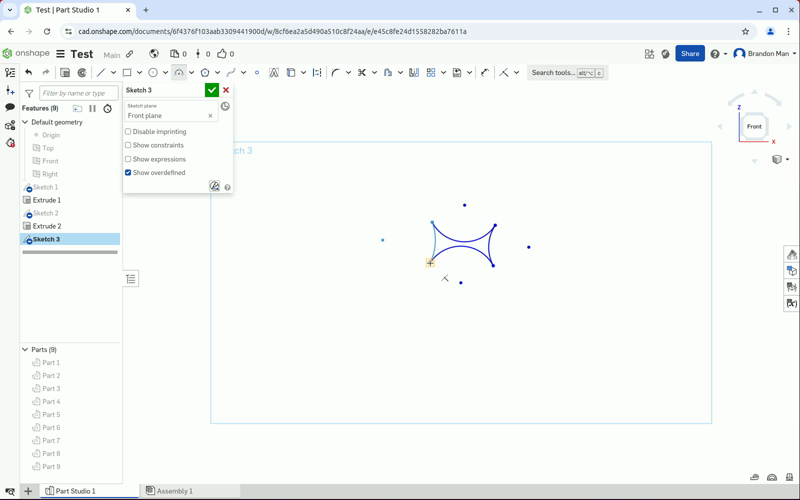
click(430, 262)
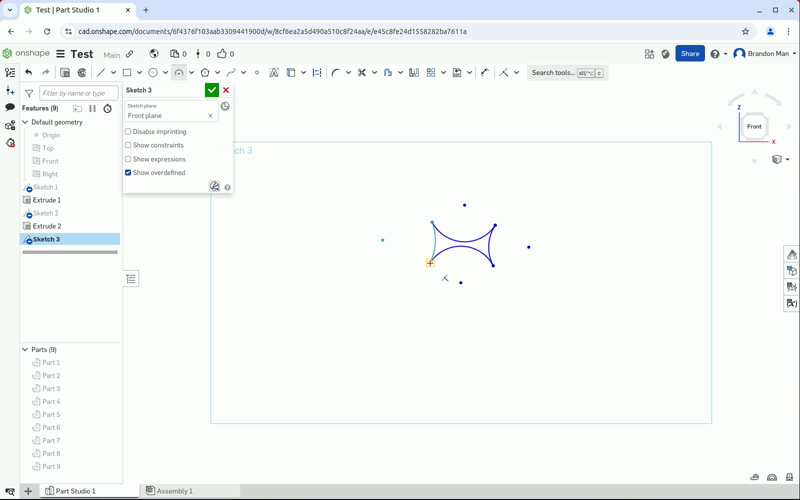
key_down(shift)
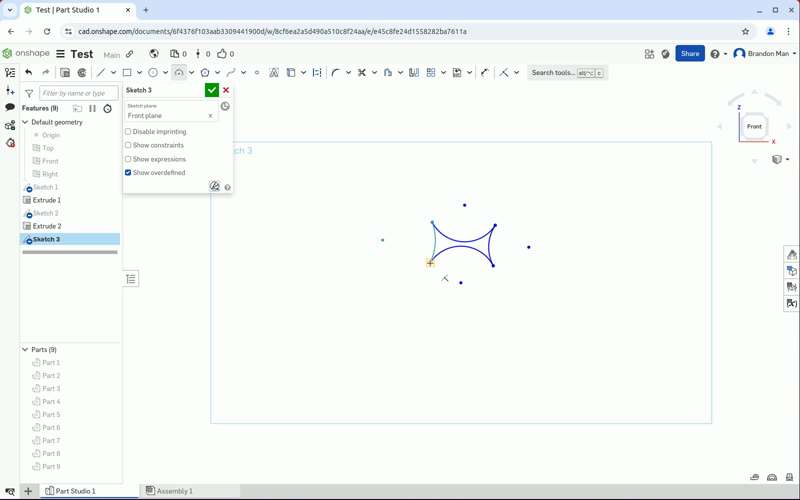
mouse_move(436, 242)
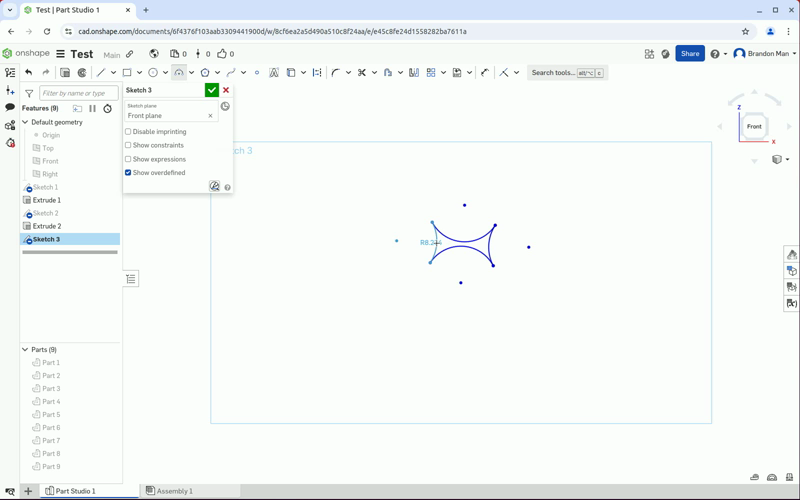
click(436, 242)
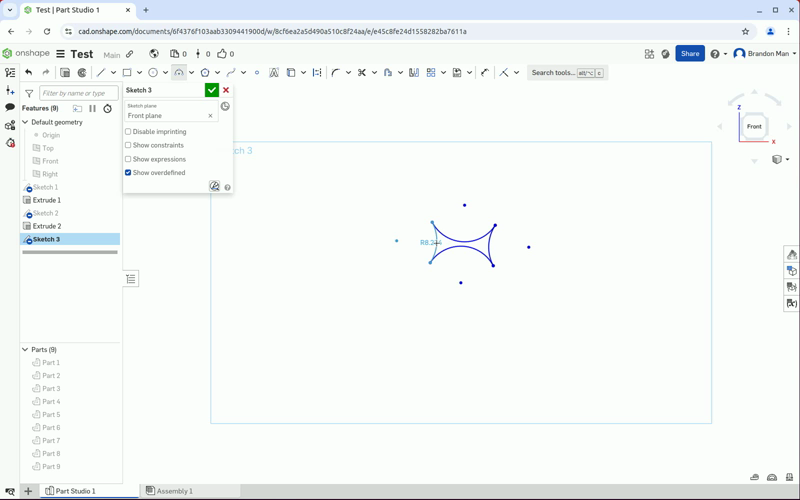
key_up(shift)
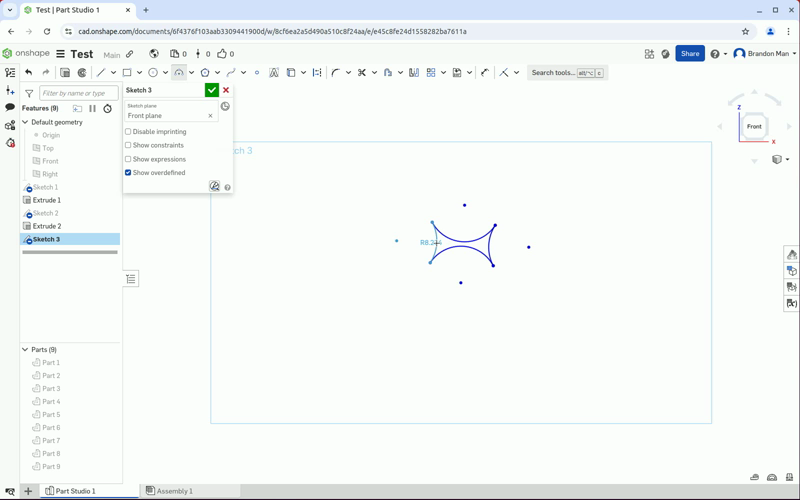
key(esc)
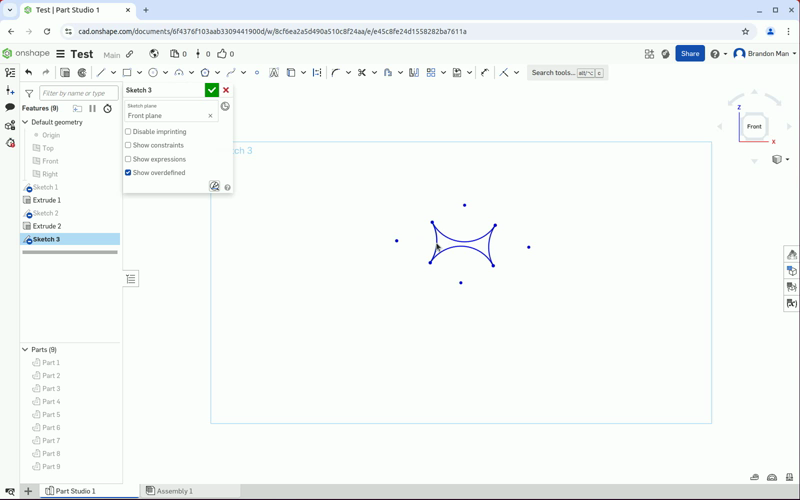
mouse_move(442, 247)
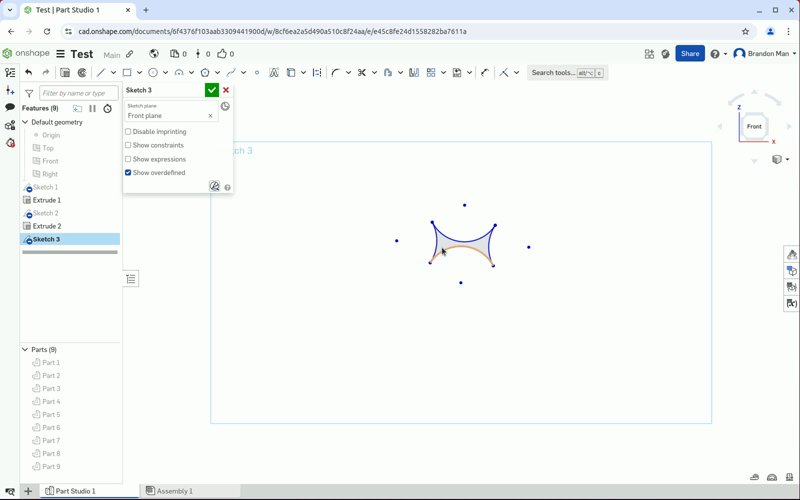
scroll(6)
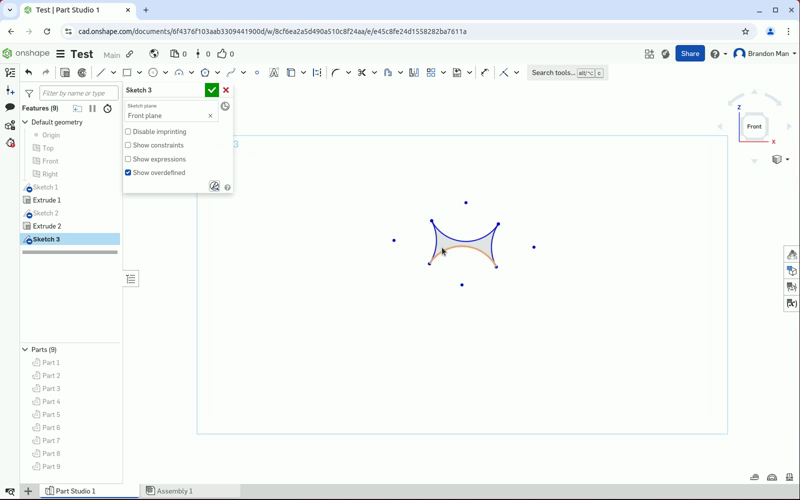
scroll(6)
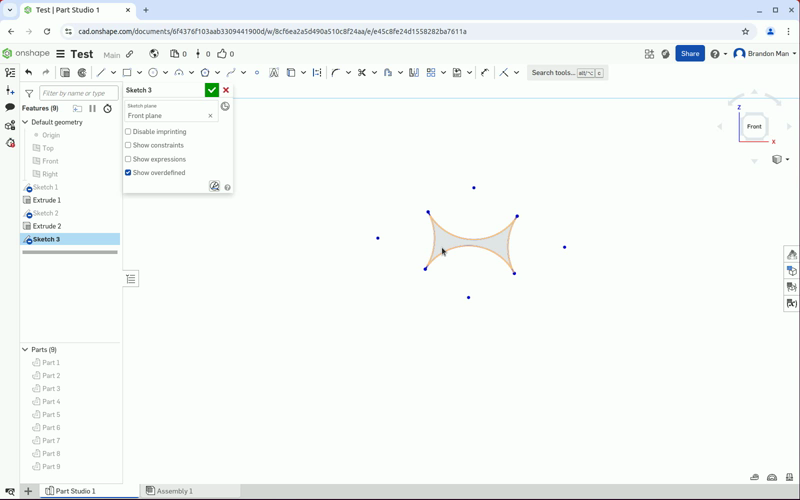
scroll(6)
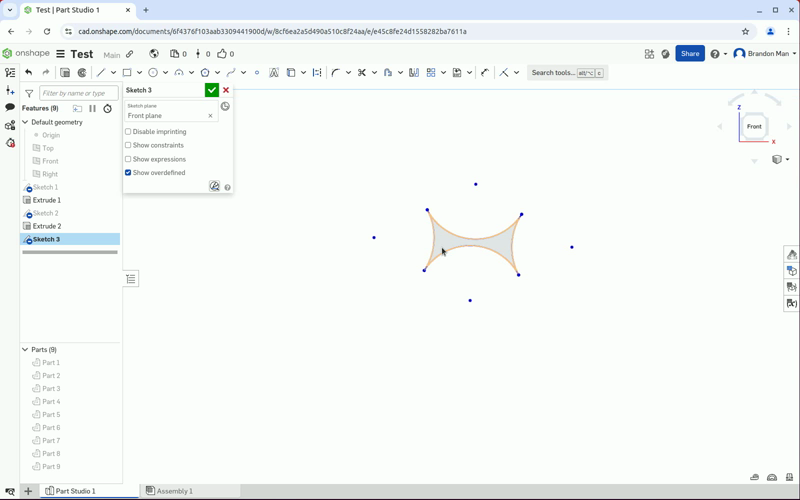
scroll(6)
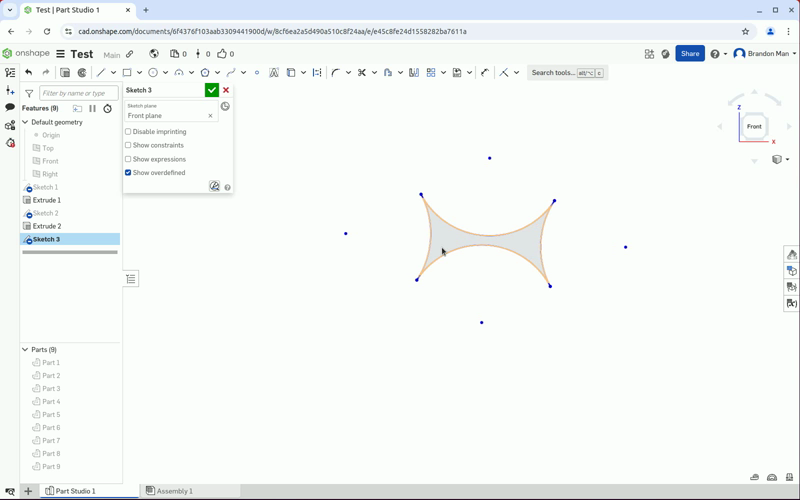
scroll(6)
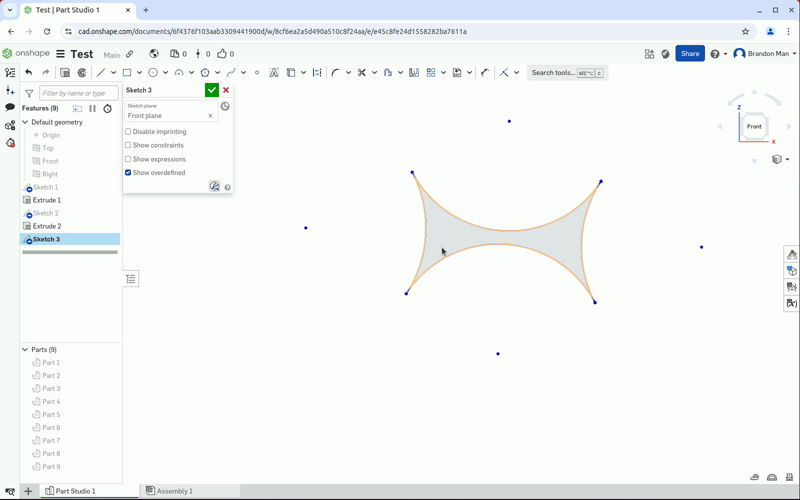
scroll(6)
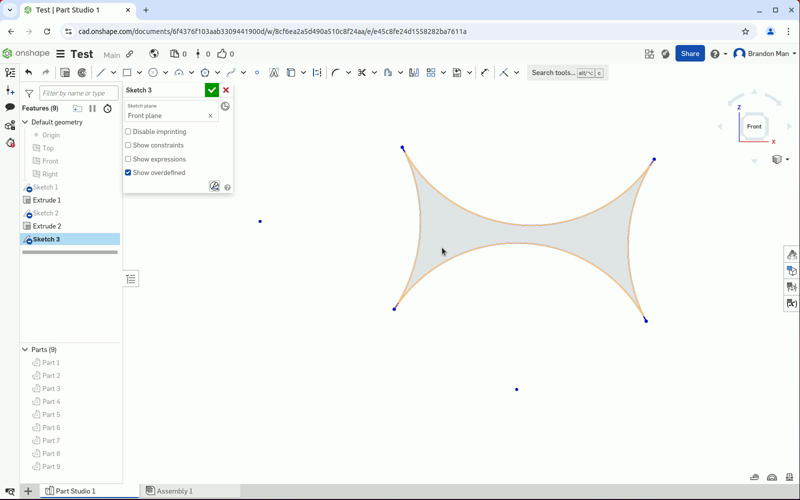
scroll(6)
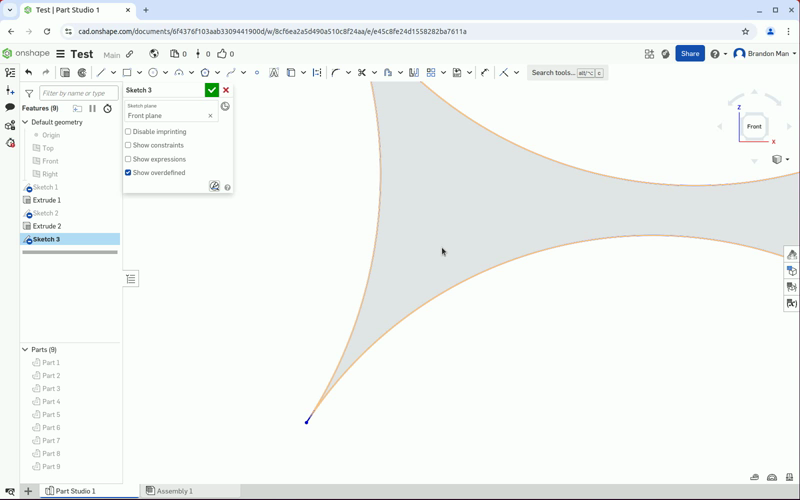
click(442, 247)
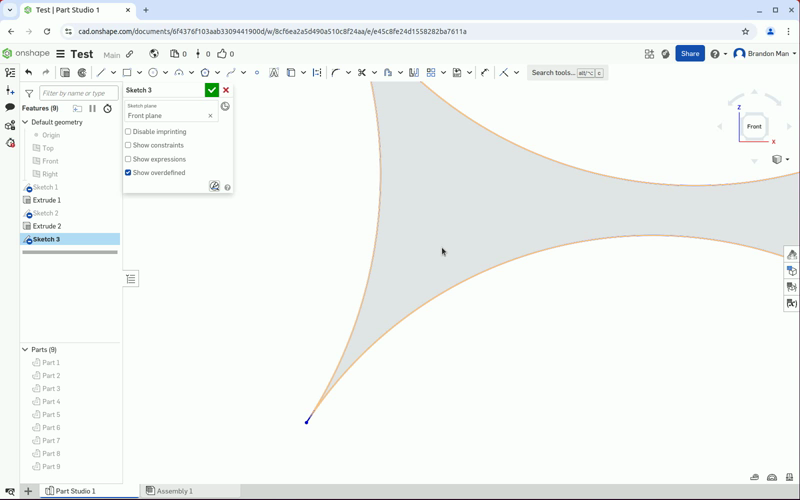
scroll(-6)
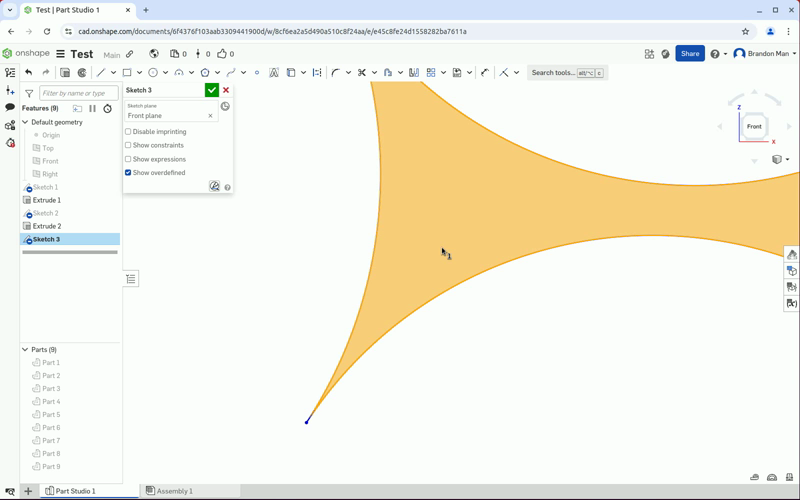
scroll(-6)
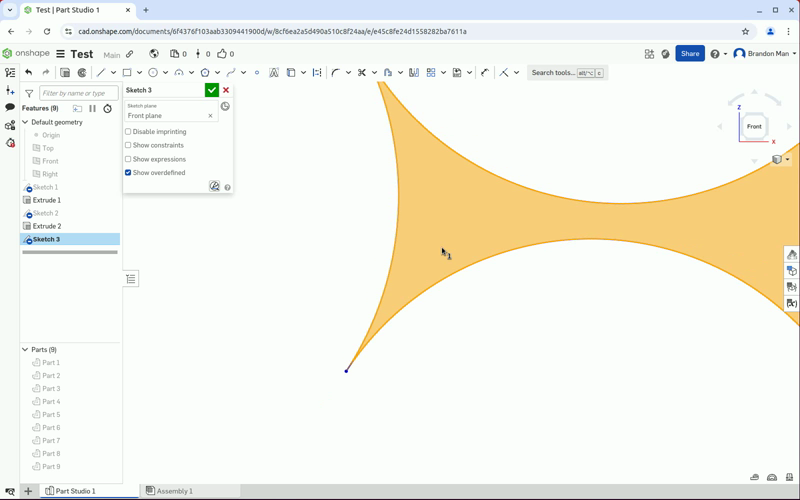
scroll(-6)
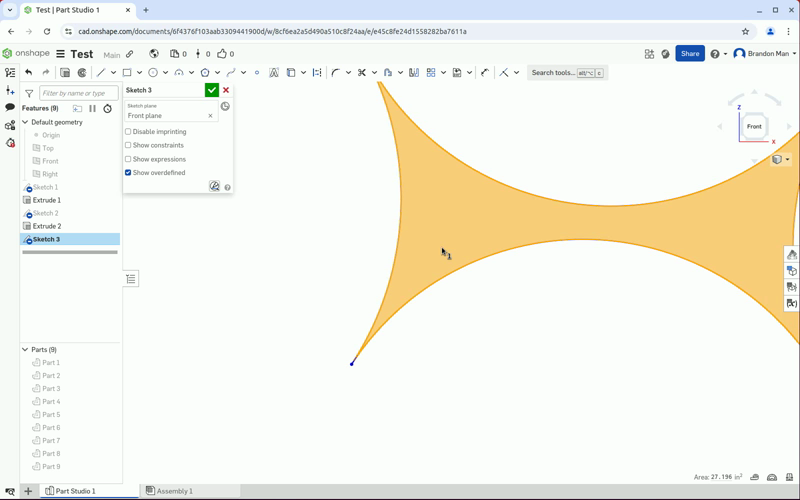
scroll(-6)
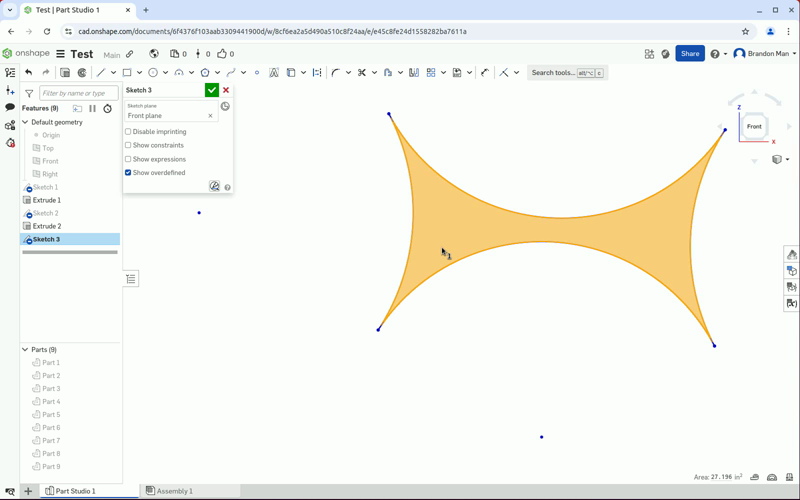
scroll(-6)
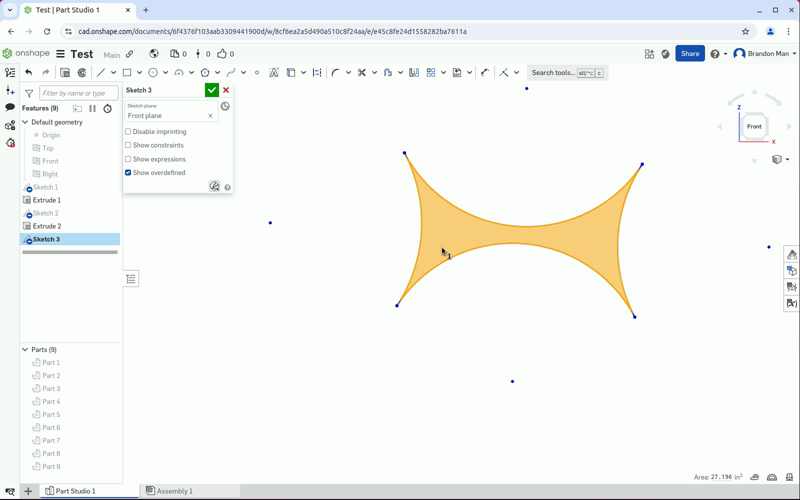
scroll(-6)
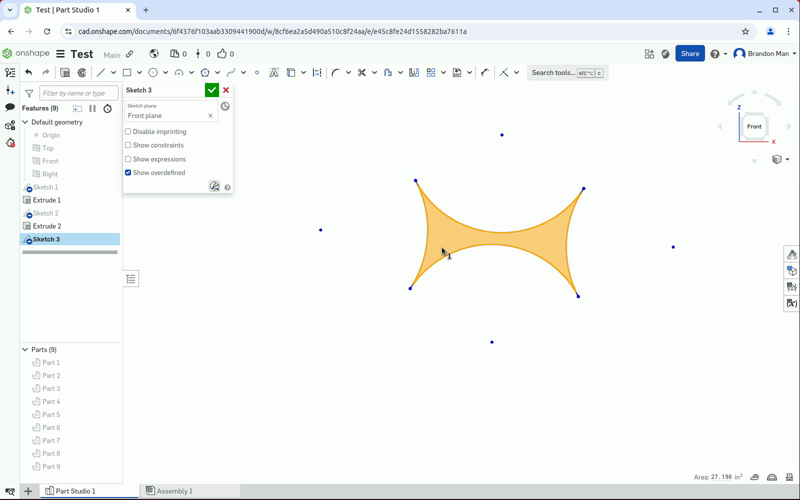
scroll(-6)
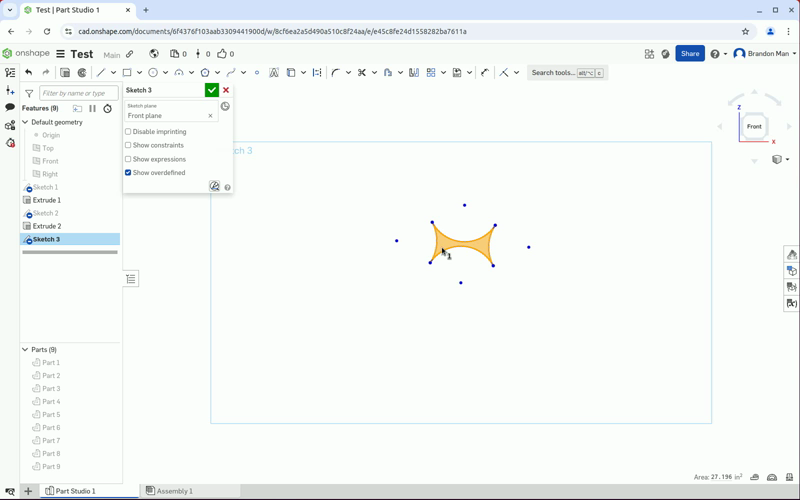
mouse_move(73, 352)
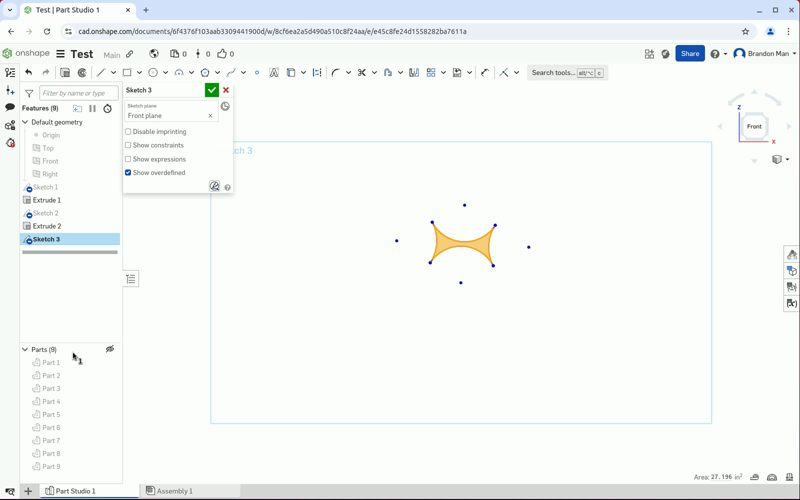
key(shift+y)
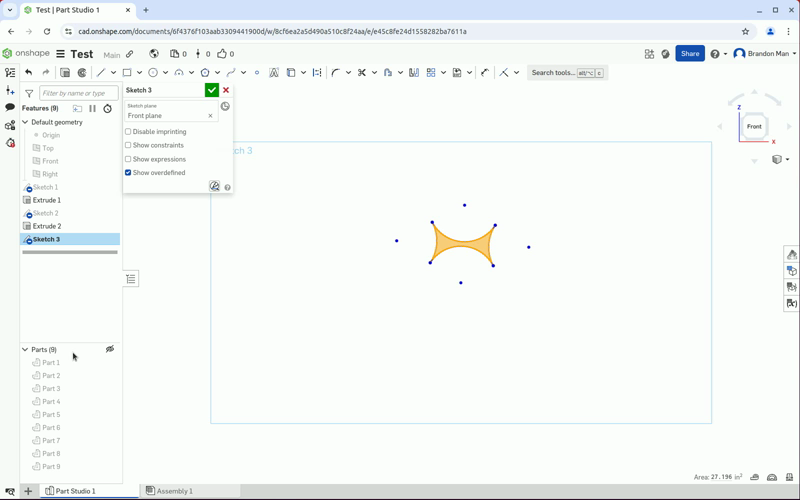
key(shift+e)
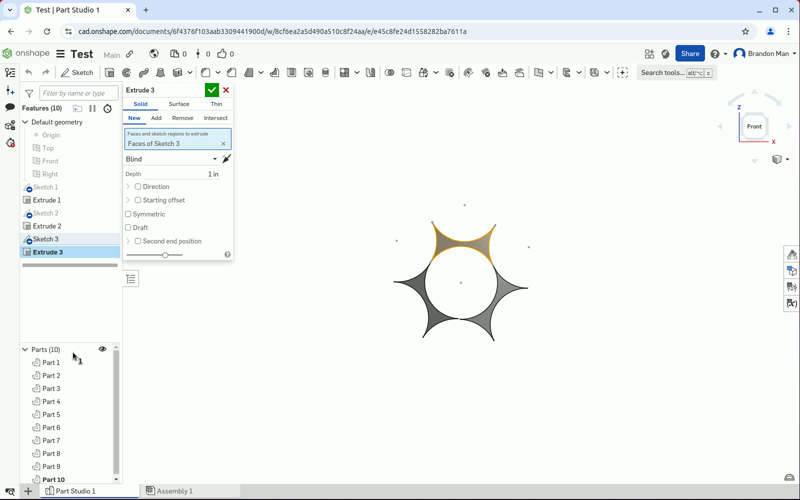
mouse_move(143, 106)
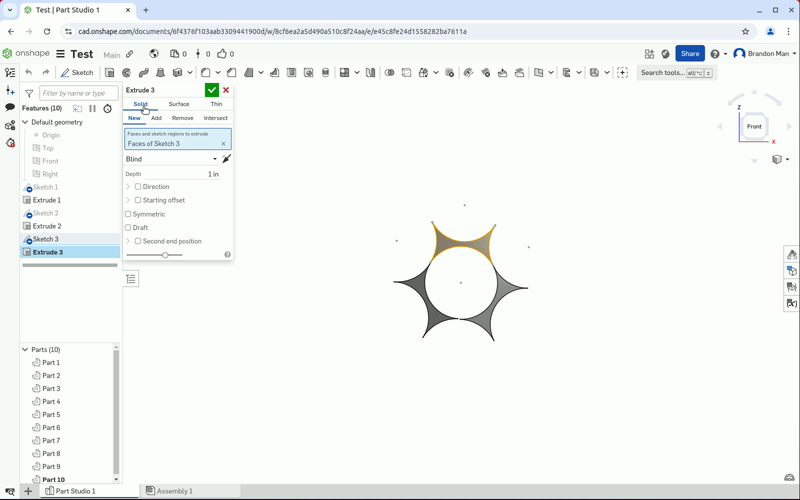
click(143, 106)
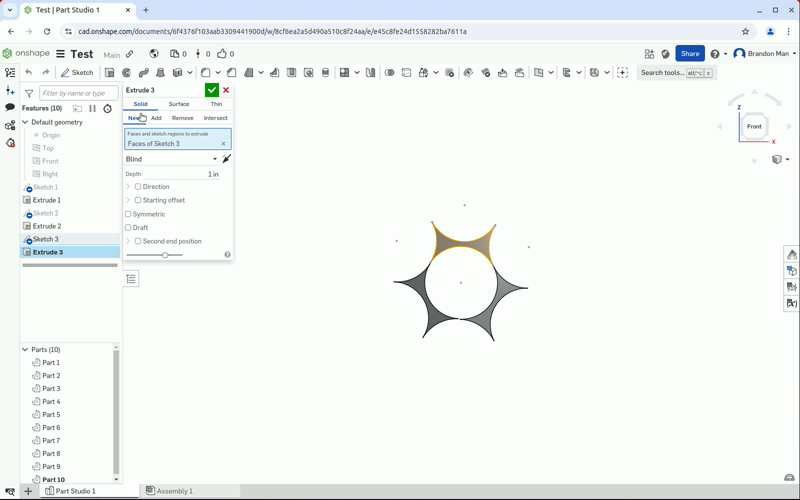
mouse_move(137, 120)
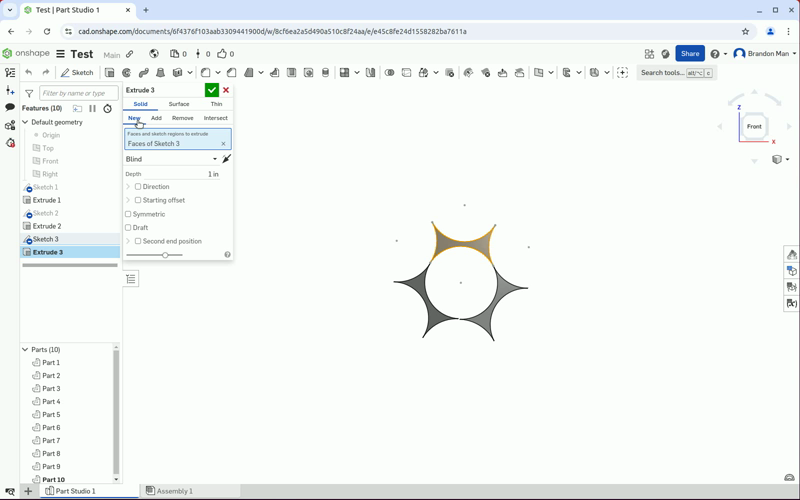
click(137, 120)
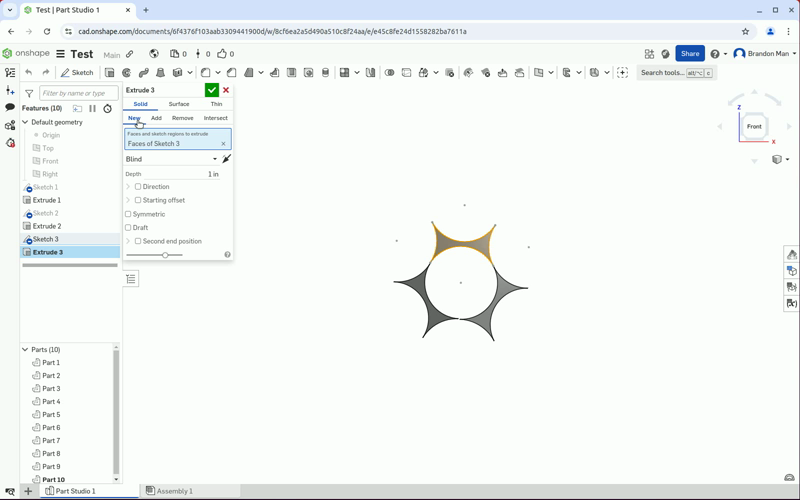
key(tab, 4)
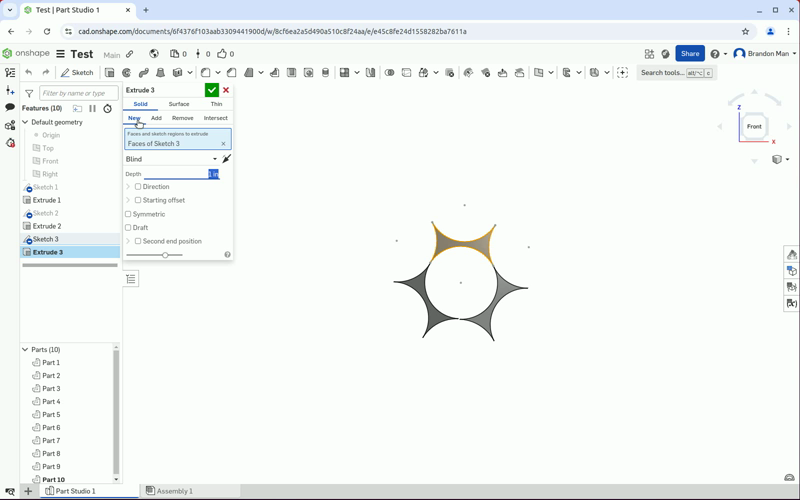
text(3.37)
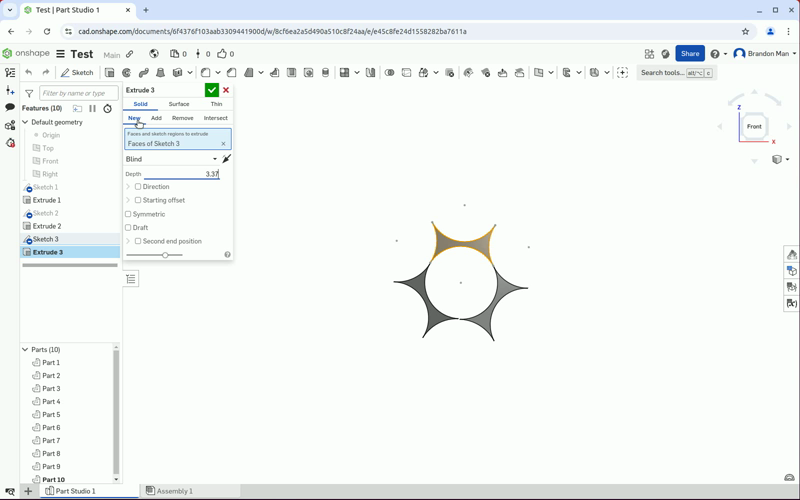
key(enter)
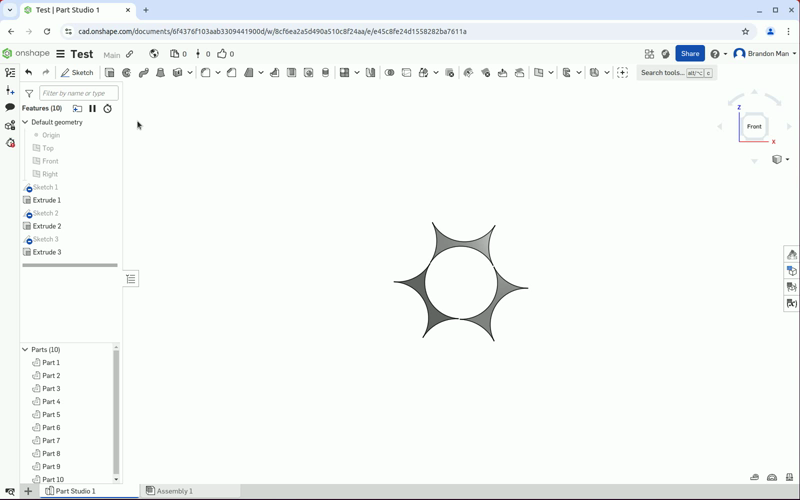
key(shift+h)
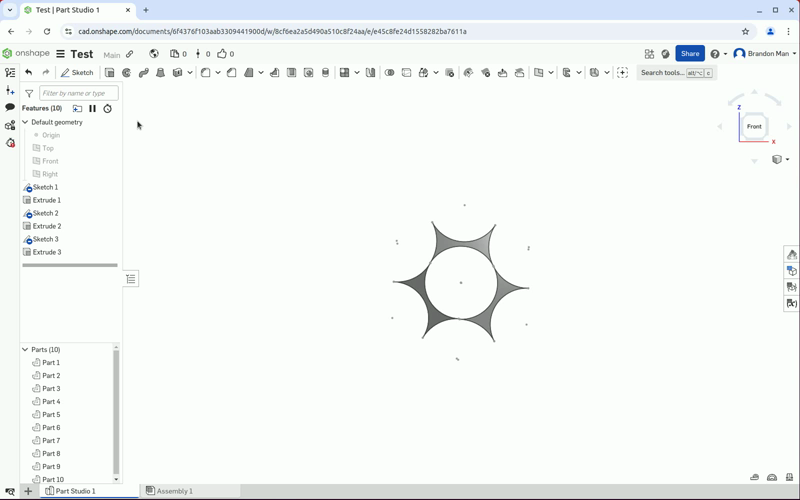
key(shift+h)
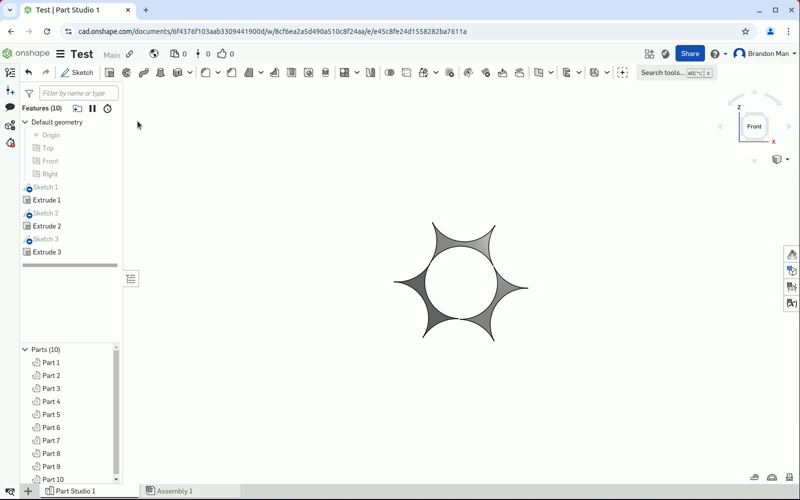
mouse_move(73, 189)
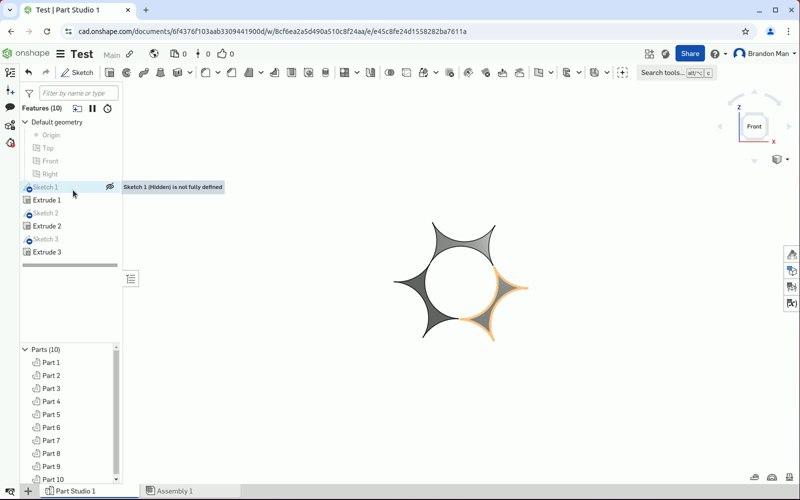
click(73, 189)
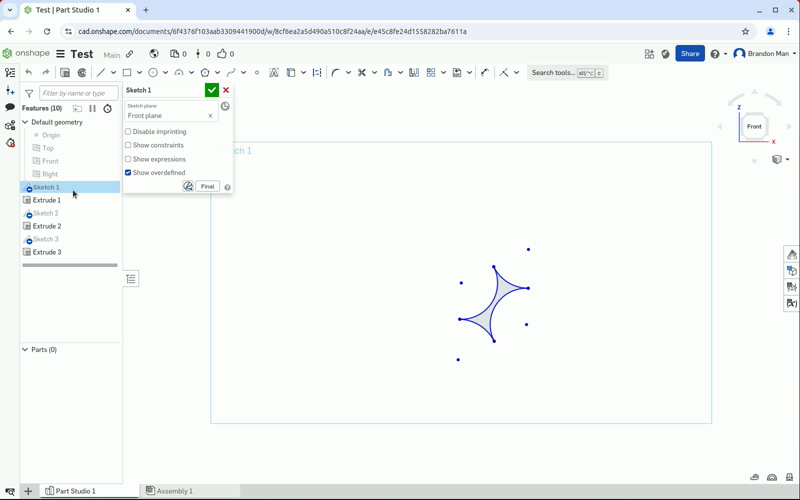
mouse_move(229, 92)
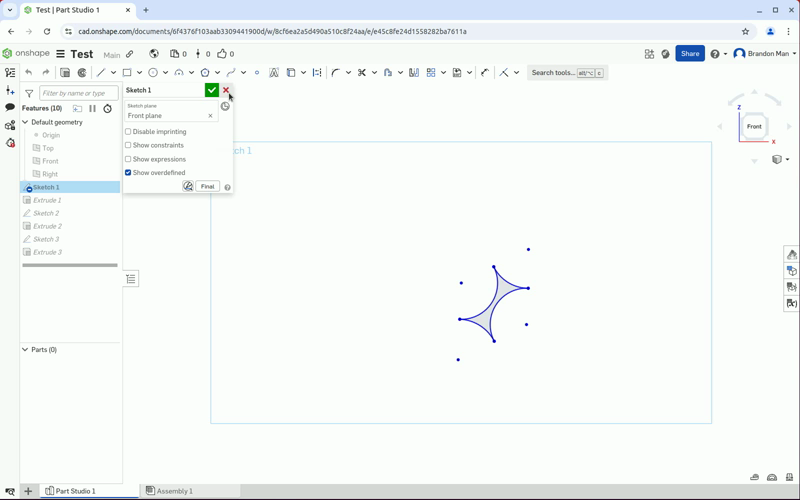
click(229, 92)
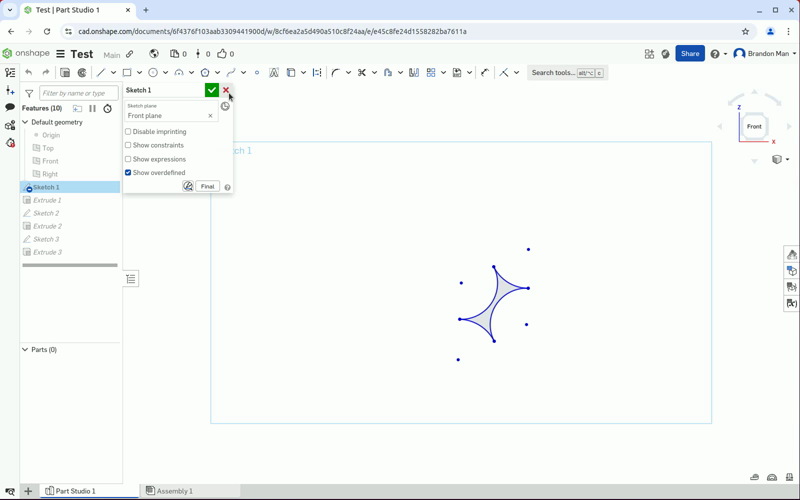
key(shift+s)
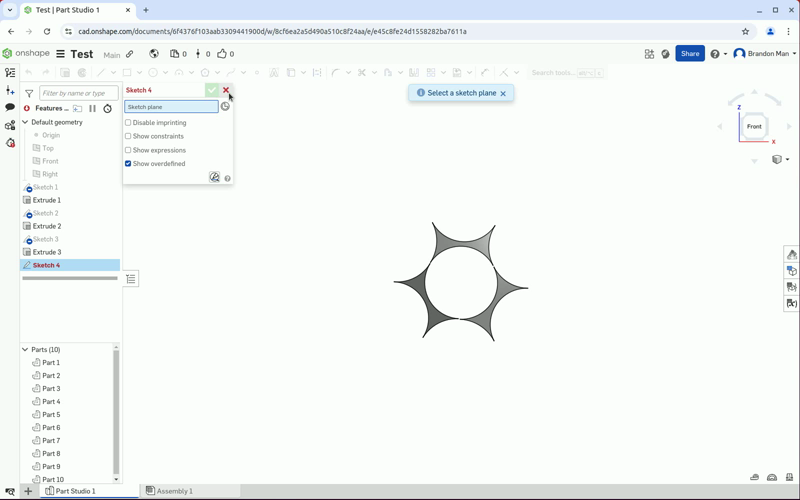
mouse_move(73, 163)
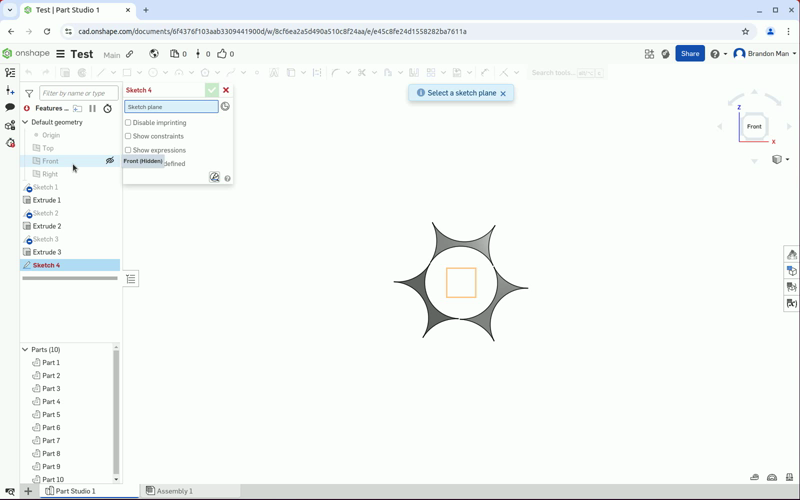
click(73, 163)
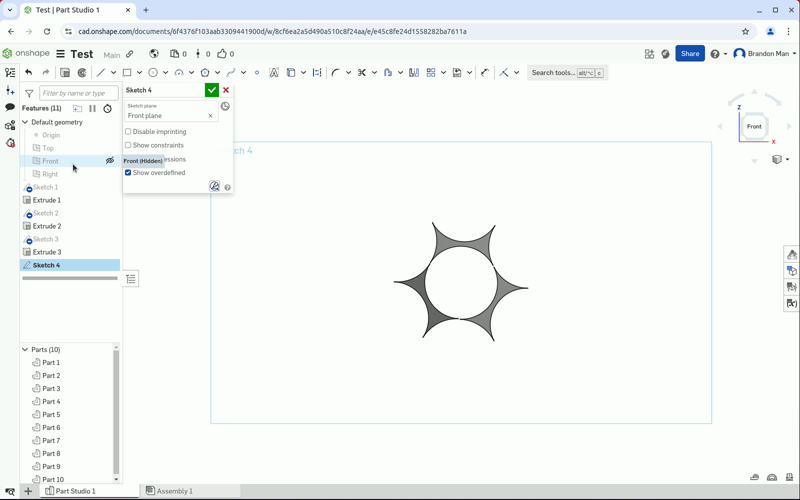
mouse_move(69, 352)
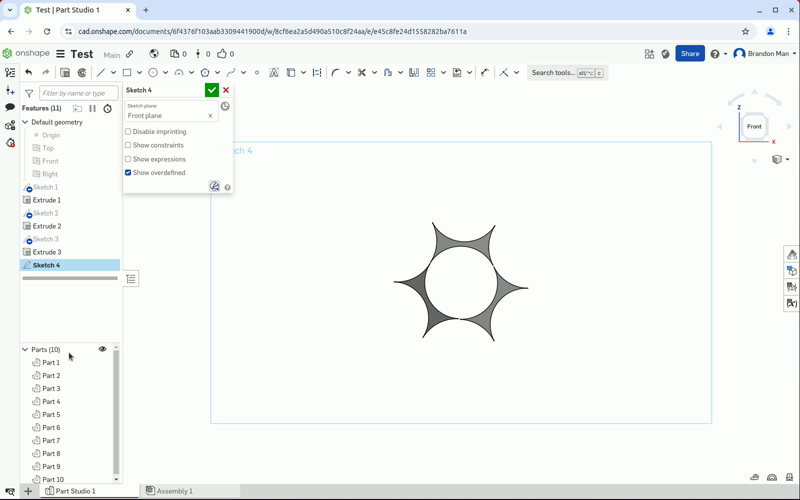
key(y)
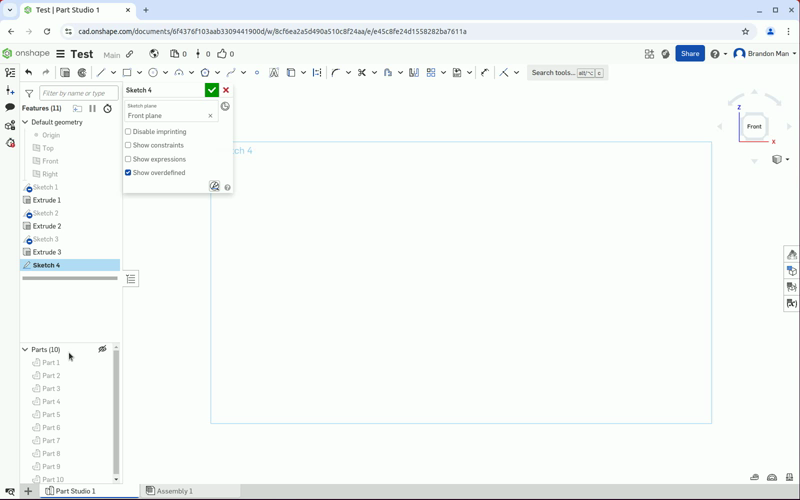
key(c)
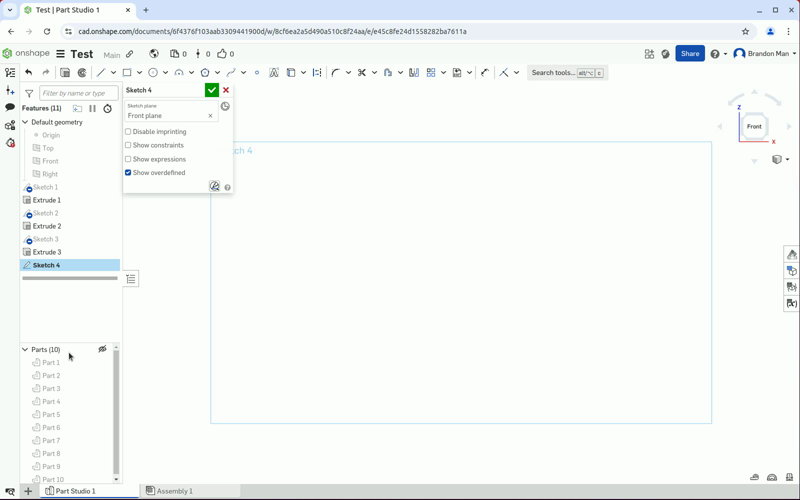
key_down(shift)
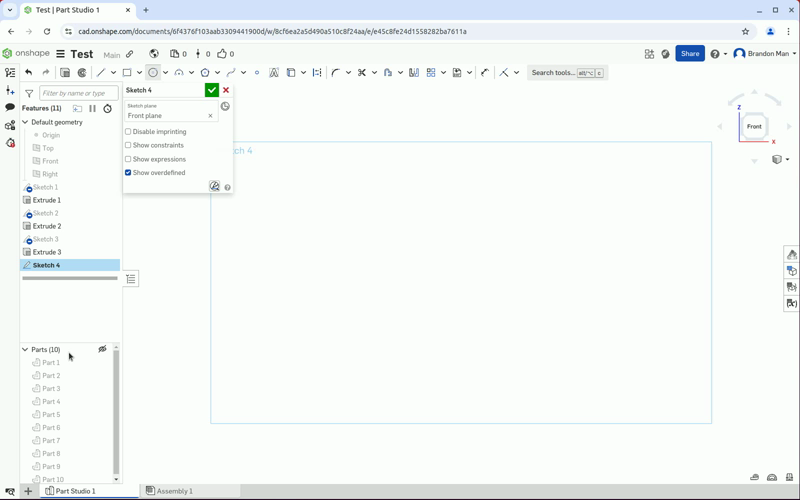
mouse_move(525, 324)
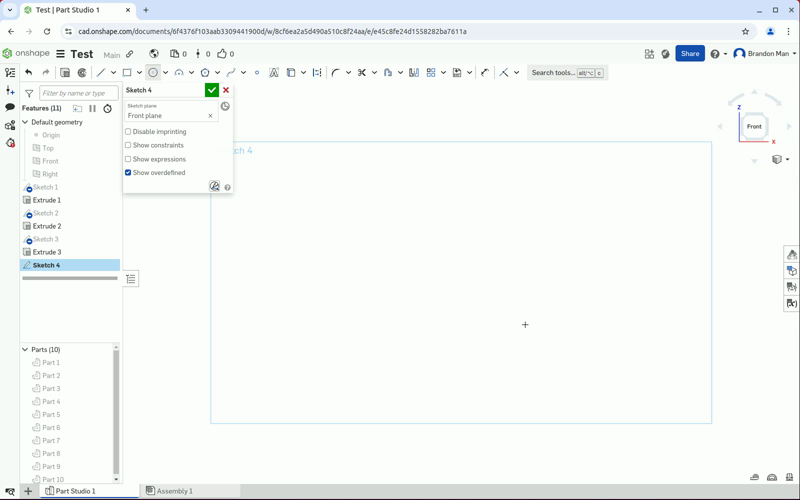
click(525, 324)
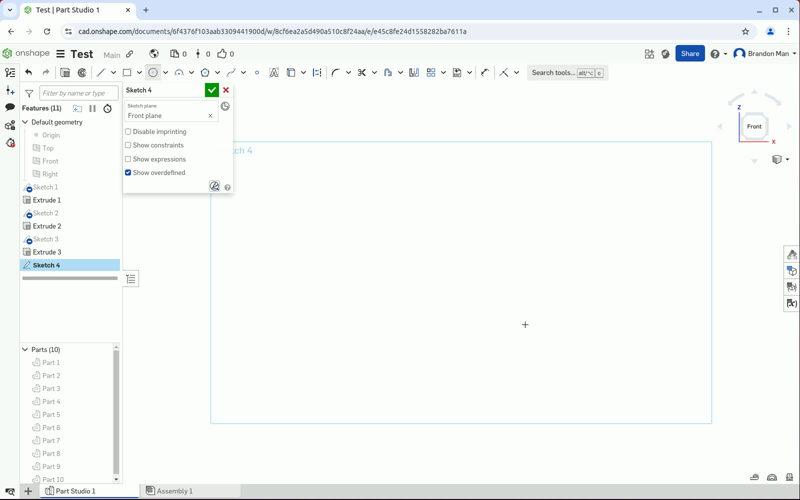
key_up(shift)
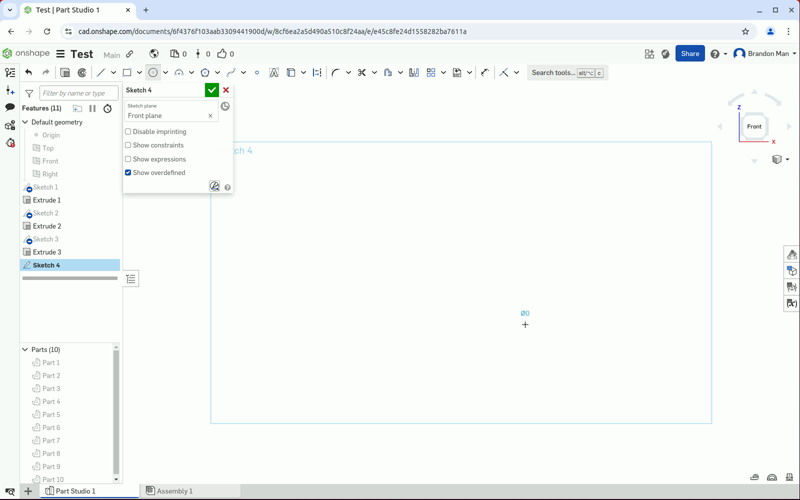
mouse_move(561, 324)
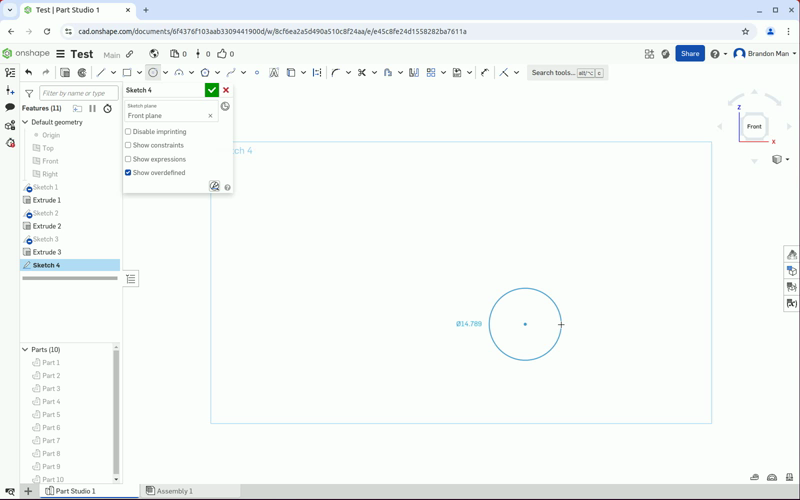
click(561, 324)
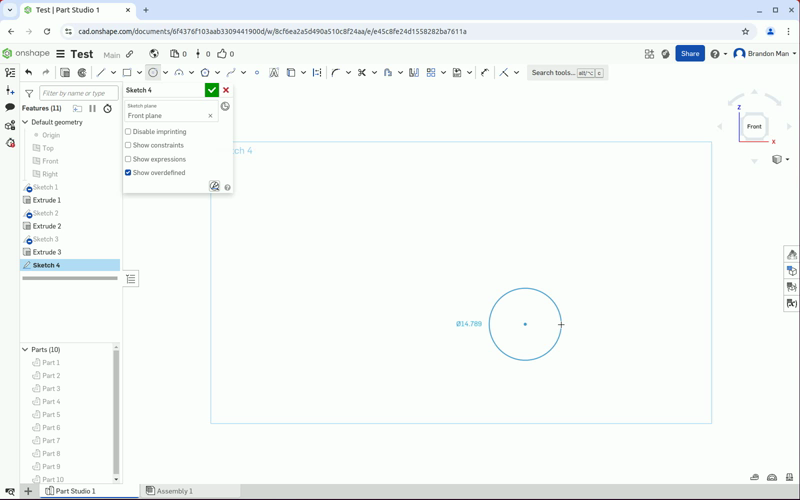
key(esc)
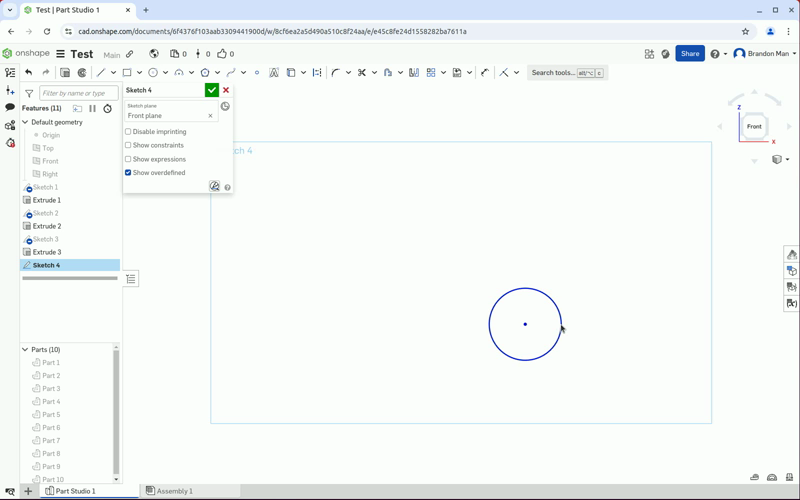
key(c)
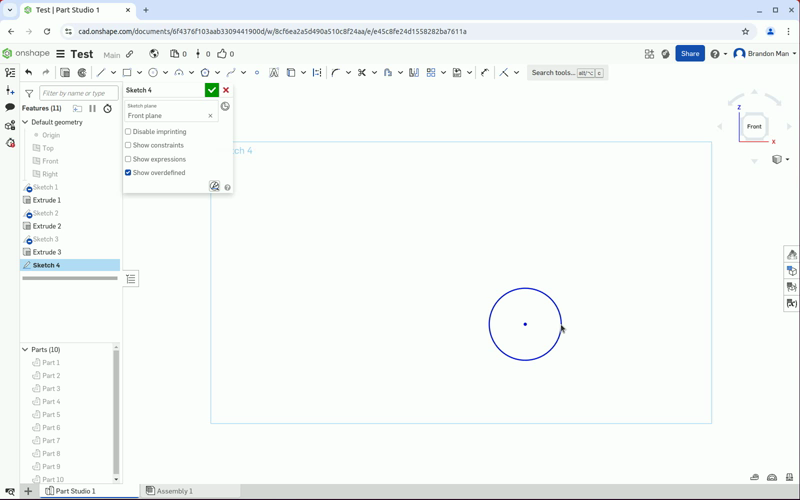
key_down(shift)
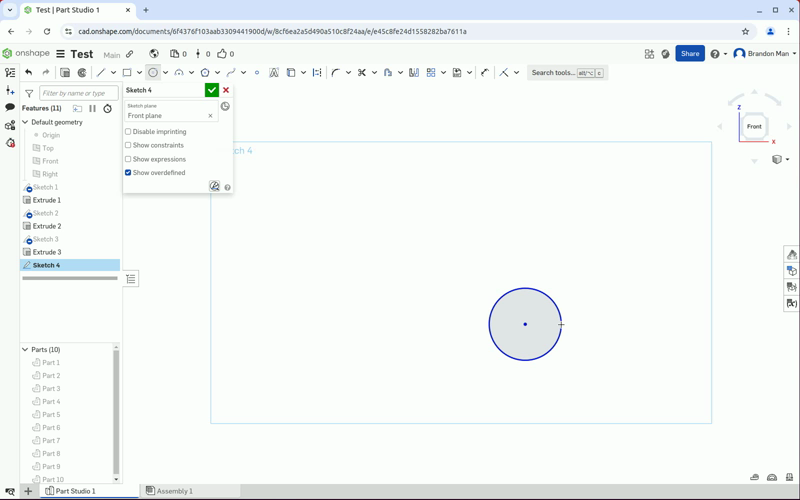
mouse_move(525, 324)
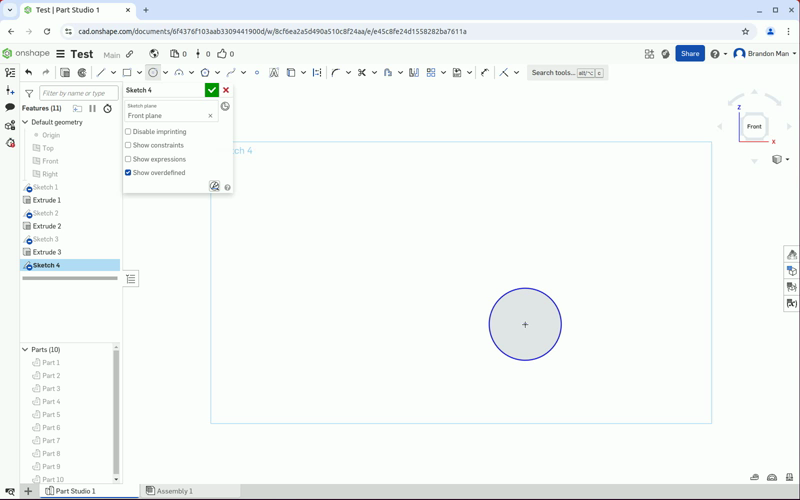
click(525, 324)
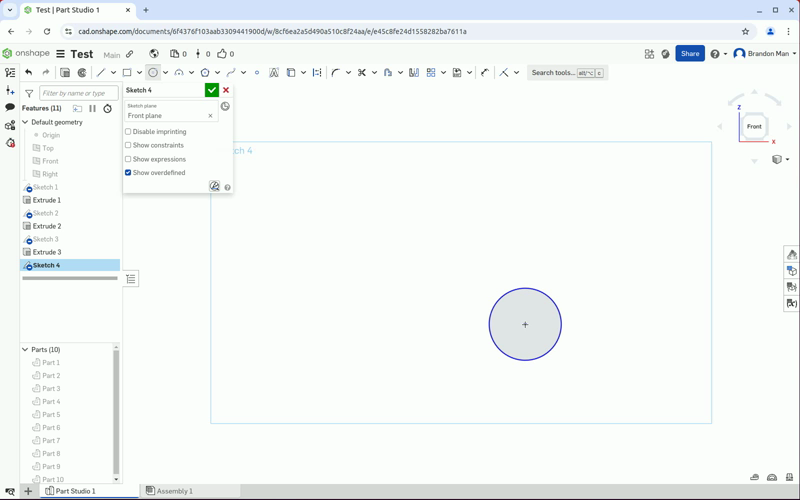
key_up(shift)
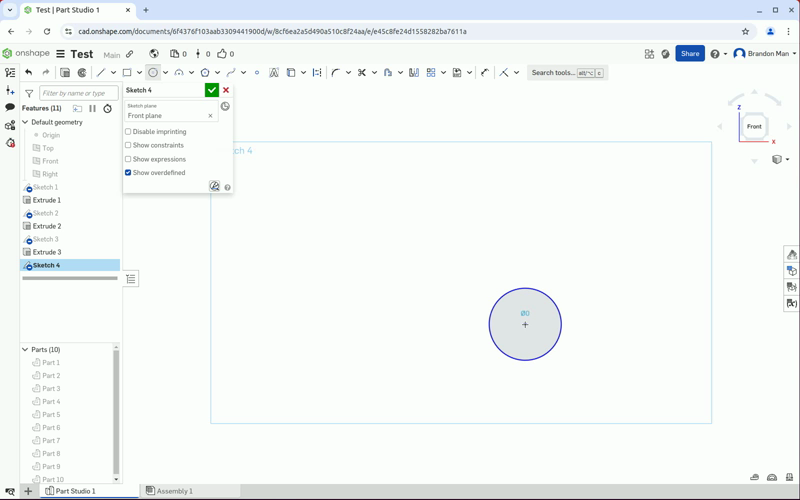
mouse_move(553, 324)
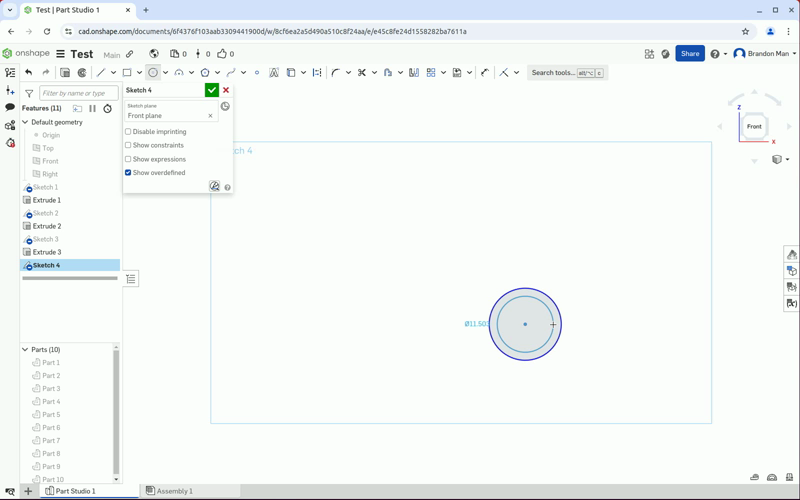
click(553, 324)
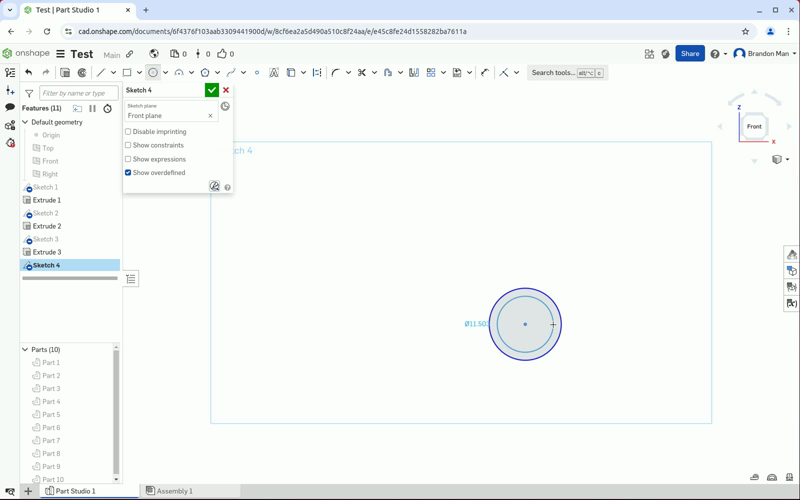
key(esc)
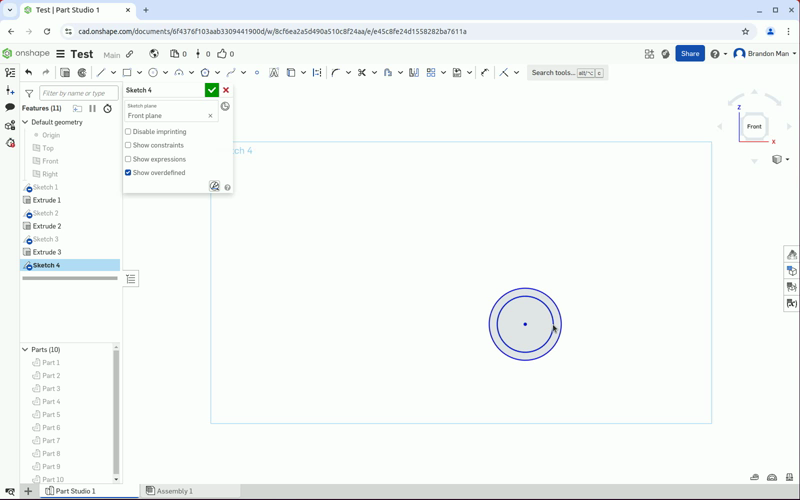
mouse_move(499, 341)
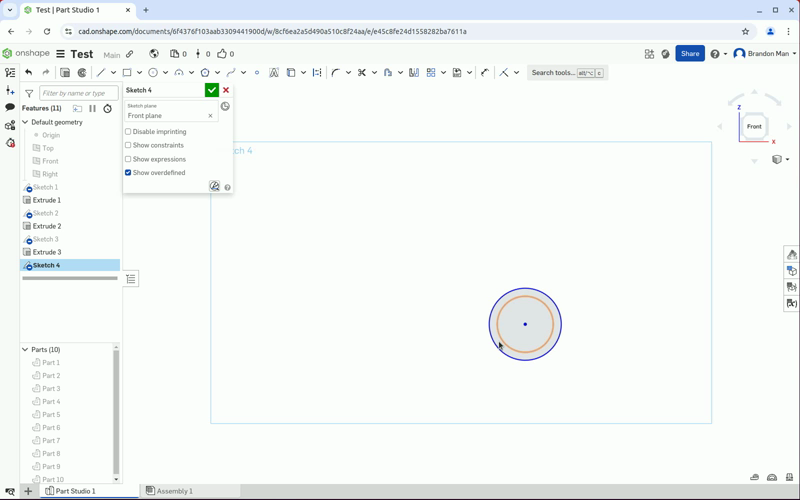
scroll(6)
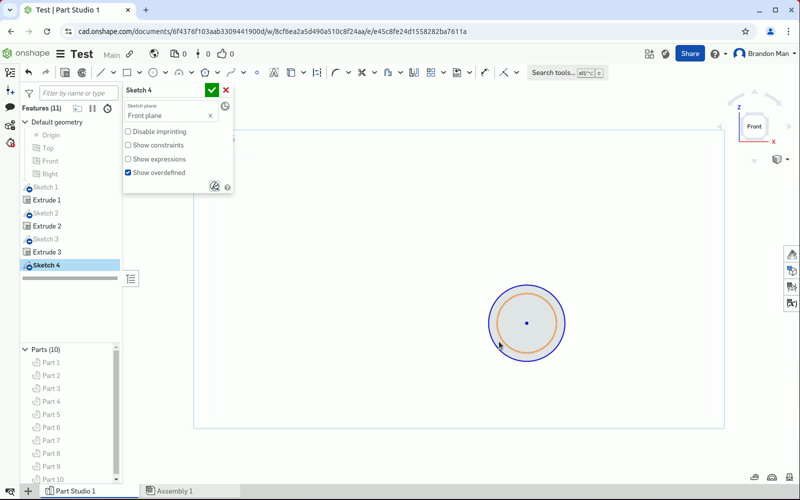
scroll(6)
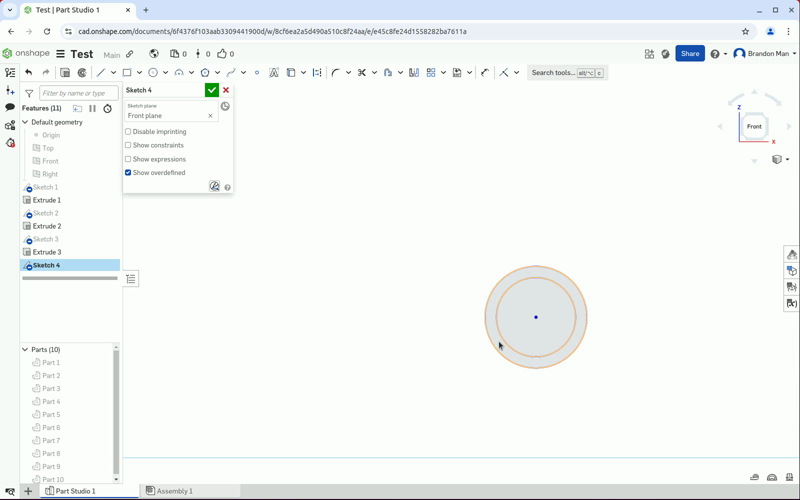
scroll(6)
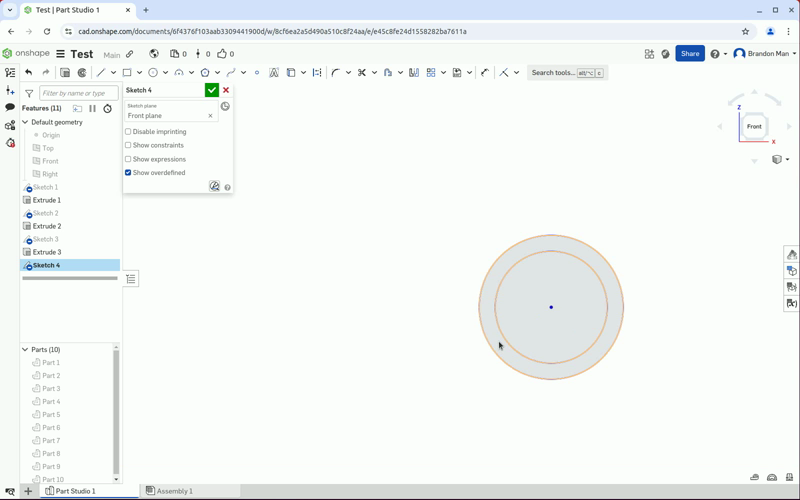
scroll(6)
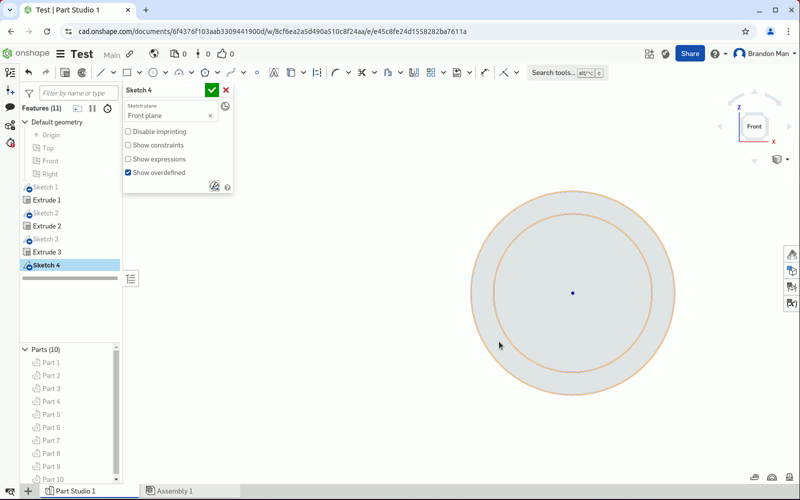
scroll(6)
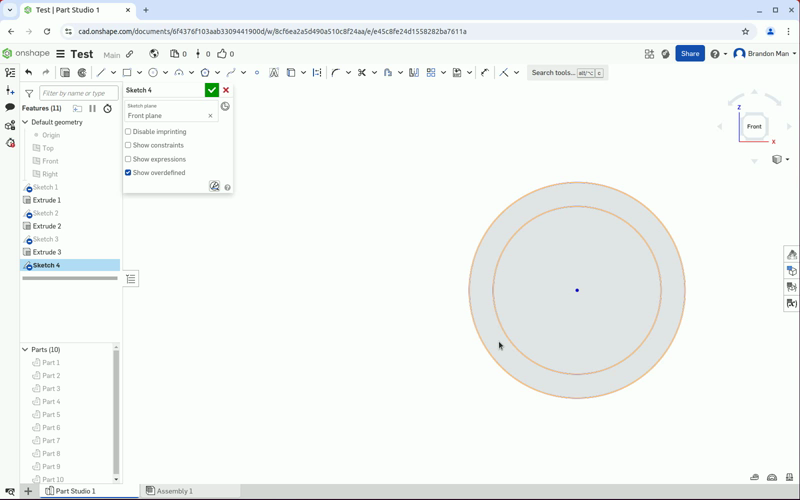
scroll(6)
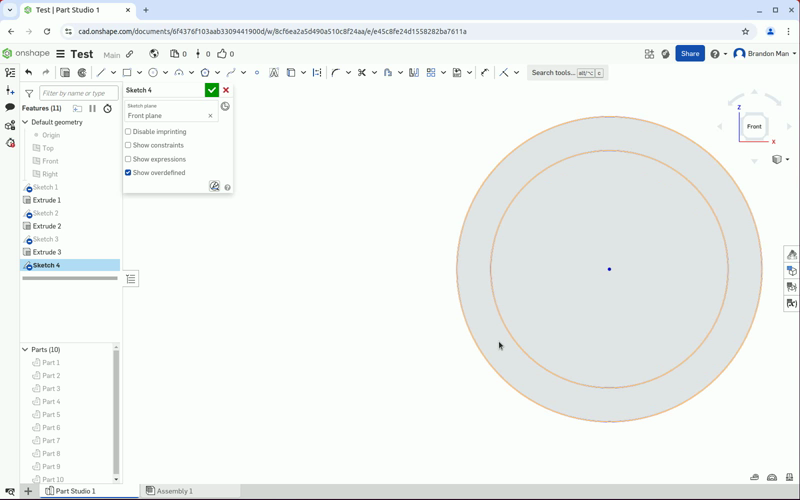
scroll(6)
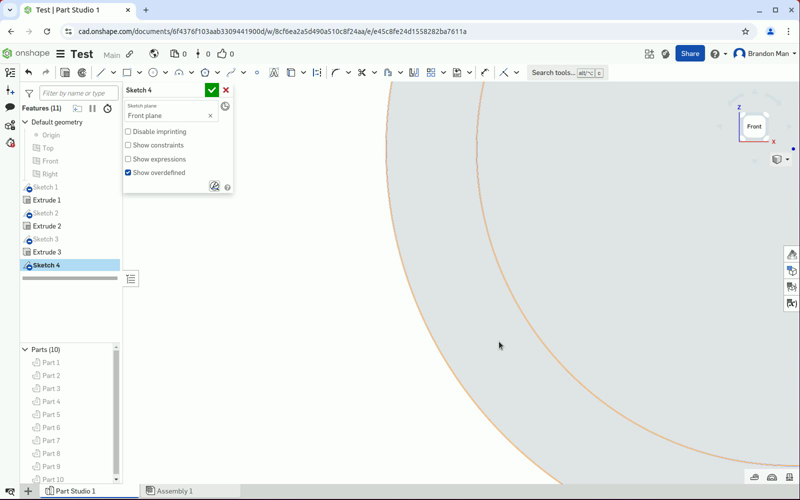
click(499, 341)
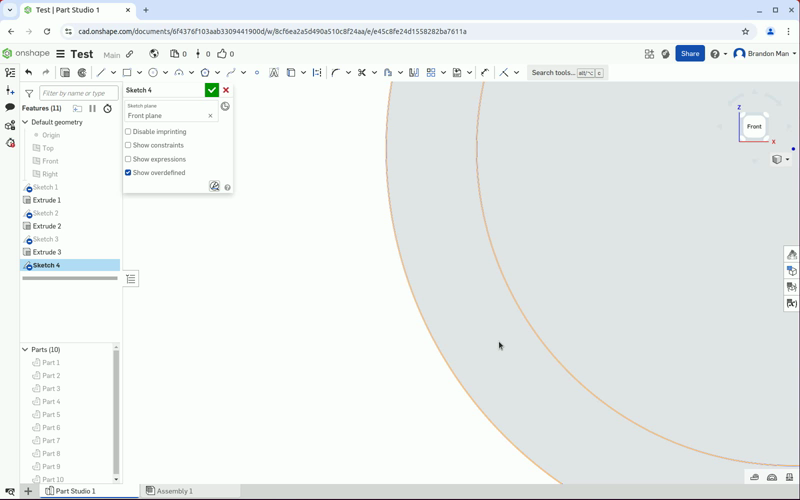
scroll(-6)
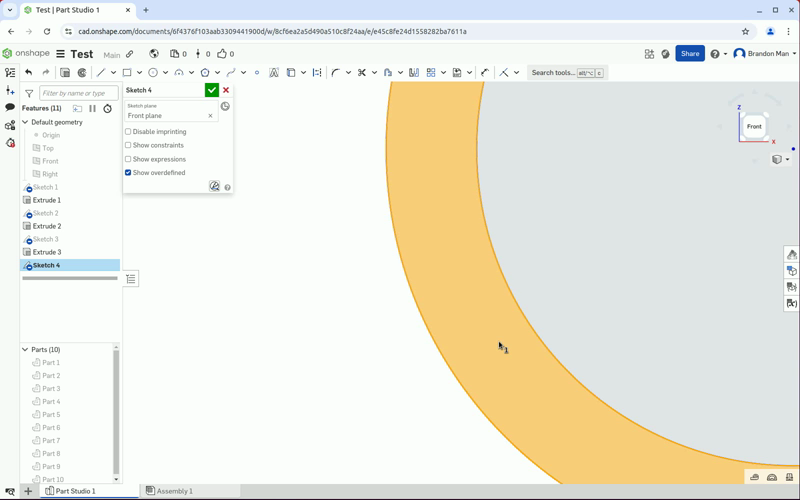
scroll(-6)
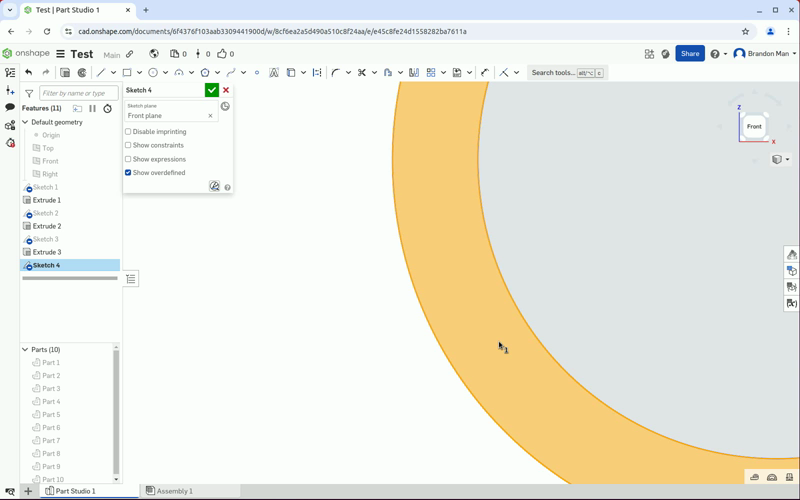
scroll(-6)
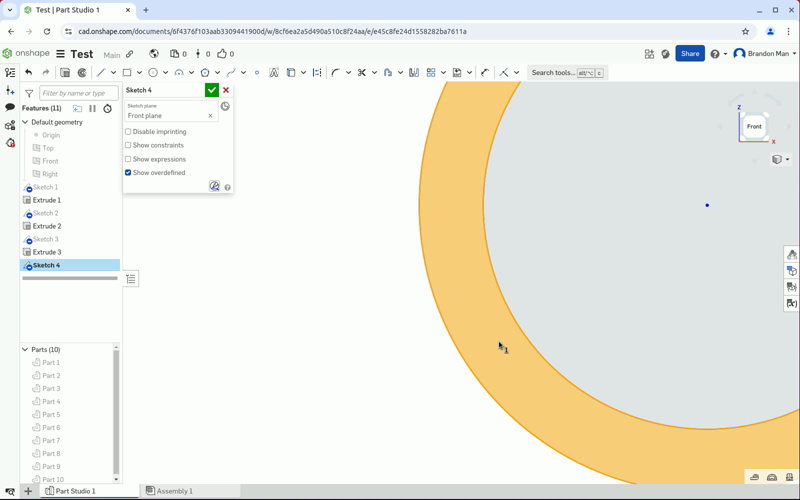
scroll(-6)
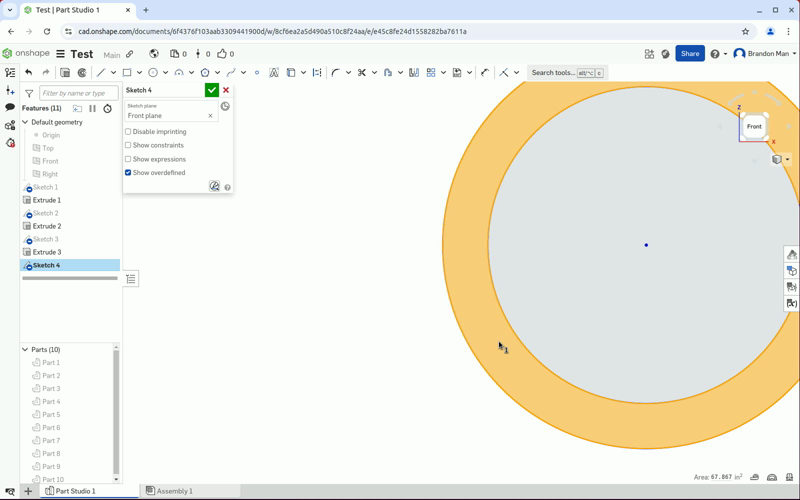
scroll(-6)
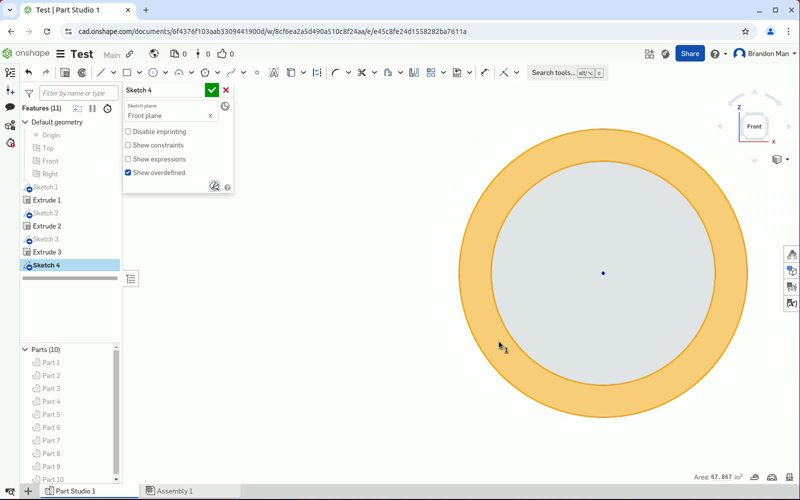
scroll(-6)
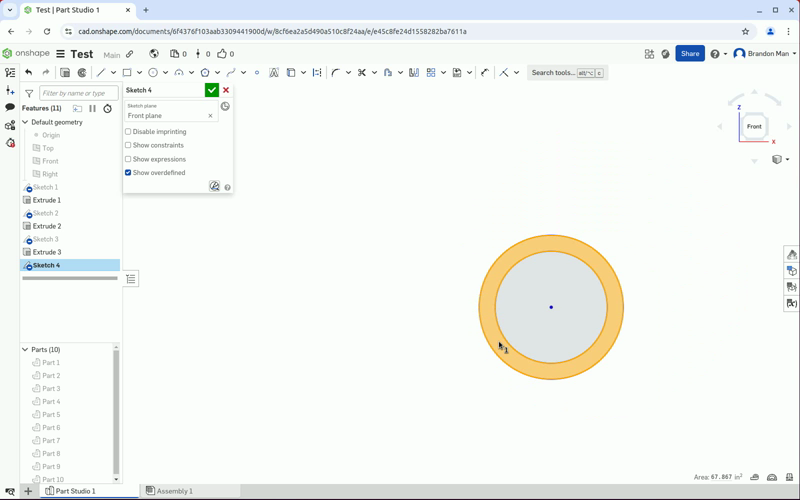
scroll(-6)
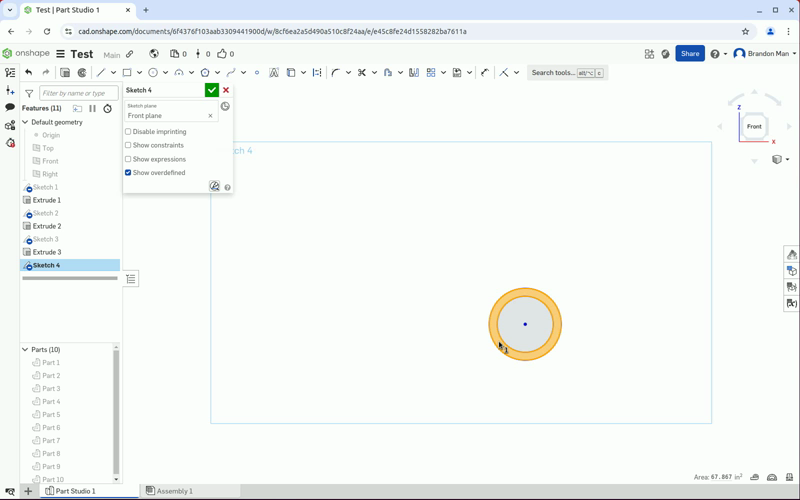
mouse_move(69, 352)
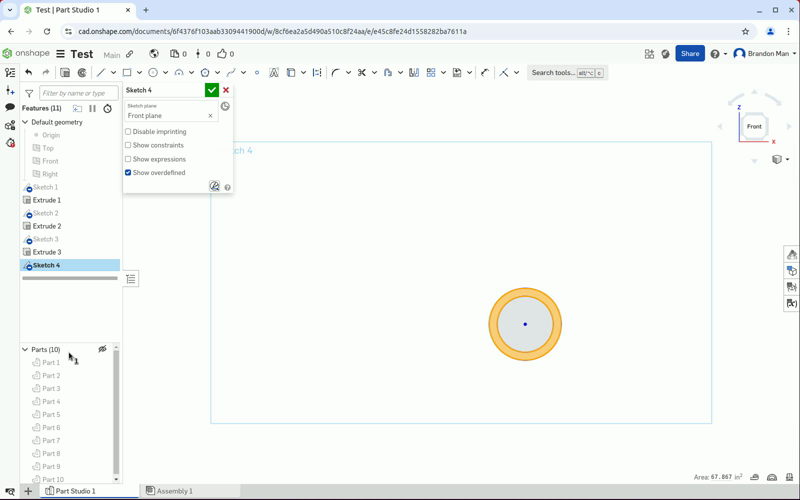
key(shift+y)
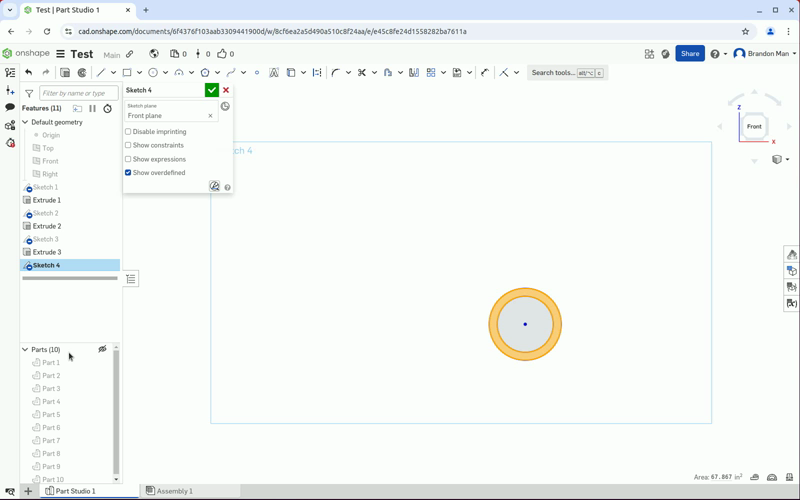
key(shift+e)
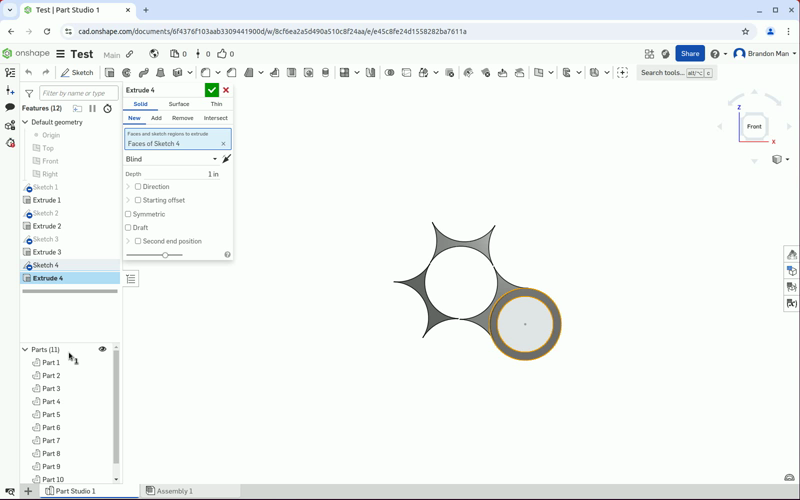
mouse_move(143, 106)
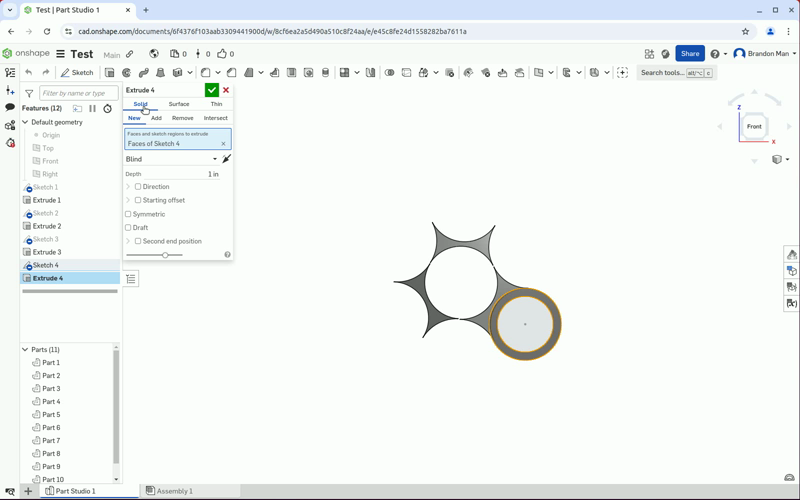
click(143, 106)
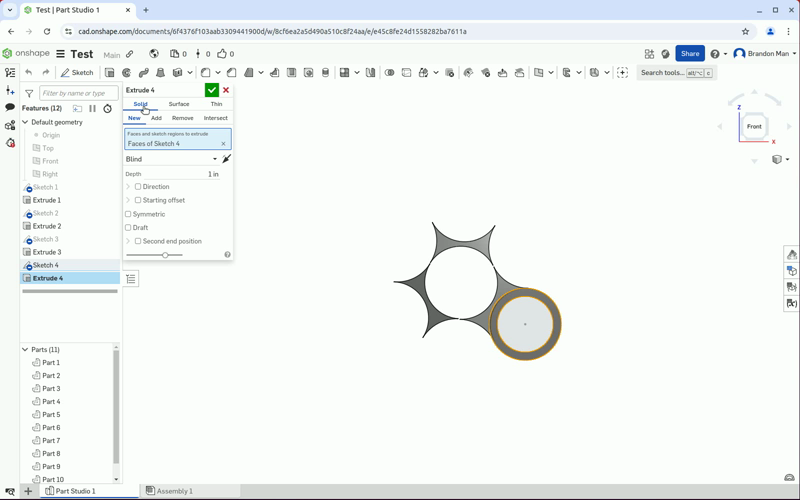
mouse_move(137, 120)
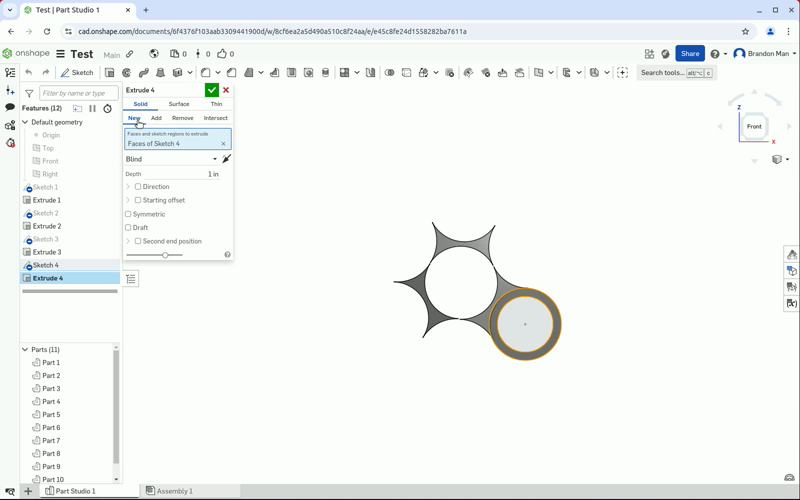
click(137, 120)
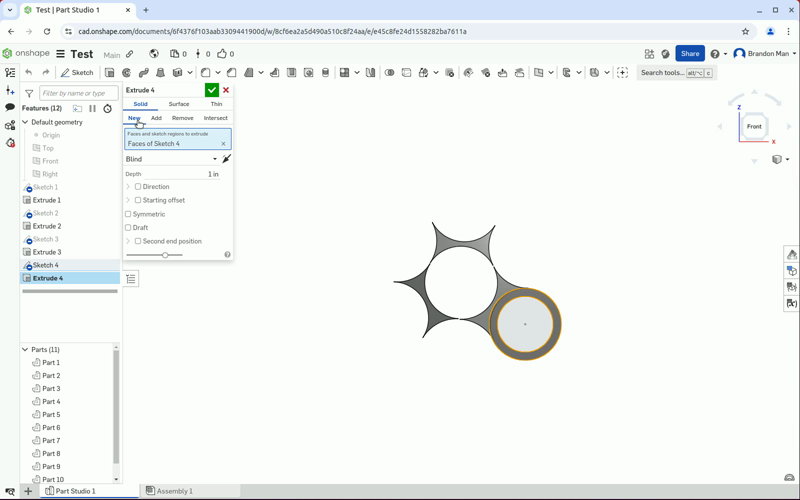
key(tab, 4)
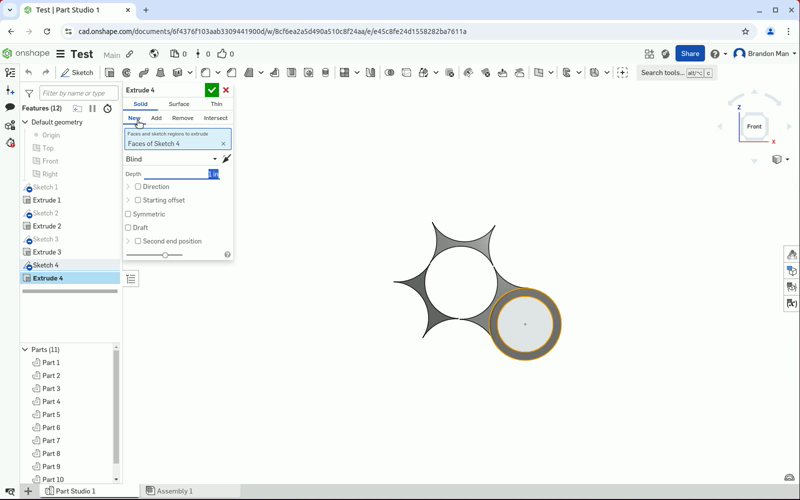
text(3.37)
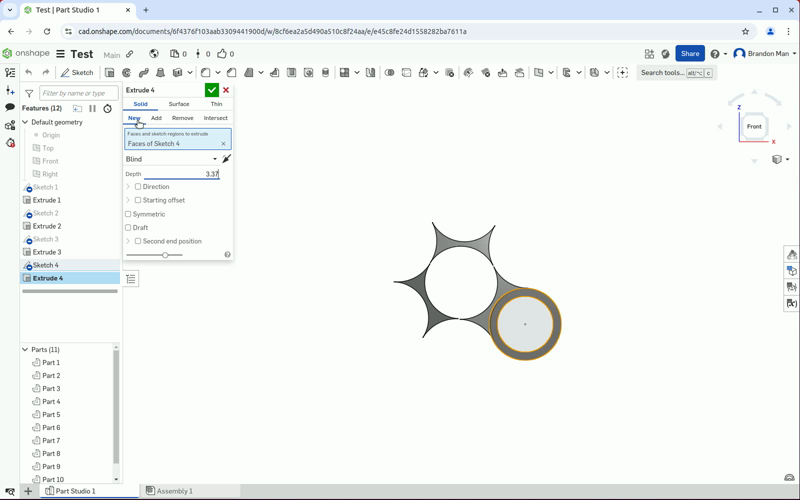
key(enter)
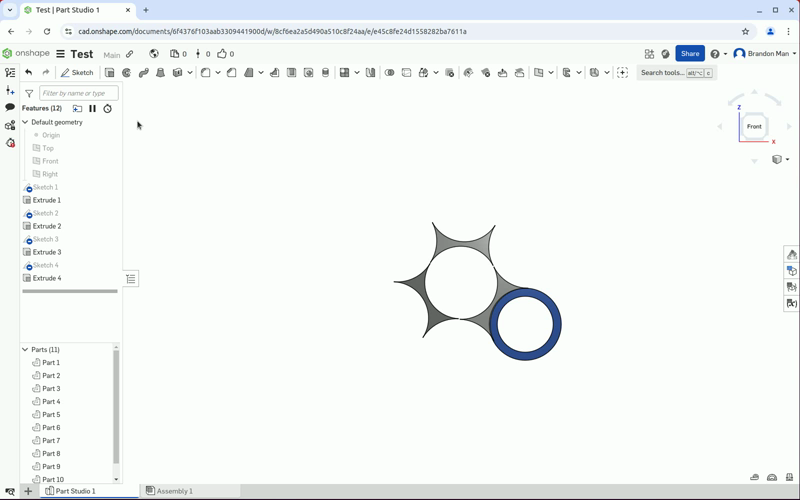
key(shift+h)
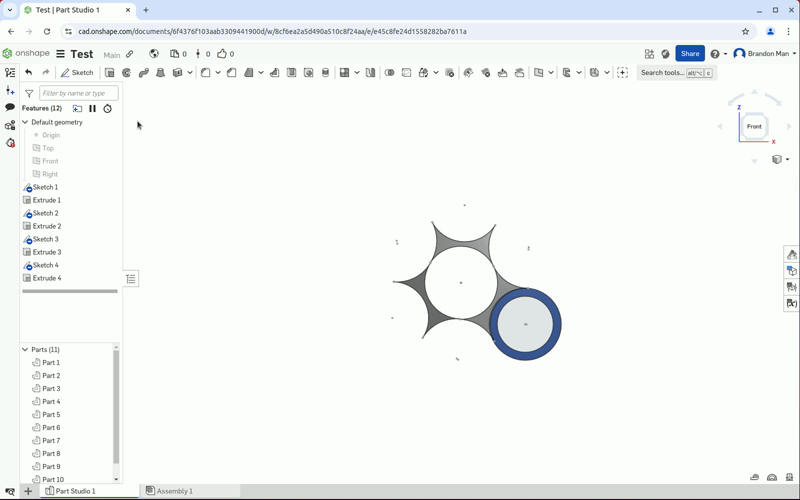
key(shift+h)
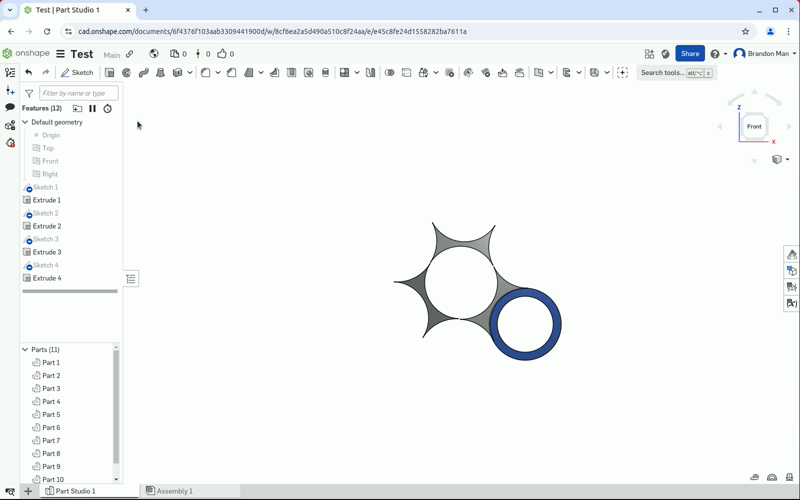
mouse_move(73, 189)
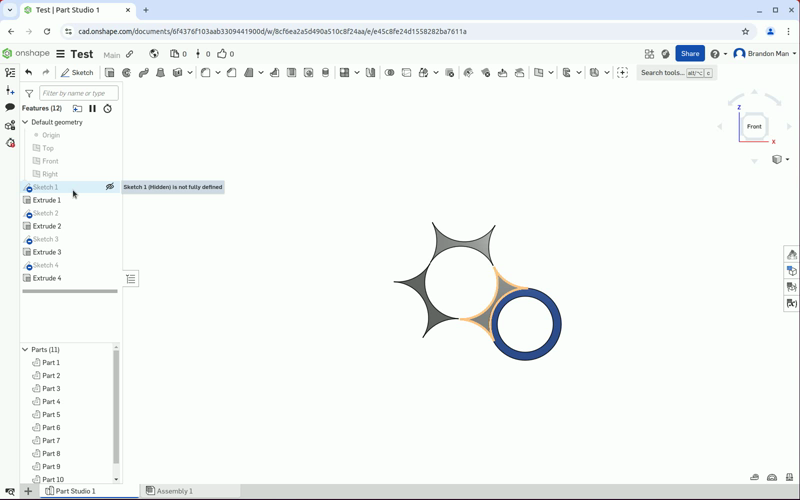
click(73, 189)
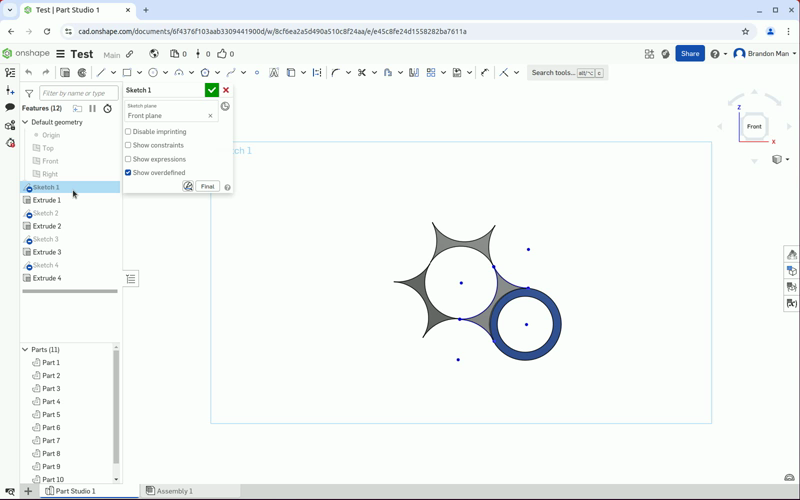
mouse_move(229, 92)
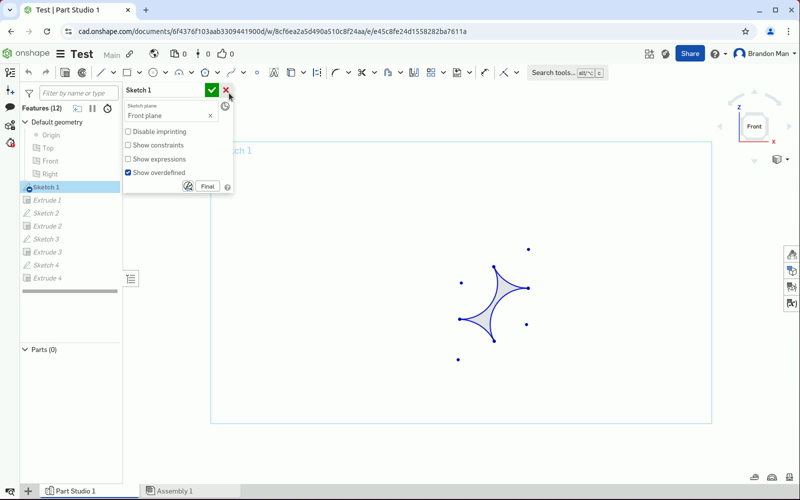
click(229, 92)
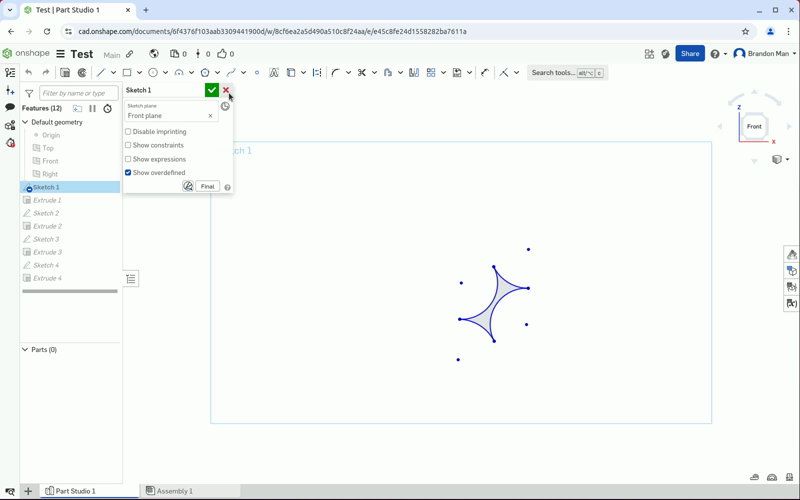
key(shift+s)
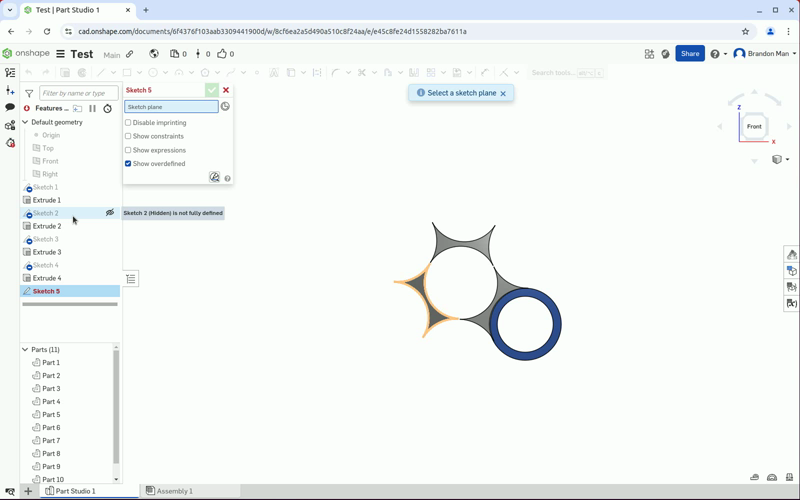
scroll(3)
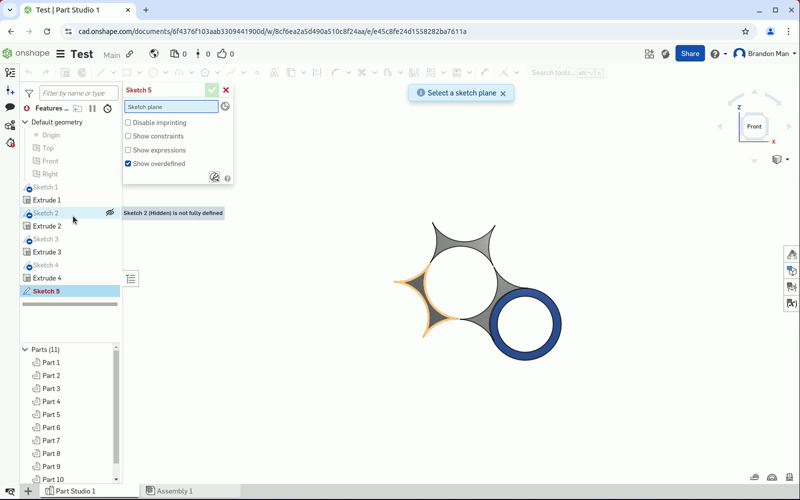
mouse_move(73, 163)
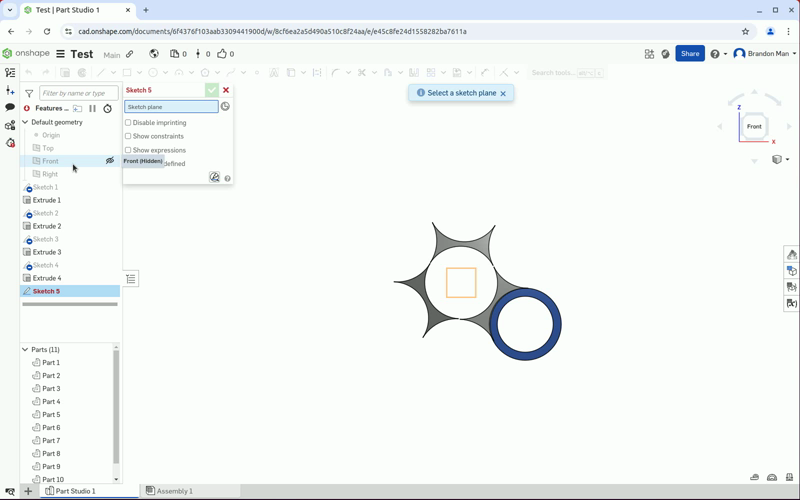
click(73, 163)
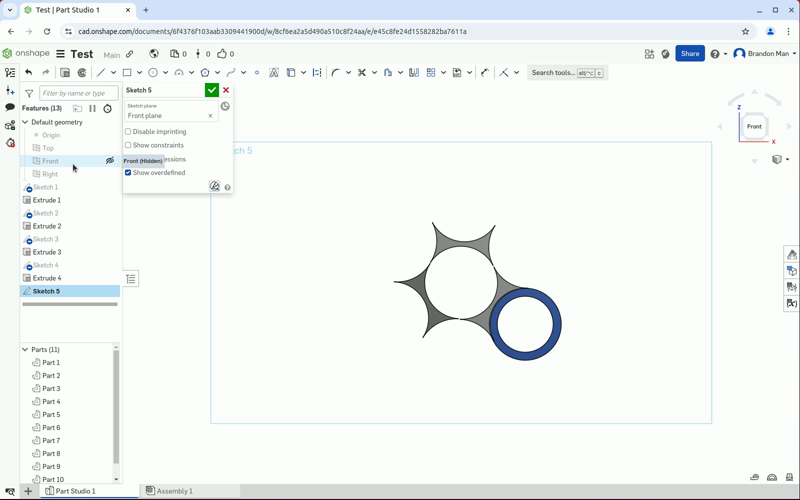
mouse_move(69, 352)
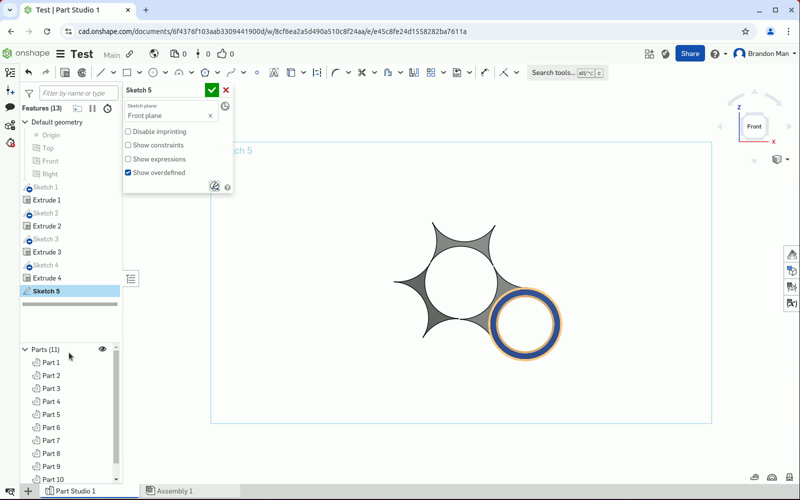
key(y)
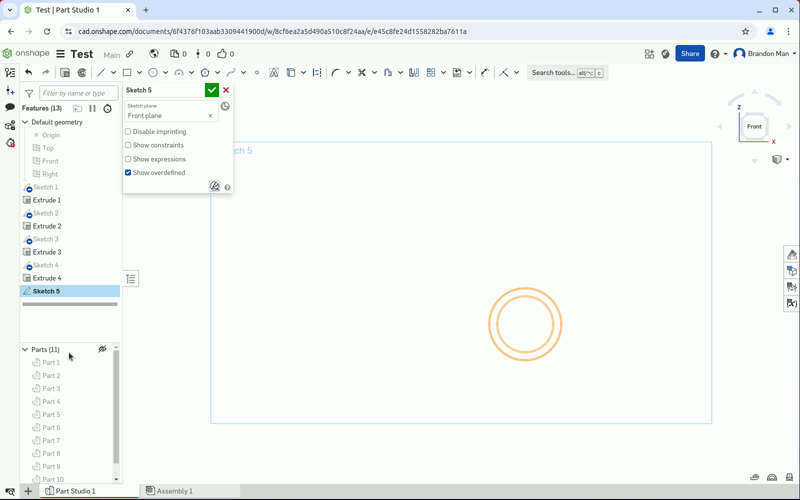
key(c)
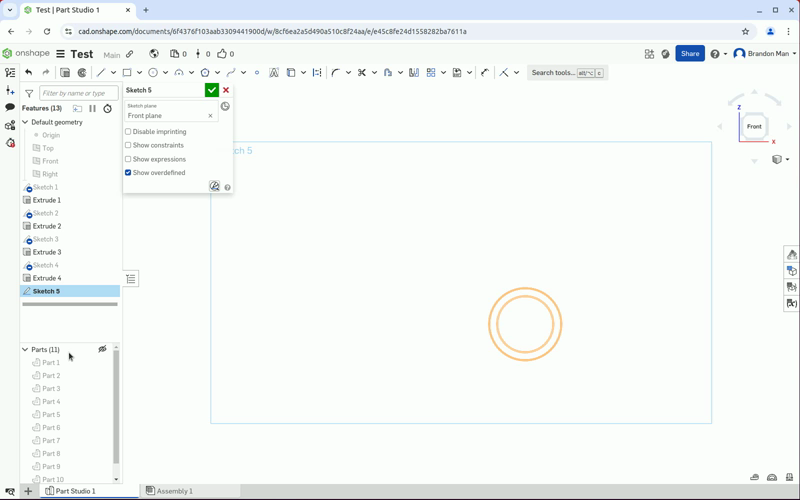
key_down(shift)
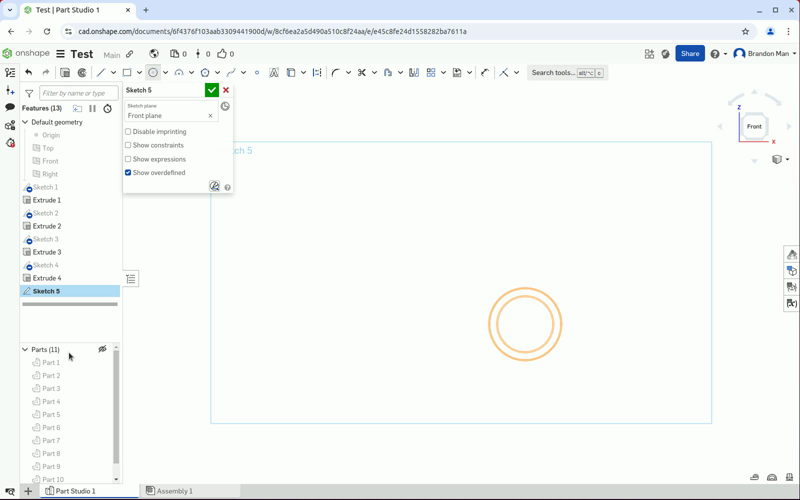
mouse_move(464, 206)
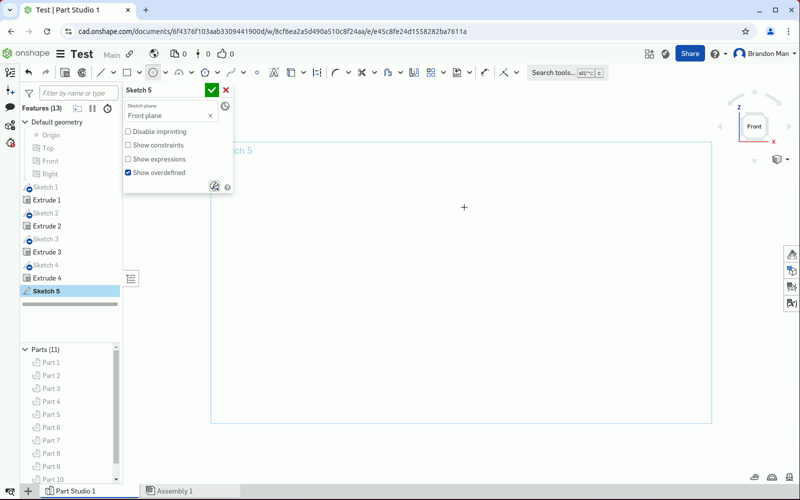
click(464, 206)
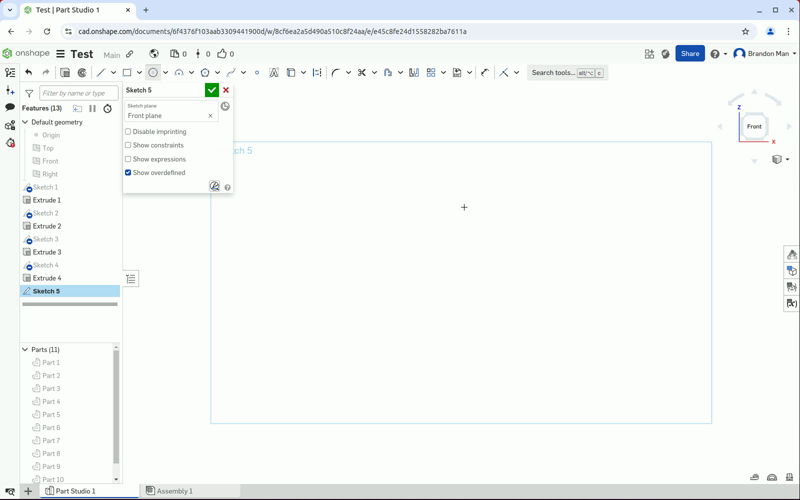
key_up(shift)
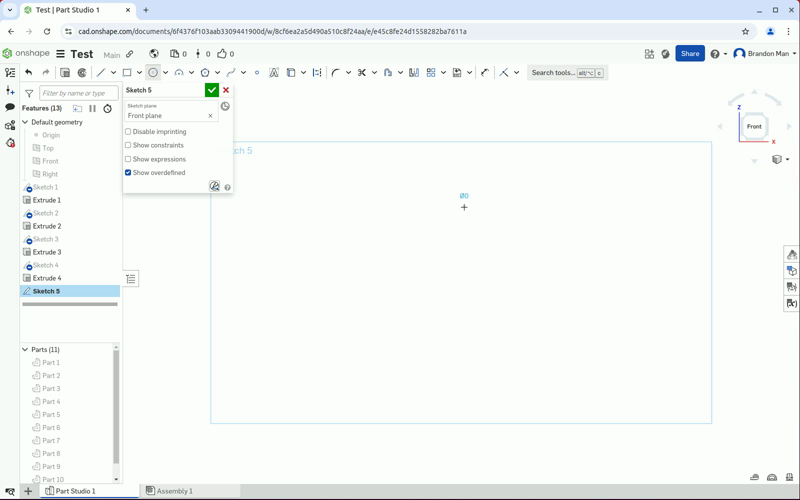
mouse_move(500, 206)
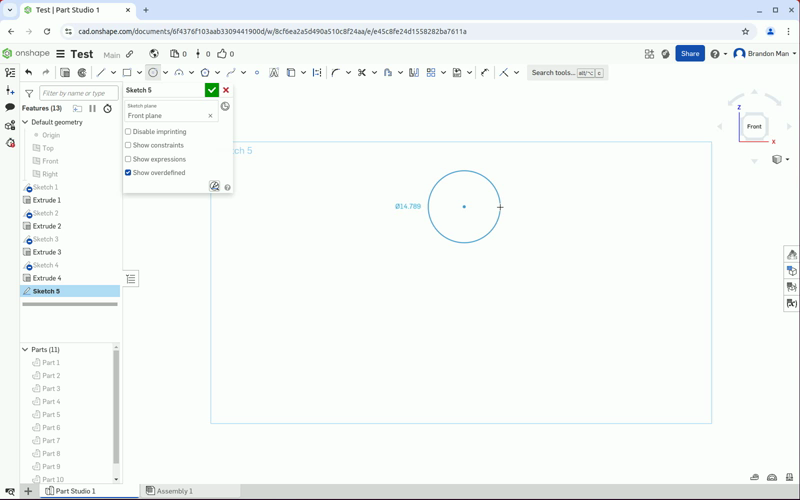
click(500, 206)
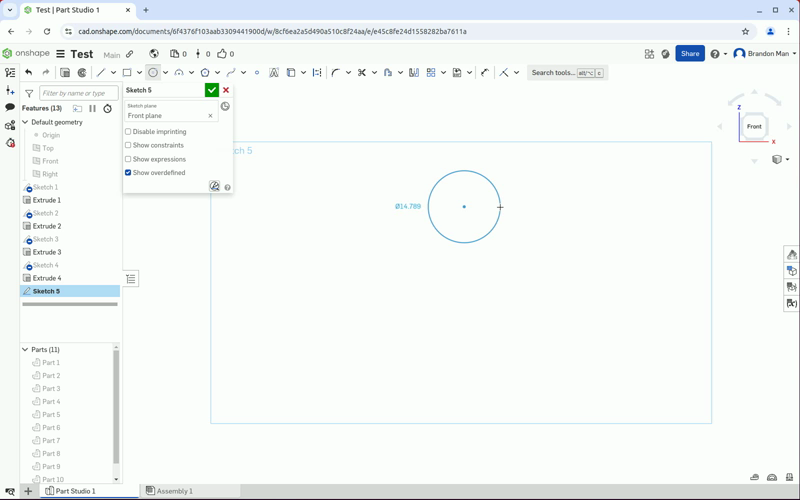
key(esc)
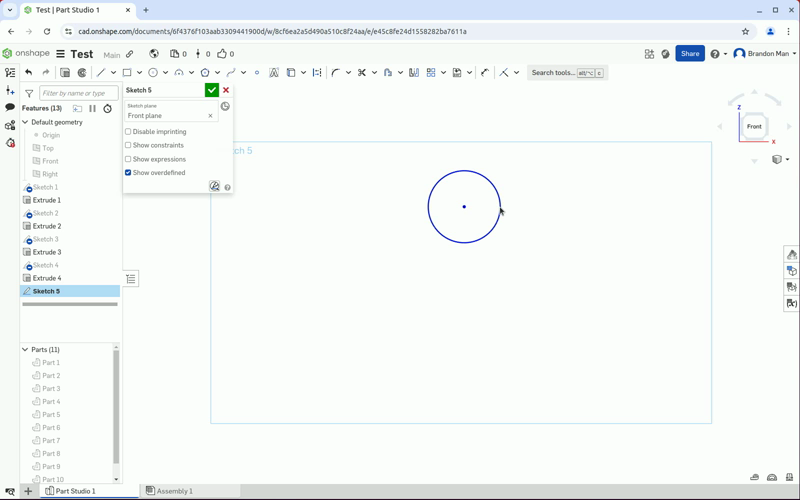
key(c)
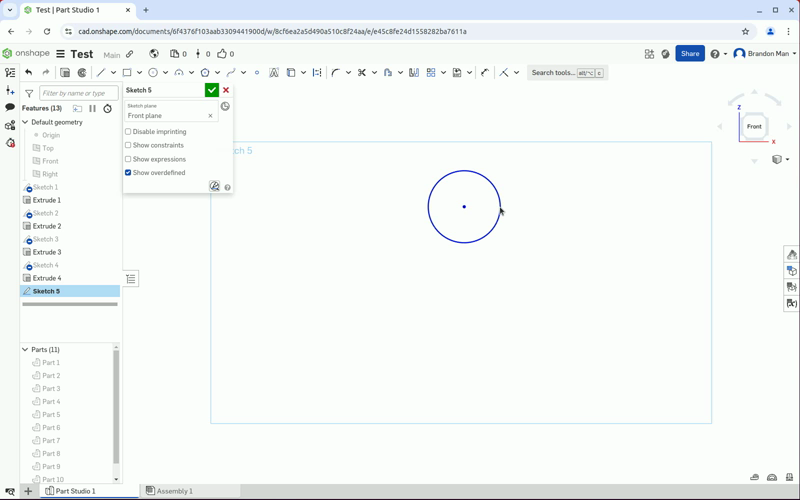
key_down(shift)
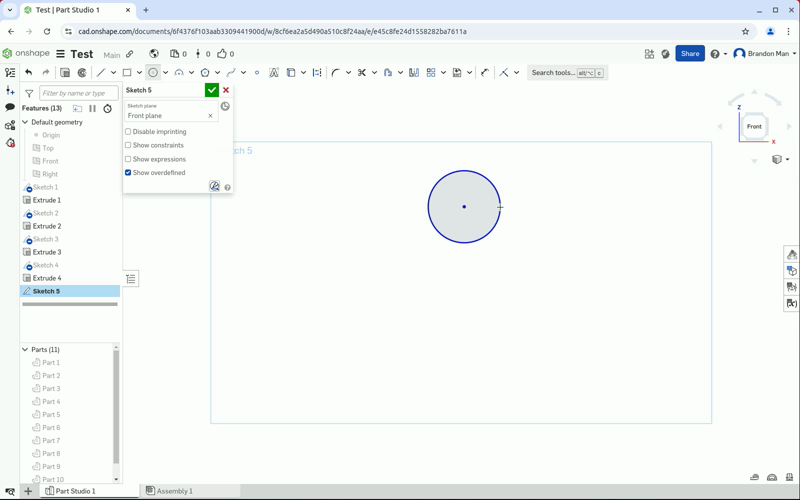
mouse_move(464, 206)
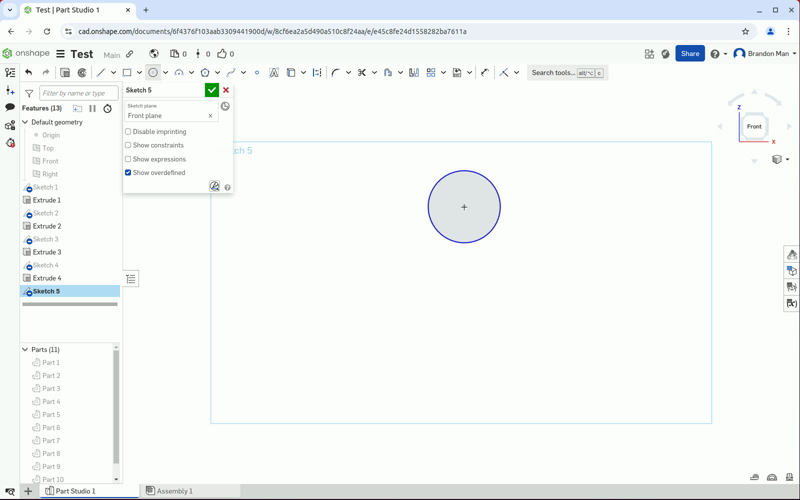
click(464, 206)
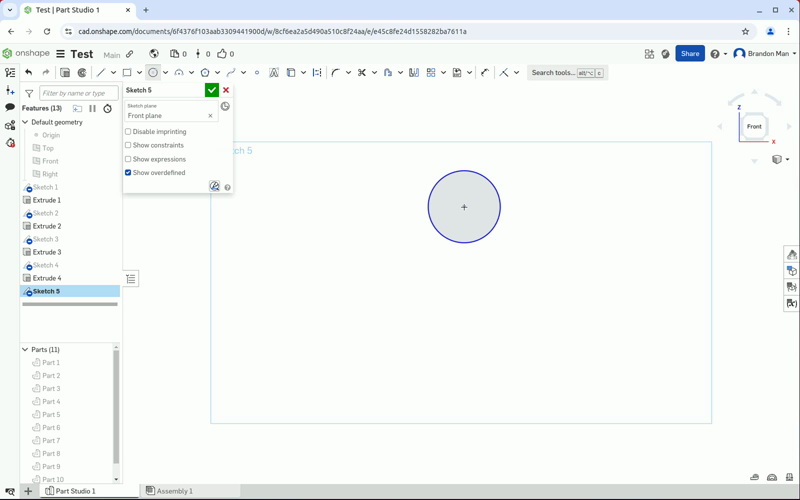
key_up(shift)
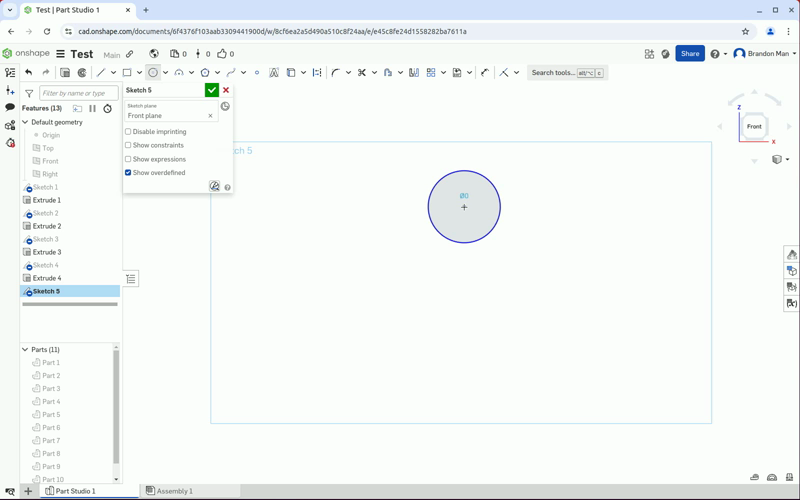
mouse_move(492, 206)
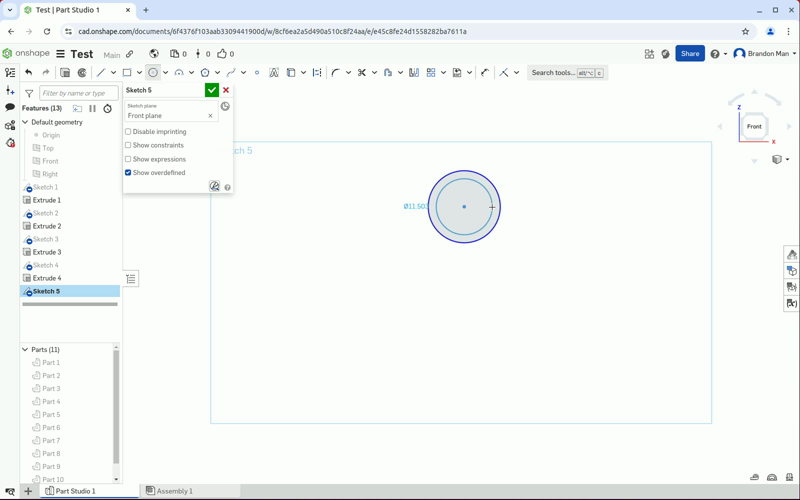
click(492, 206)
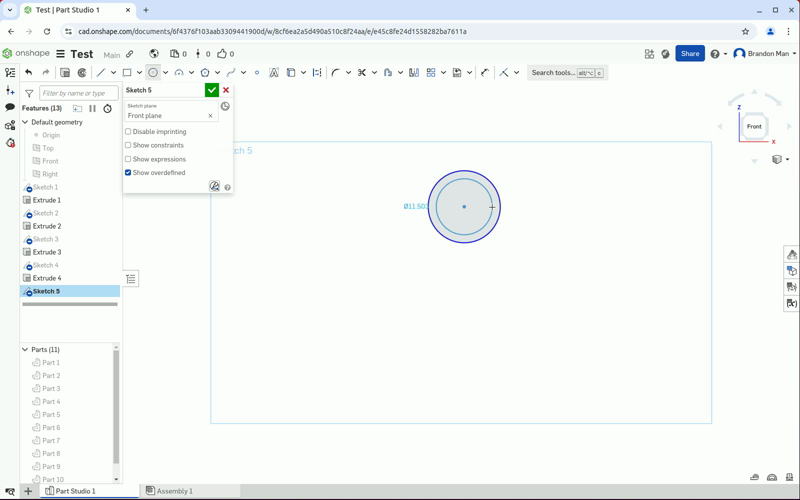
key(esc)
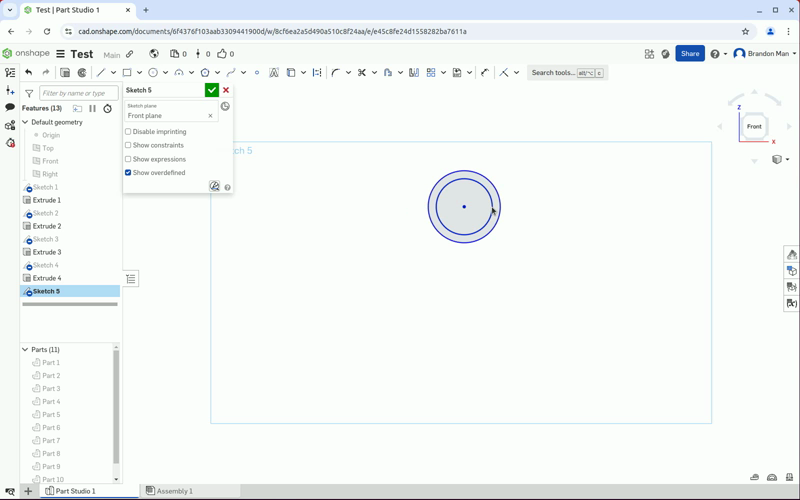
mouse_move(482, 181)
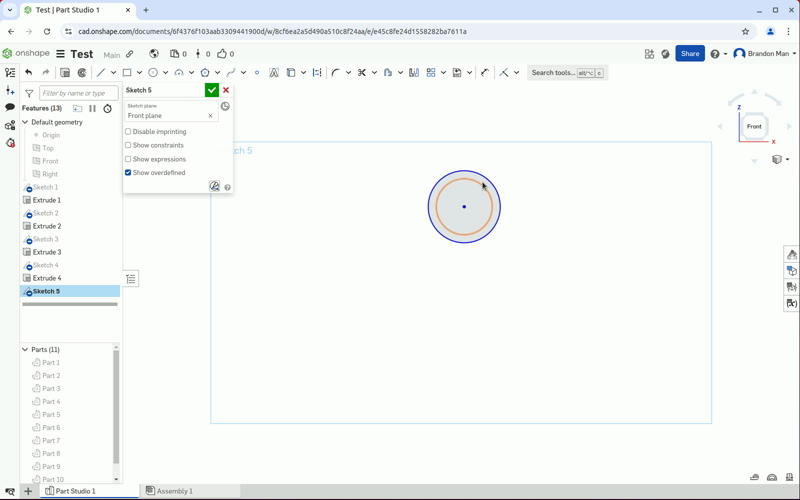
scroll(6)
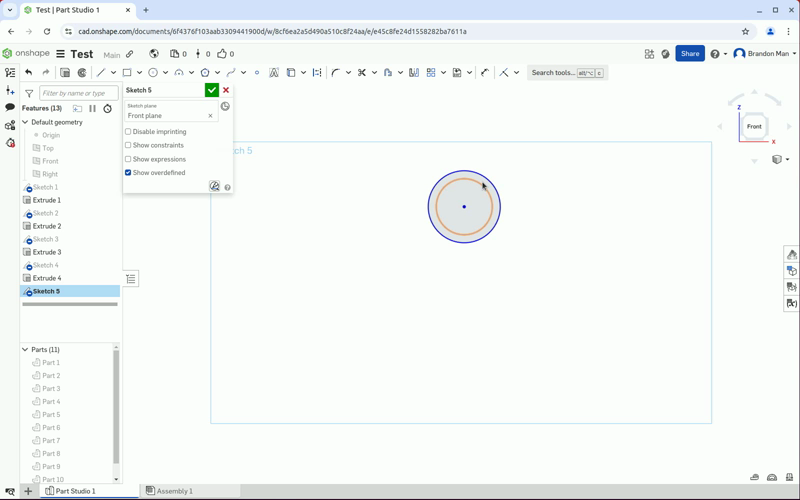
scroll(6)
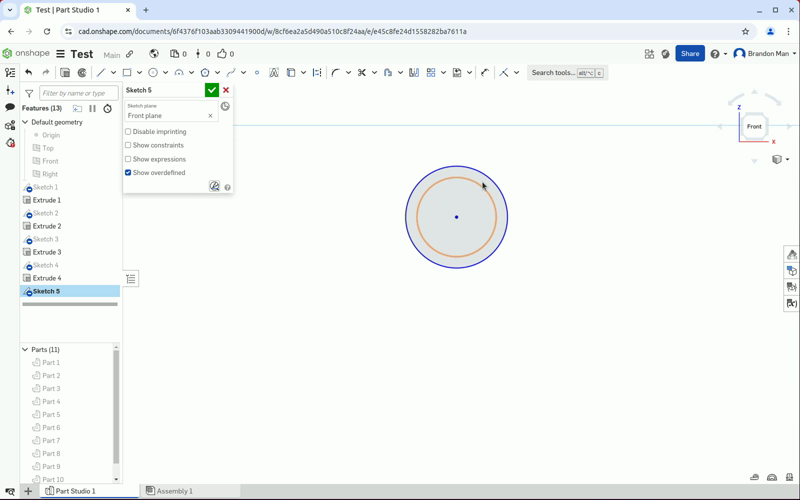
scroll(6)
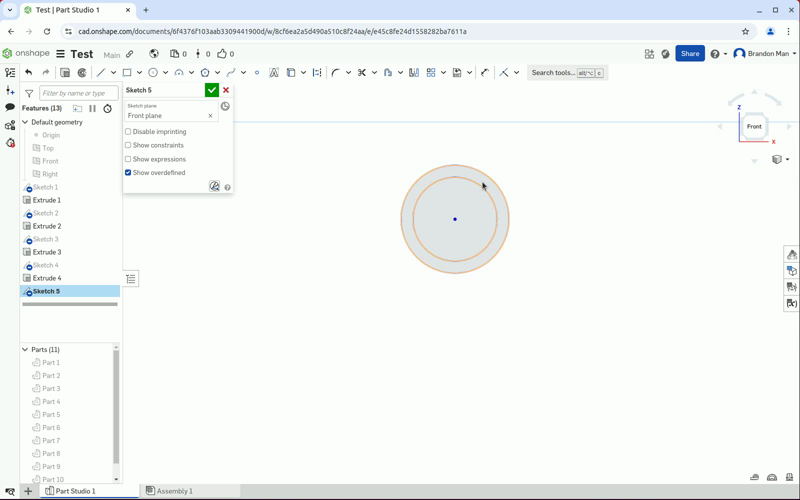
scroll(6)
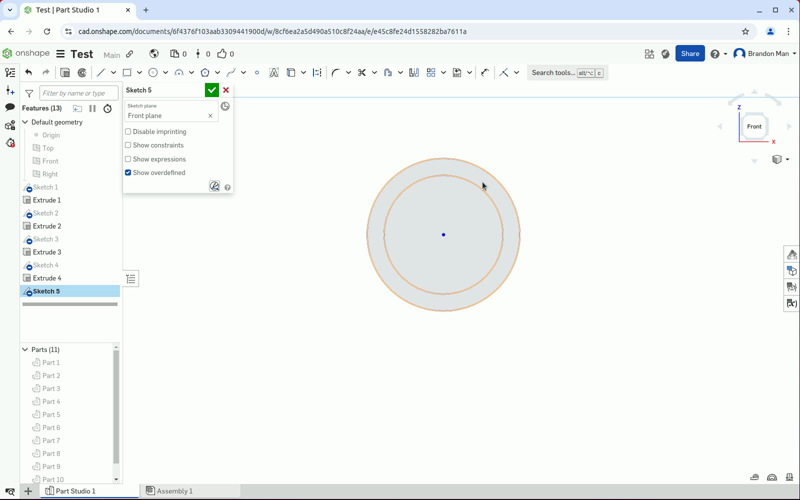
scroll(6)
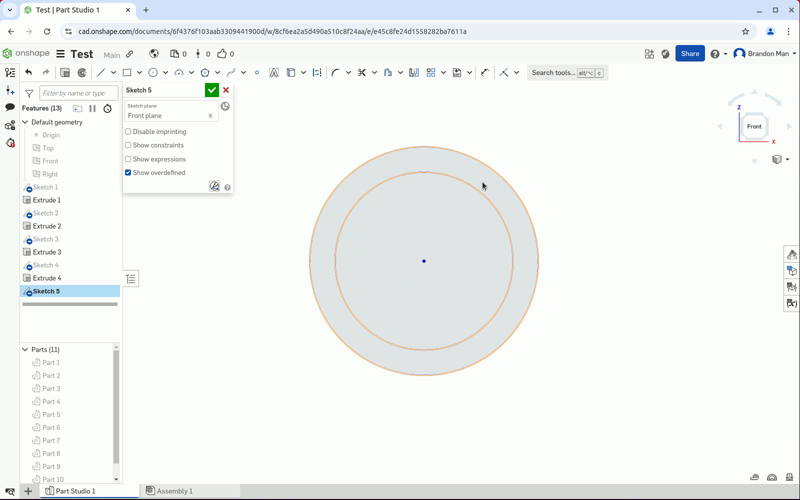
scroll(6)
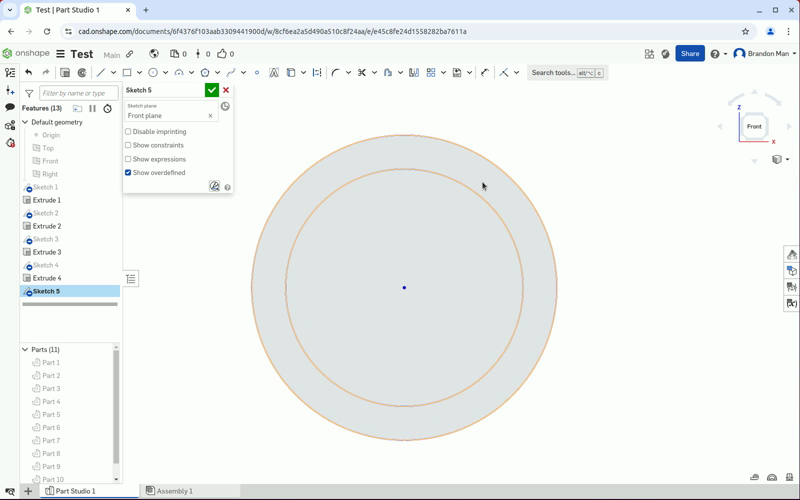
scroll(6)
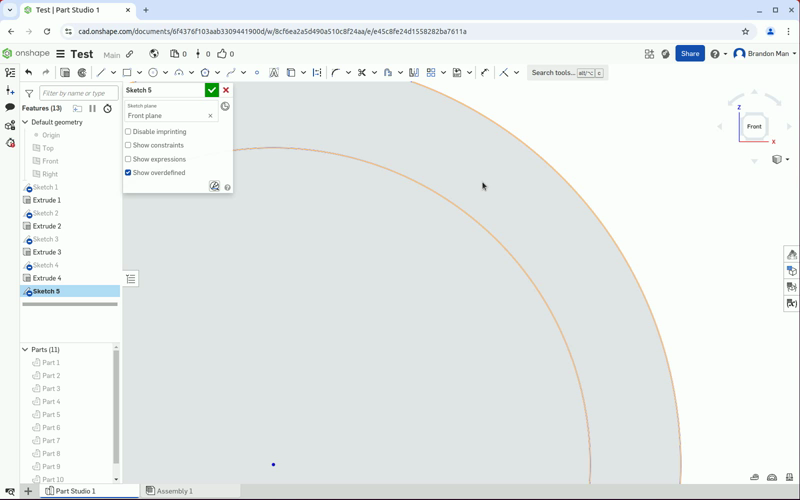
click(482, 181)
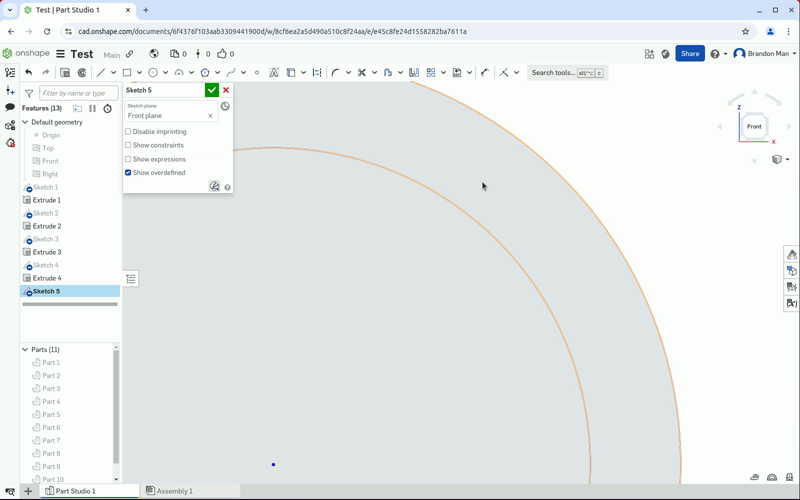
scroll(-6)
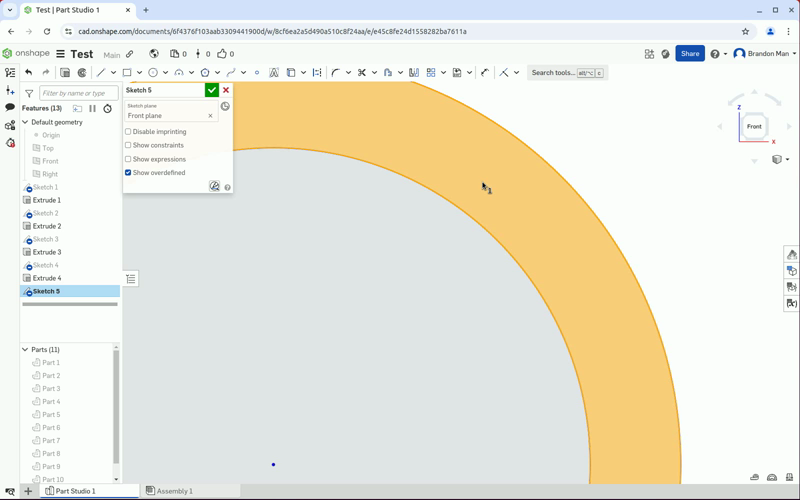
scroll(-6)
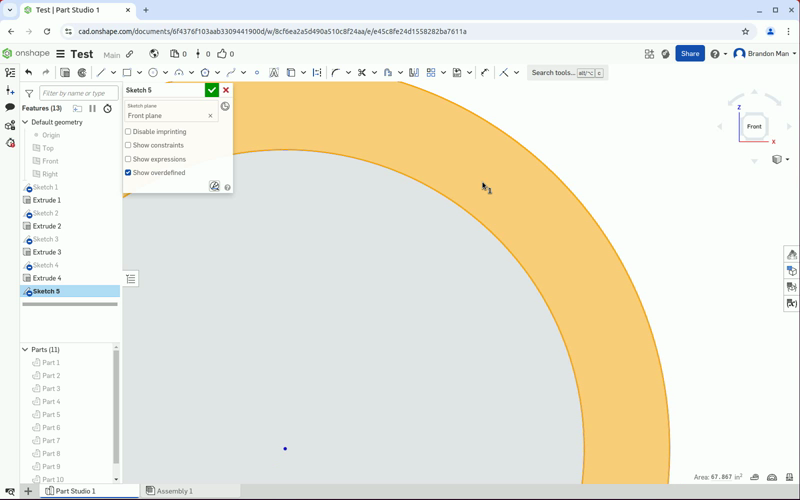
scroll(-6)
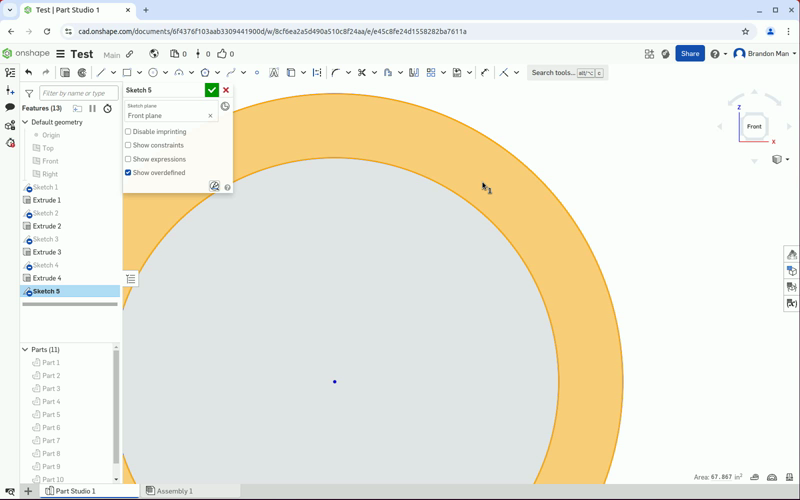
scroll(-6)
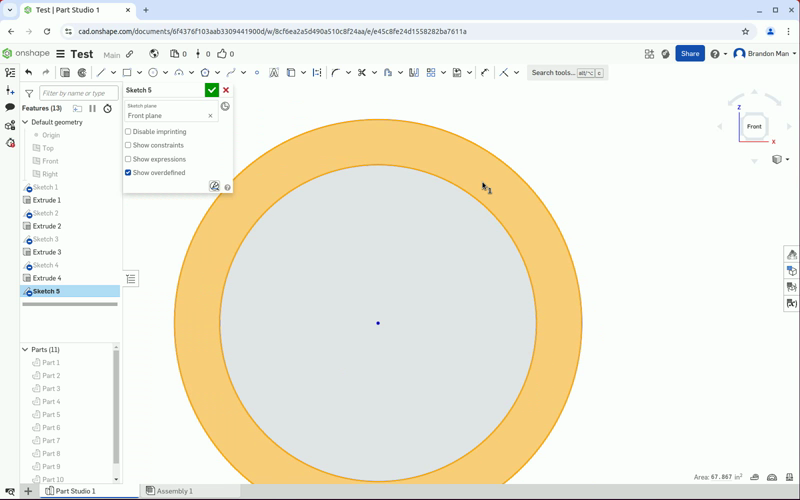
scroll(-6)
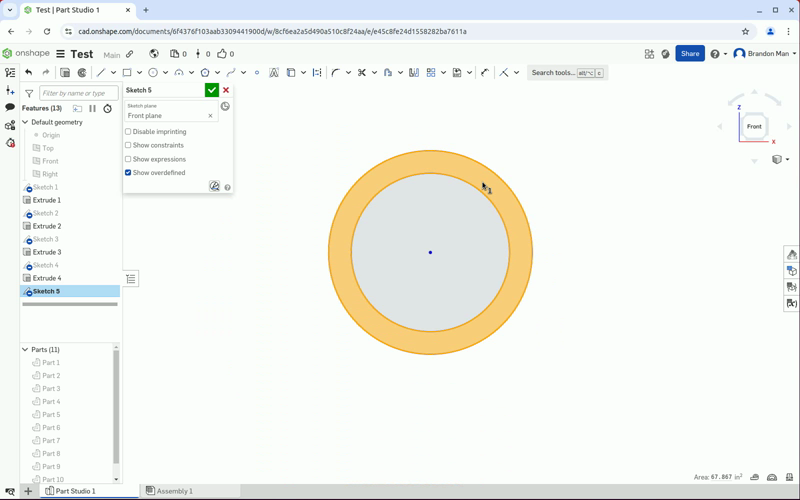
scroll(-6)
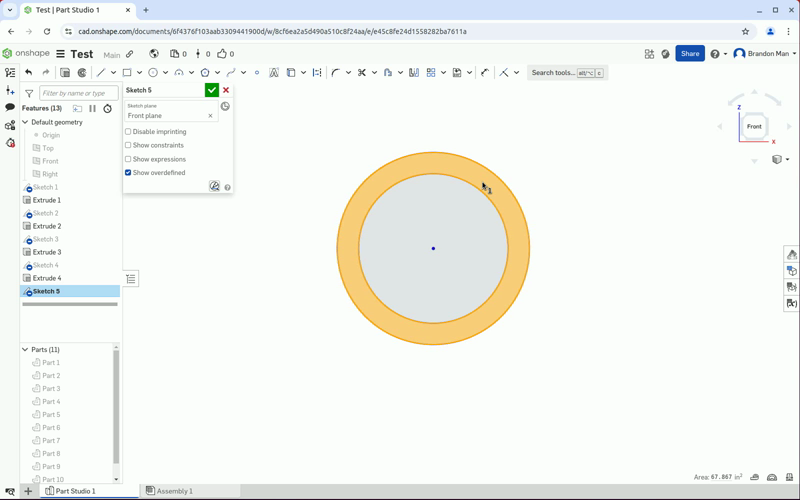
scroll(-6)
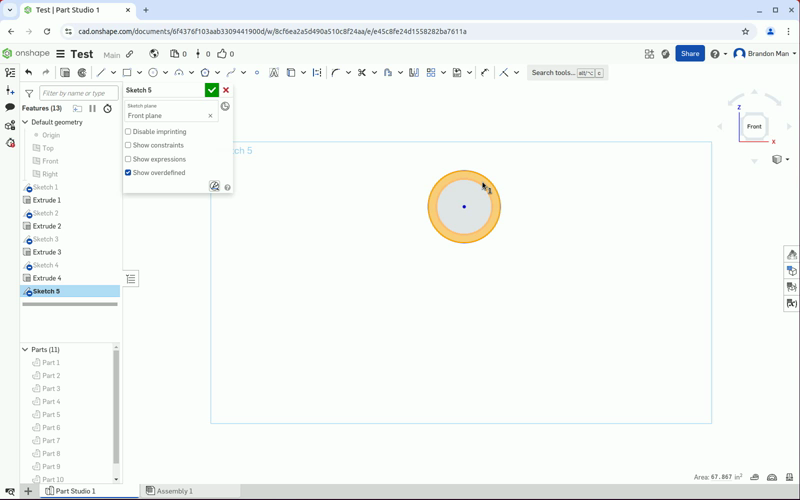
mouse_move(69, 352)
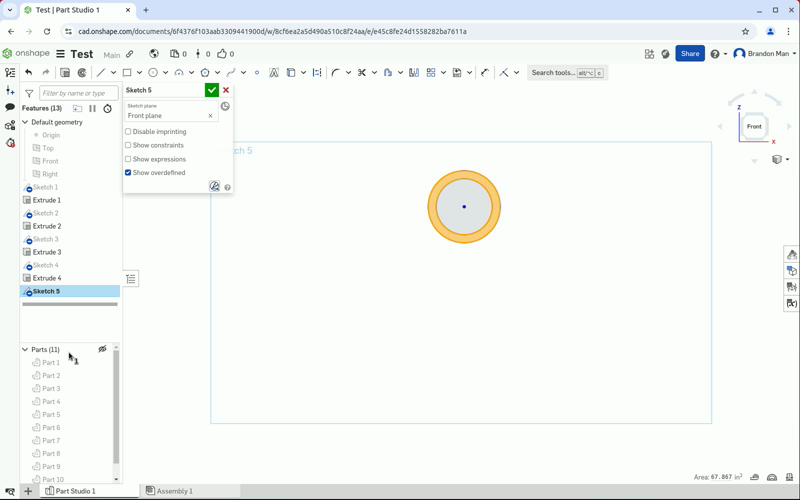
key(shift+y)
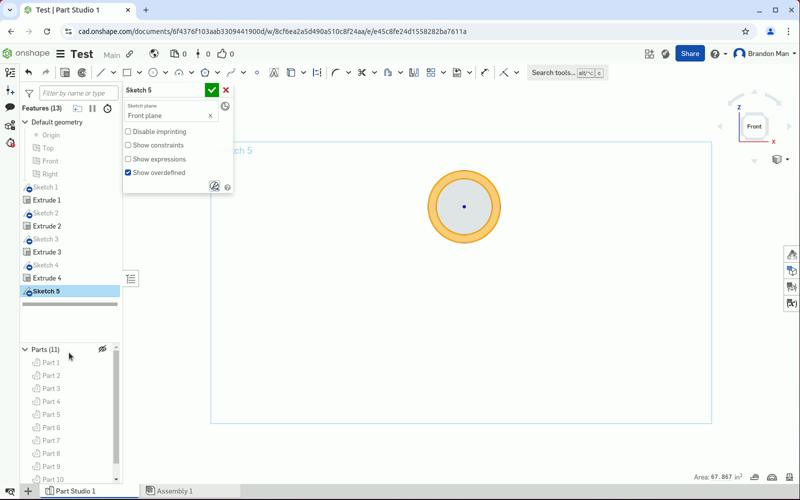
key(shift+e)
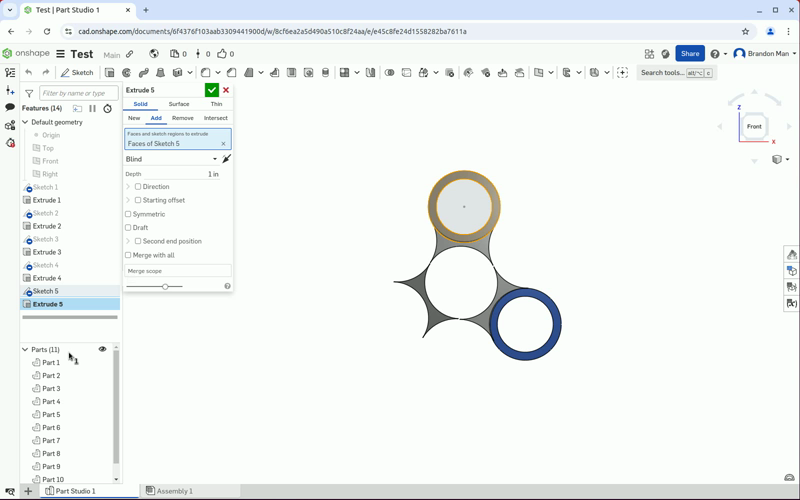
mouse_move(143, 106)
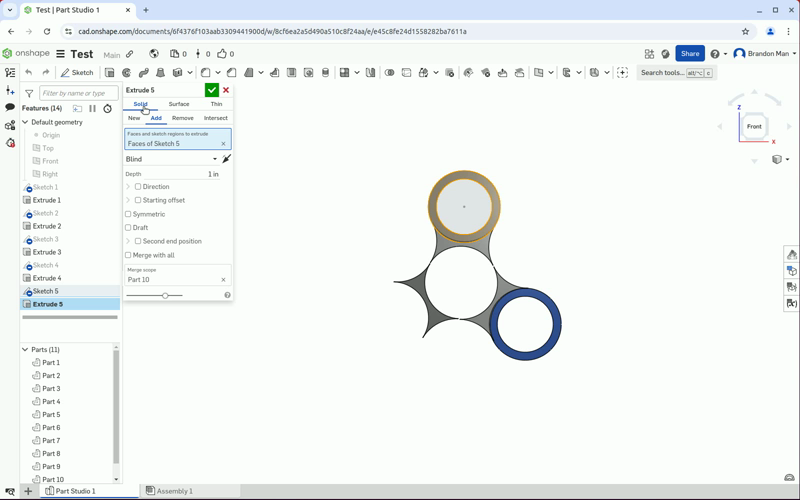
click(143, 106)
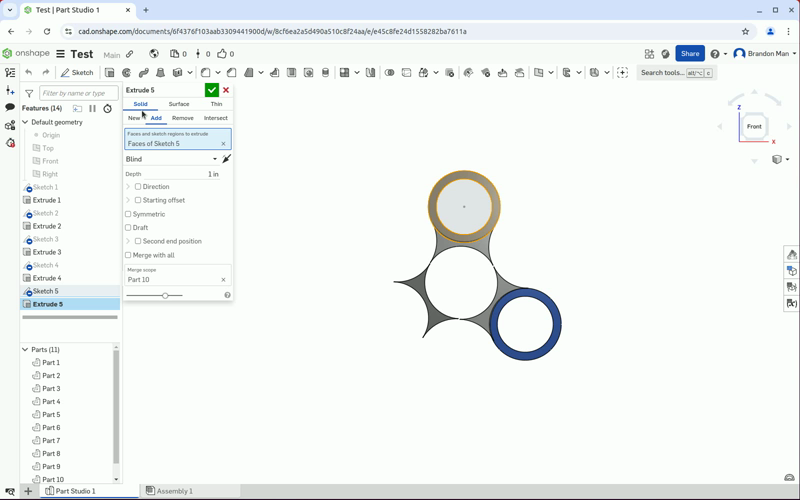
mouse_move(137, 120)
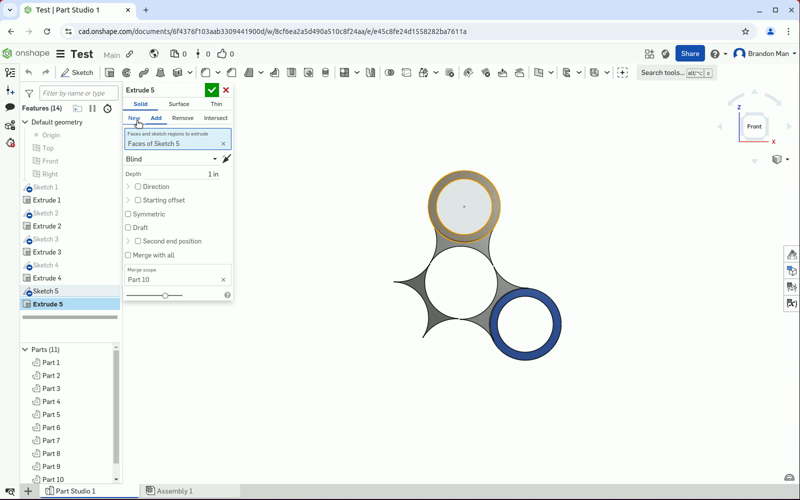
click(137, 120)
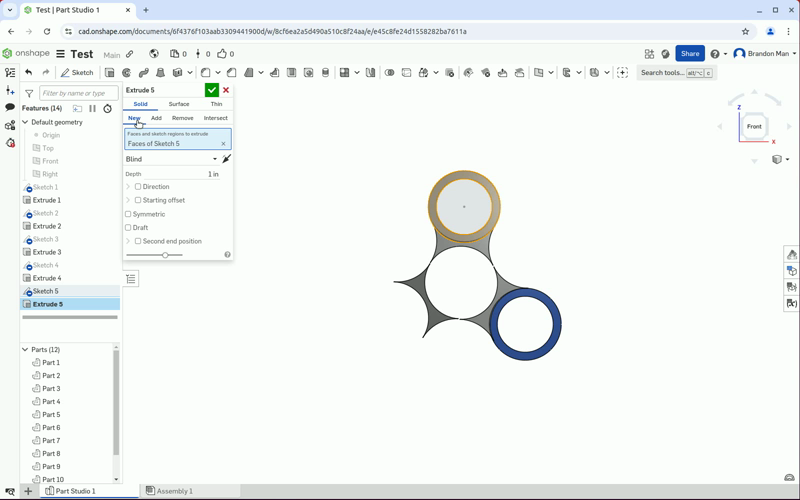
key(tab, 4)
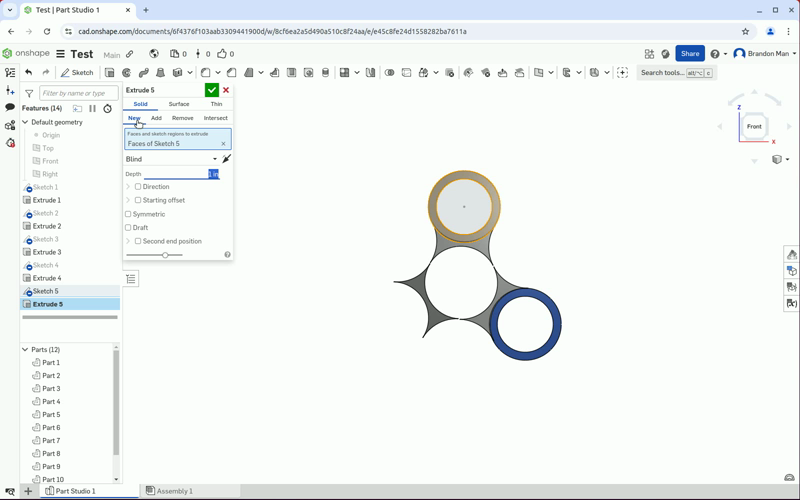
text(3.37)
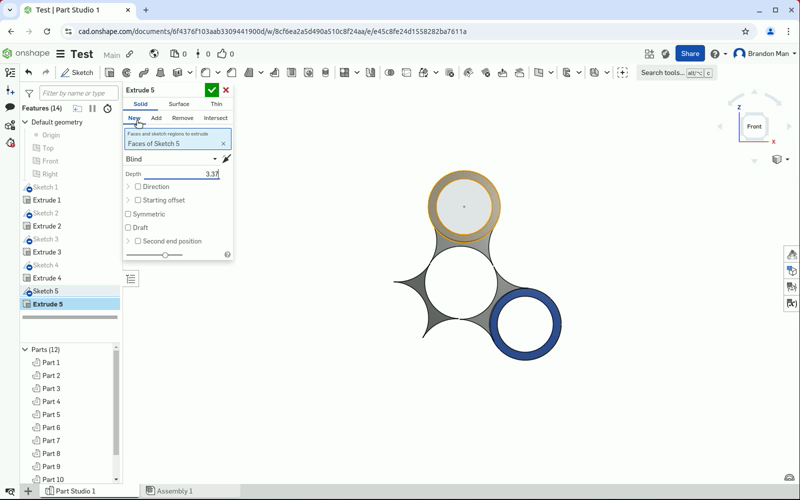
key(enter)
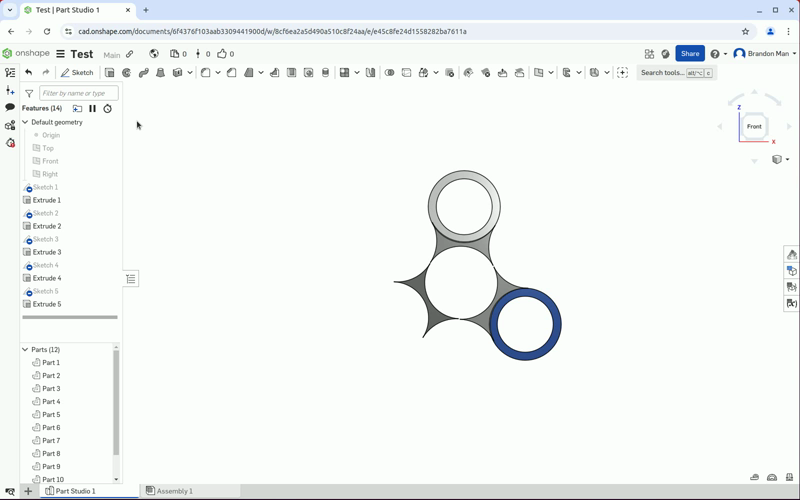
key(shift+h)
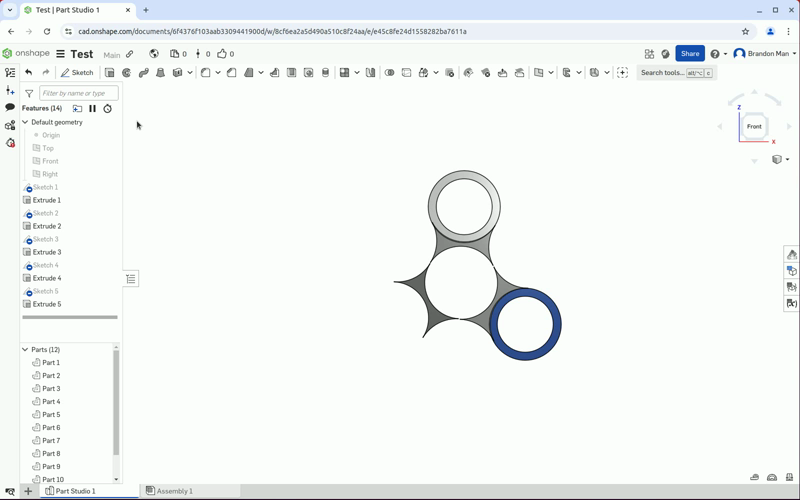
key(shift+h)
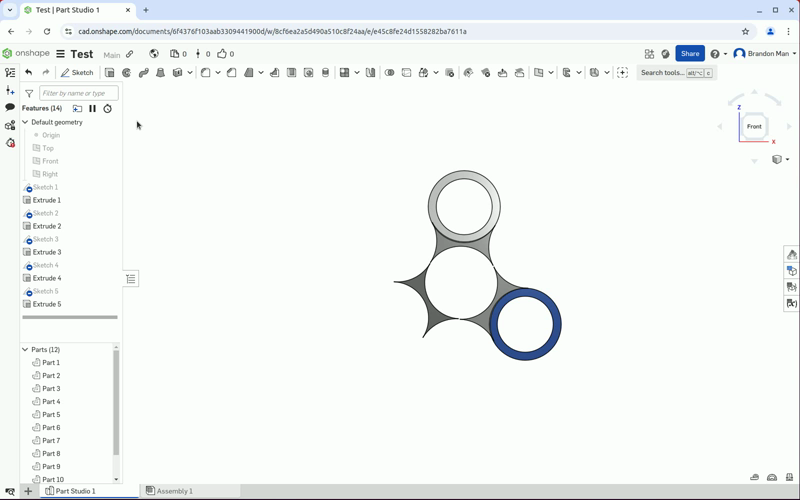
mouse_move(73, 189)
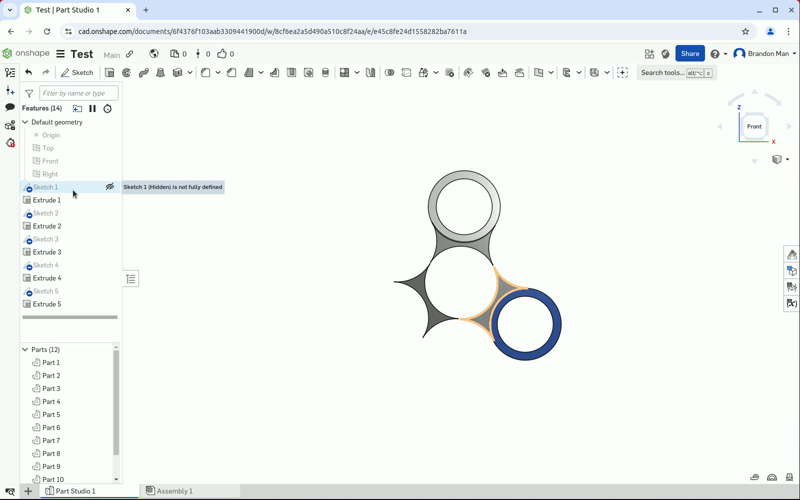
click(73, 189)
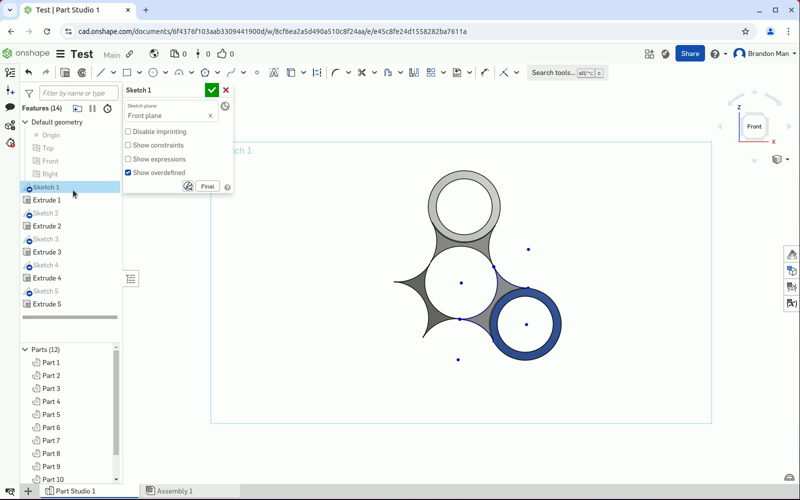
mouse_move(229, 92)
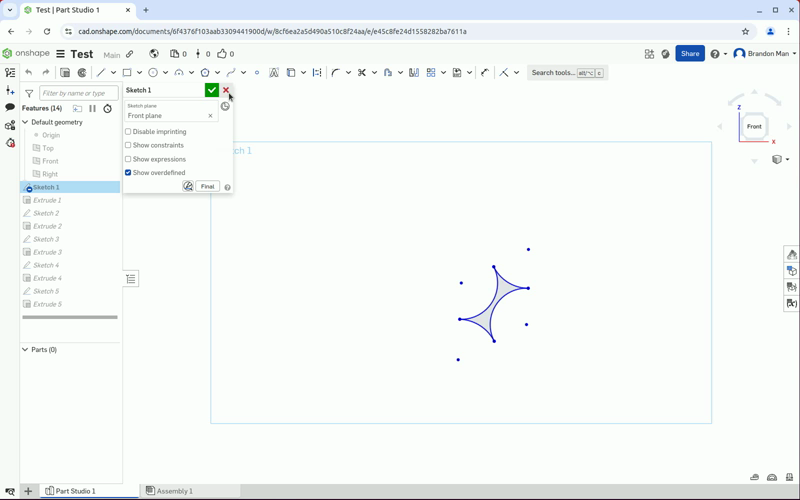
click(229, 92)
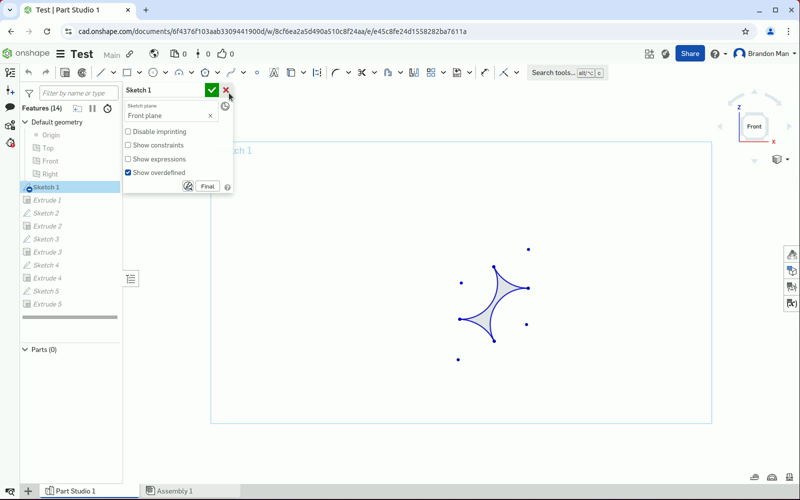
key(shift+s)
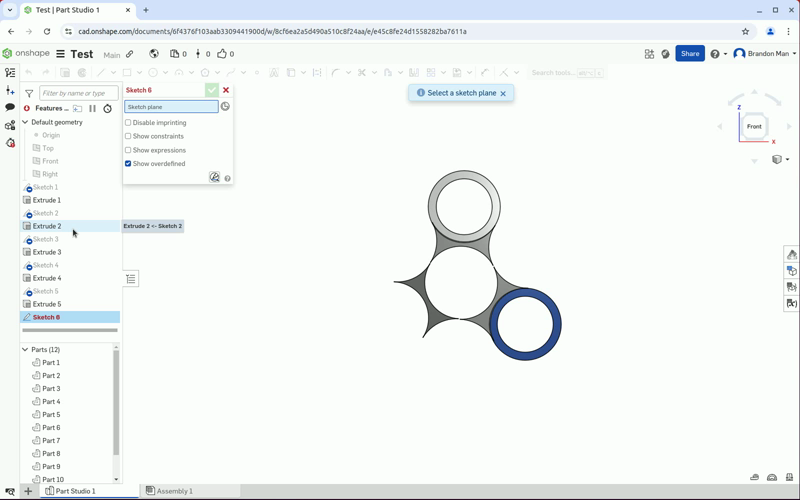
scroll(3)
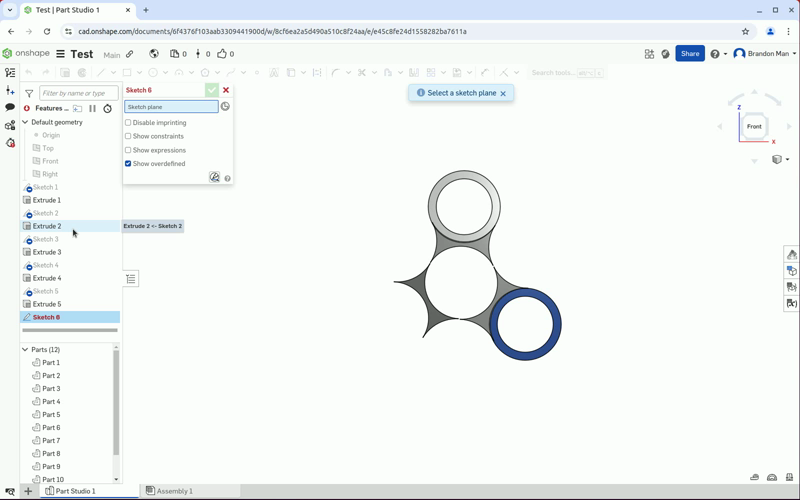
mouse_move(73, 163)
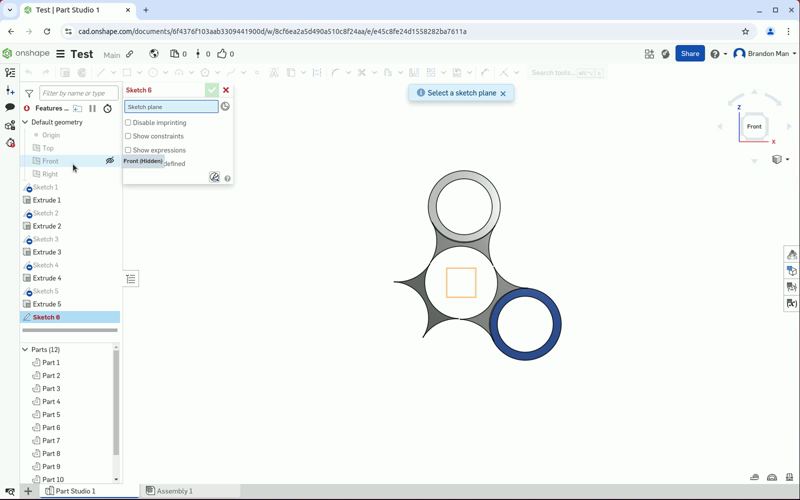
click(73, 163)
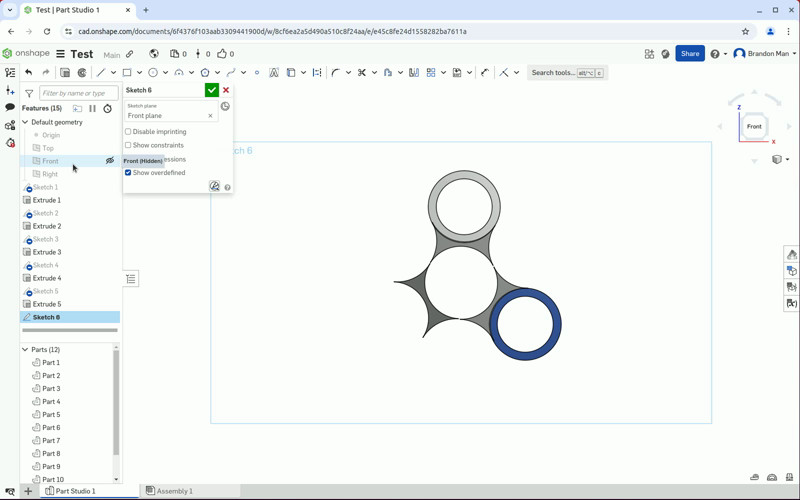
mouse_move(69, 352)
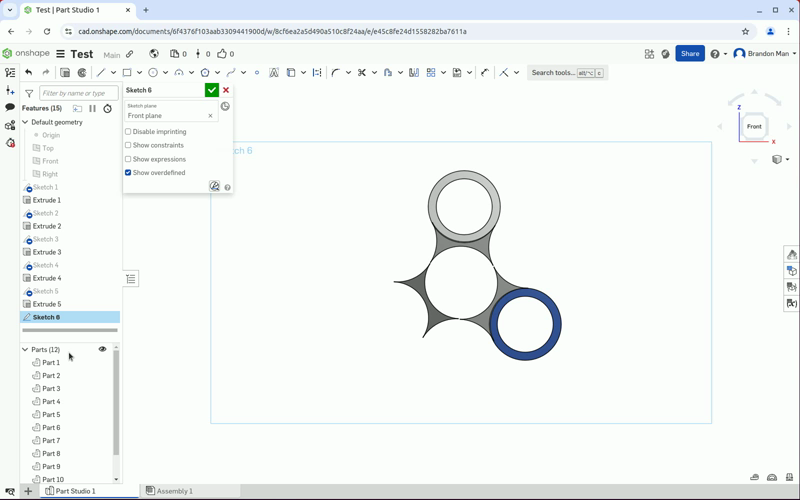
key(y)
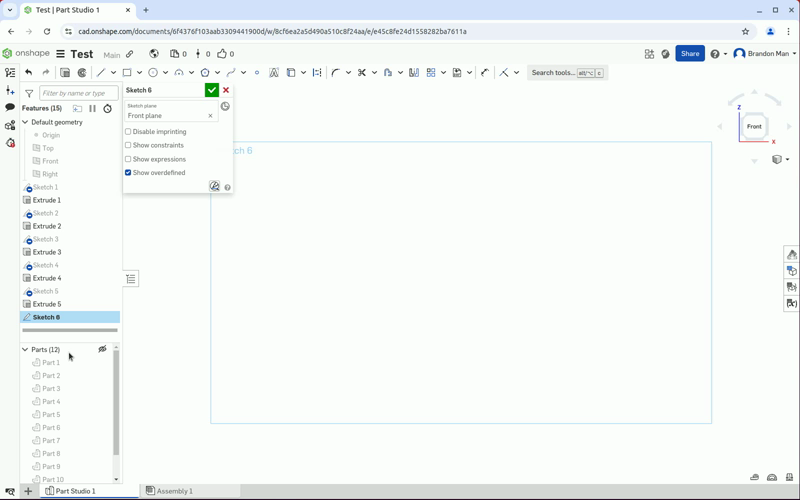
key(c)
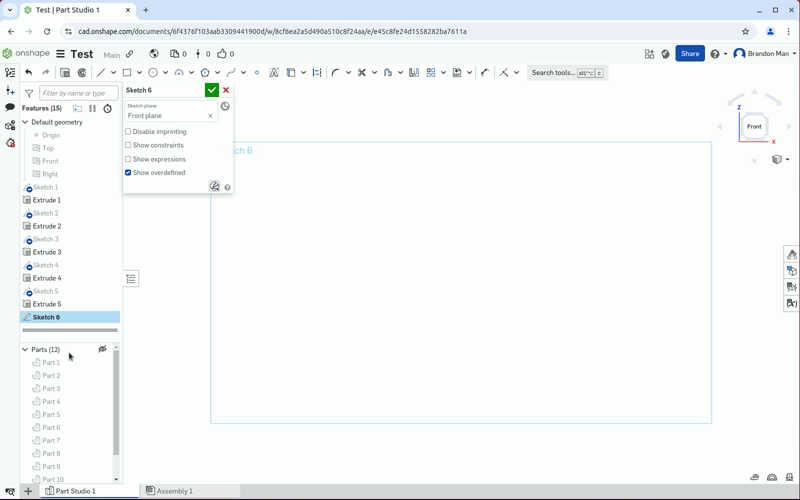
key_down(shift)
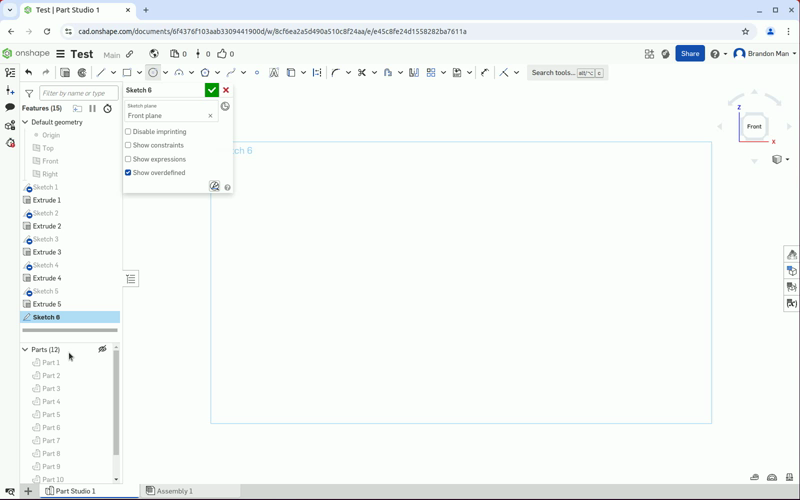
mouse_move(460, 282)
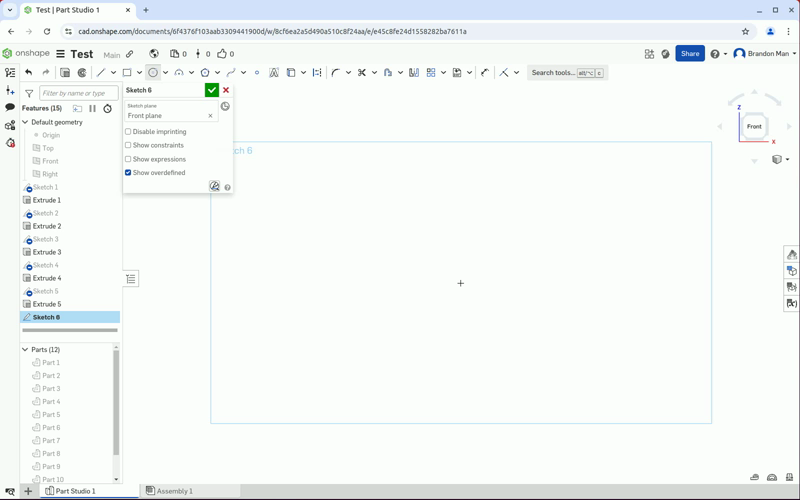
click(460, 282)
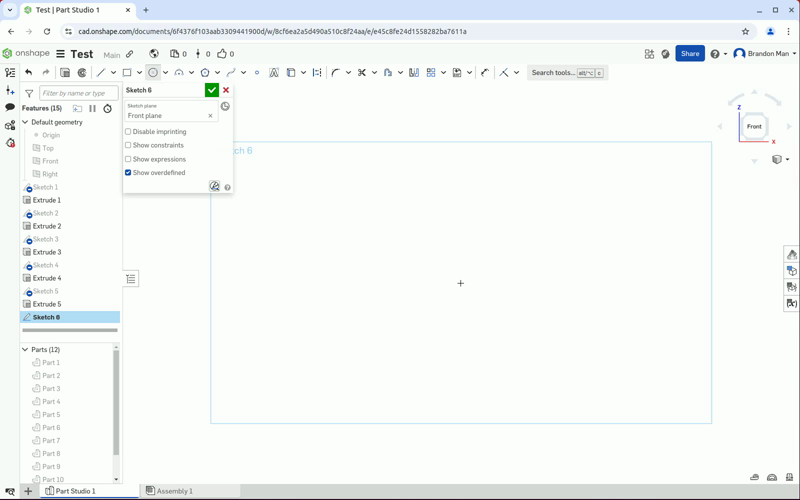
key_up(shift)
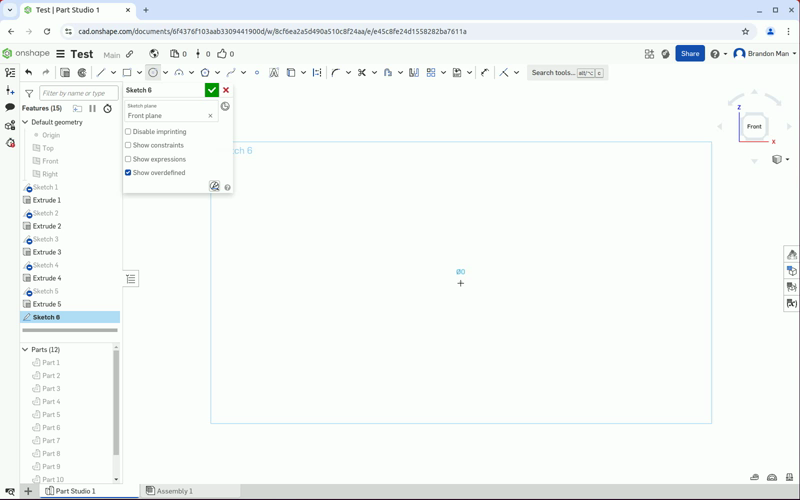
mouse_move(497, 282)
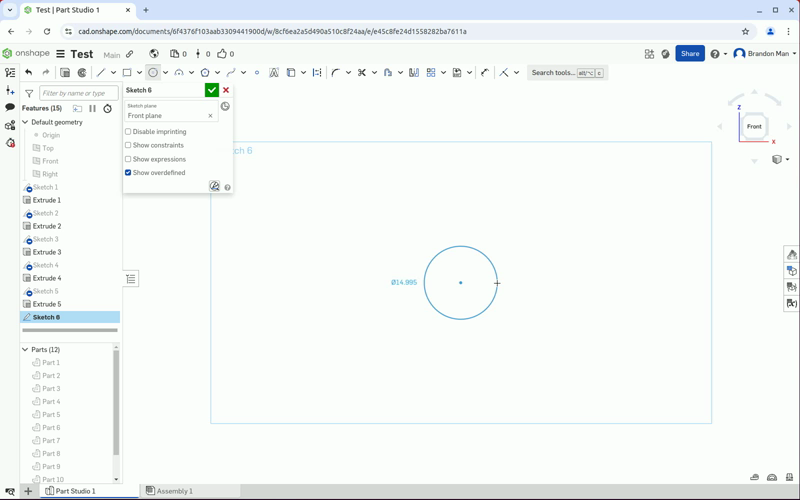
click(497, 282)
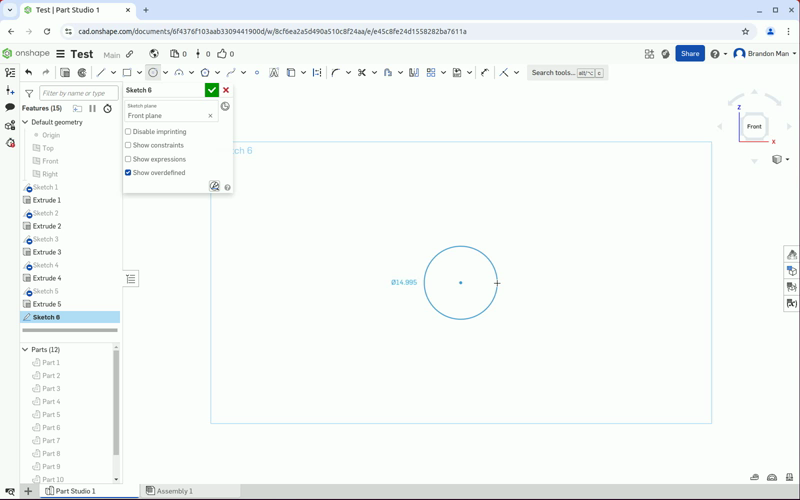
key(esc)
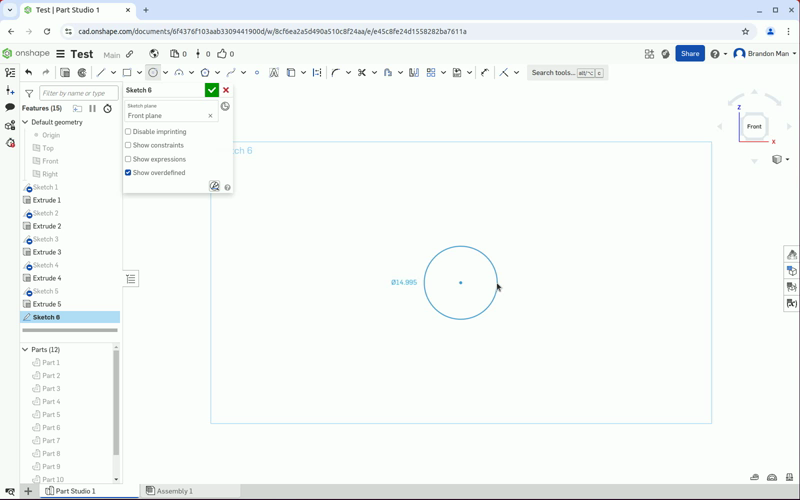
key(c)
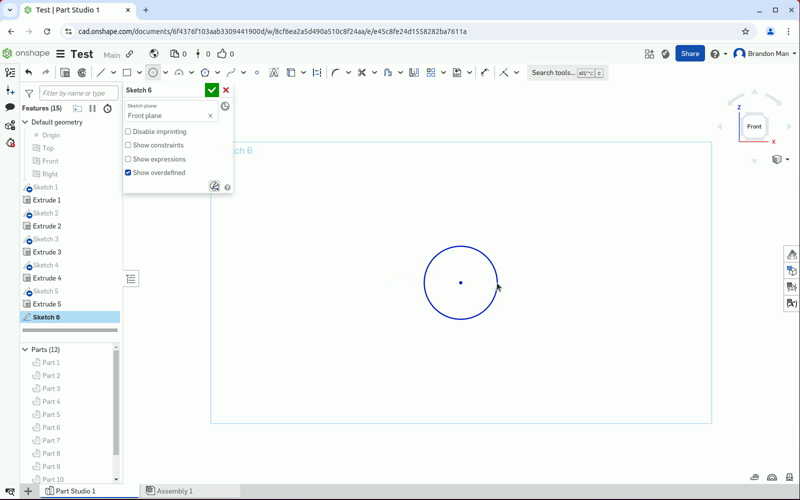
key_down(shift)
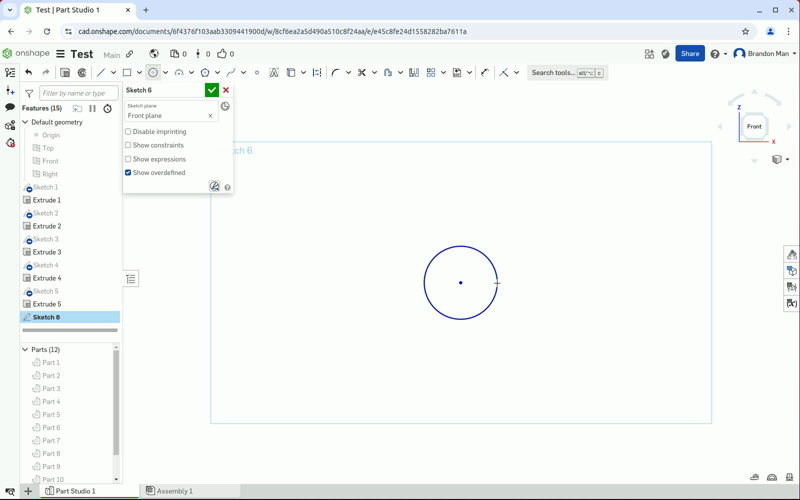
mouse_move(460, 282)
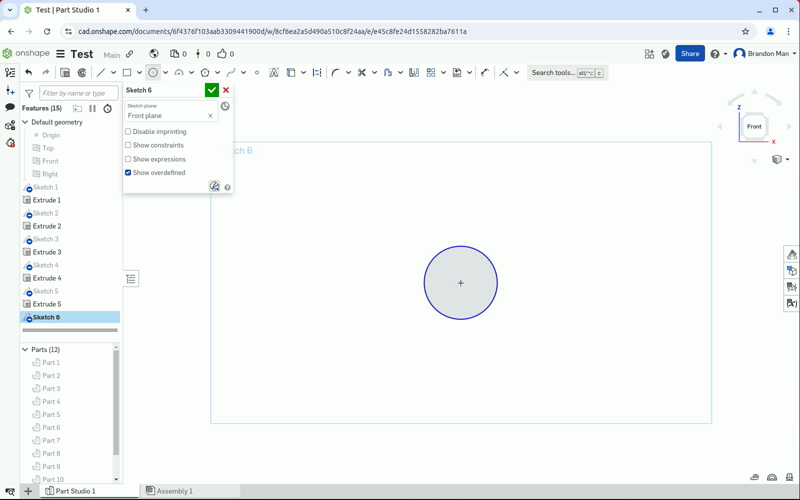
click(460, 282)
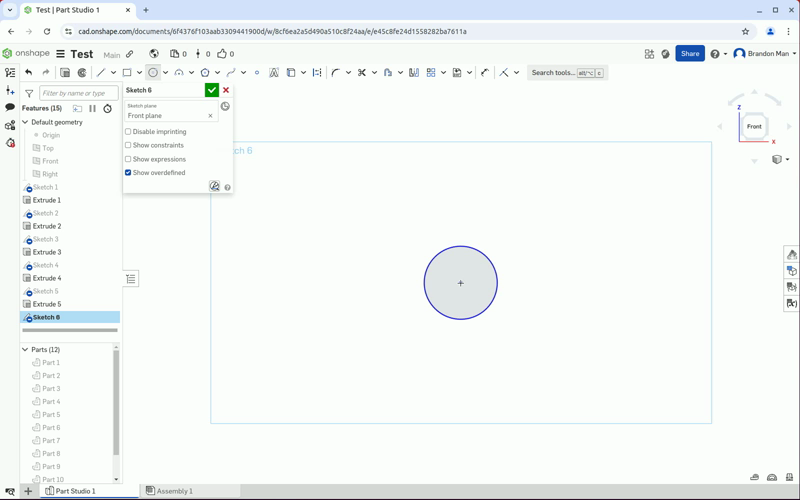
key_up(shift)
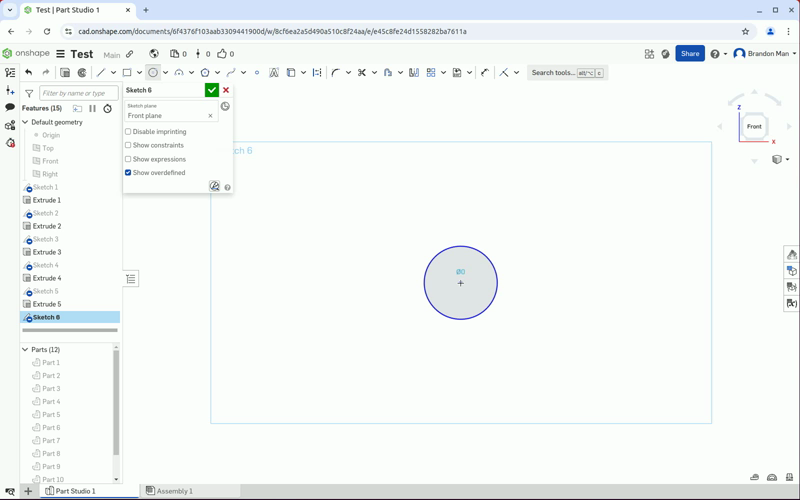
mouse_move(488, 282)
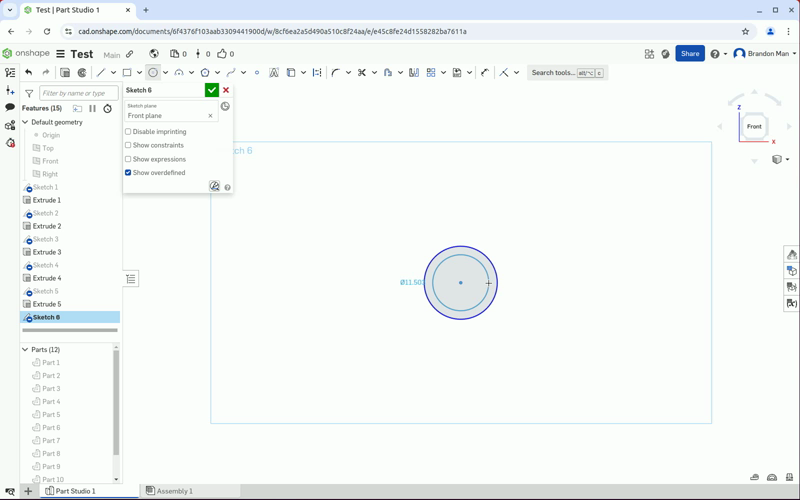
click(488, 282)
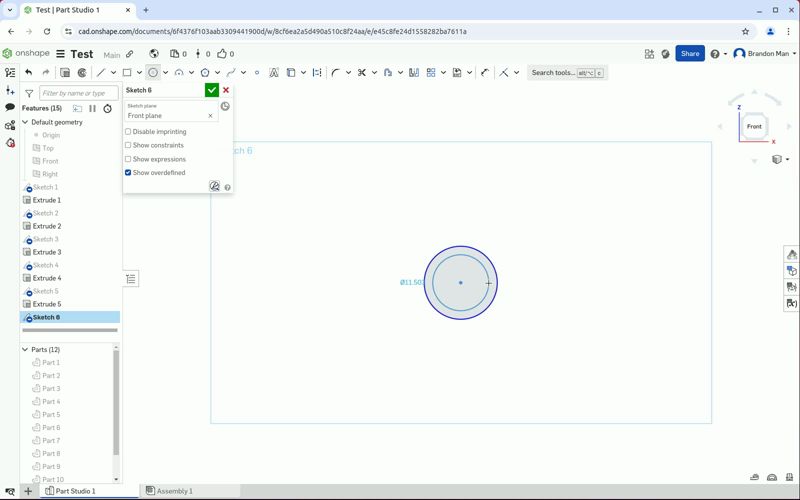
key(esc)
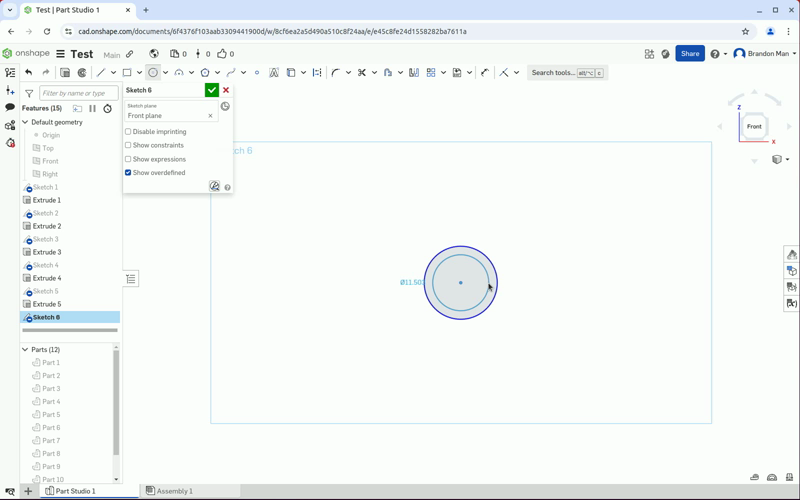
mouse_move(490, 280)
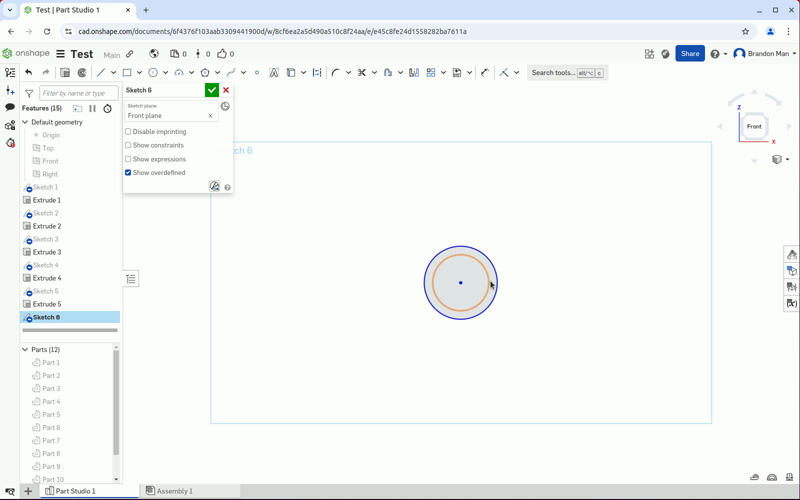
scroll(6)
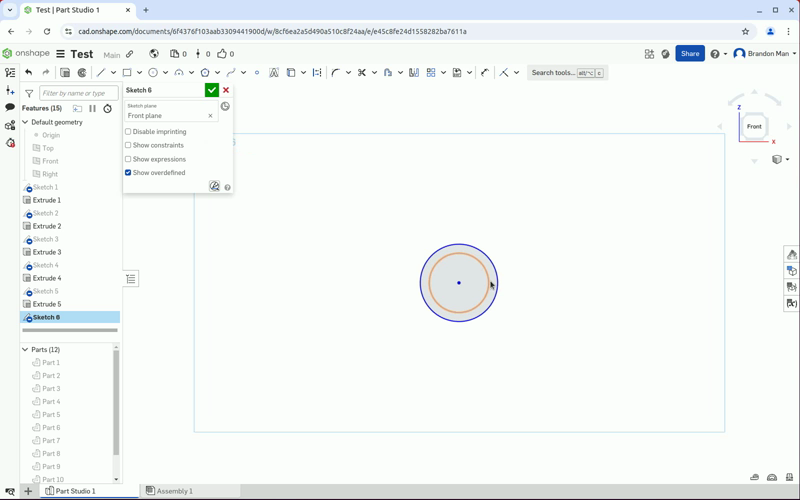
scroll(6)
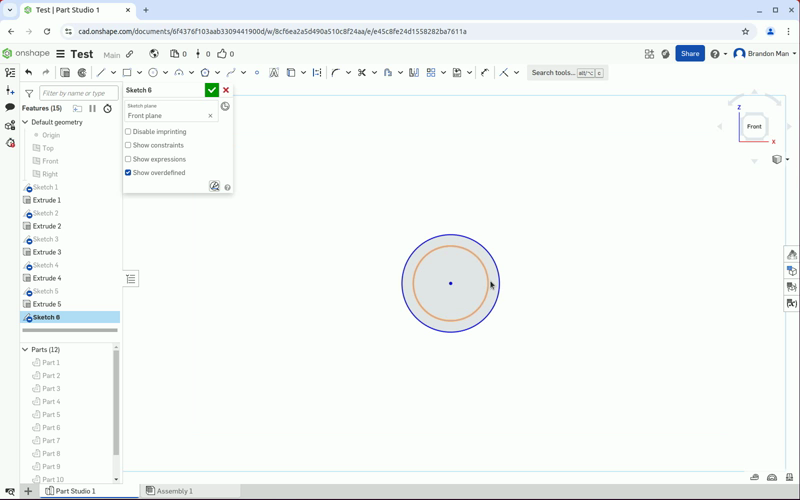
scroll(6)
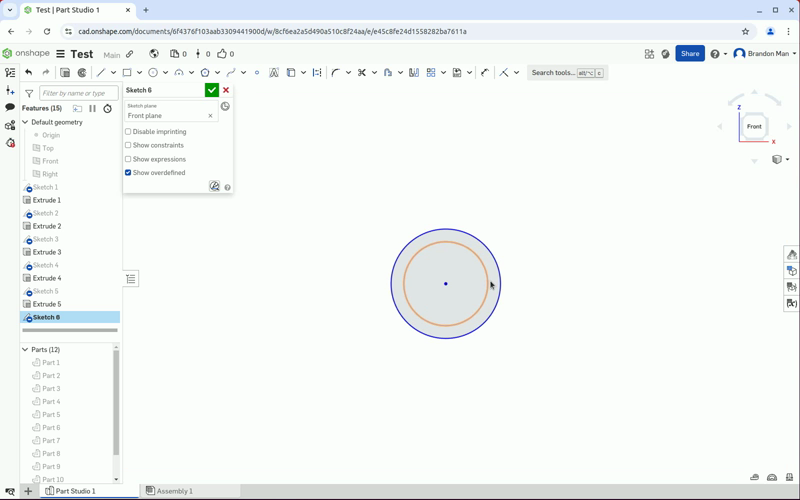
scroll(6)
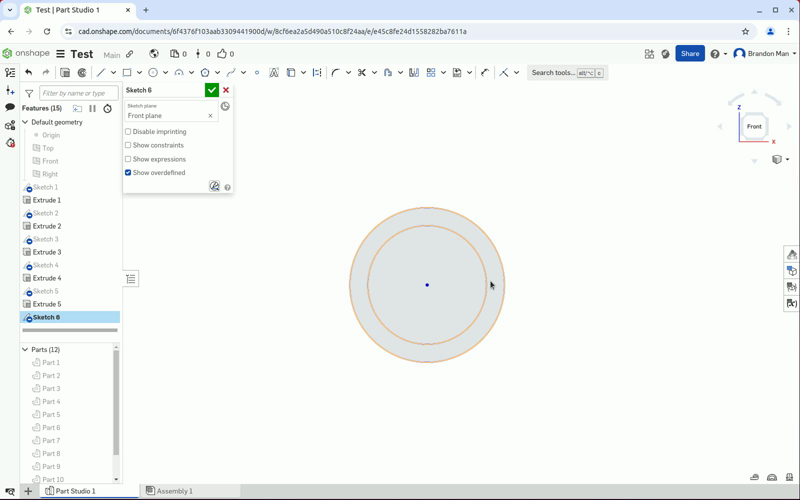
scroll(6)
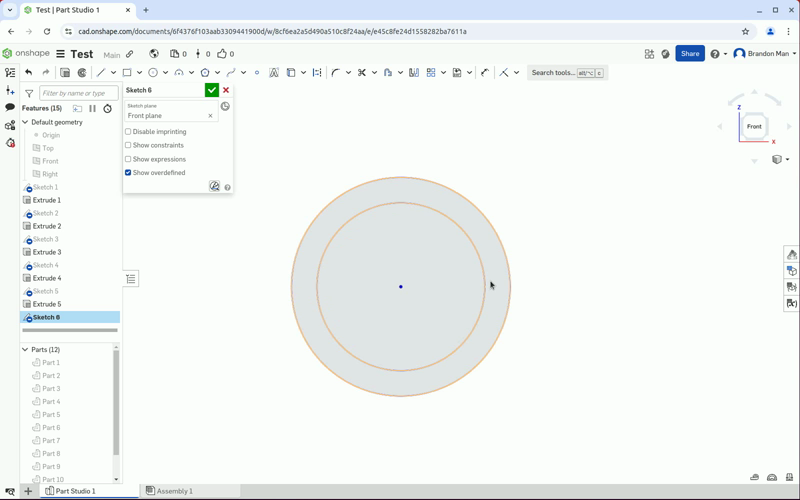
scroll(6)
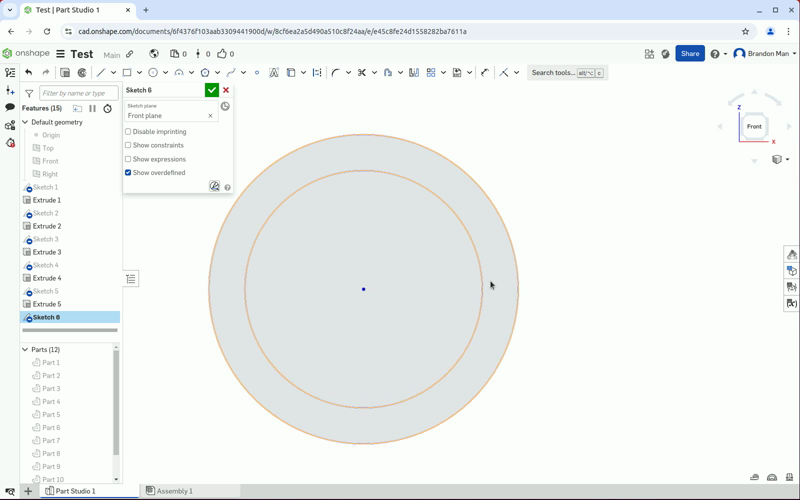
scroll(6)
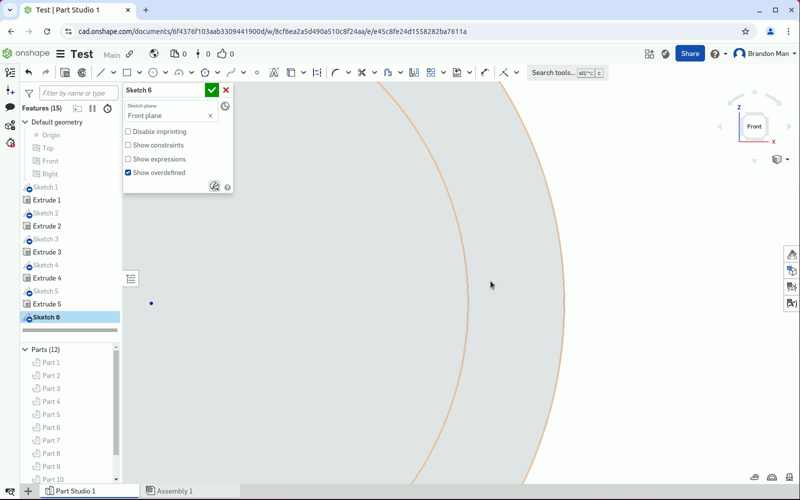
click(490, 280)
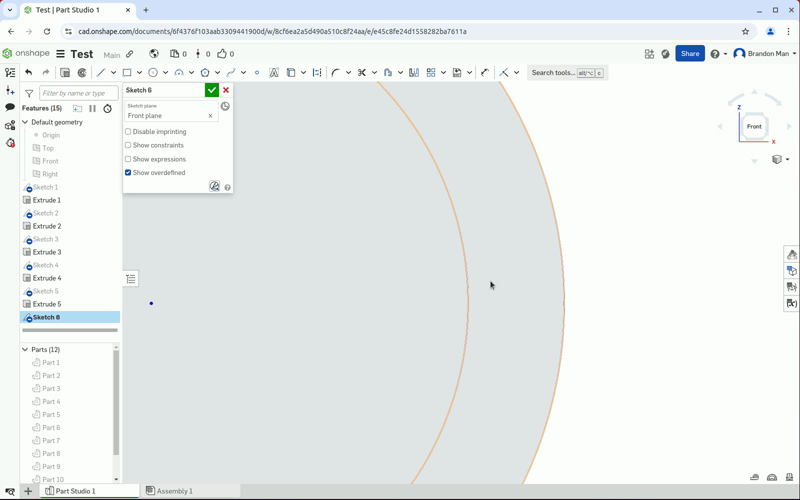
scroll(-6)
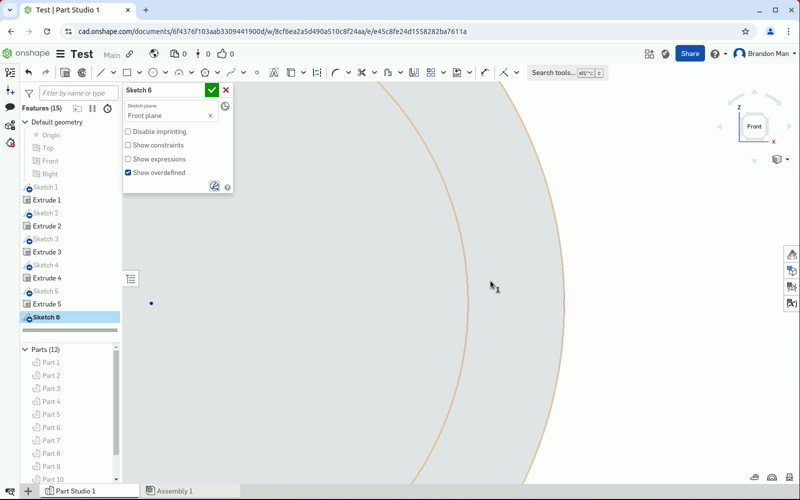
scroll(-6)
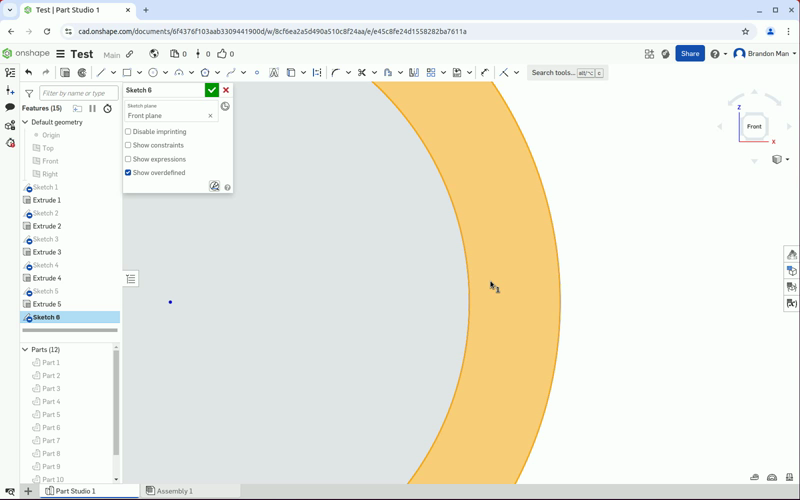
scroll(-6)
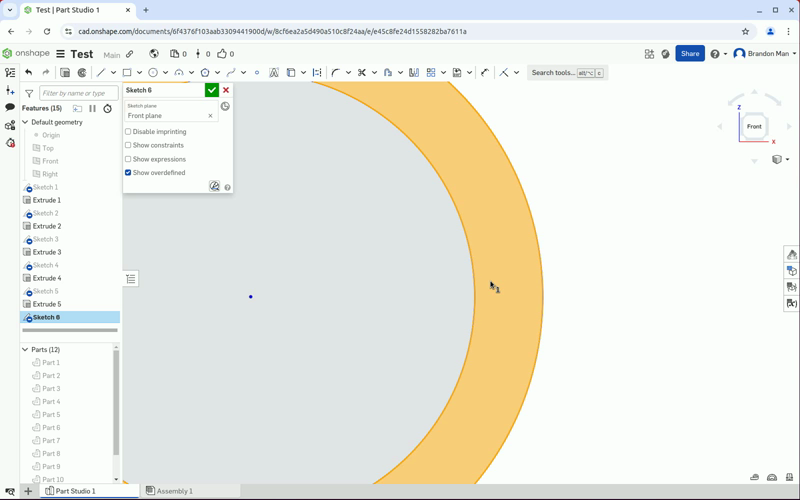
scroll(-6)
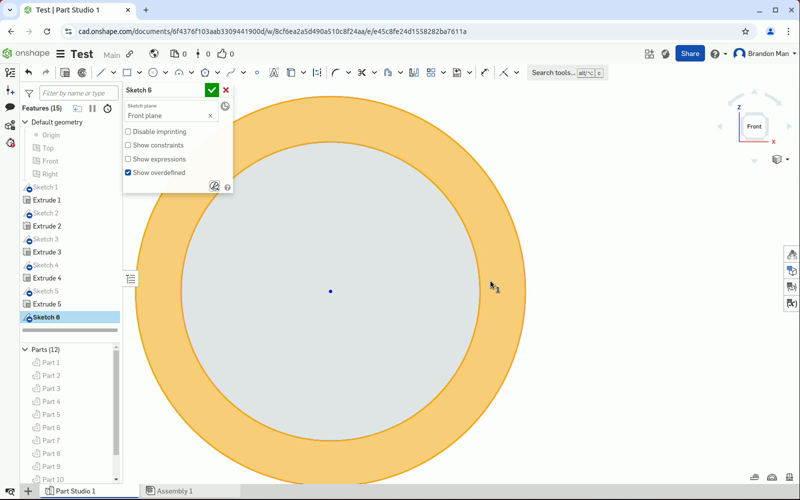
scroll(-6)
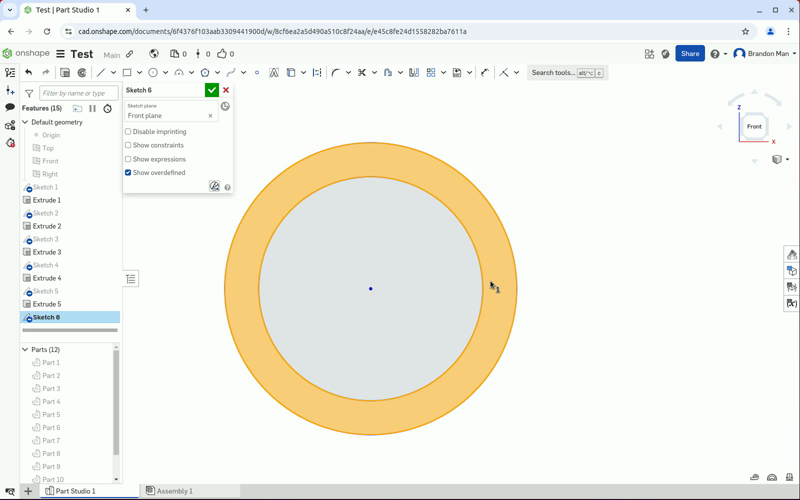
scroll(-6)
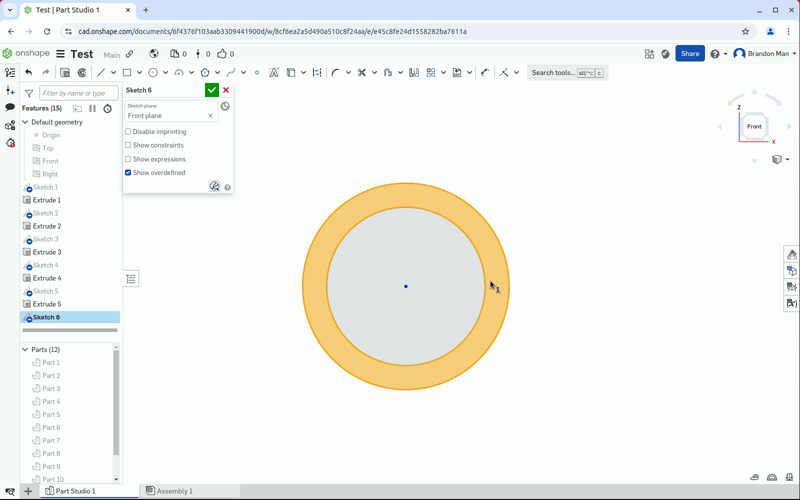
scroll(-6)
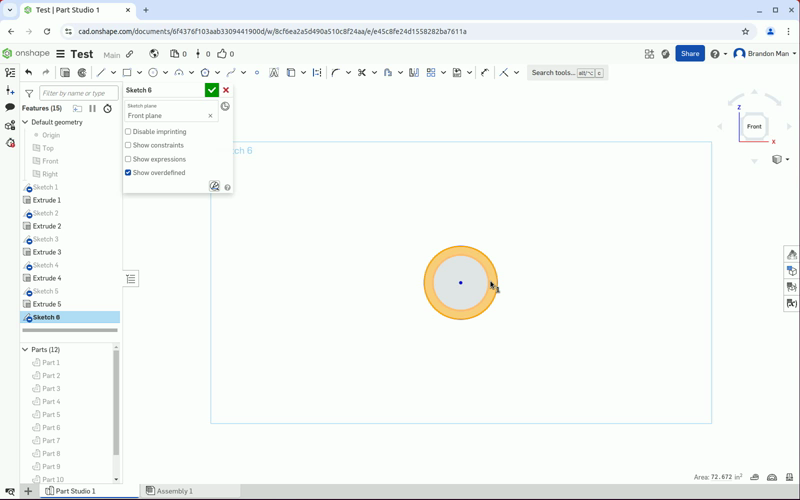
mouse_move(69, 352)
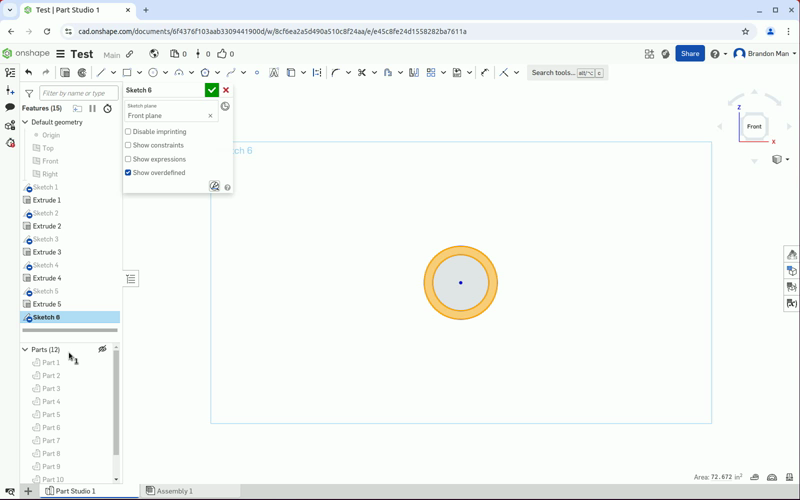
key(shift+y)
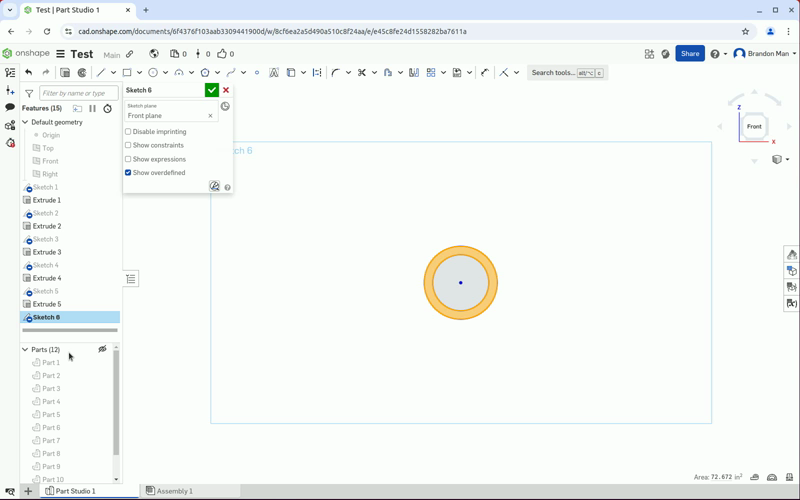
key(shift+e)
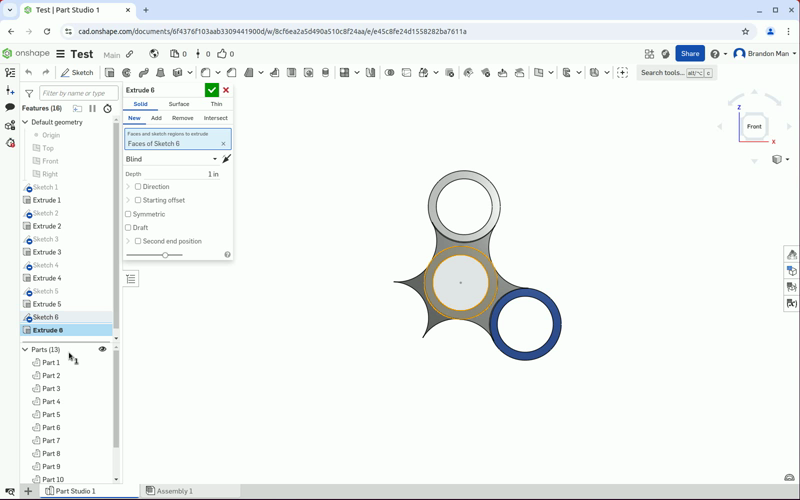
mouse_move(143, 106)
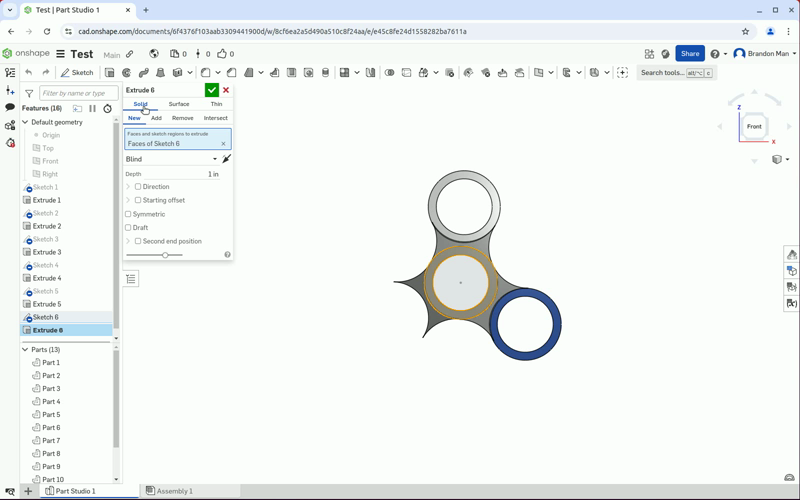
click(143, 106)
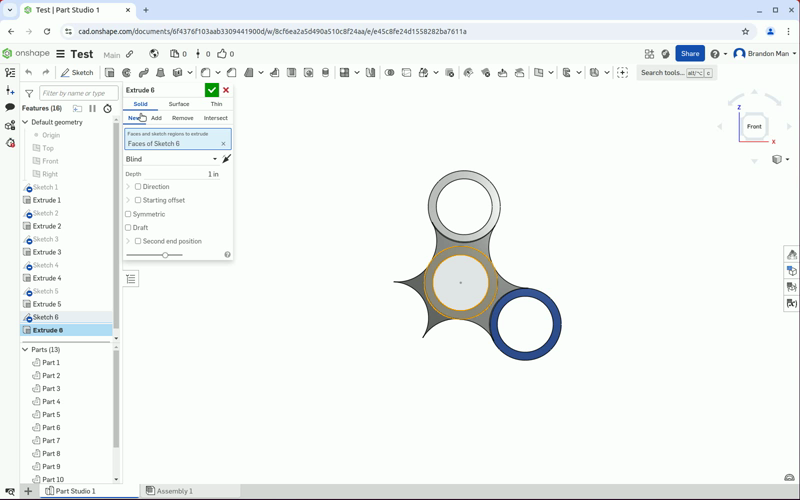
mouse_move(137, 120)
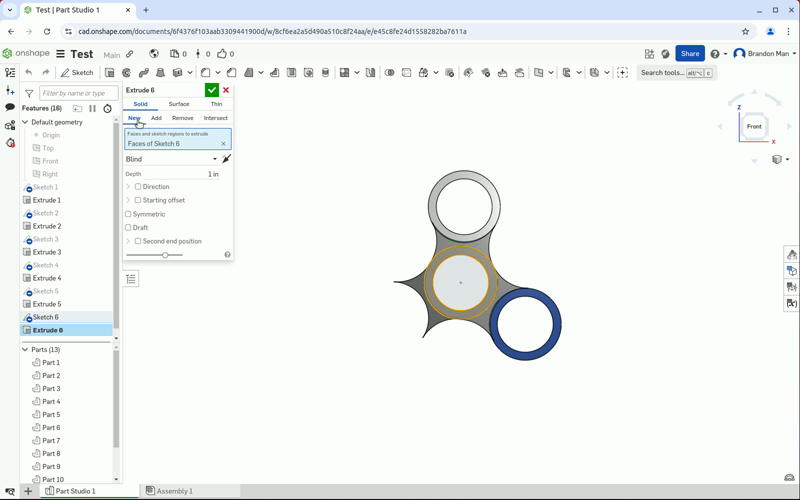
click(137, 120)
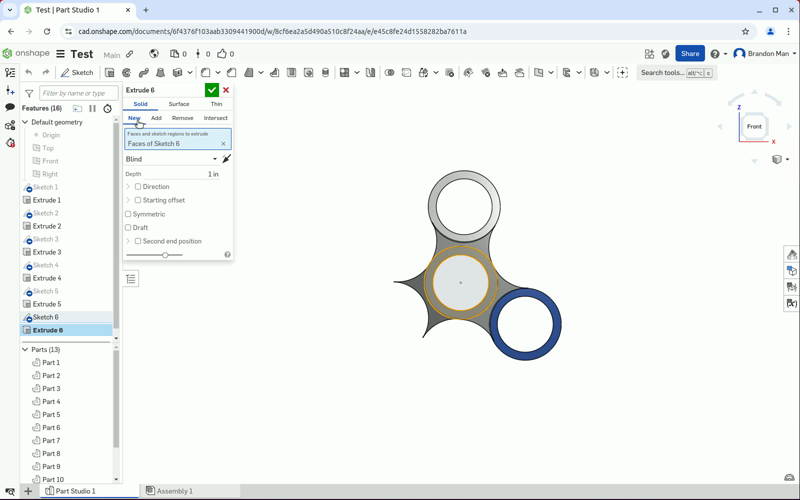
key(tab, 4)
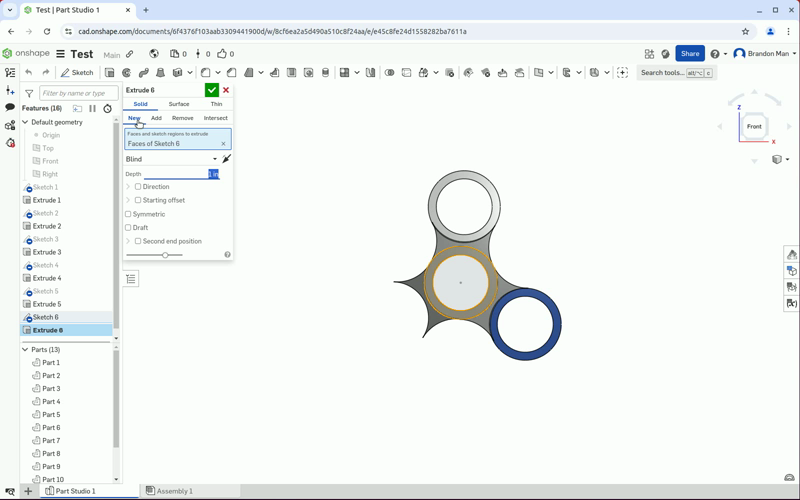
text(3.37)
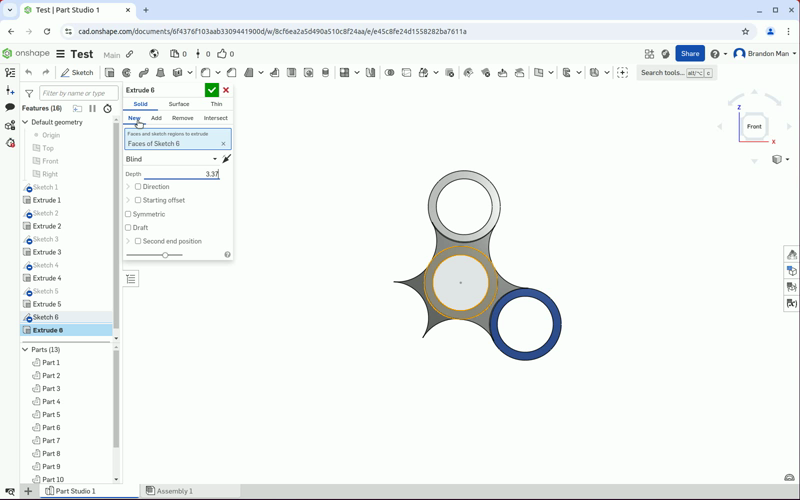
key(enter)
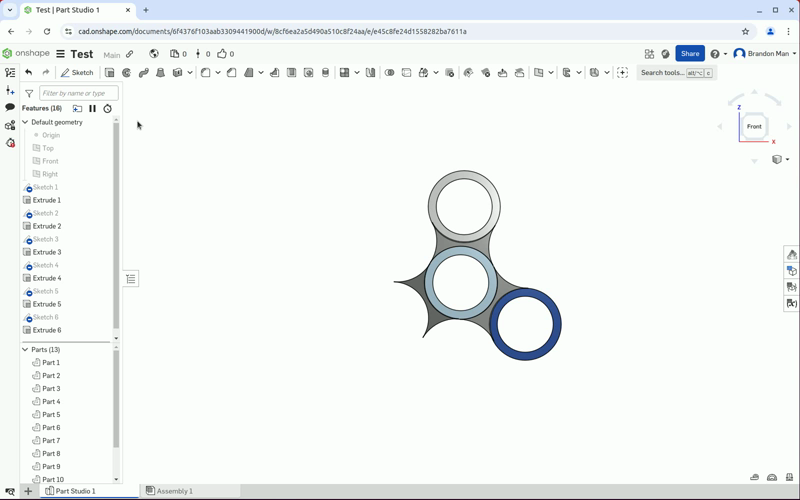
key(shift+h)
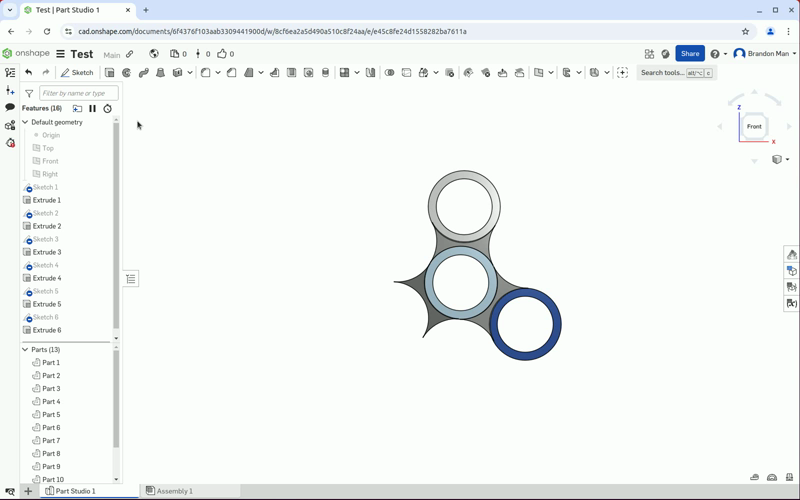
key(shift+h)
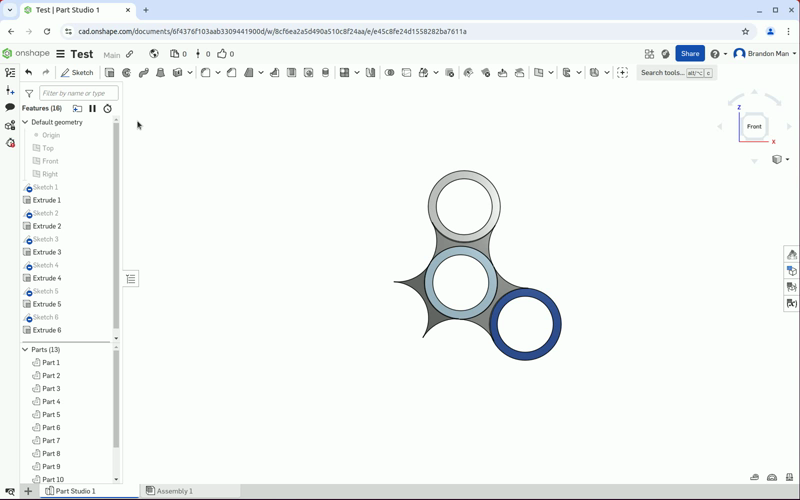
mouse_move(69, 189)
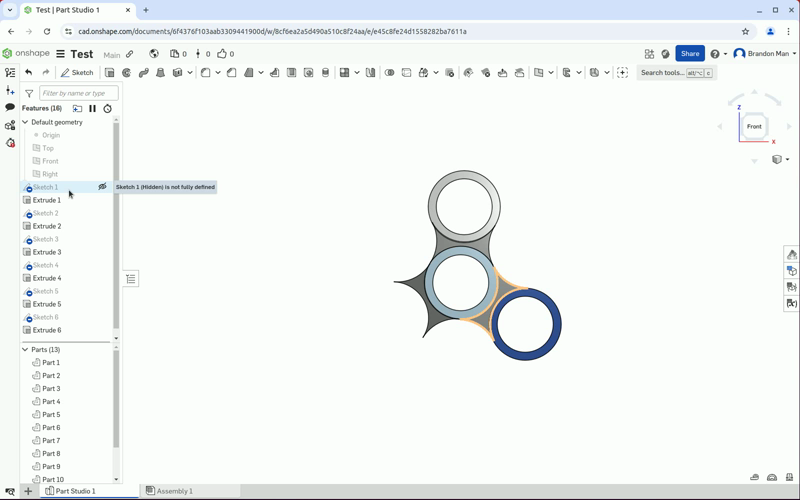
click(69, 189)
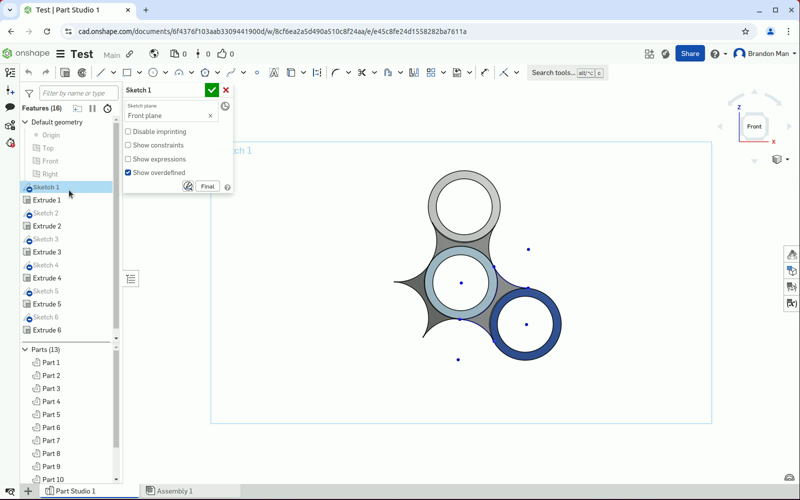
mouse_move(229, 92)
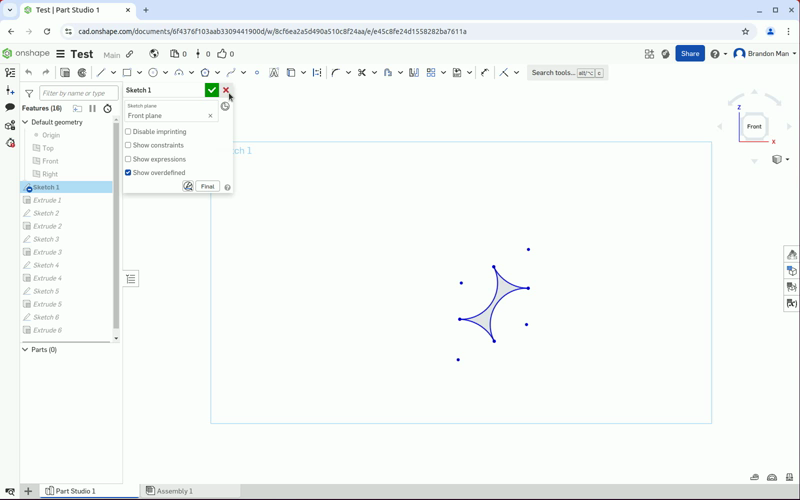
click(229, 92)
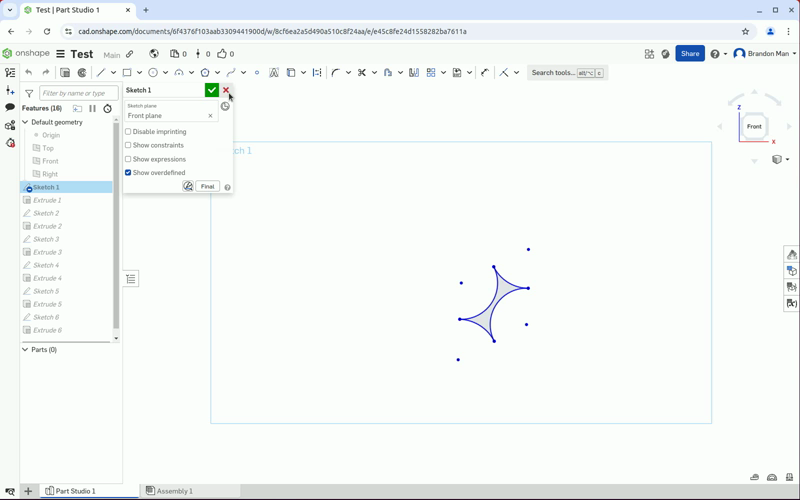
key(shift+s)
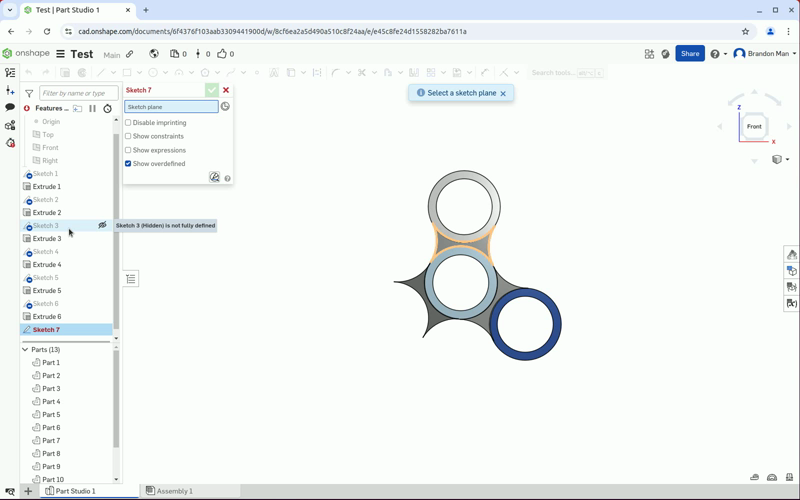
scroll(3)
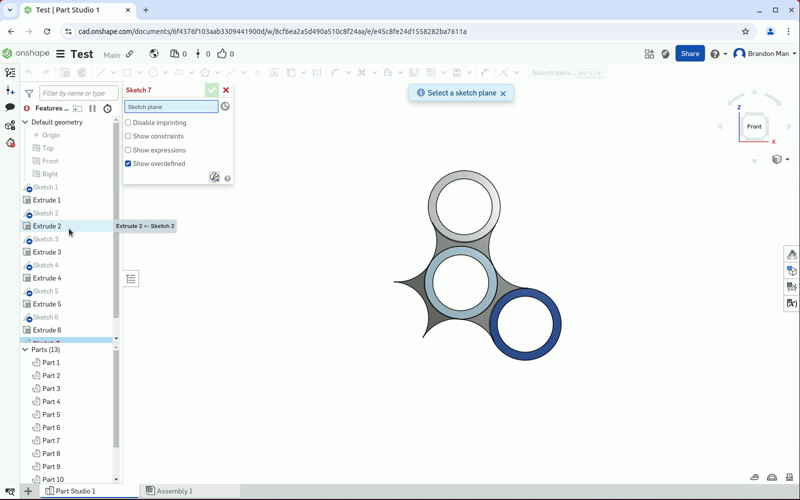
mouse_move(69, 163)
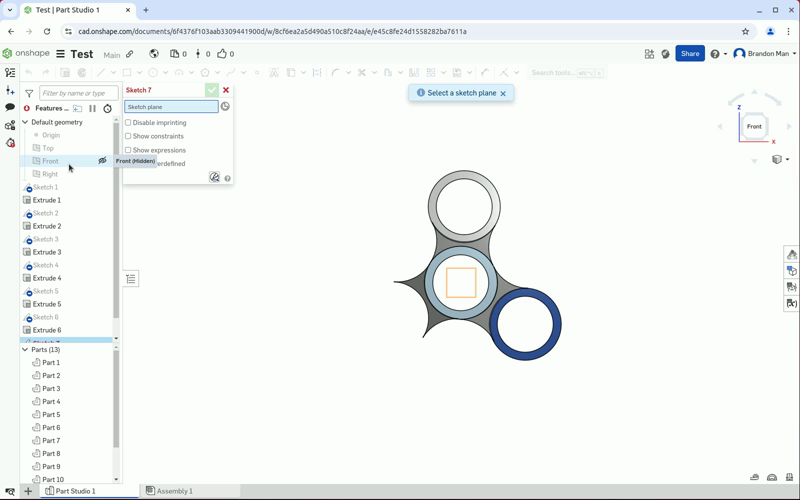
click(69, 163)
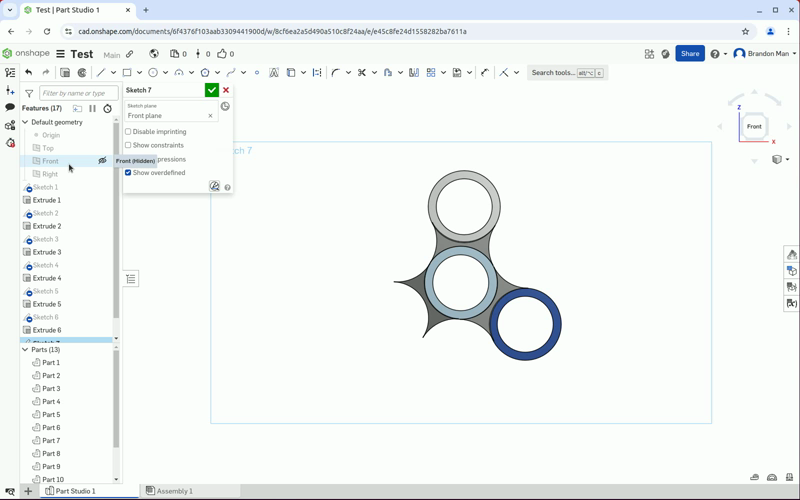
mouse_move(69, 352)
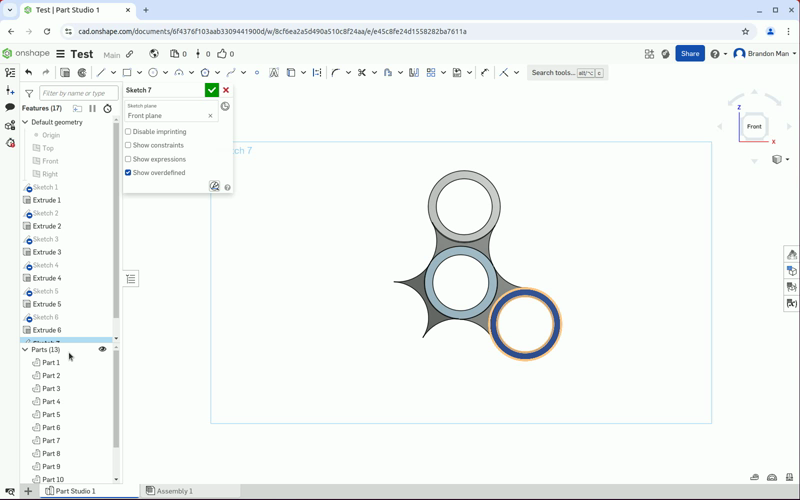
key(y)
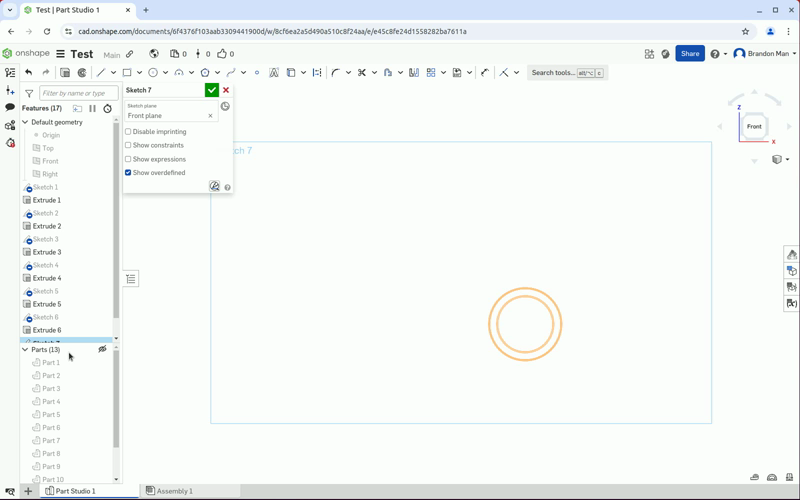
key(c)
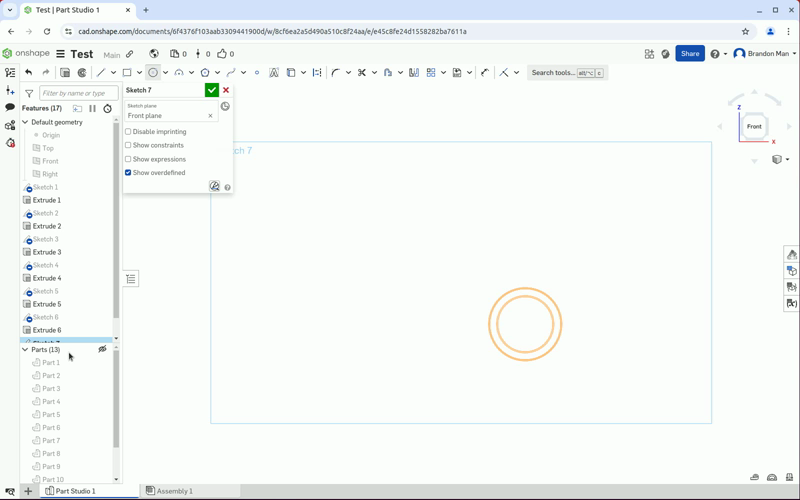
key_down(shift)
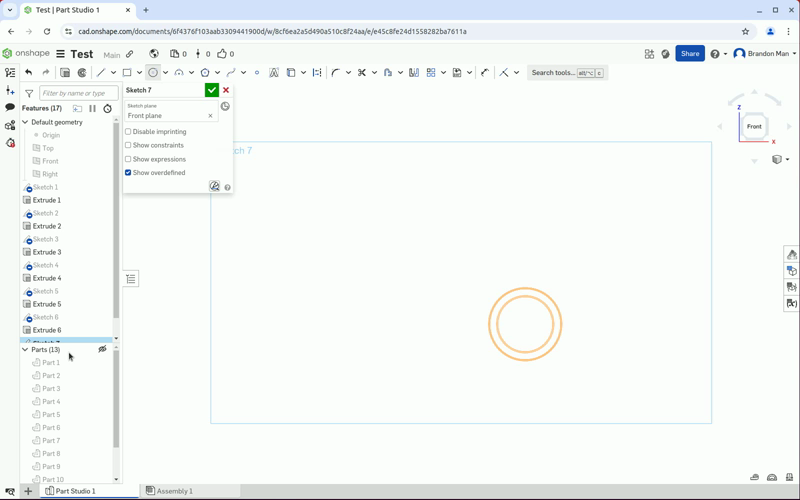
mouse_move(392, 318)
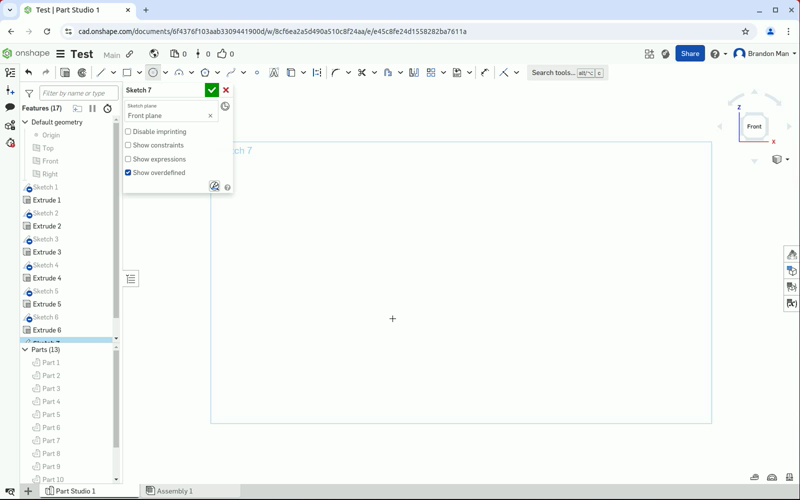
click(392, 318)
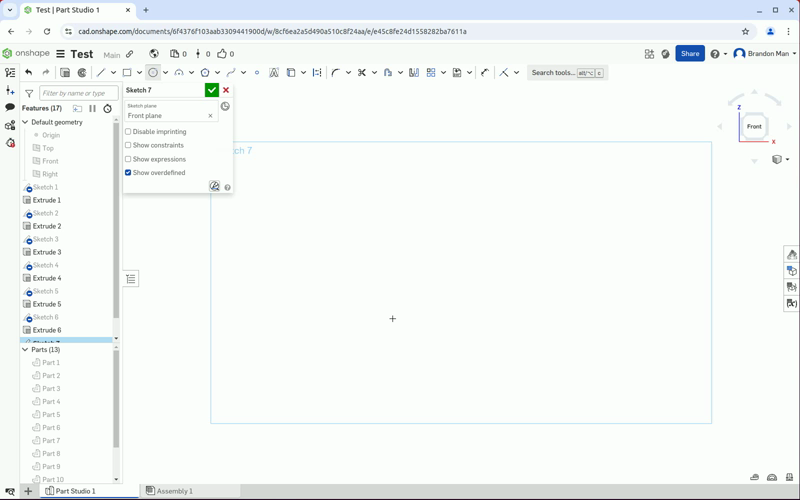
key_up(shift)
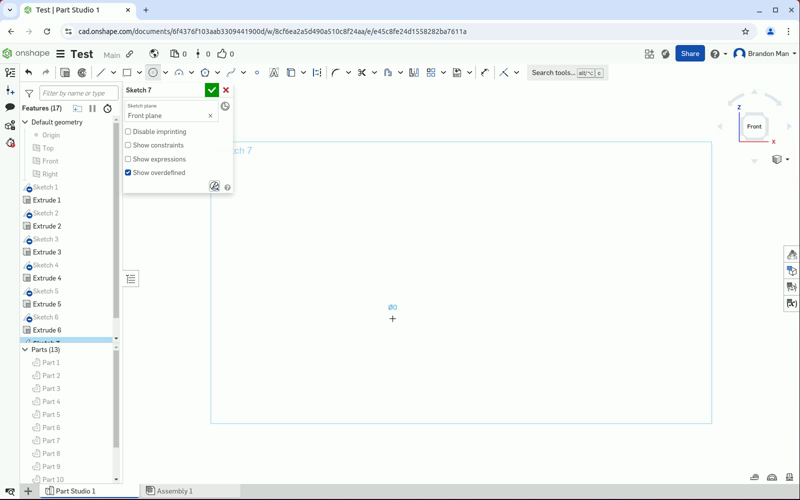
mouse_move(429, 318)
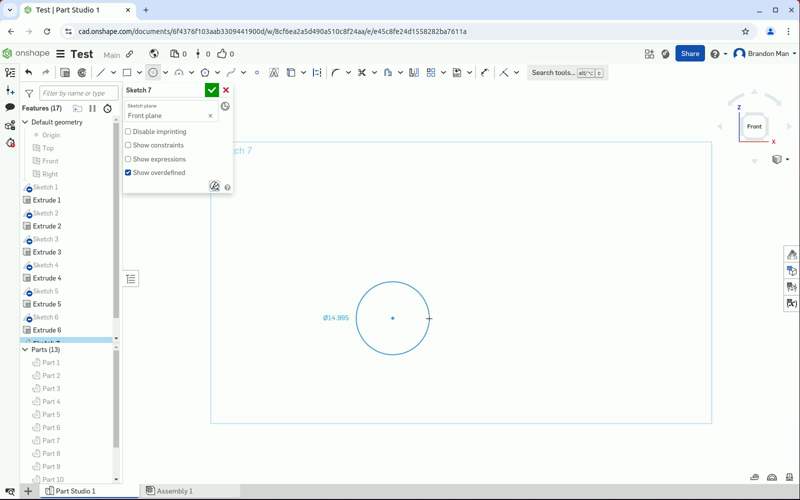
click(429, 318)
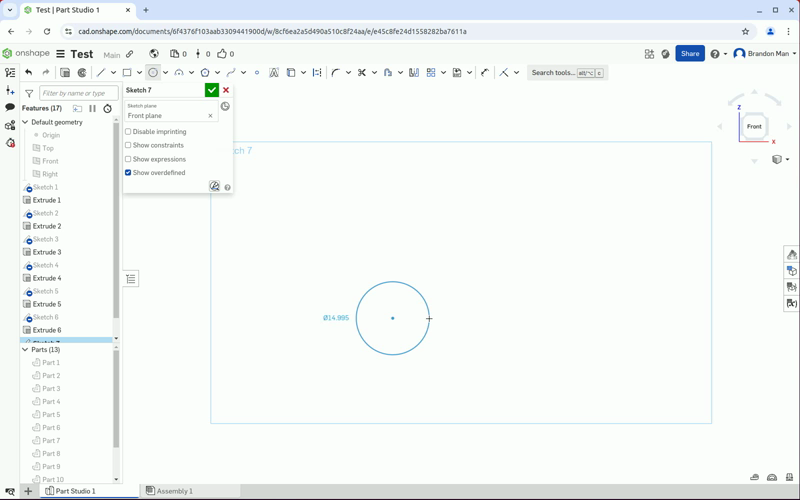
key(esc)
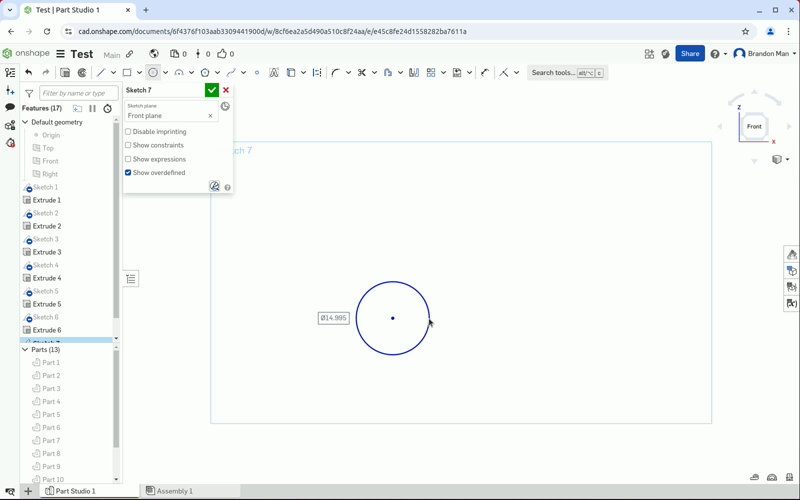
key(c)
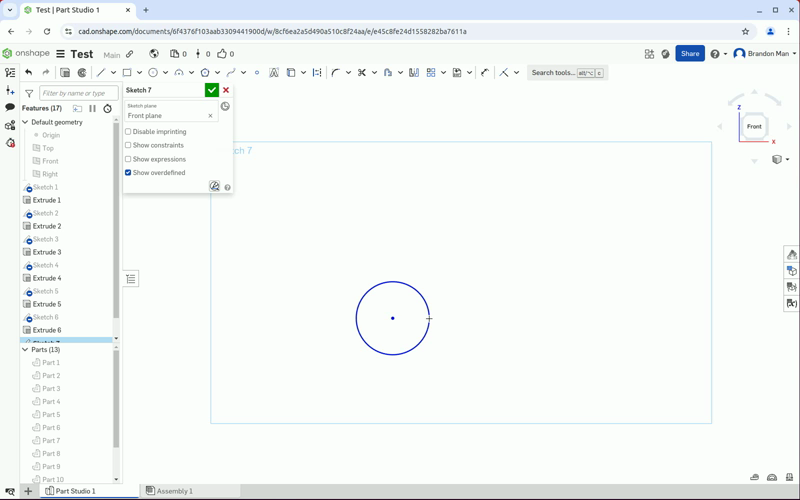
key_down(shift)
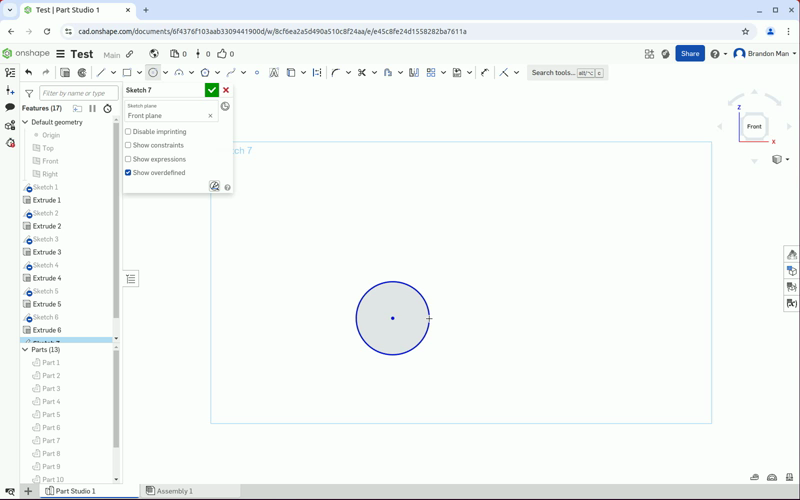
mouse_move(392, 318)
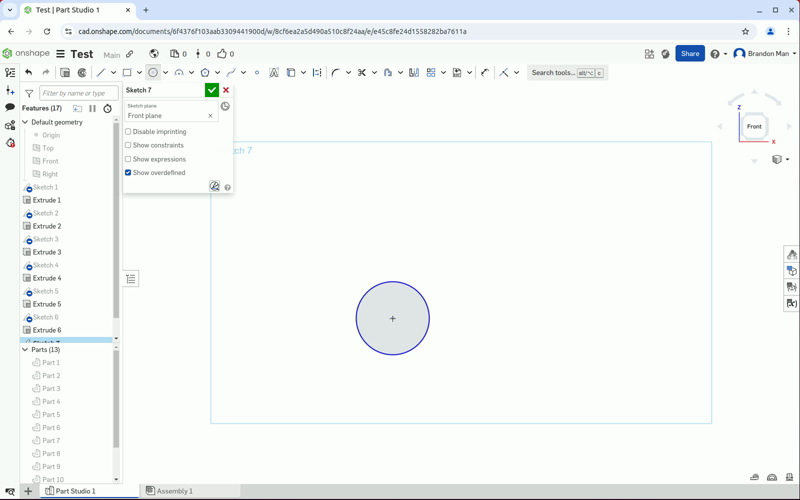
click(392, 318)
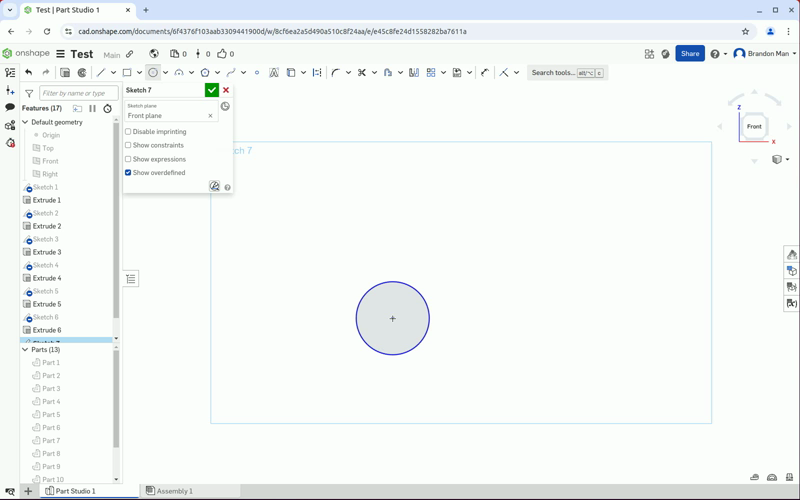
key_up(shift)
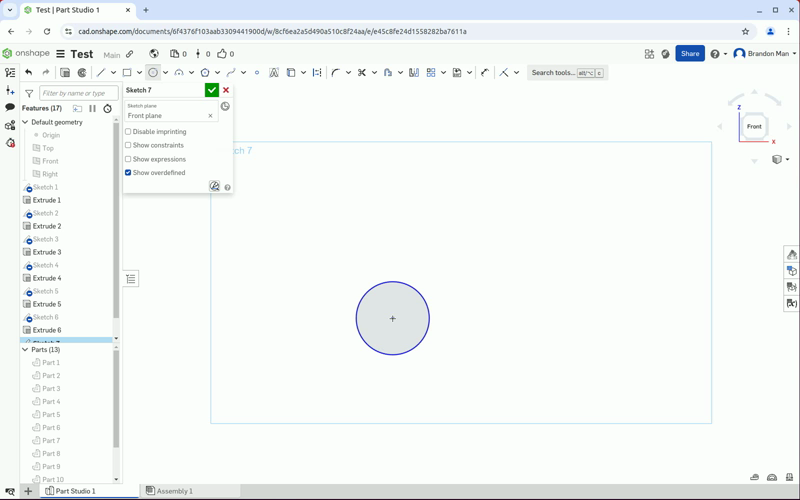
mouse_move(420, 318)
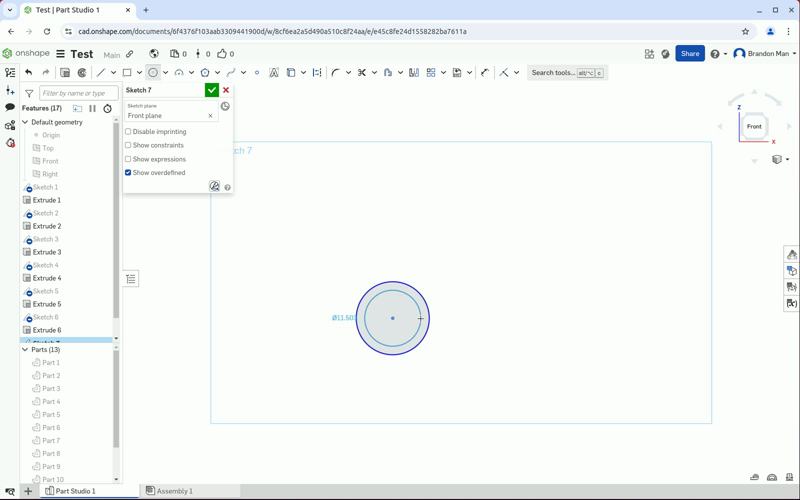
click(420, 318)
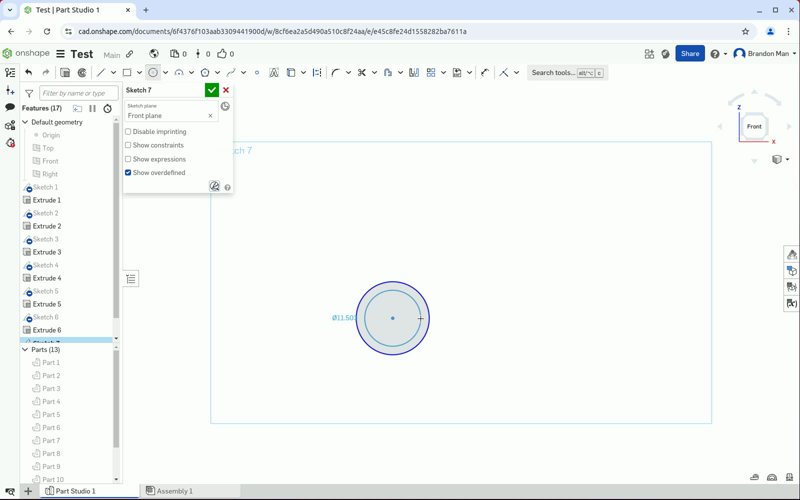
key(esc)
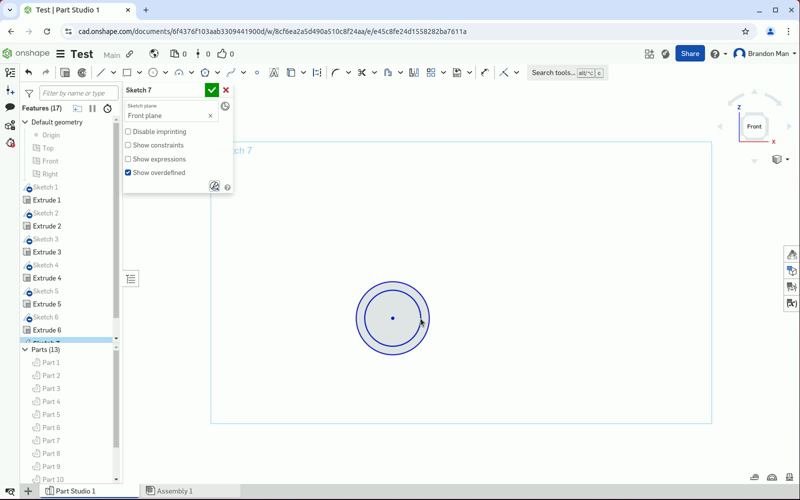
mouse_move(419, 336)
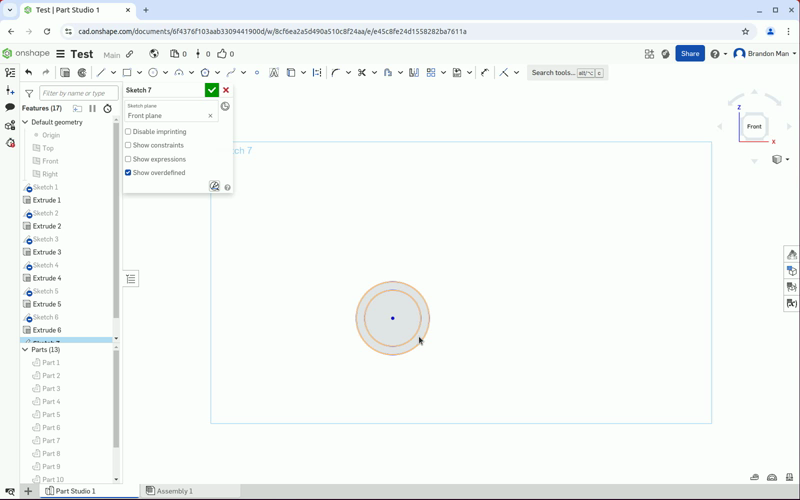
scroll(6)
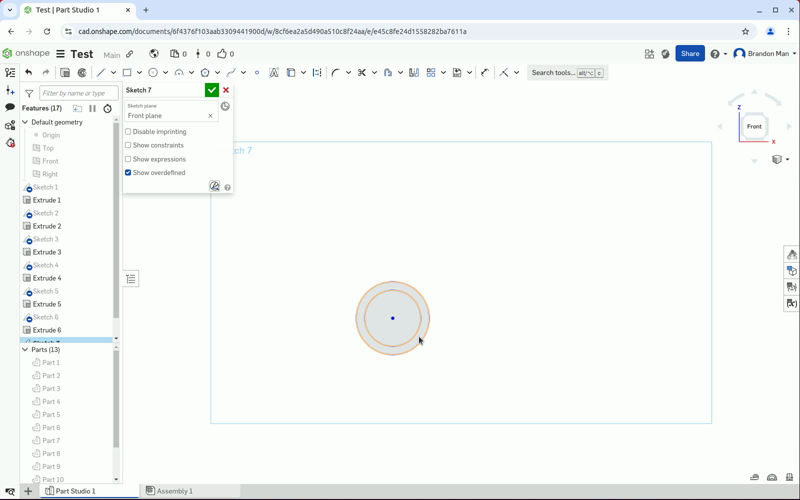
scroll(6)
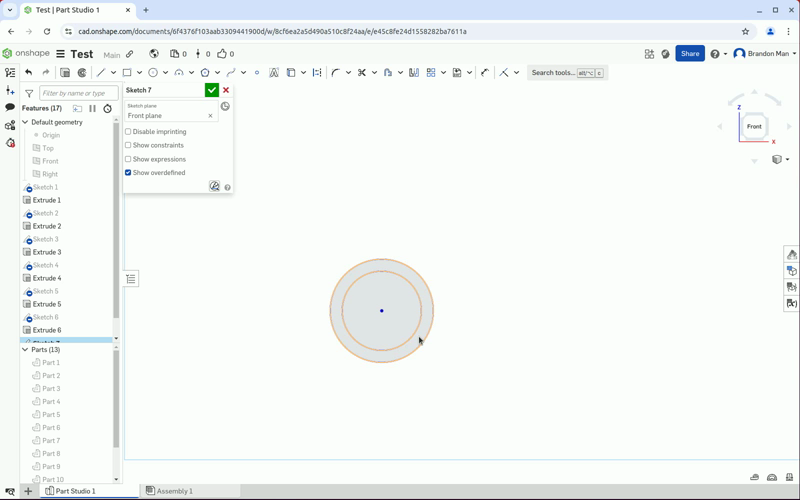
scroll(6)
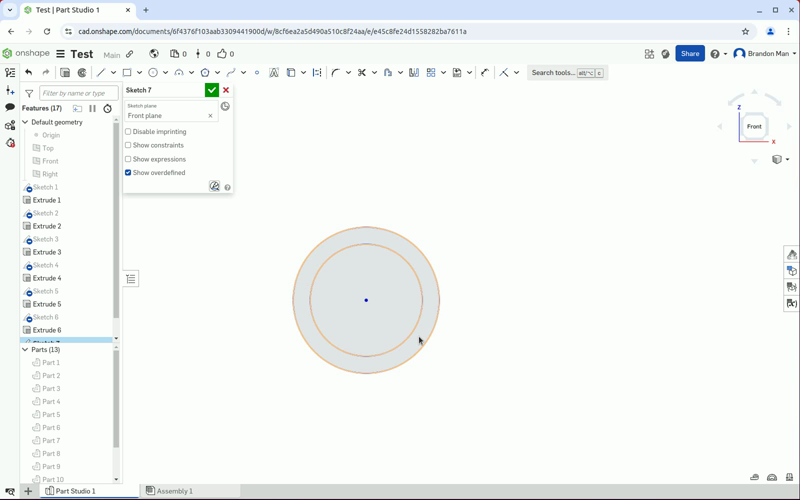
scroll(6)
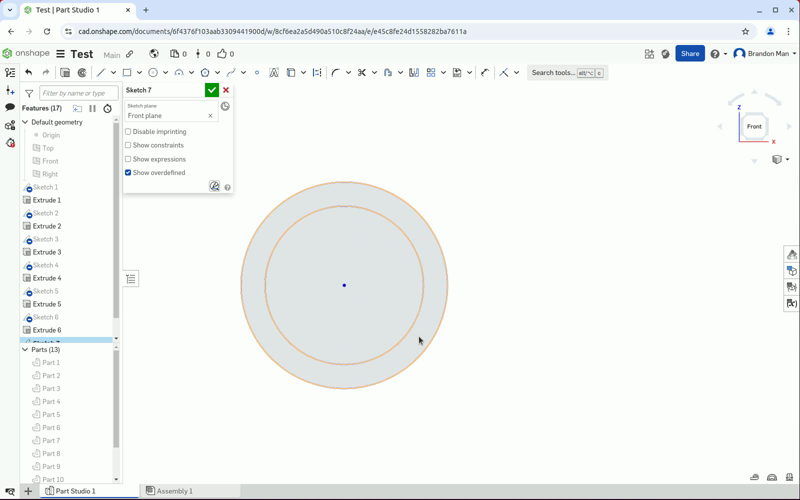
scroll(6)
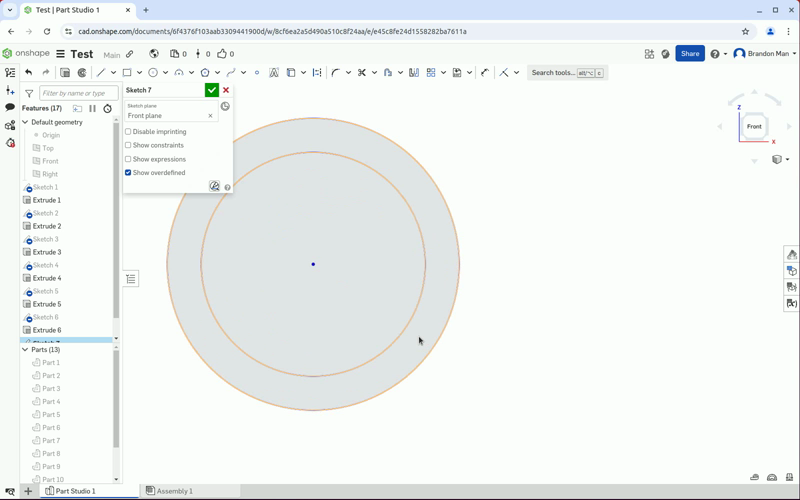
scroll(6)
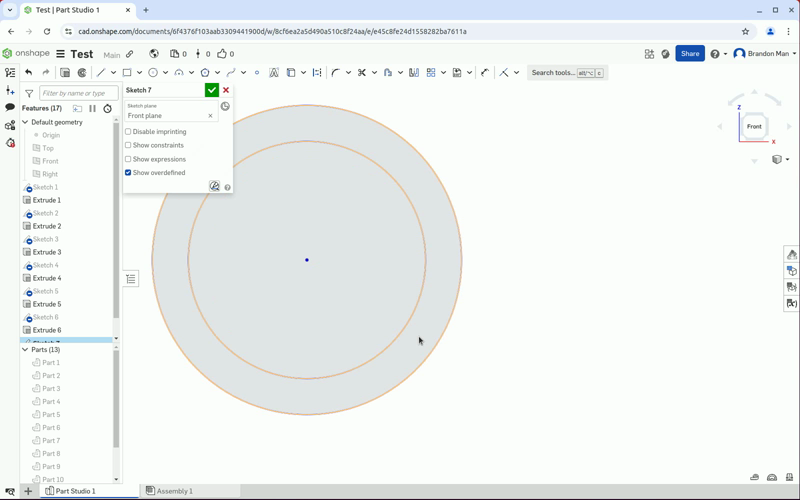
scroll(6)
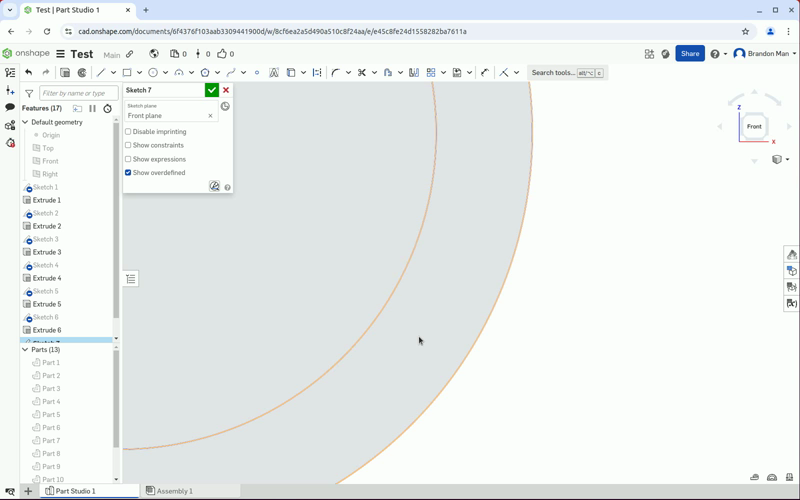
click(419, 336)
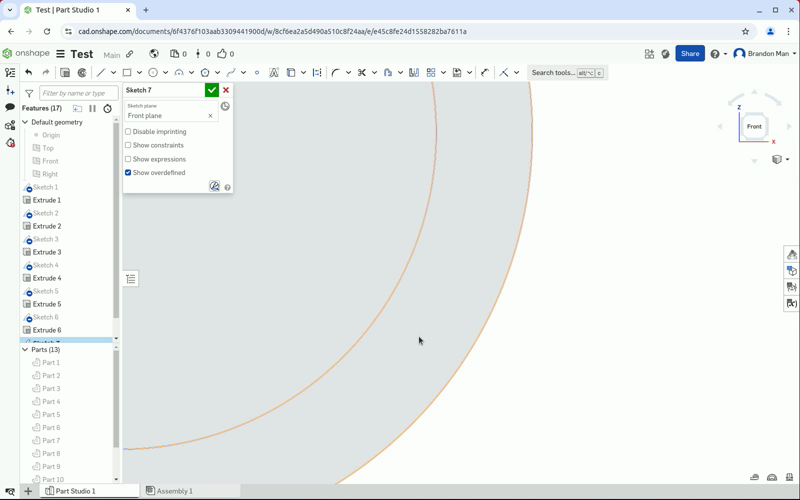
scroll(-6)
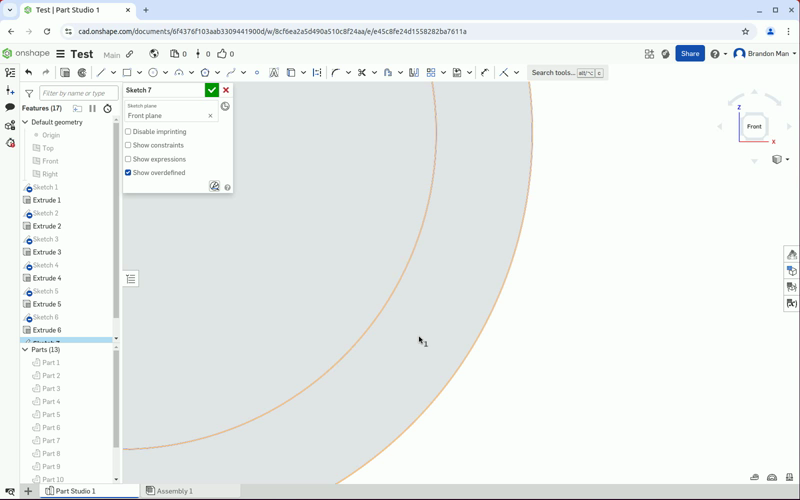
scroll(-6)
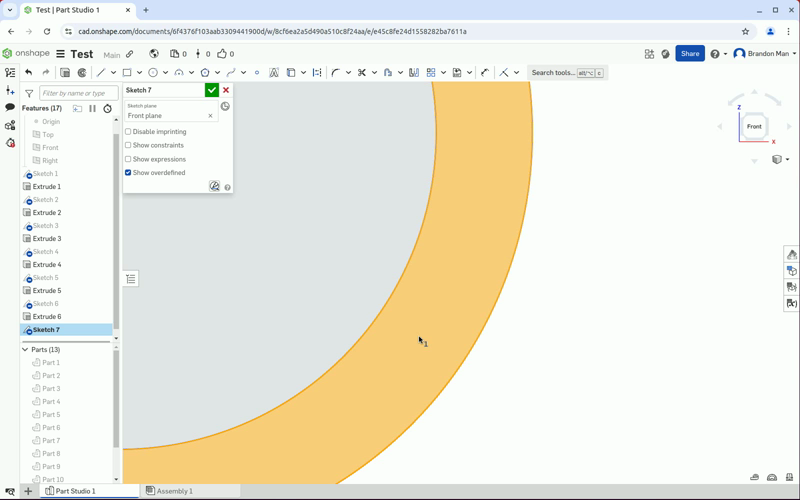
scroll(-6)
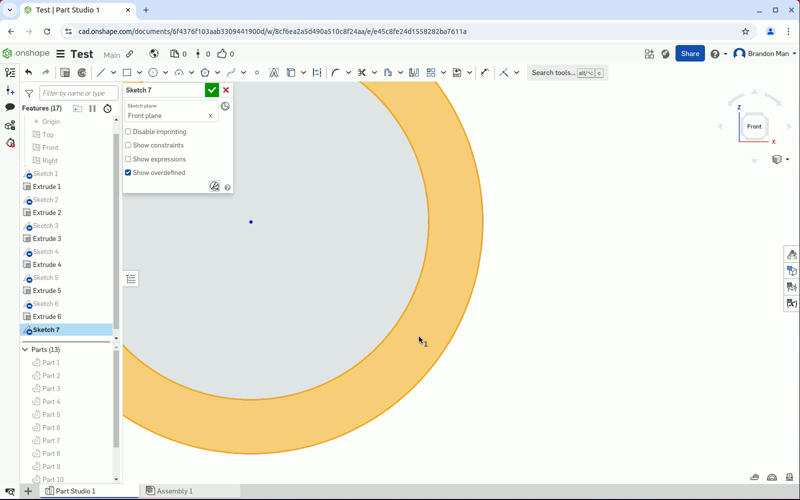
scroll(-6)
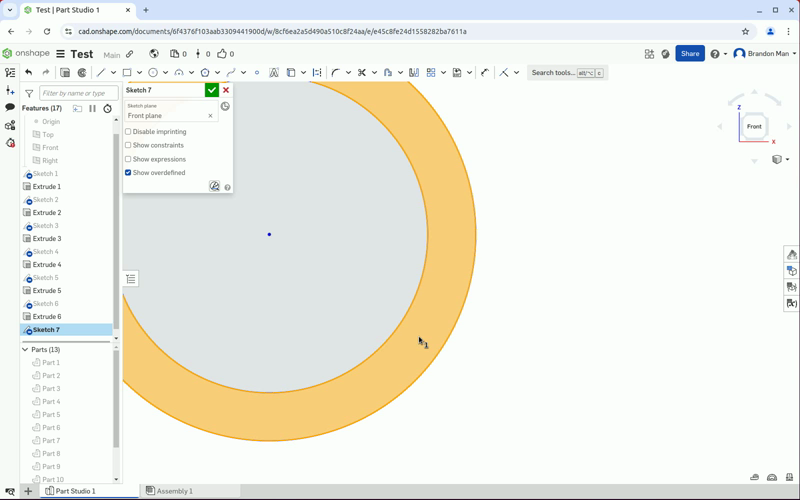
scroll(-6)
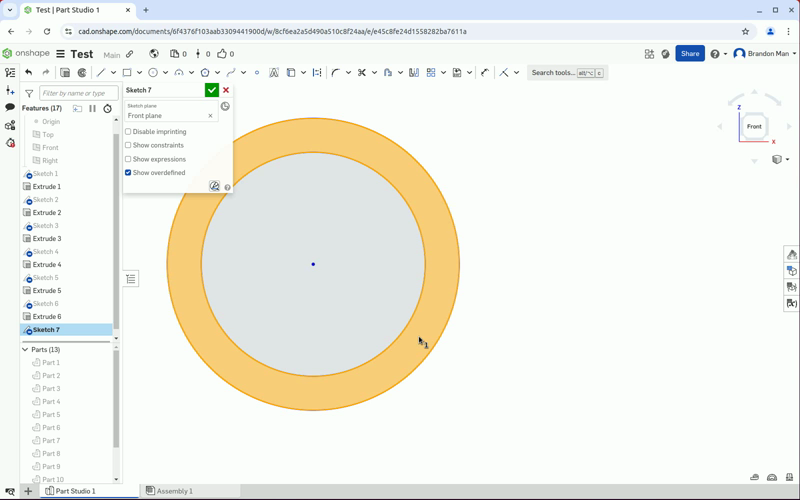
scroll(-6)
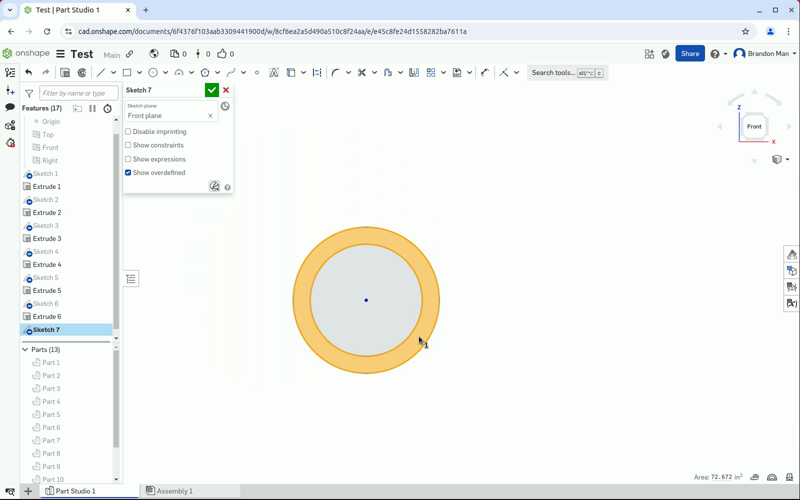
scroll(-6)
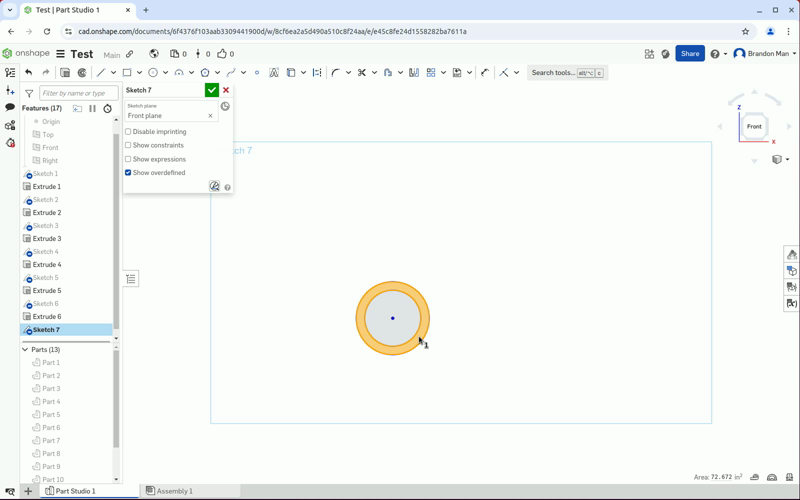
mouse_move(69, 352)
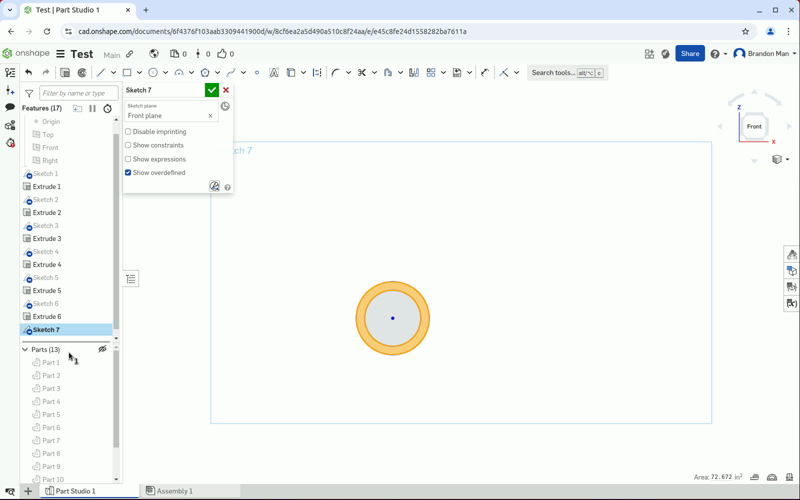
key(shift+y)
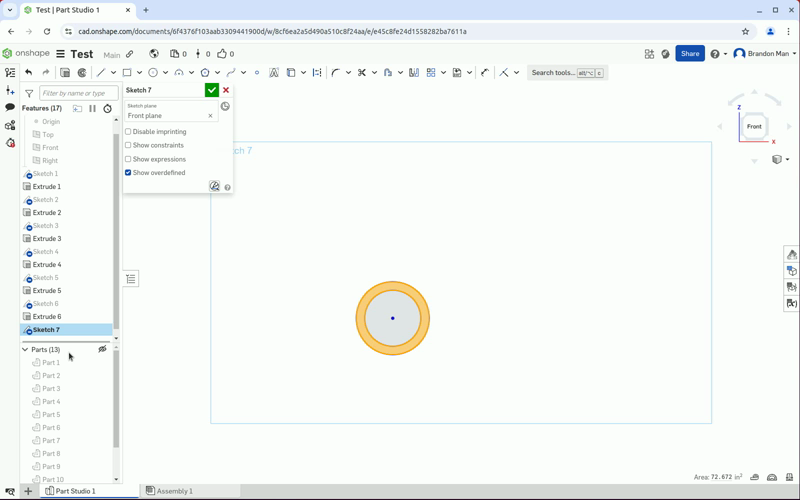
key(shift+e)
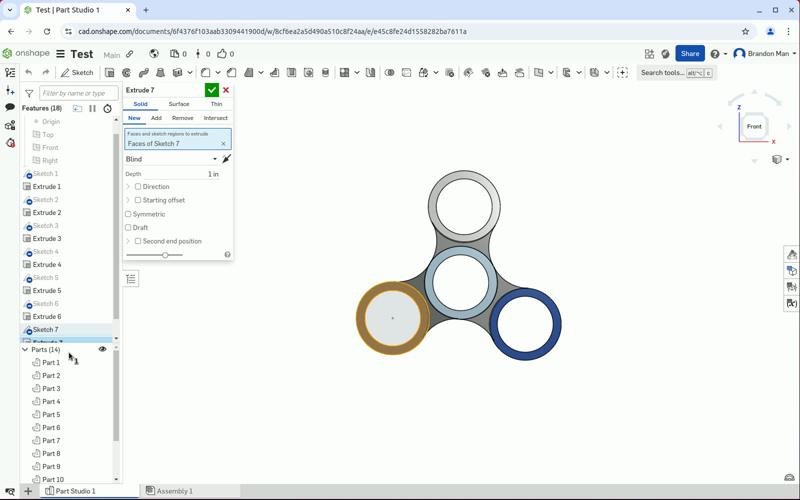
mouse_move(143, 106)
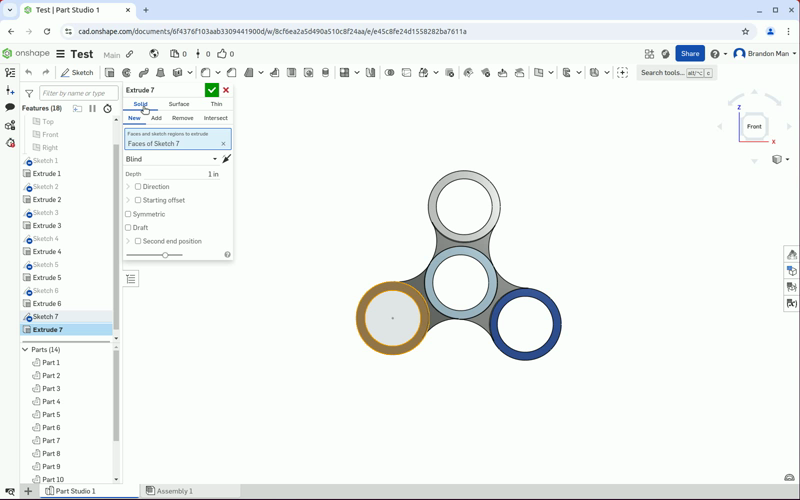
click(143, 106)
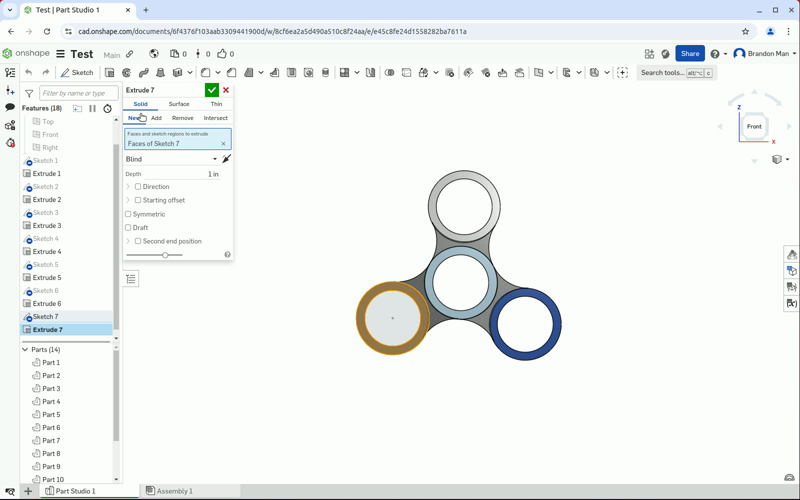
mouse_move(137, 120)
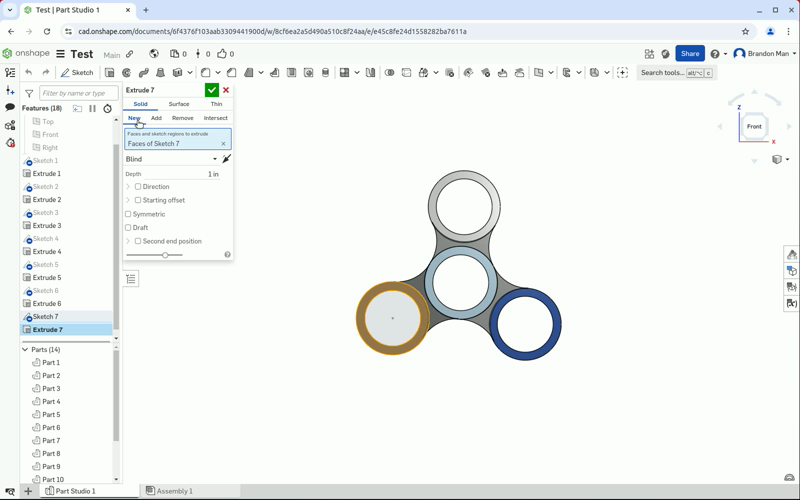
click(137, 120)
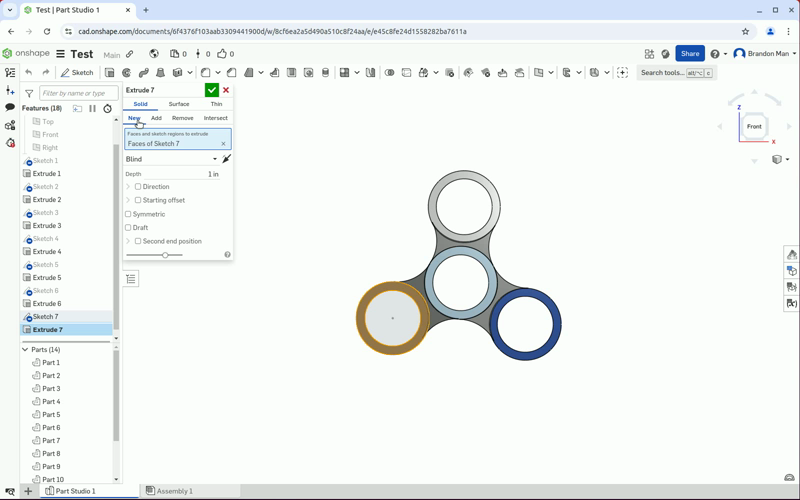
key(tab, 4)
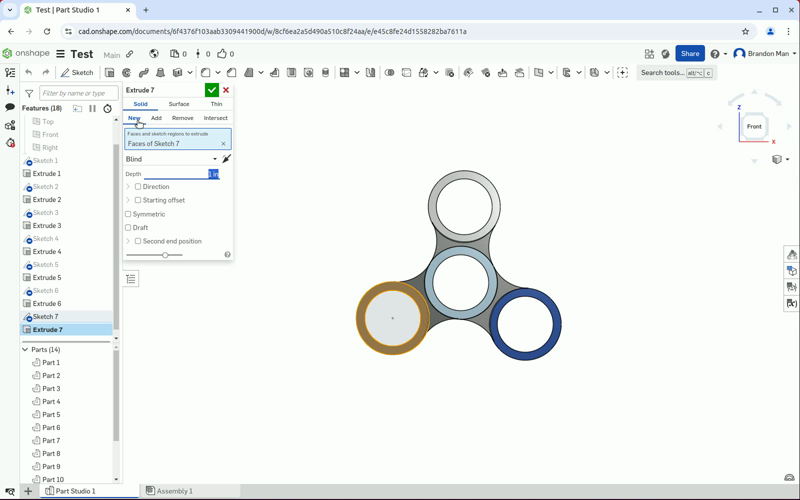
text(3.37)
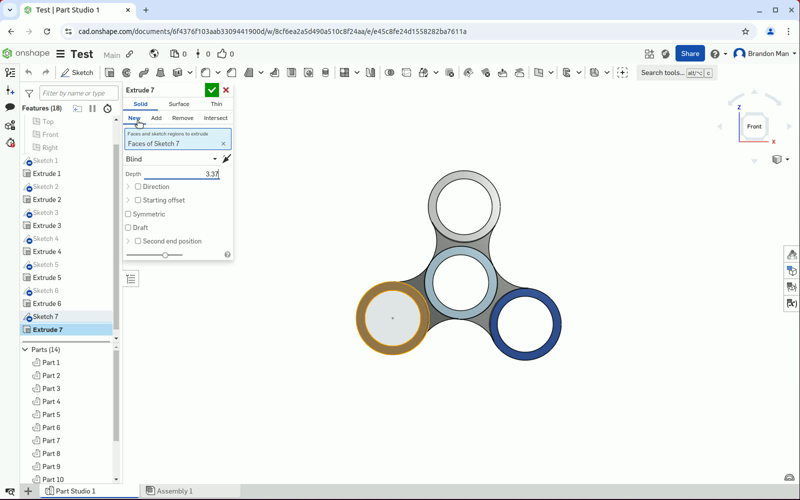
key(enter)
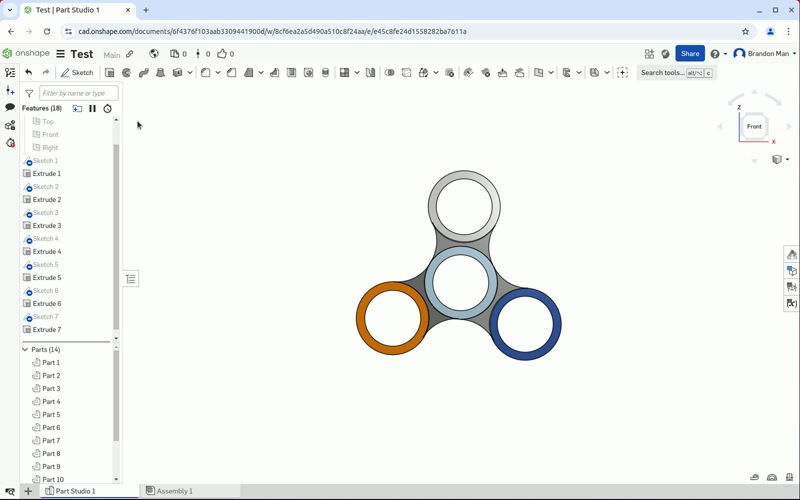
key(shift+h)
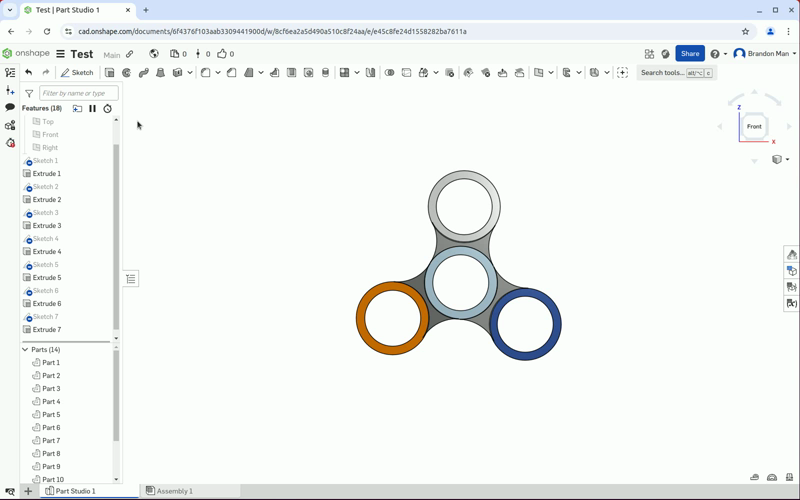
key(shift+h)
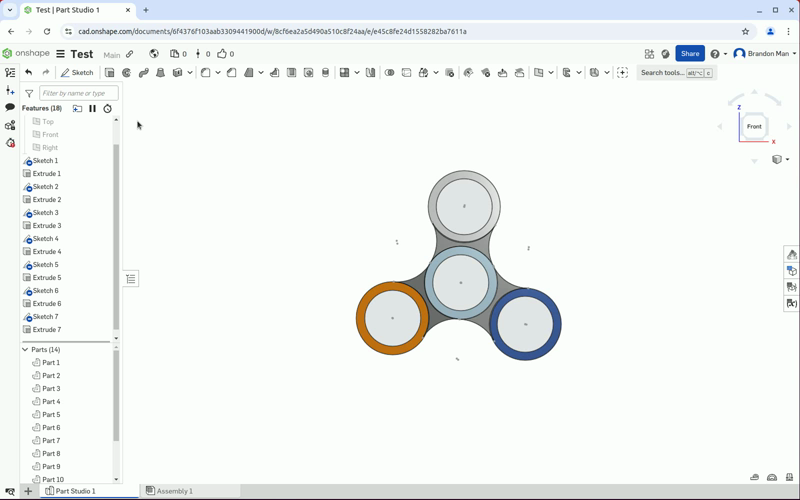
key(shift+7)
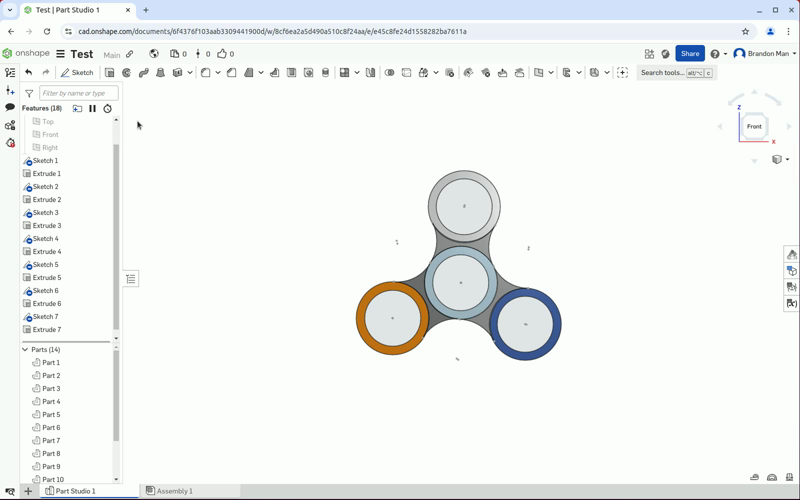
key(left, 2)
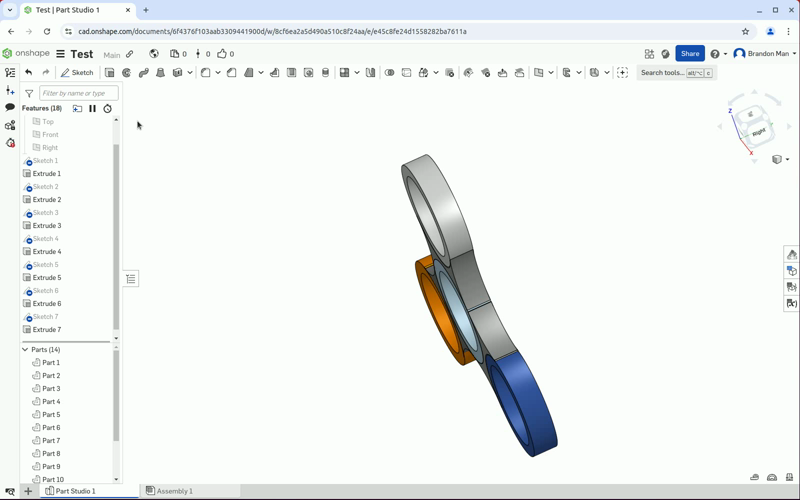
key(down, 2)
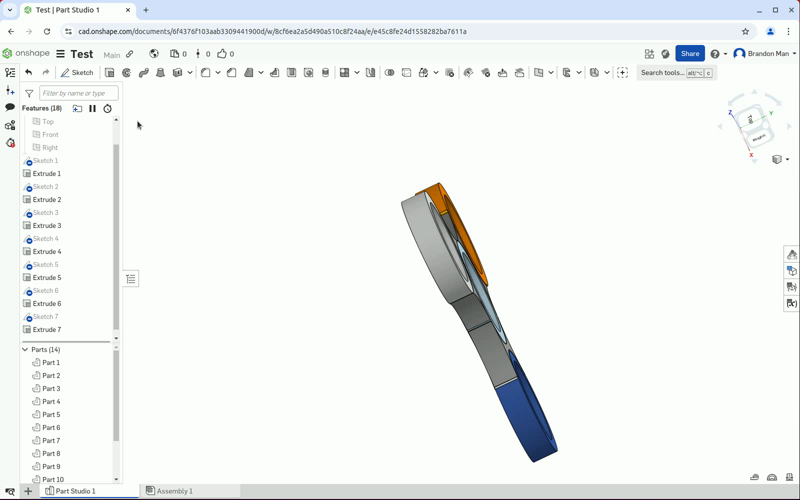
key(up, 2)
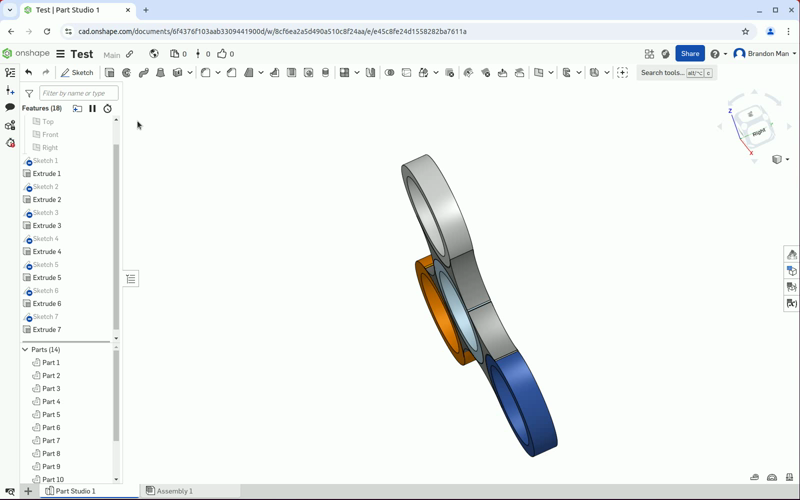
key(right, 2)
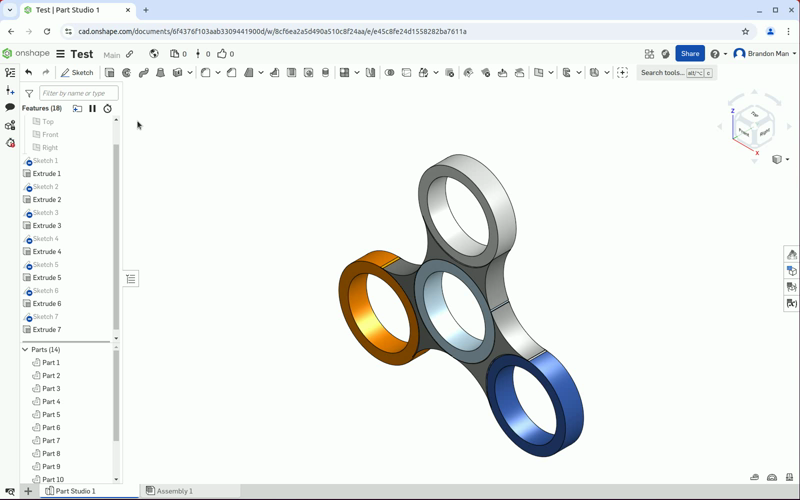
mouse_move(69, 163)
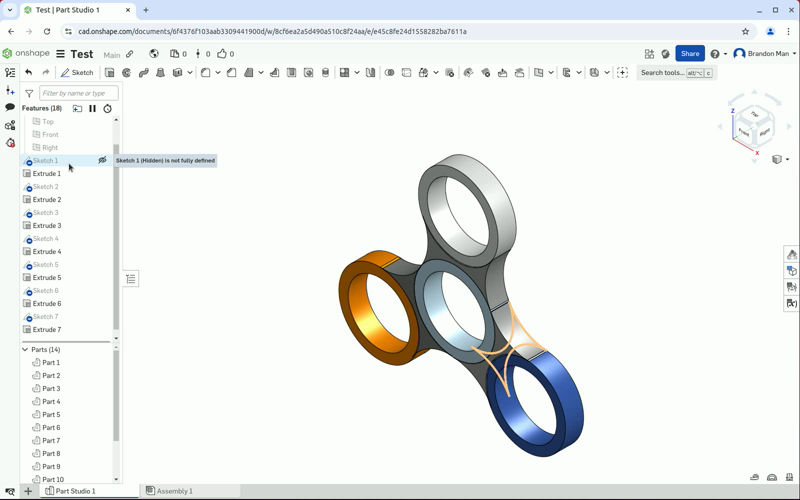
click(69, 163)